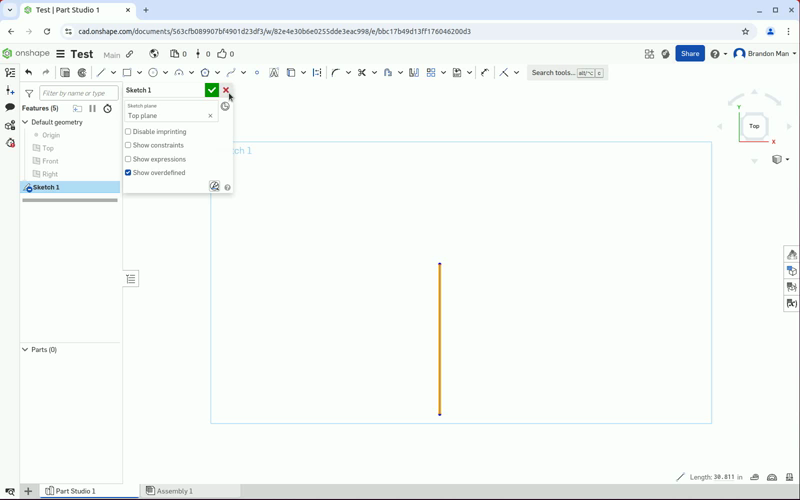
key(shift+h)
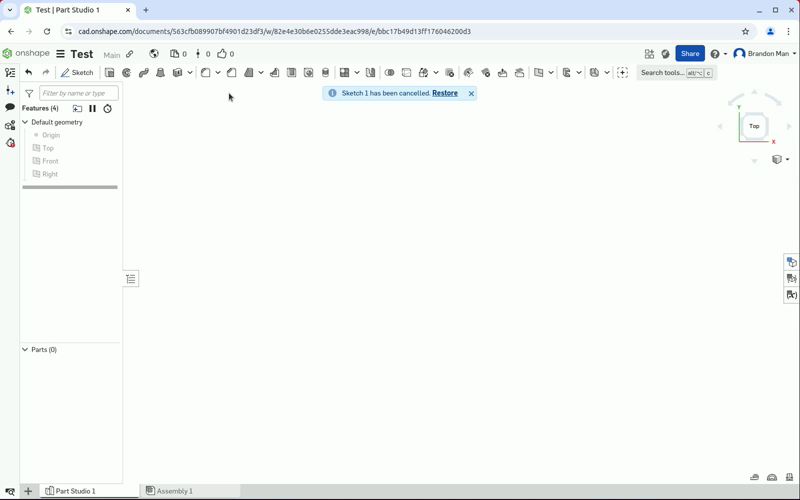
mouse_move(73, 352)
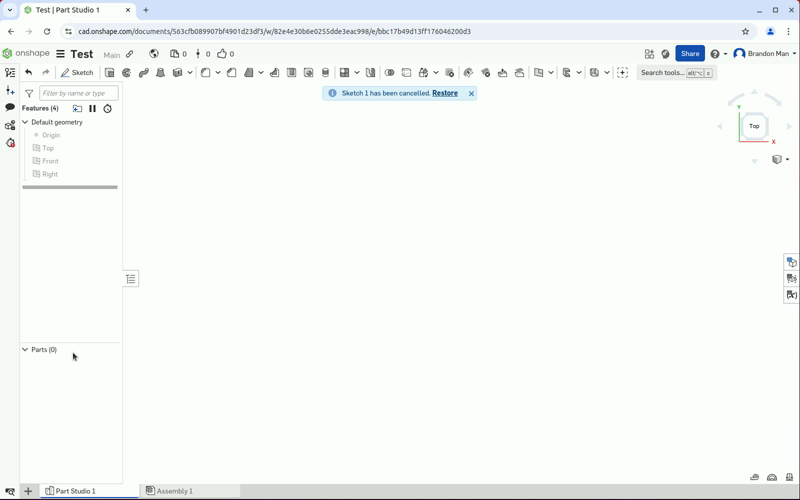
key(y)
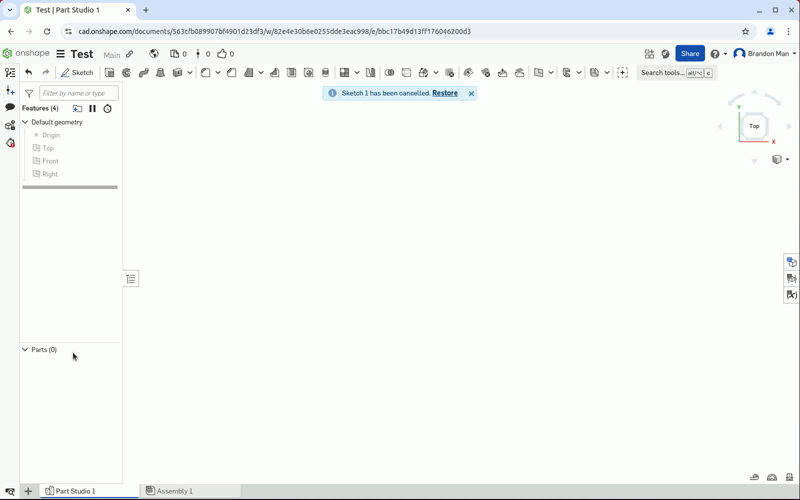
key(shift+p)
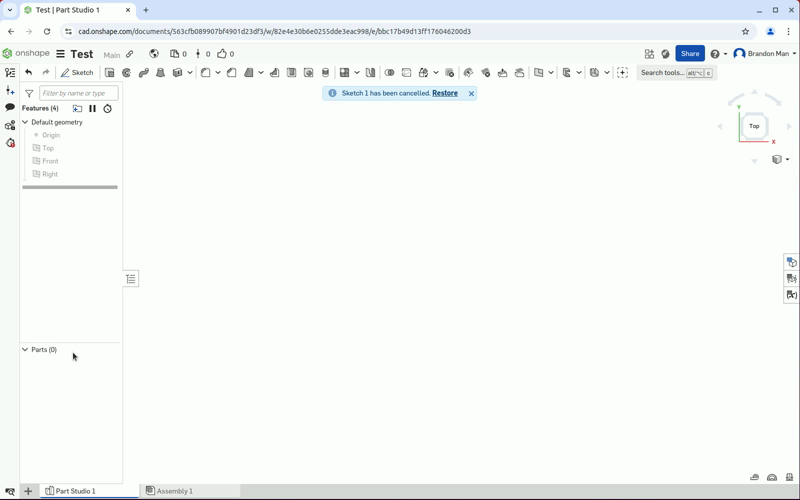
key(space)
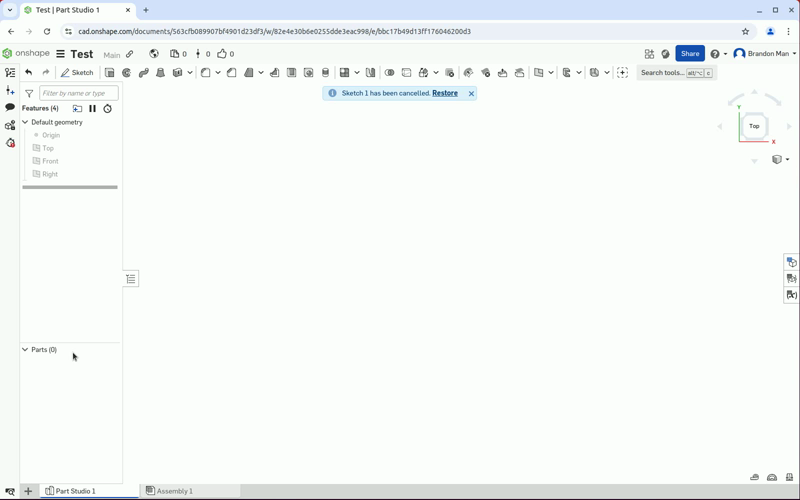
key_down(shift)
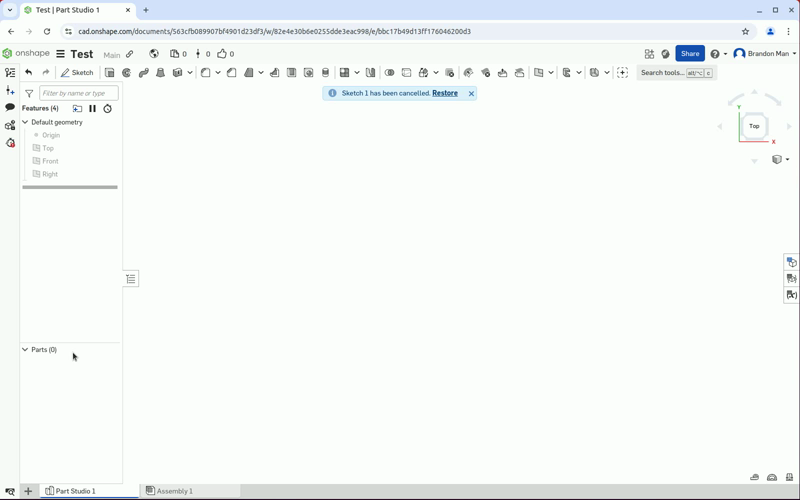
key(up)
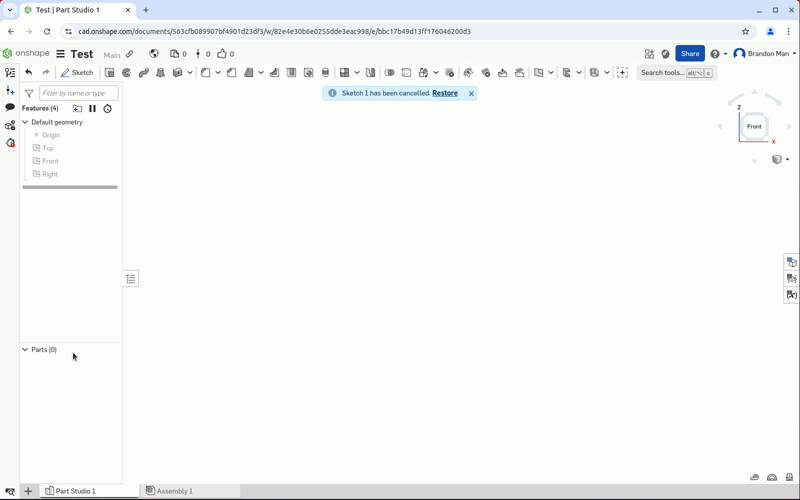
key_up(shift)
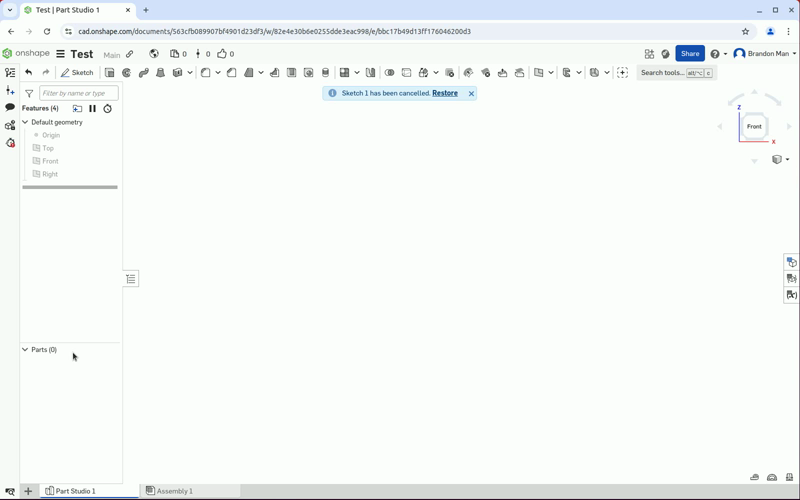
mouse_move(73, 352)
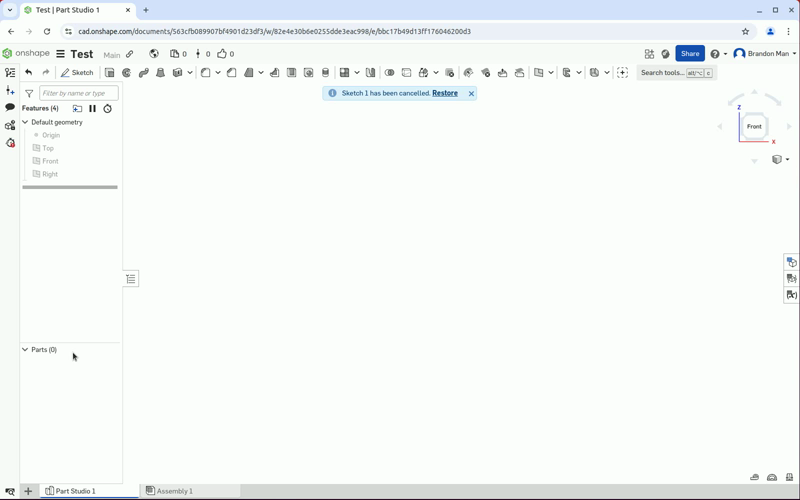
key(shift+y)
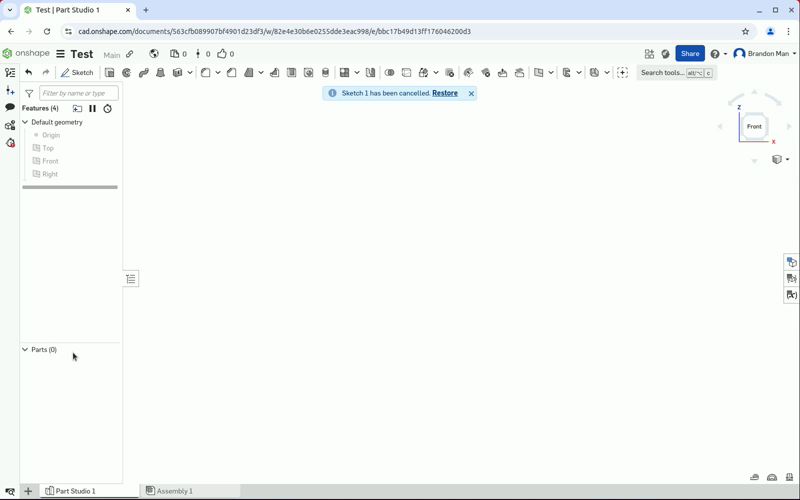
key(shift+s)
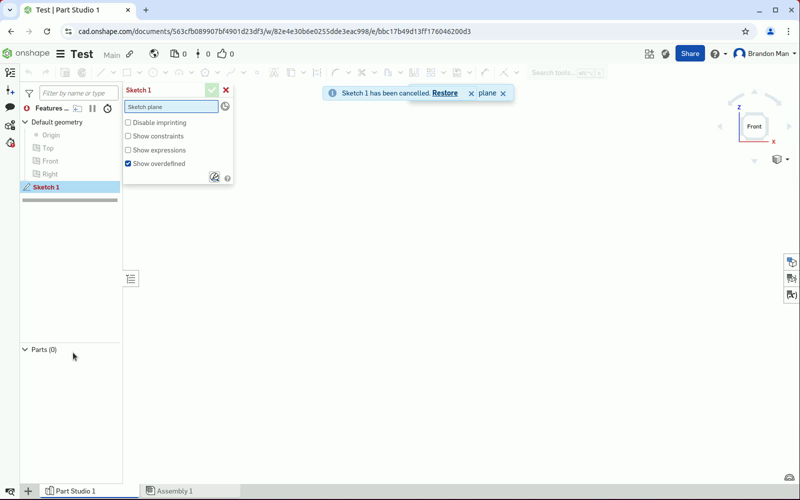
mouse_move(73, 163)
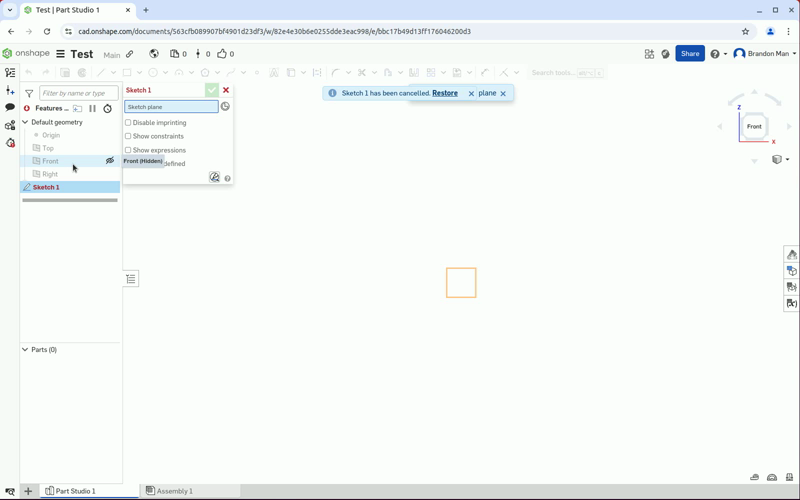
click(73, 163)
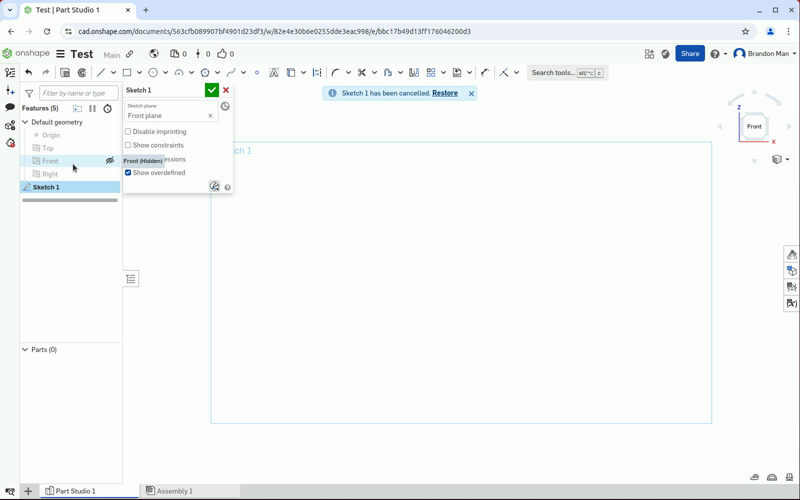
mouse_move(73, 352)
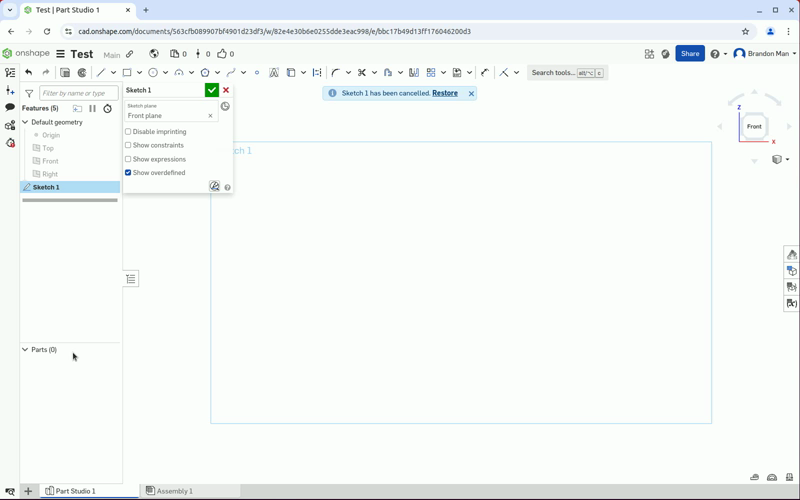
key(y)
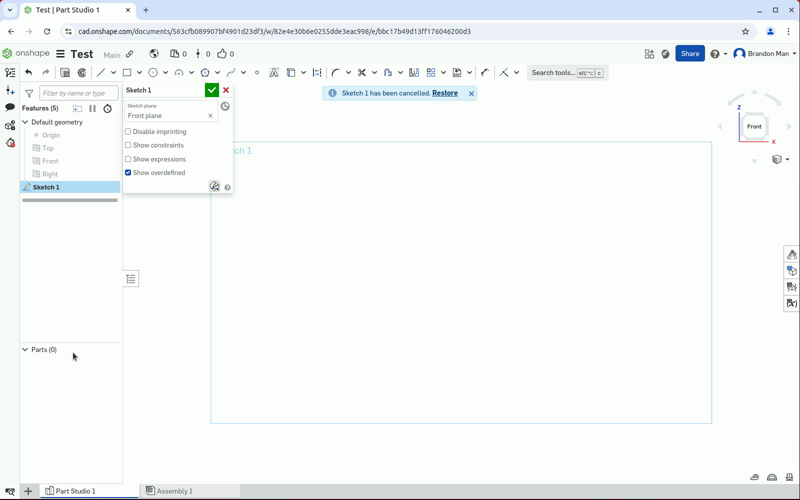
key(l)
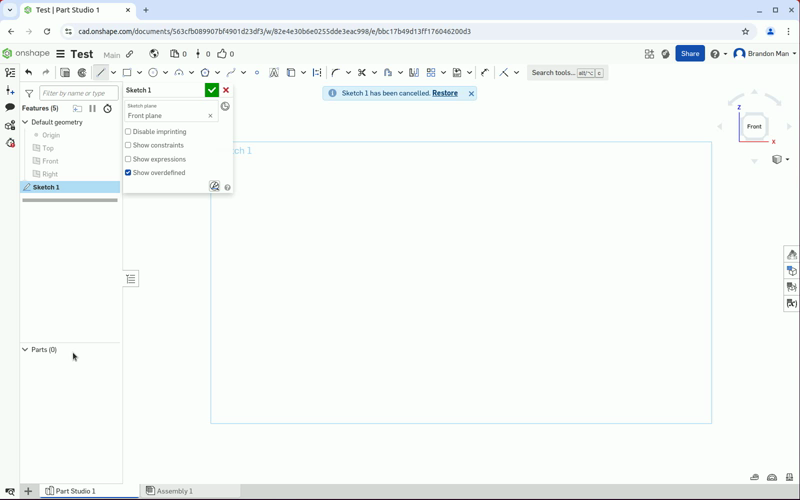
key_down(shift)
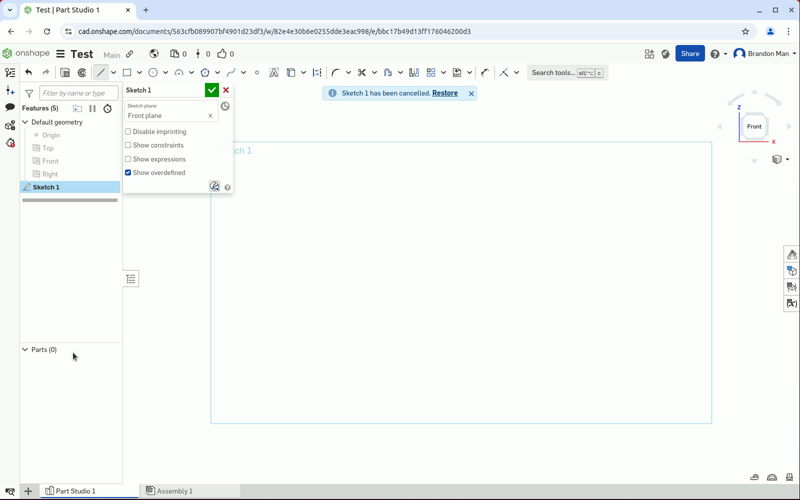
mouse_move(498, 282)
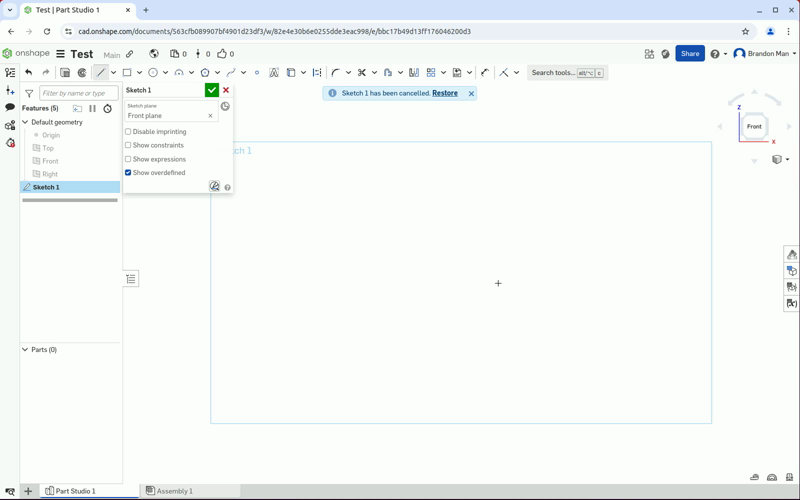
click(498, 282)
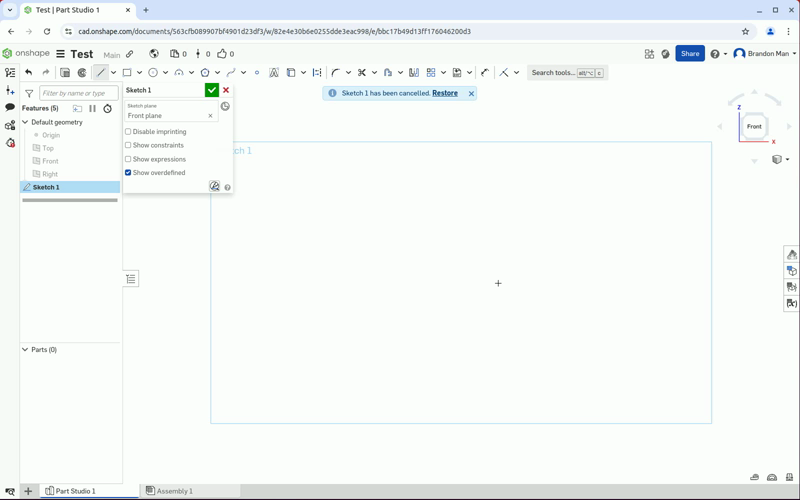
key_up(shift)
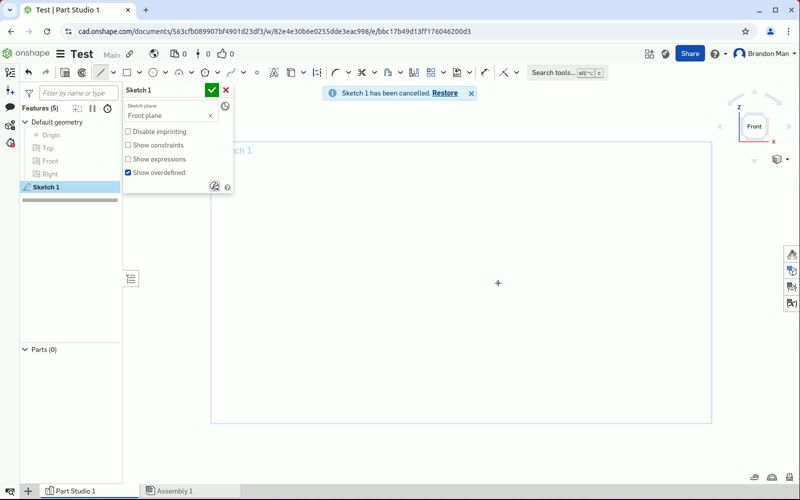
key_down(shift)
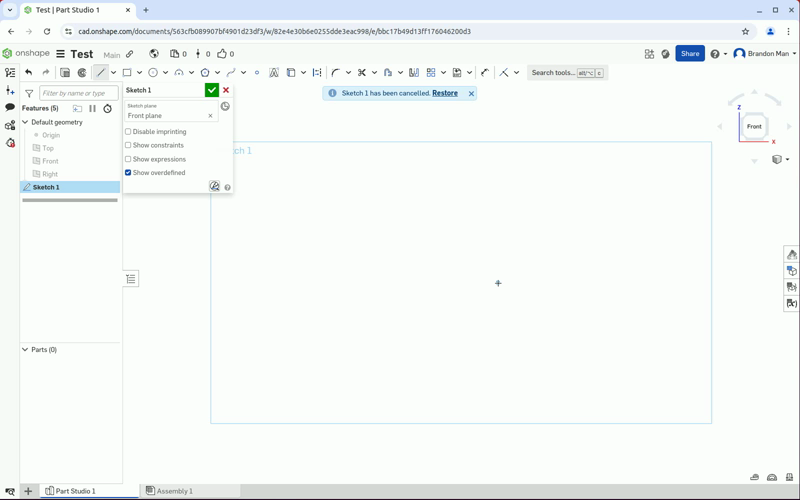
mouse_move(528, 282)
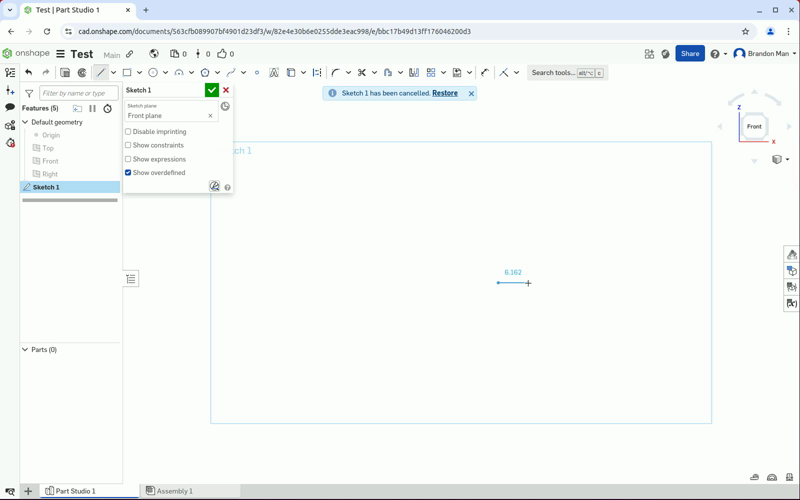
mouse_move(536, 282)
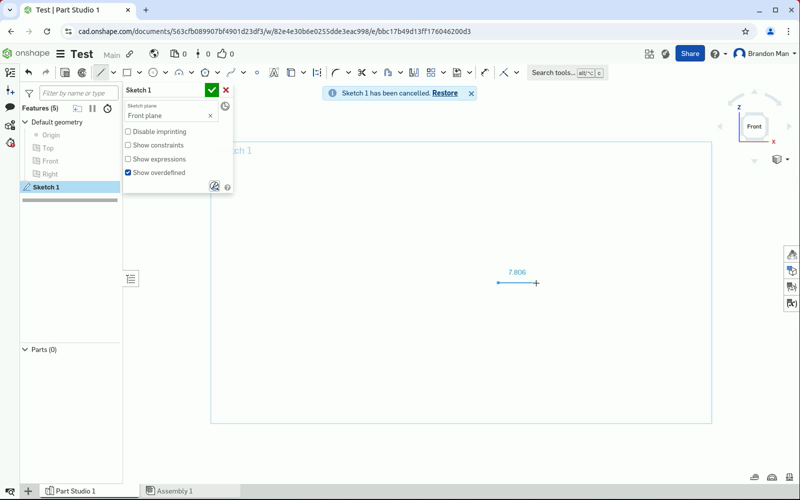
click(536, 282)
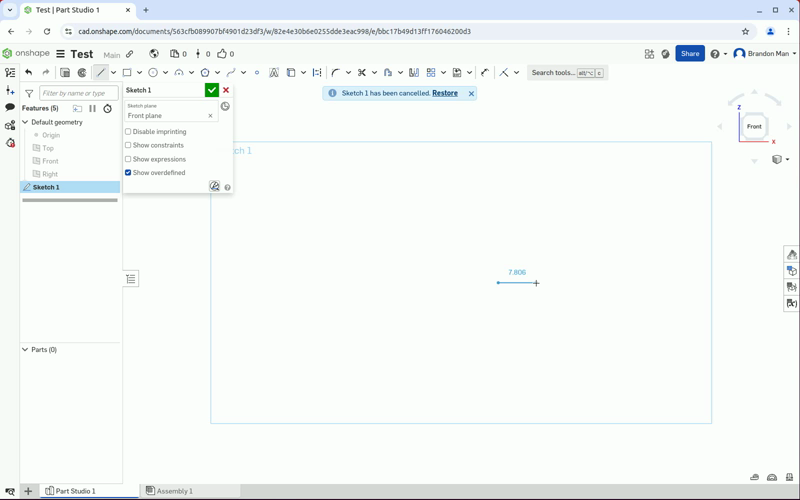
key_up(shift)
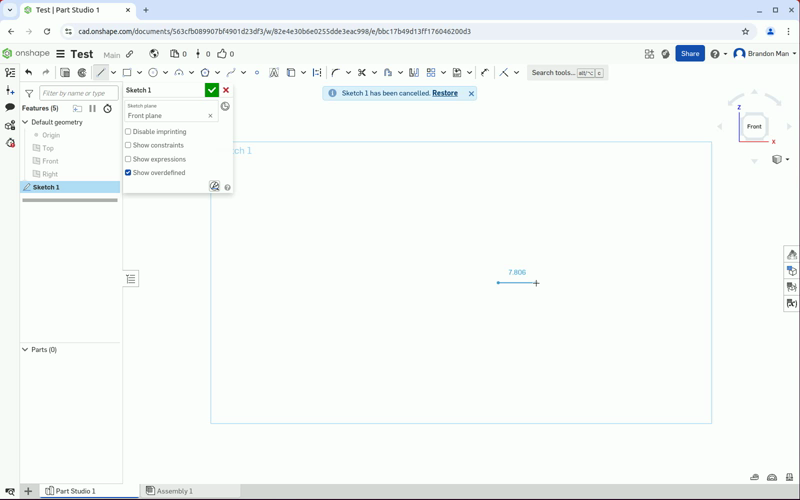
key_down(shift)
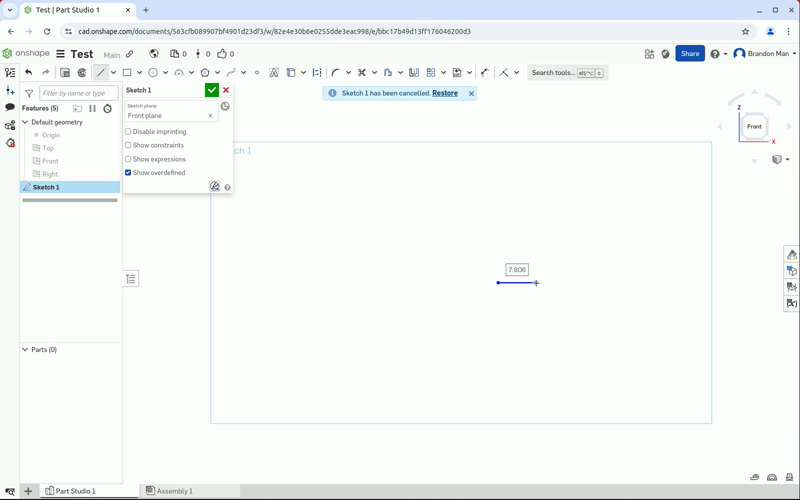
mouse_move(566, 282)
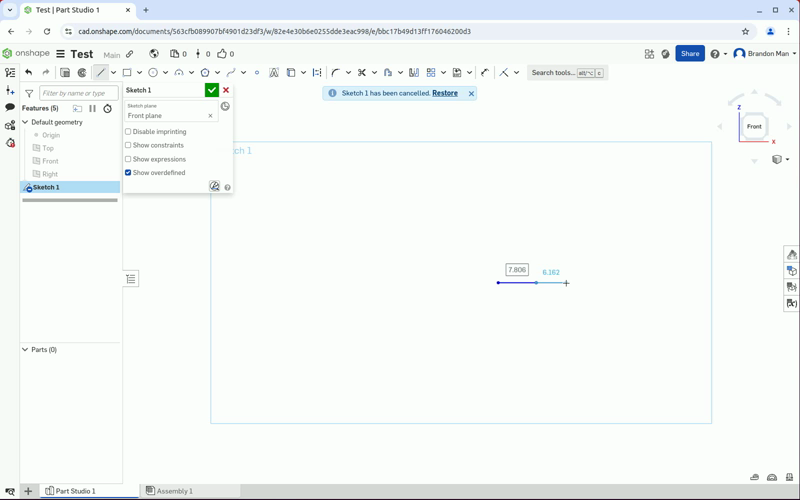
mouse_move(536, 264)
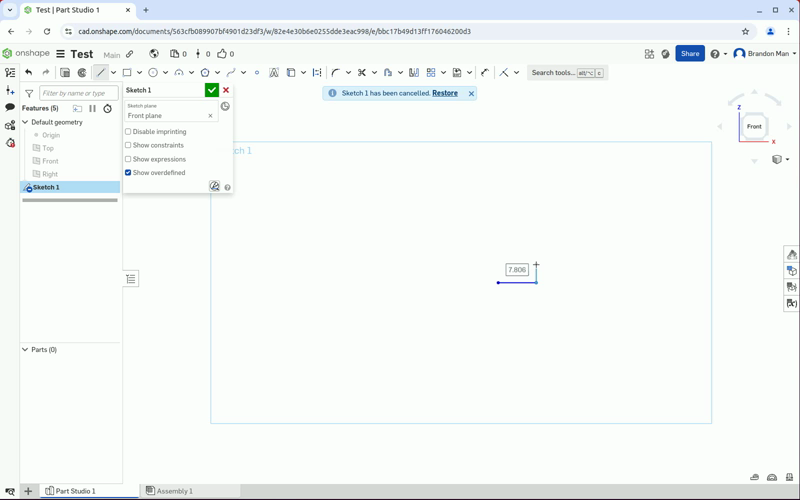
click(536, 264)
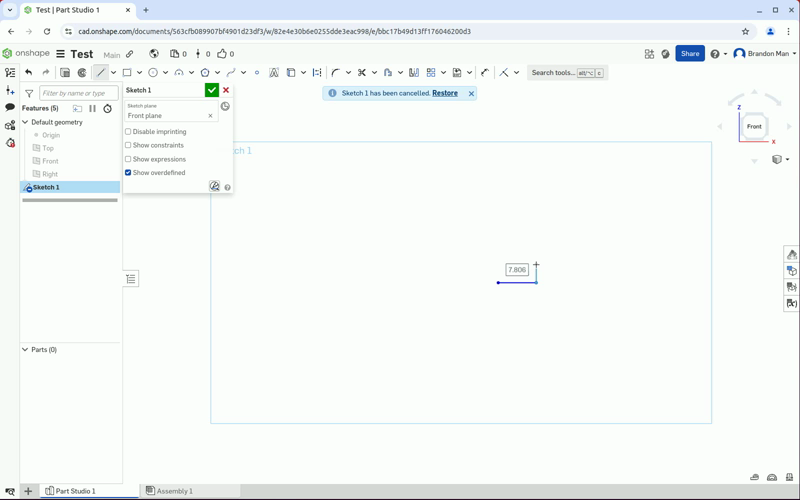
key_up(shift)
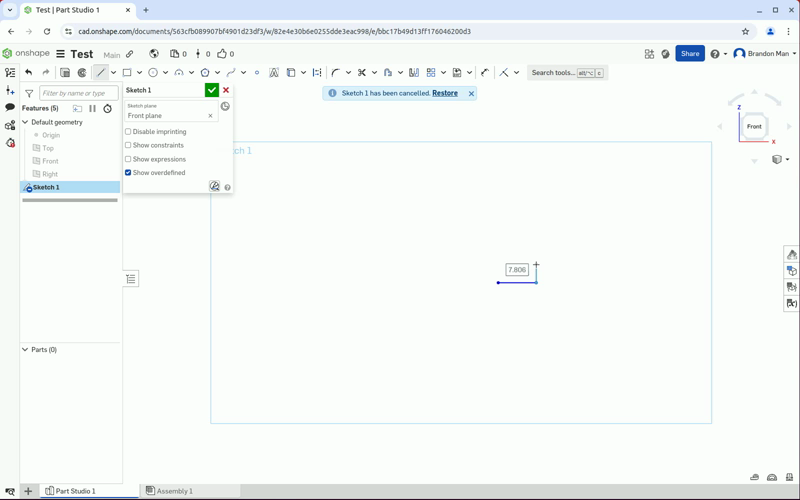
key(esc)
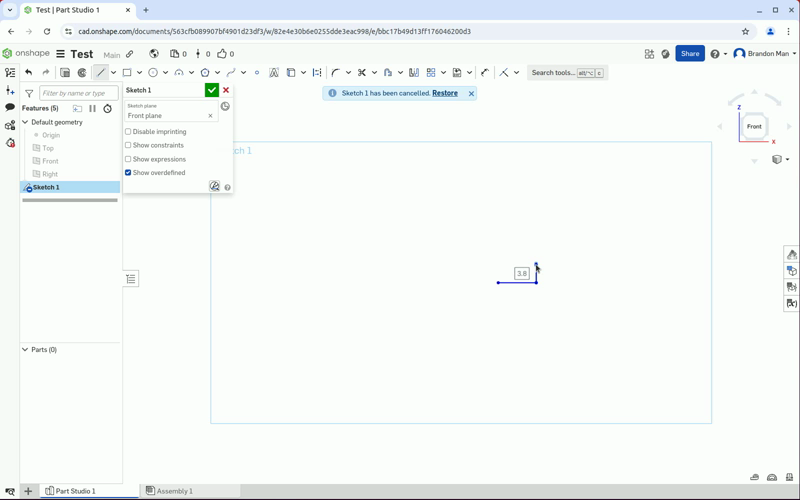
key(a)
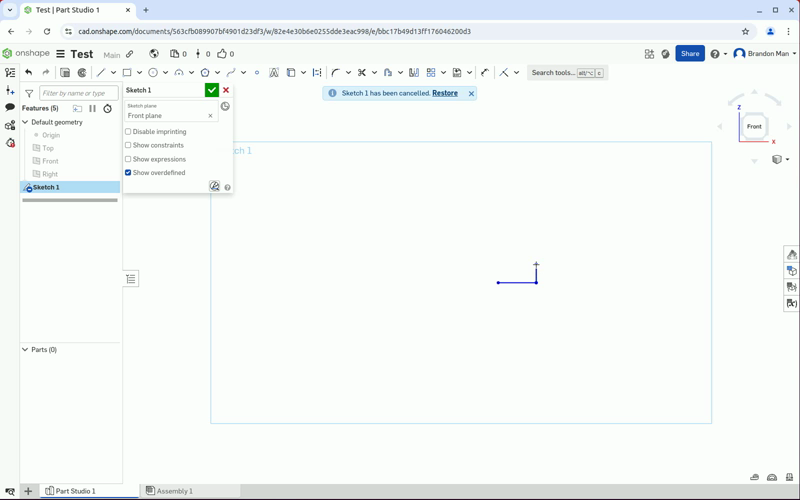
mouse_move(536, 264)
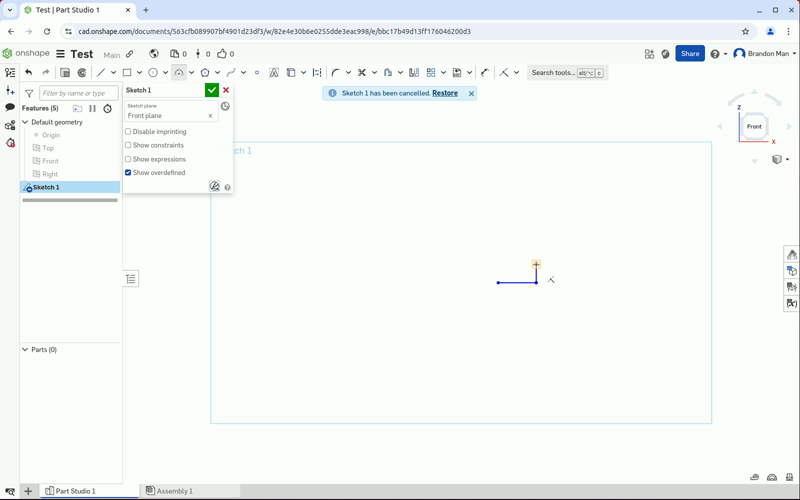
click(536, 264)
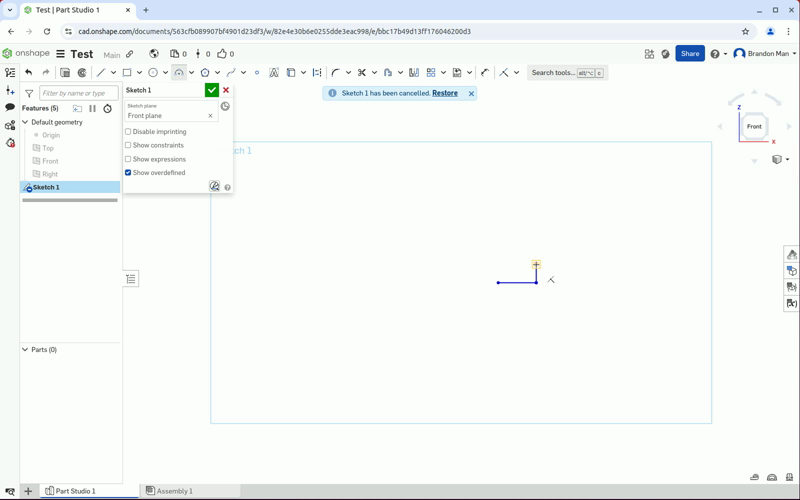
key_down(shift)
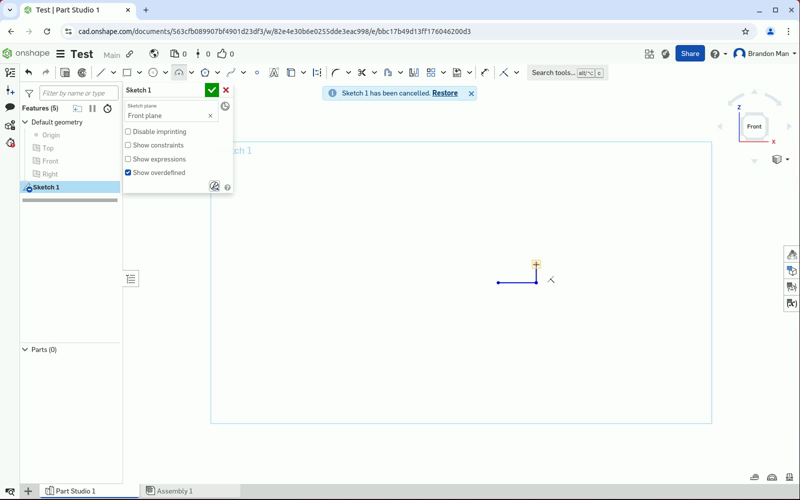
mouse_move(536, 226)
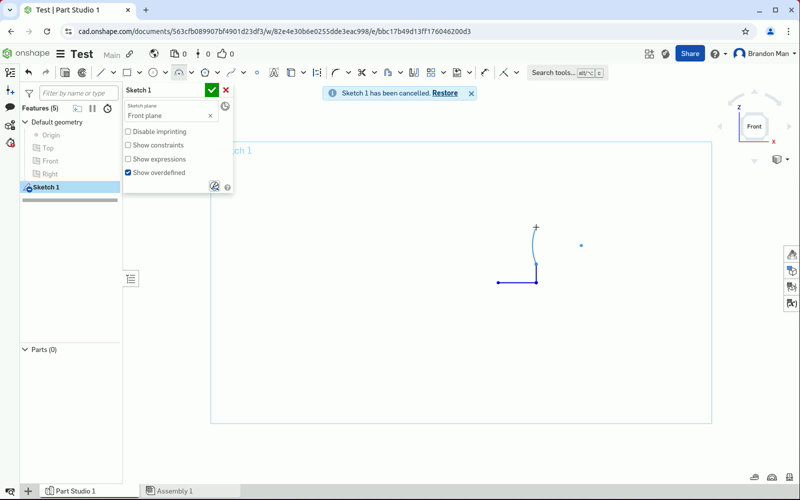
click(536, 226)
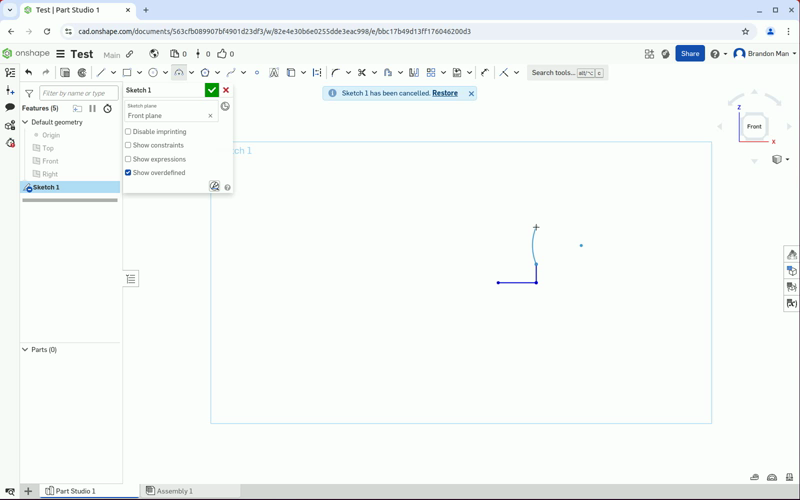
mouse_move(517, 245)
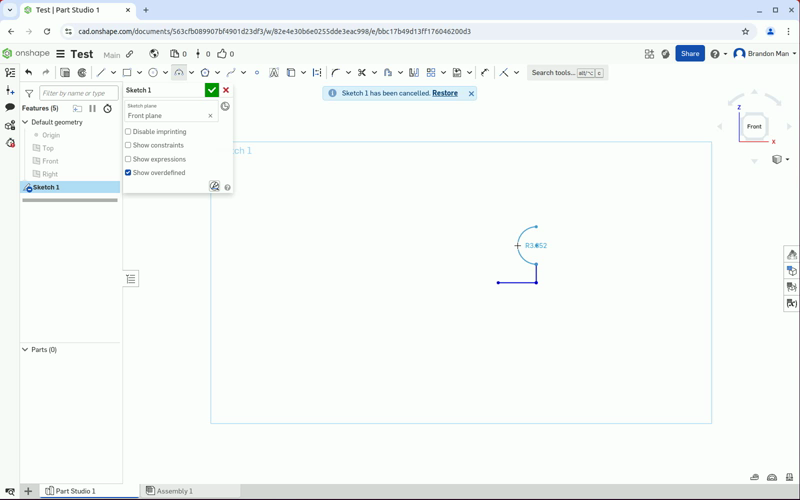
click(517, 245)
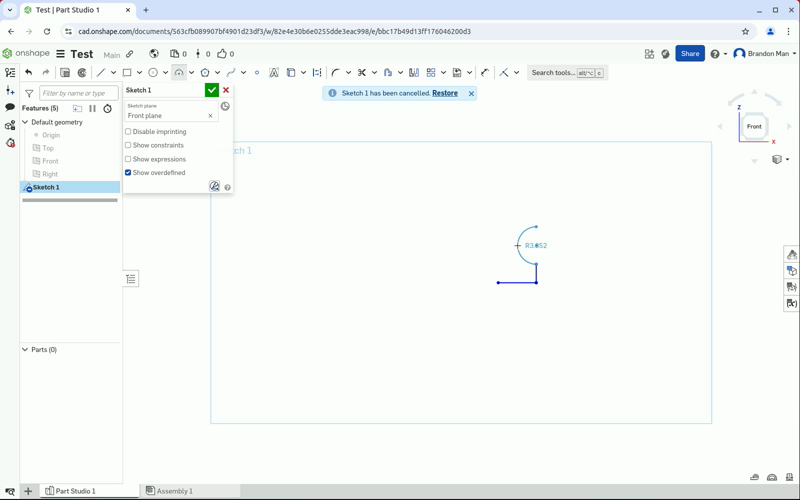
key_up(shift)
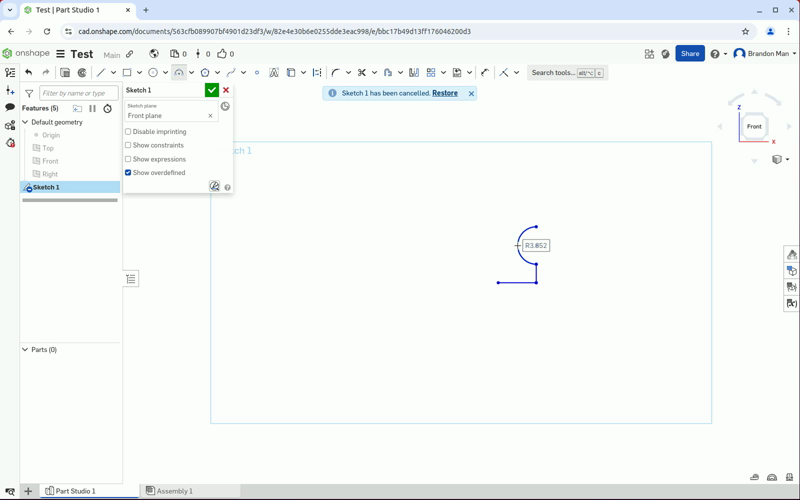
key(esc)
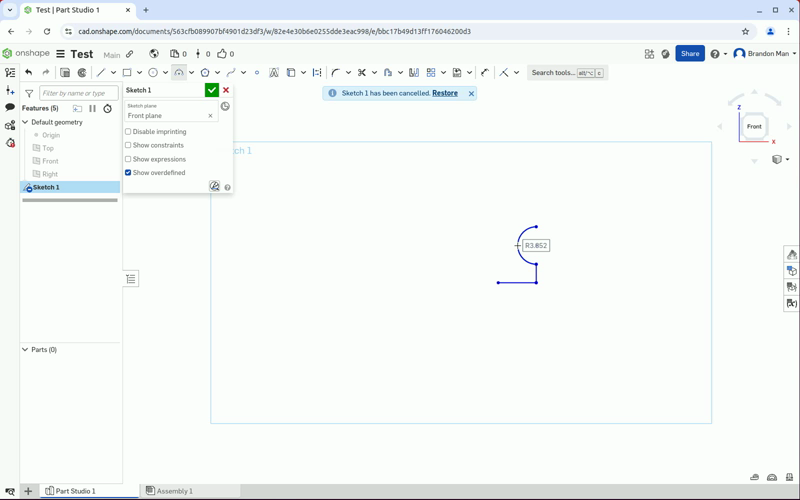
key(l)
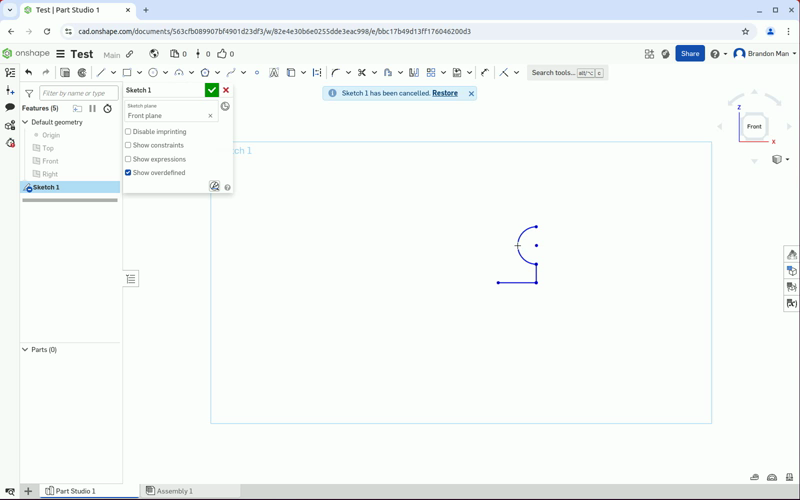
mouse_move(536, 226)
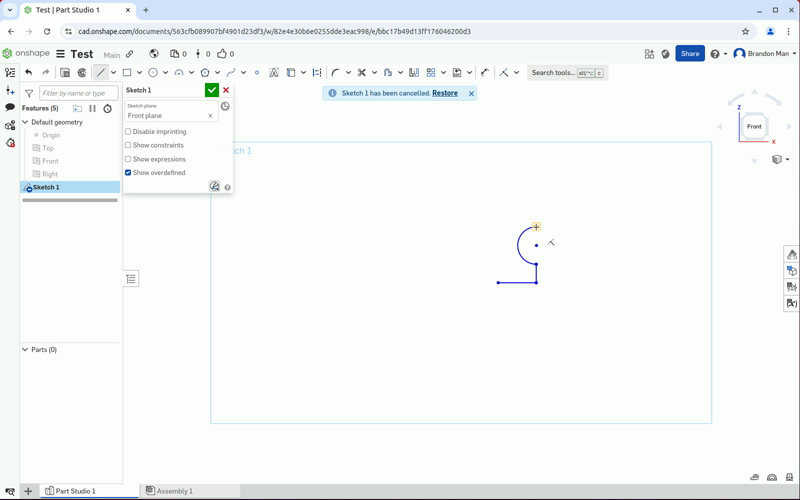
click(536, 226)
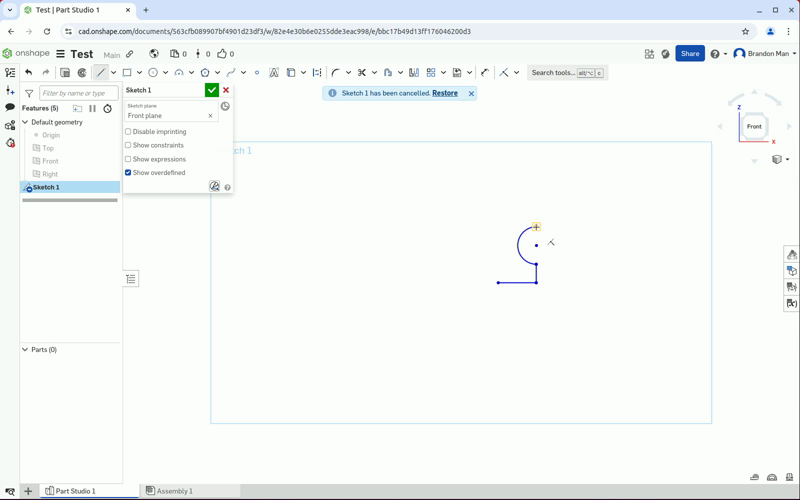
key_down(shift)
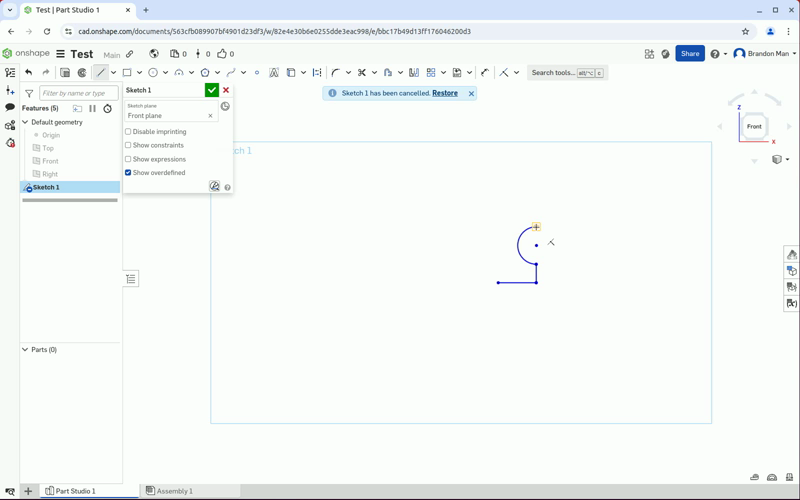
mouse_move(566, 226)
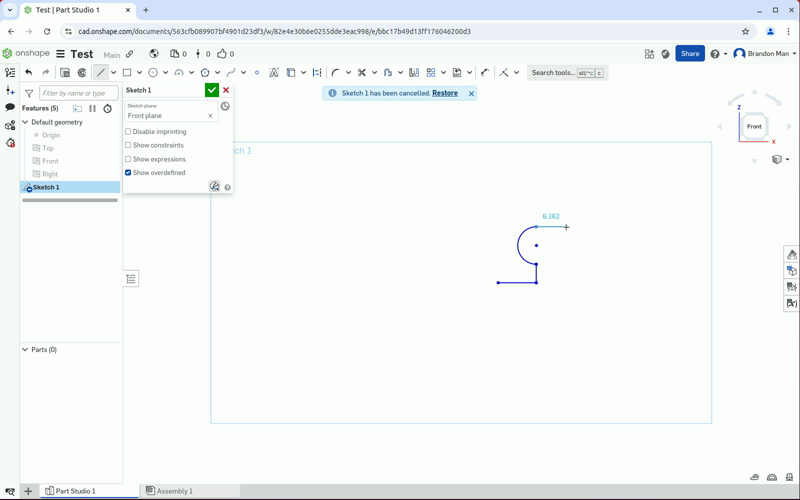
mouse_move(536, 207)
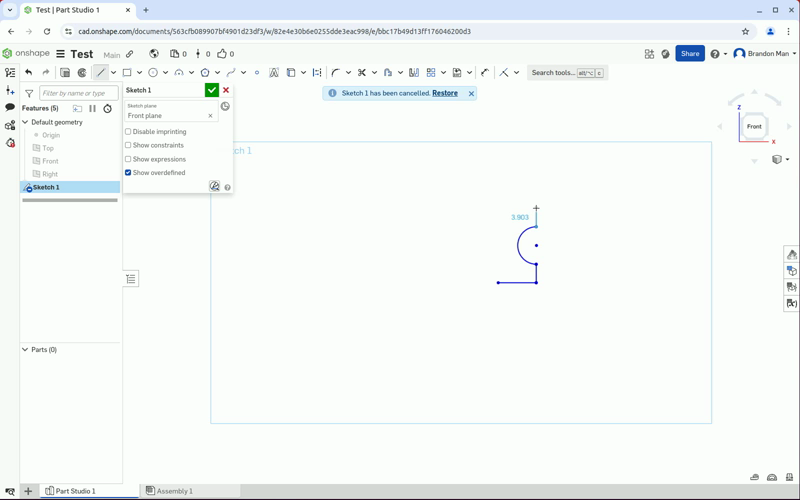
click(536, 207)
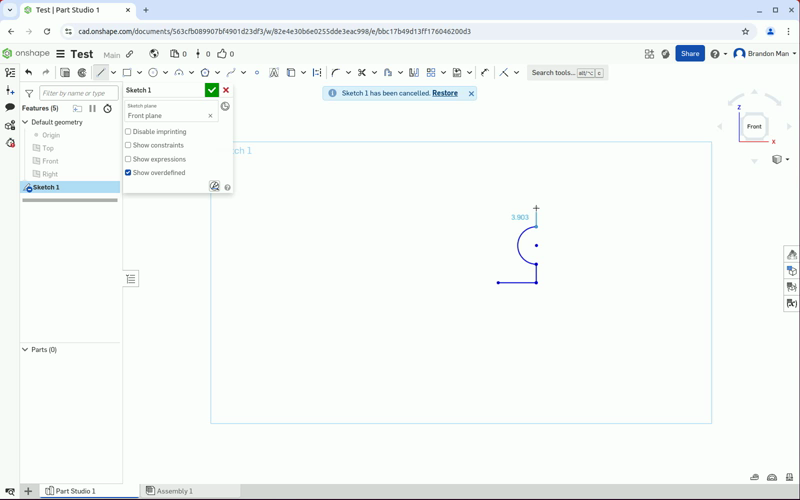
key_up(shift)
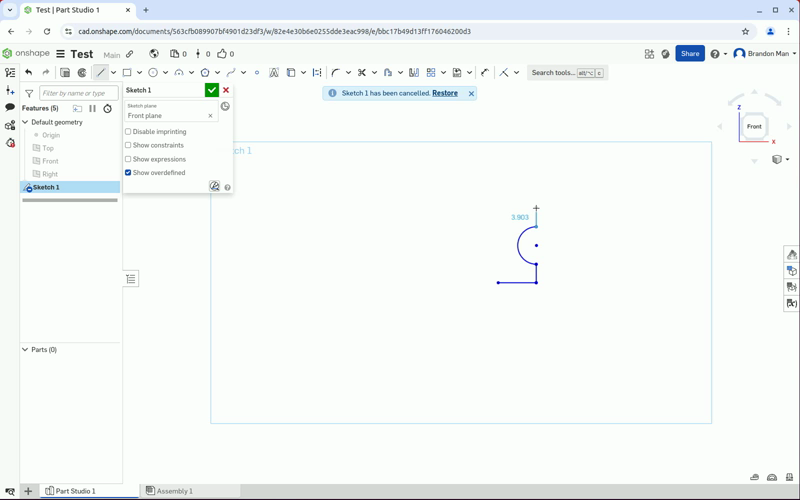
key_down(shift)
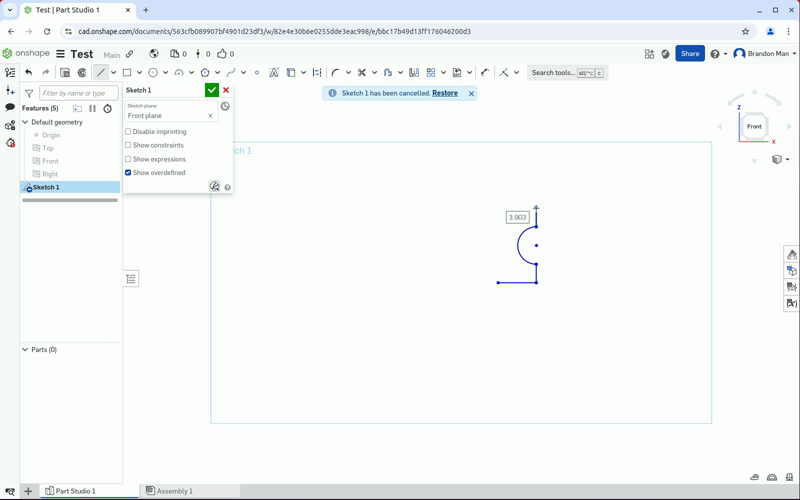
mouse_move(566, 207)
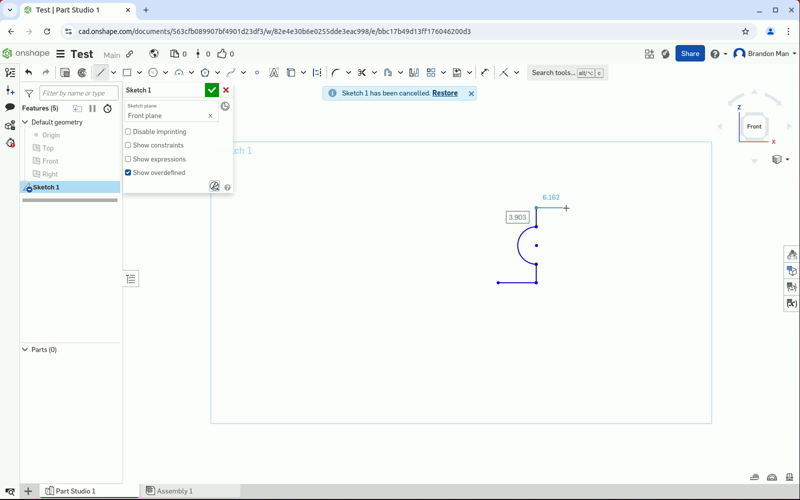
mouse_move(498, 207)
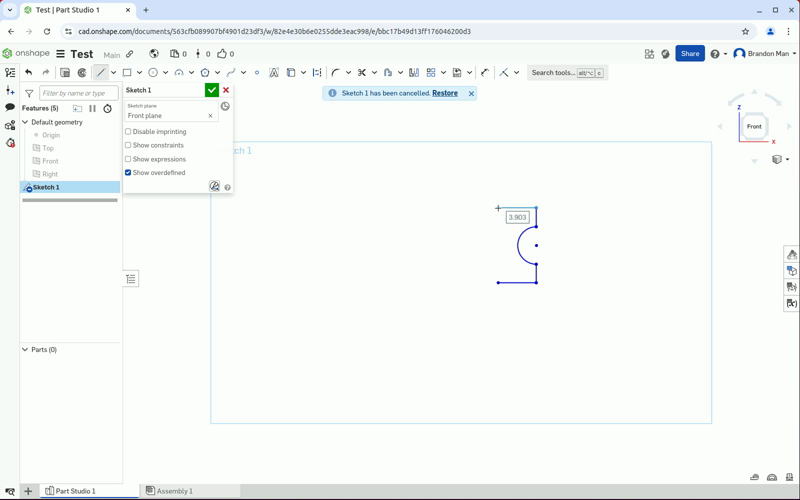
click(498, 207)
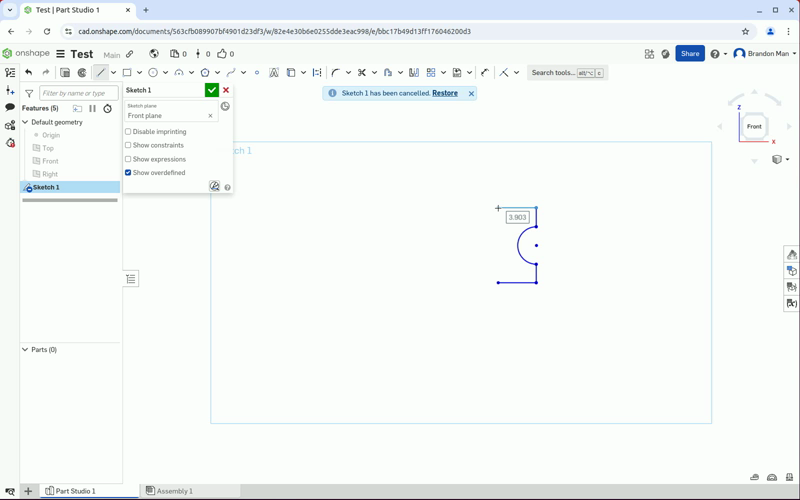
key_up(shift)
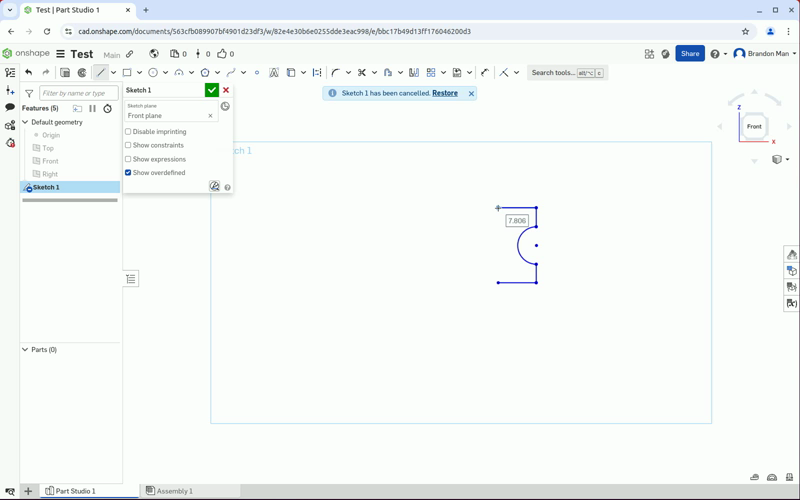
key_down(shift)
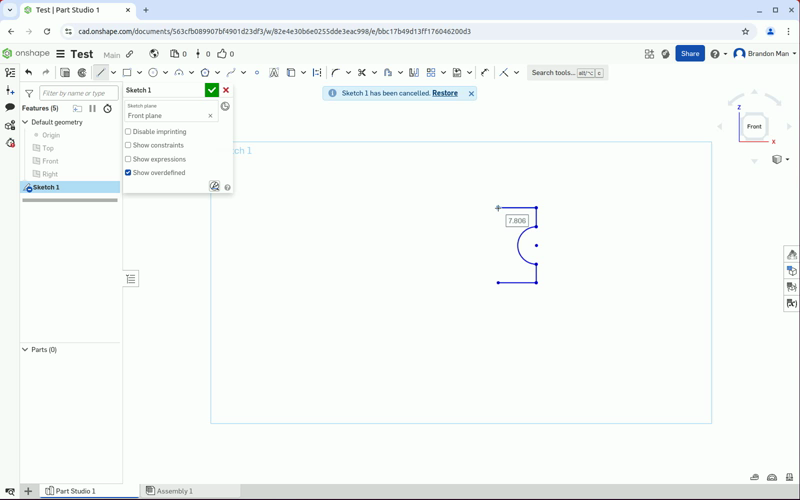
mouse_move(528, 207)
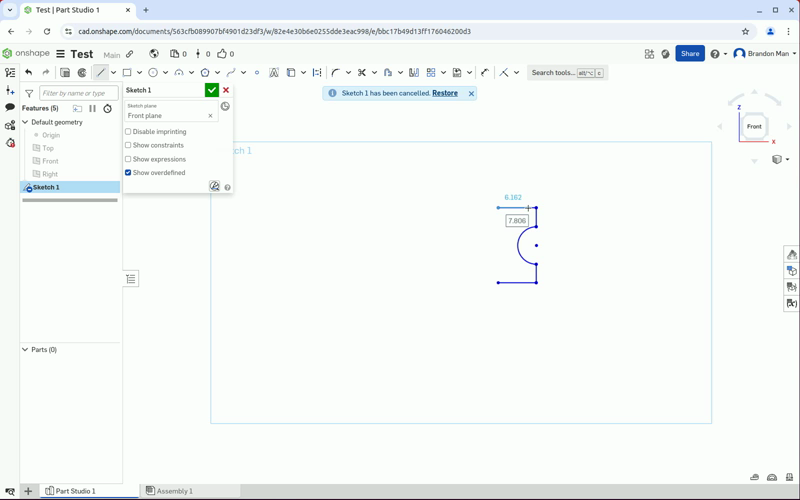
mouse_move(498, 226)
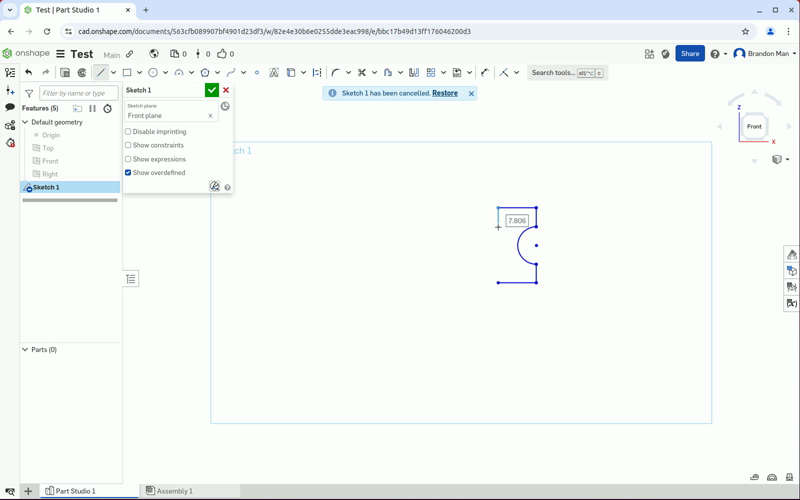
click(498, 226)
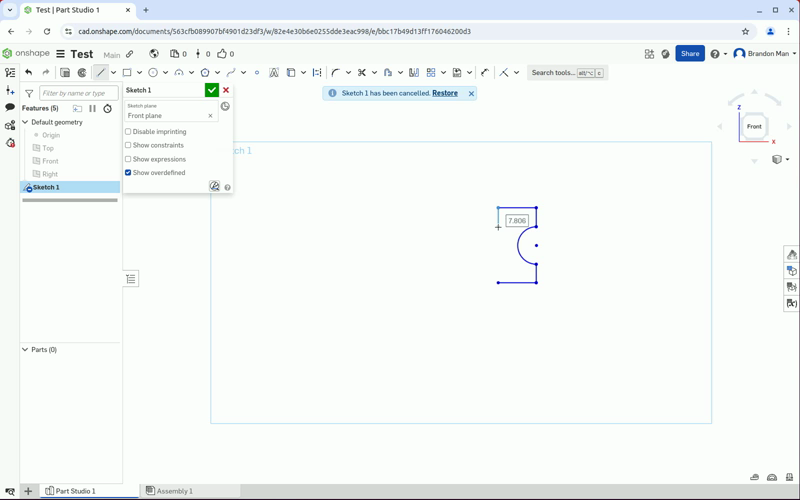
key_up(shift)
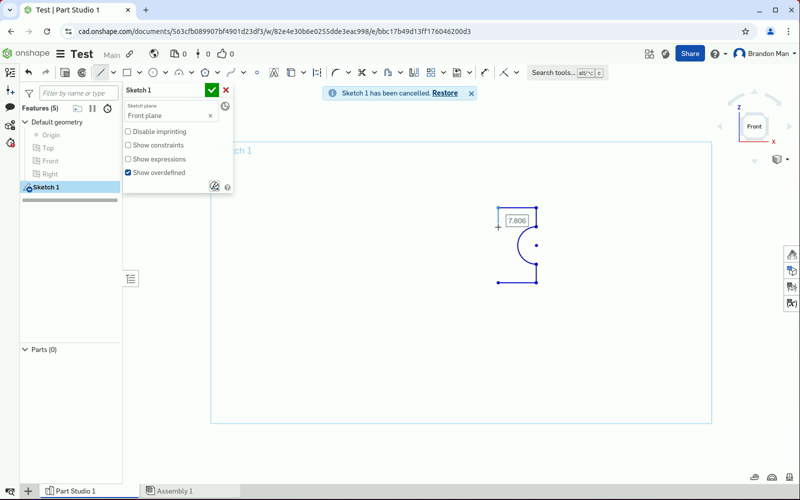
key_down(shift)
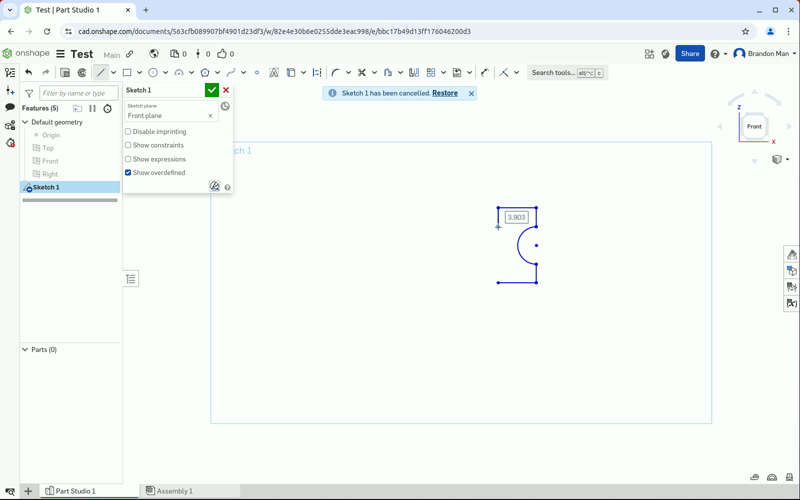
mouse_move(528, 226)
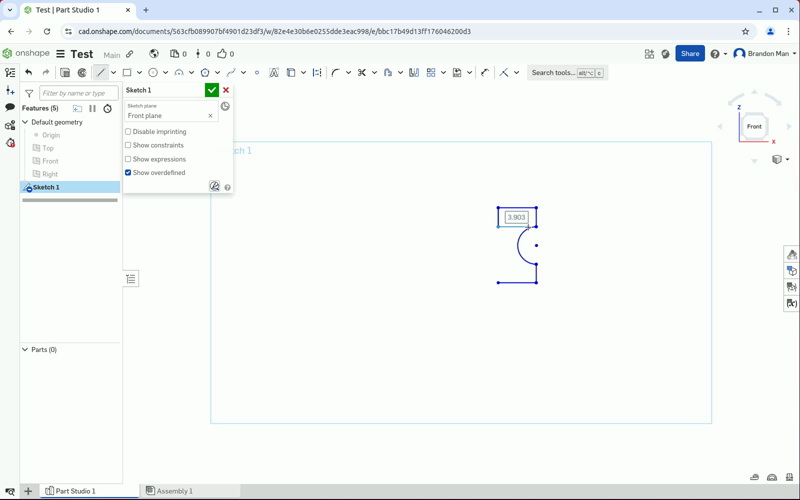
mouse_move(498, 264)
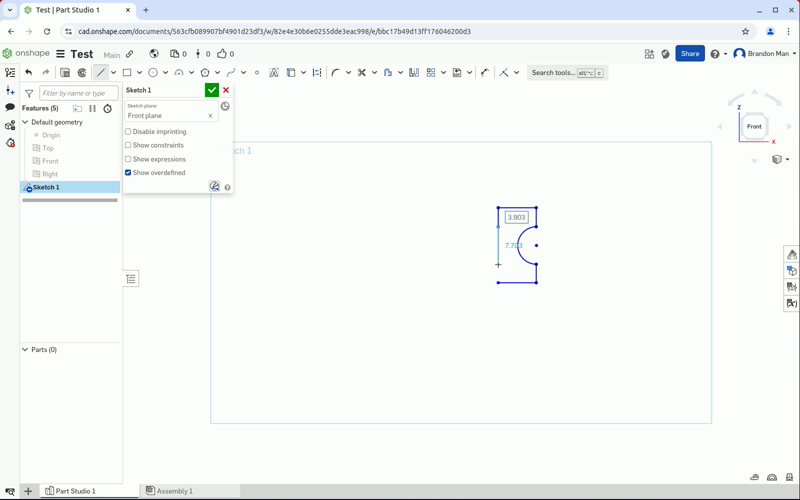
click(498, 264)
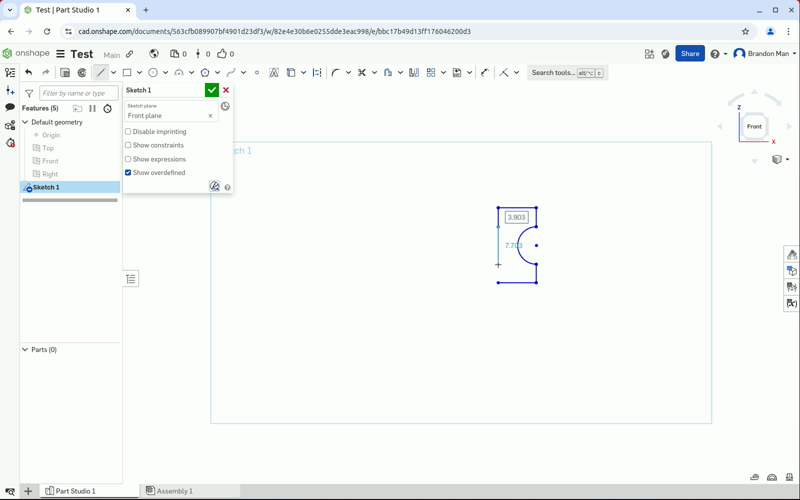
key_up(shift)
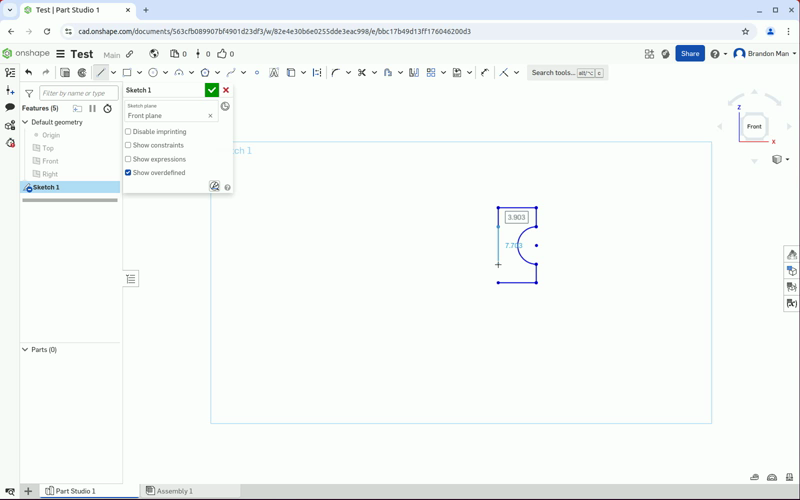
mouse_move(528, 264)
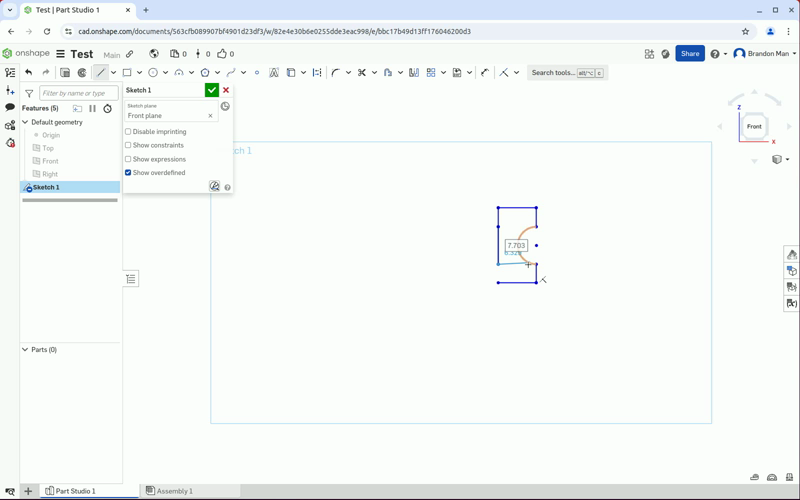
key_down(shift)
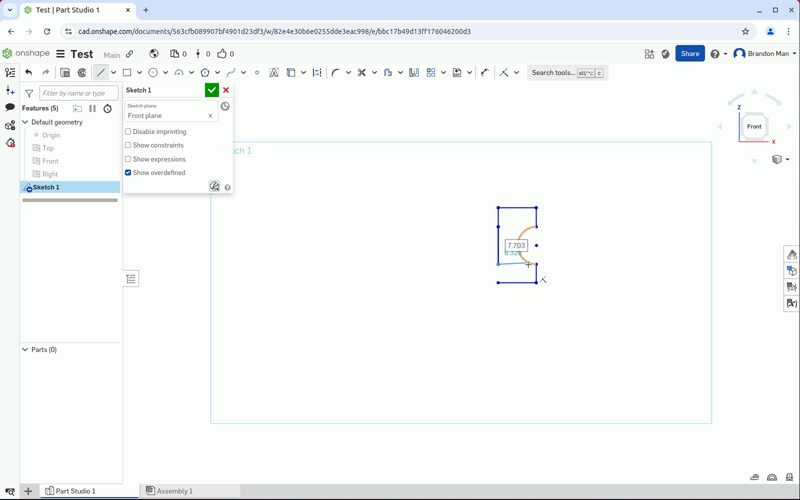
mouse_move(498, 282)
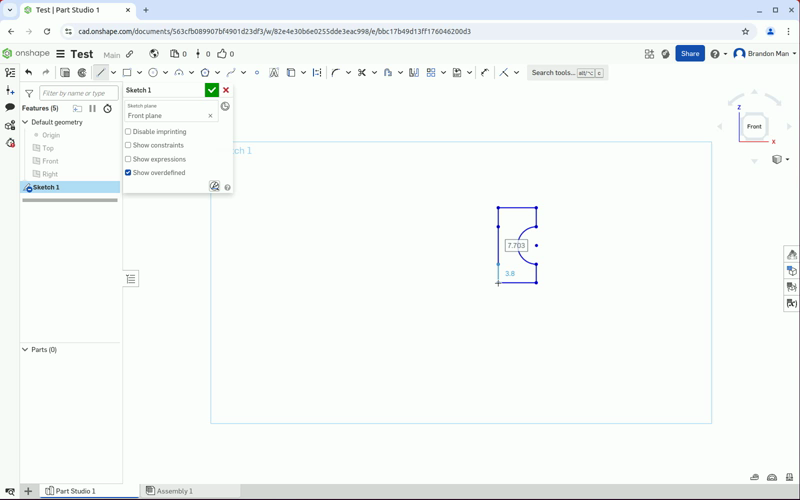
key_up(shift)
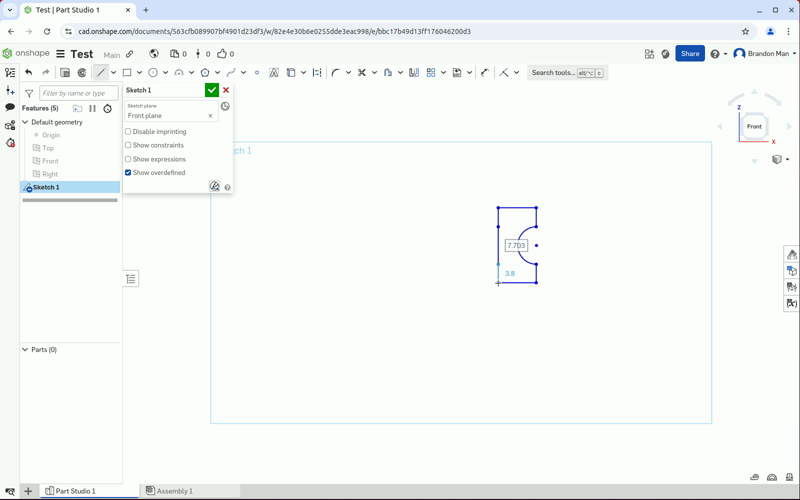
click(498, 282)
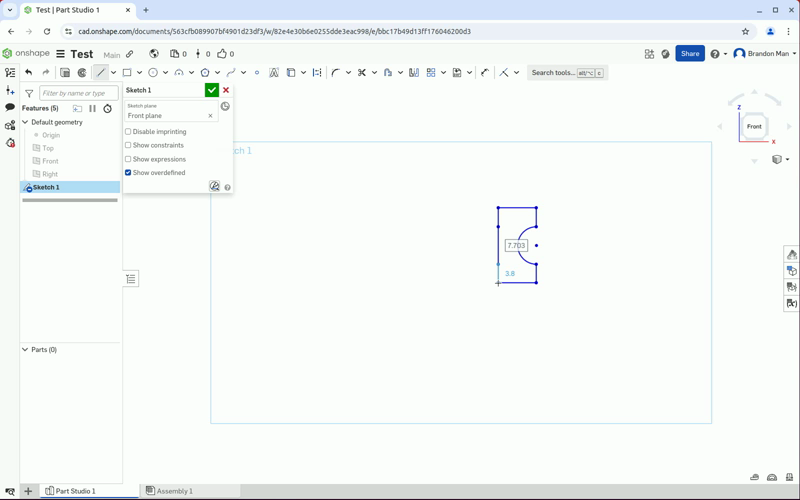
key(esc)
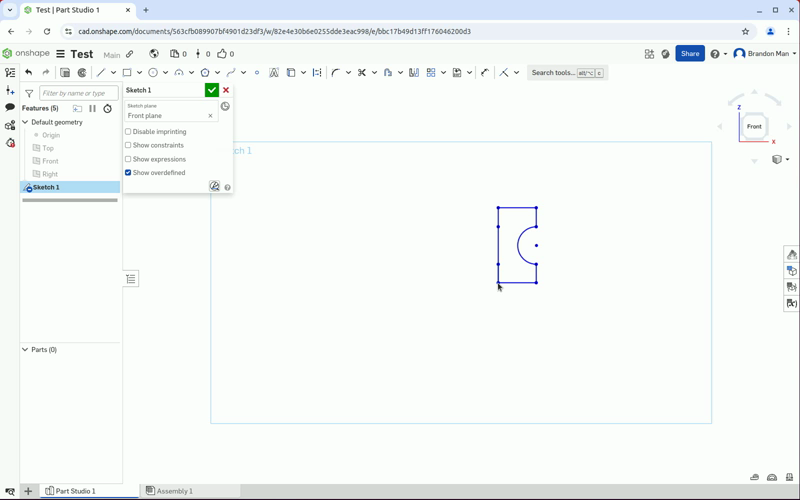
mouse_move(512, 224)
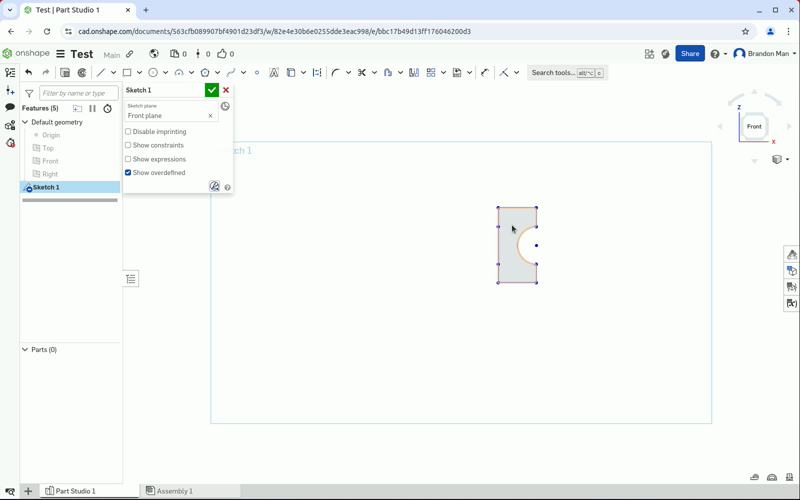
scroll(6)
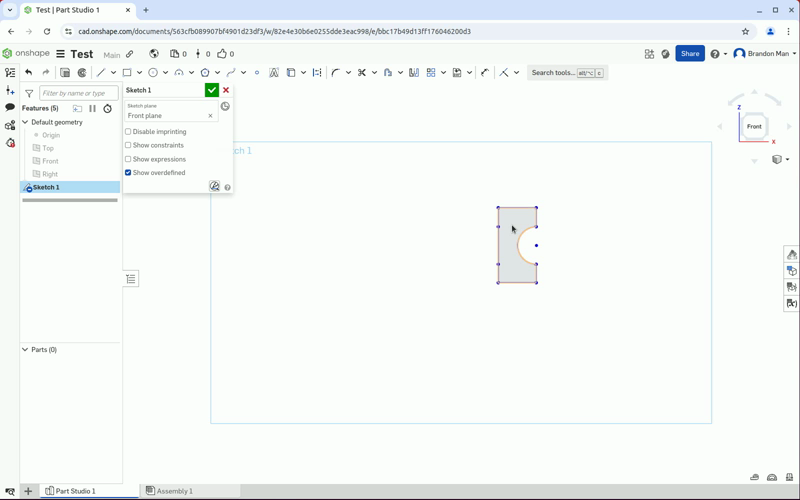
scroll(6)
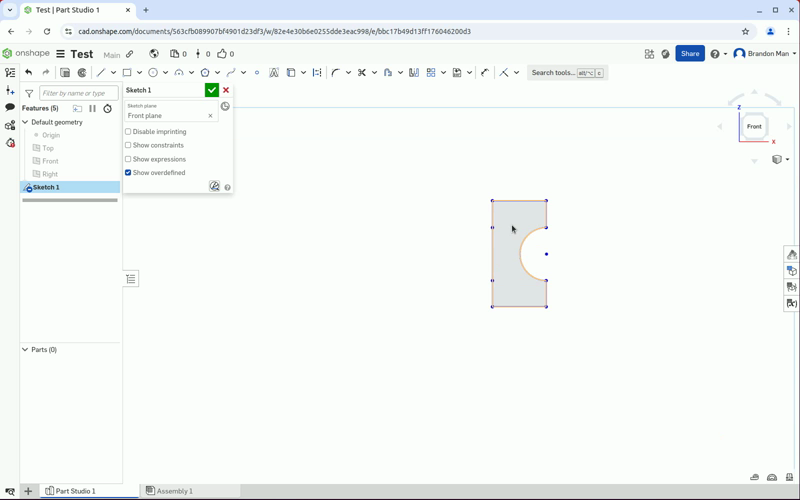
scroll(6)
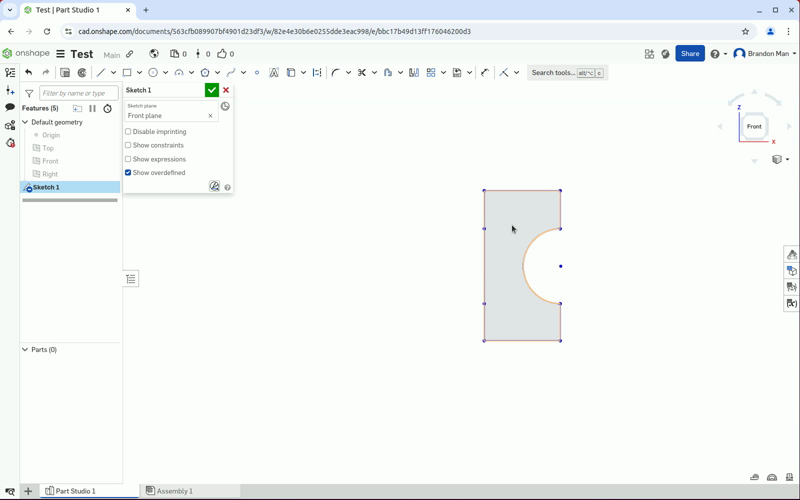
scroll(6)
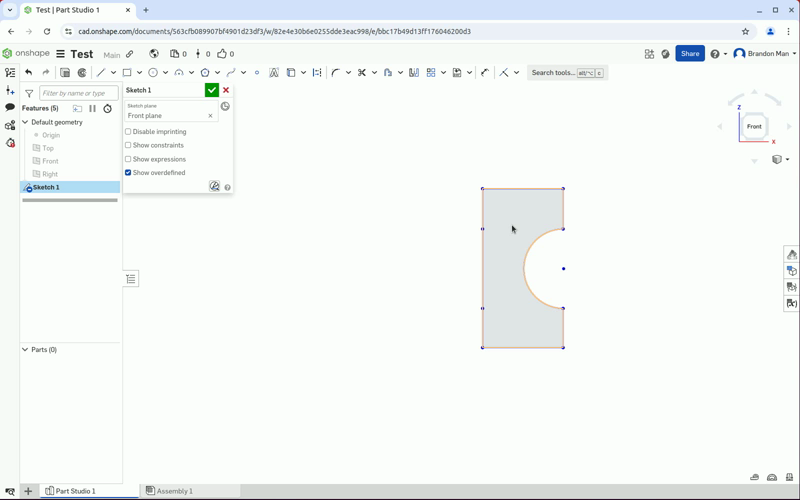
scroll(6)
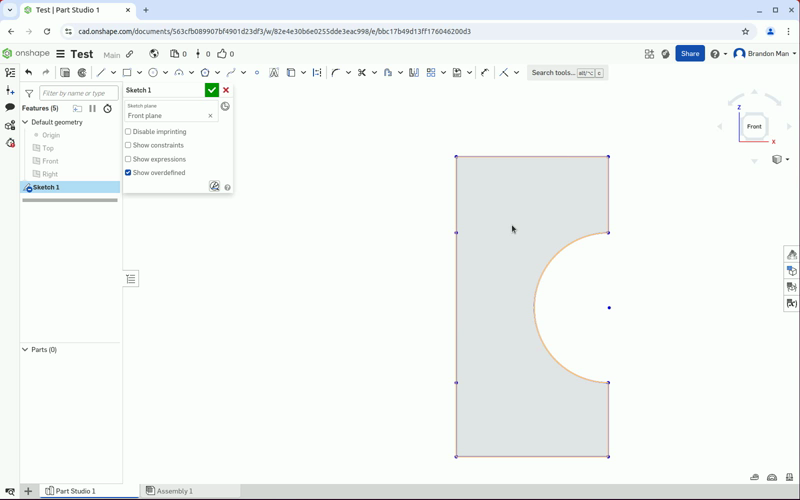
scroll(6)
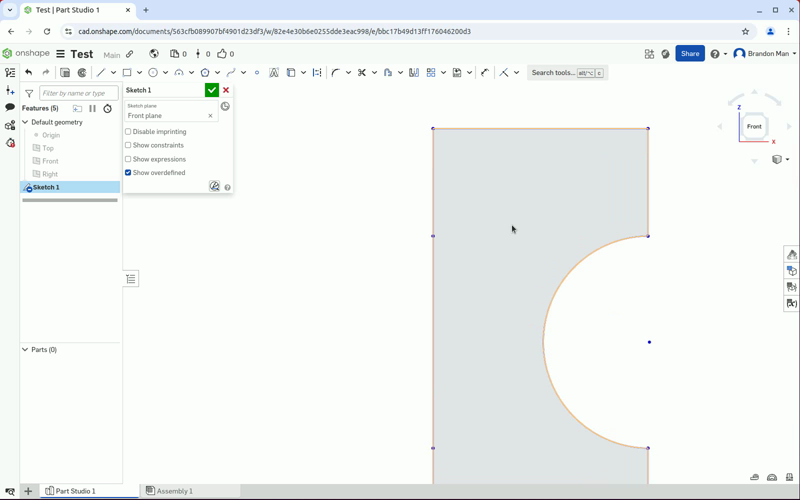
scroll(6)
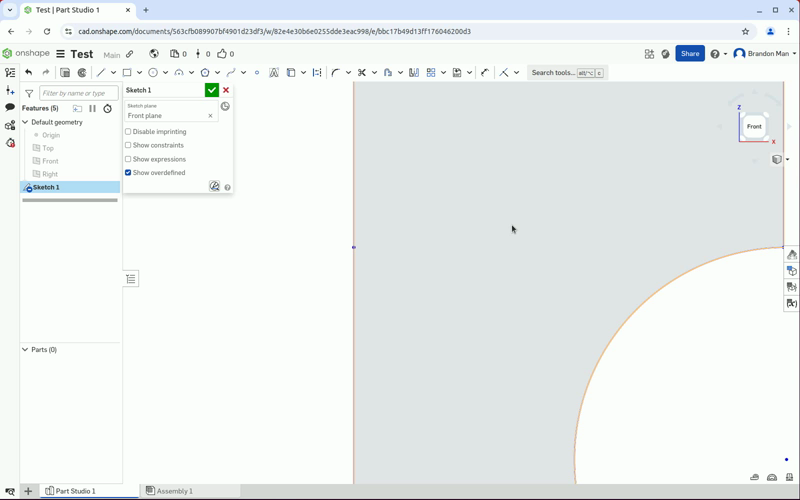
click(512, 224)
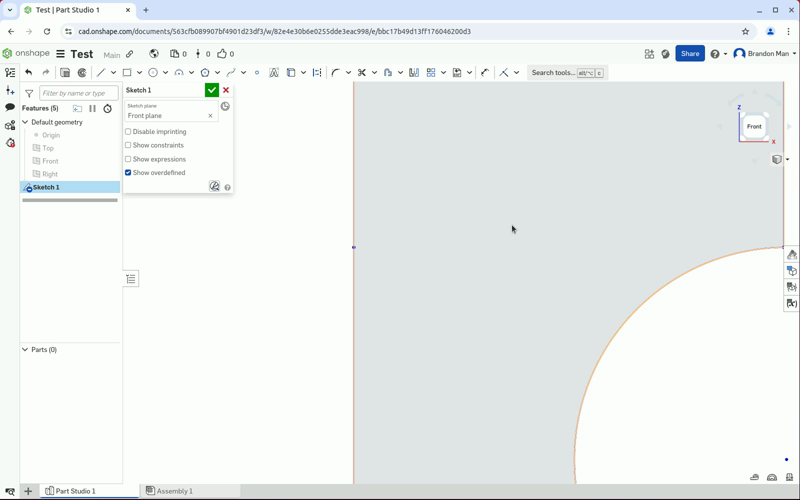
scroll(-6)
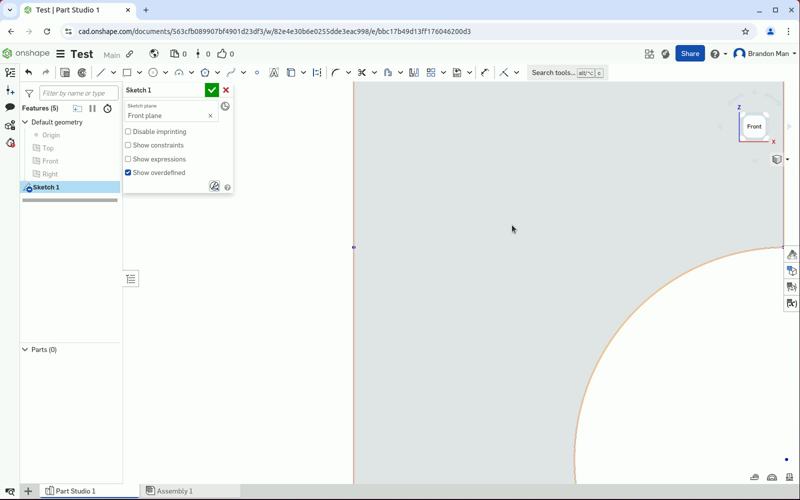
scroll(-6)
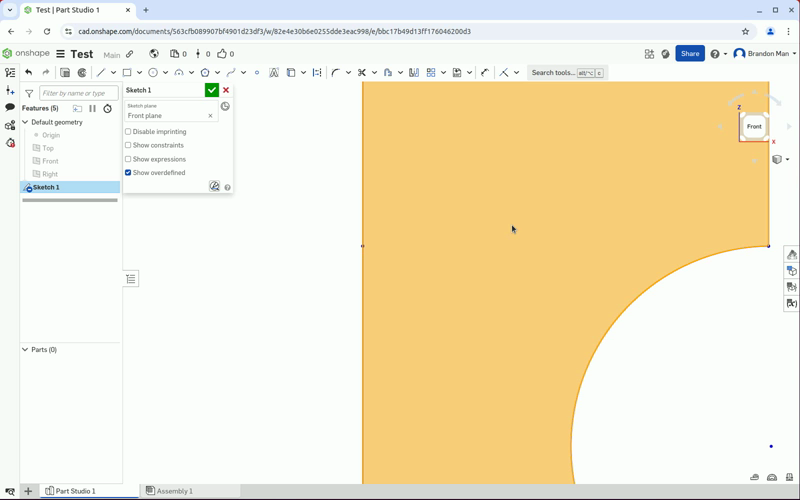
scroll(-6)
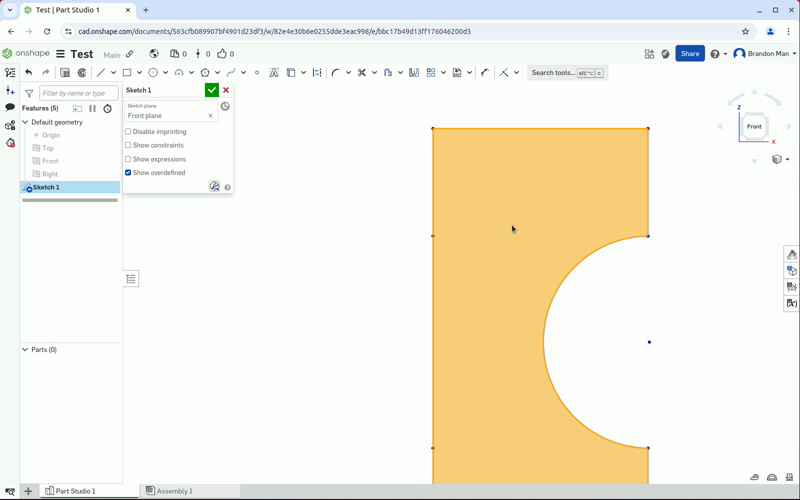
scroll(-6)
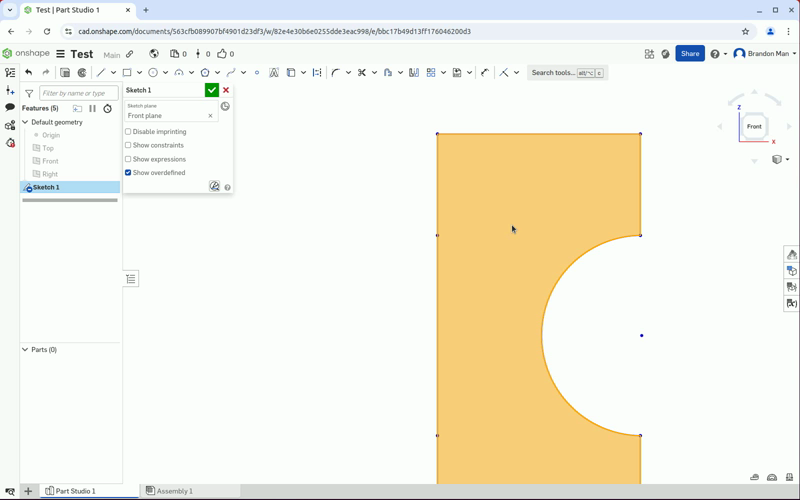
scroll(-6)
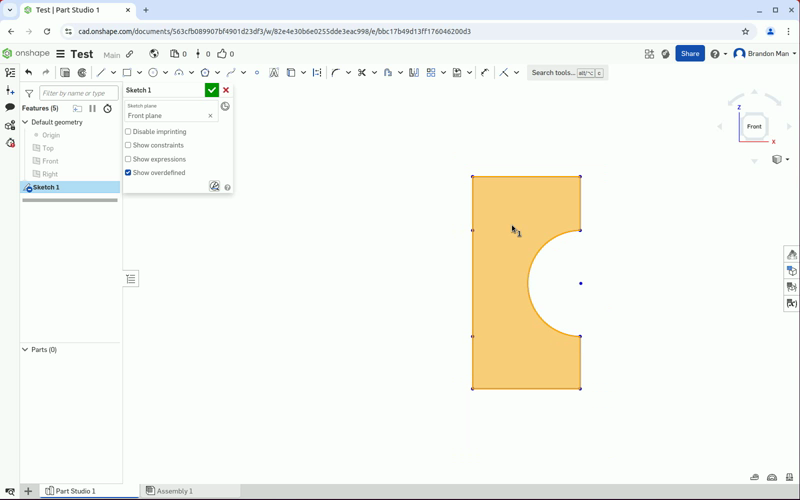
scroll(-6)
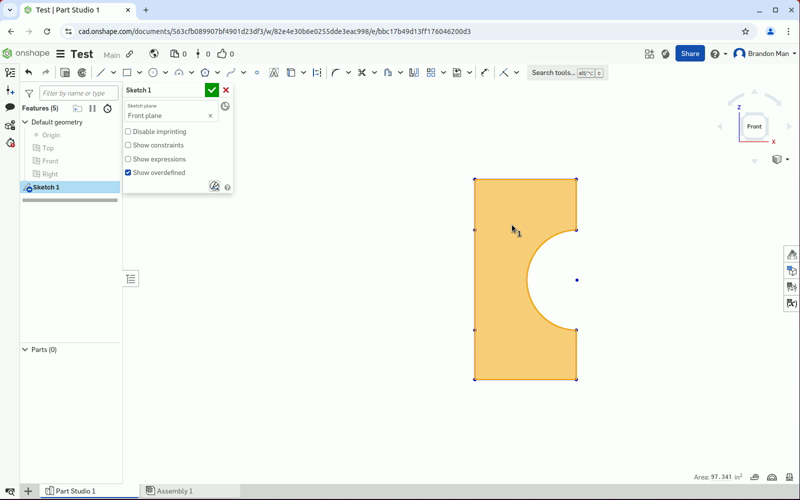
scroll(-6)
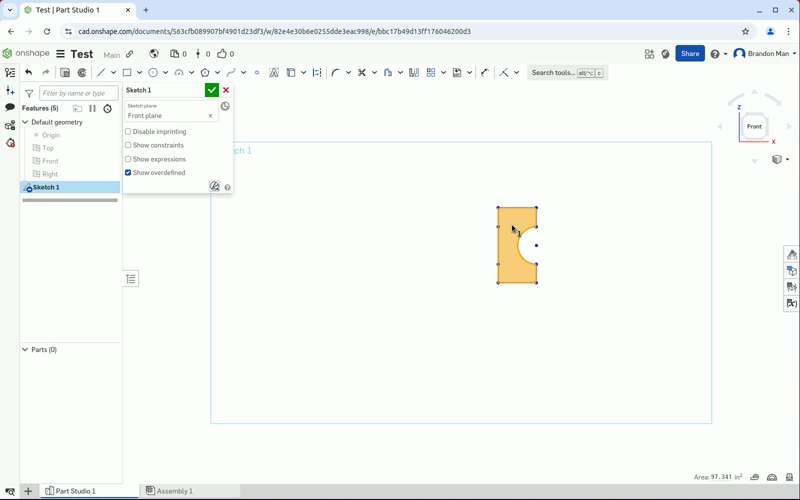
mouse_move(73, 352)
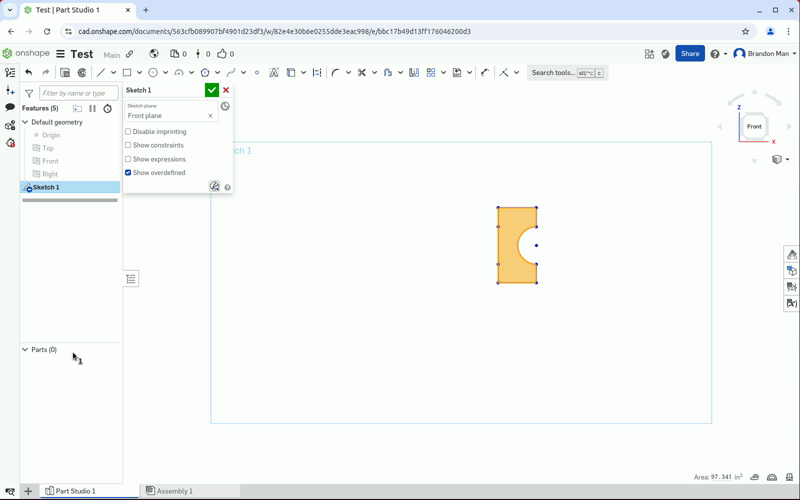
key(shift+y)
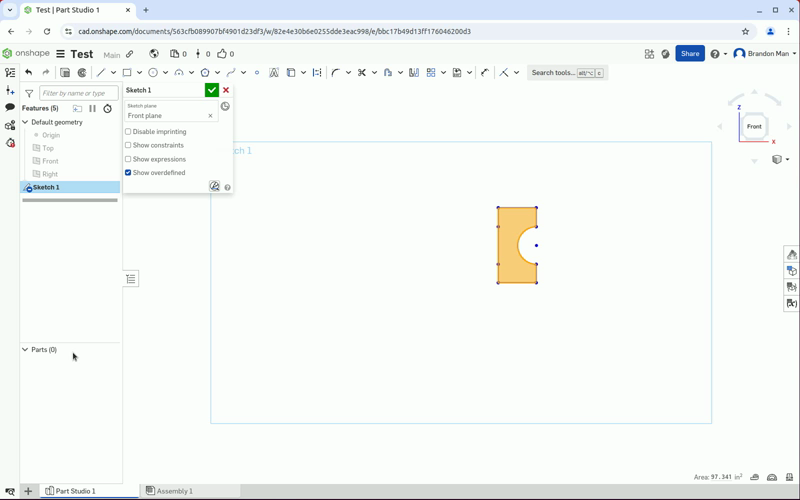
key(shift+e)
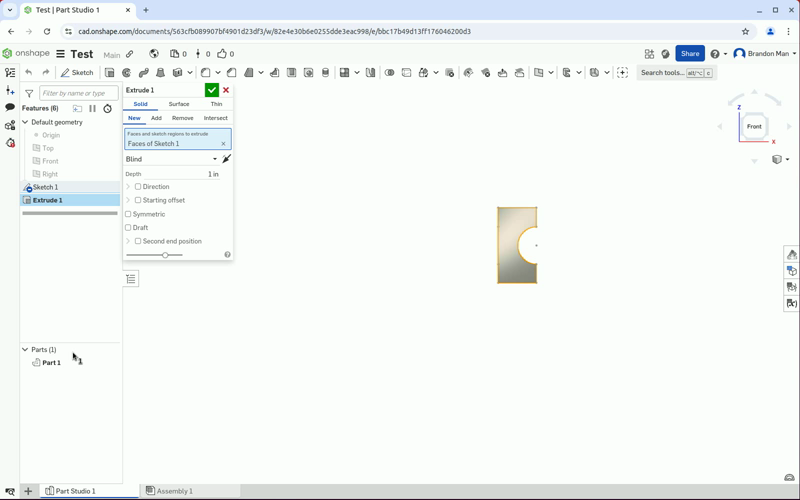
mouse_move(143, 106)
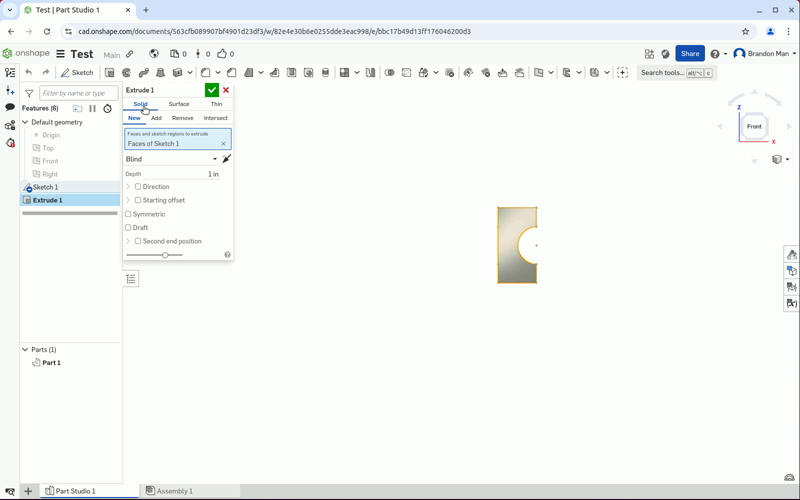
click(143, 106)
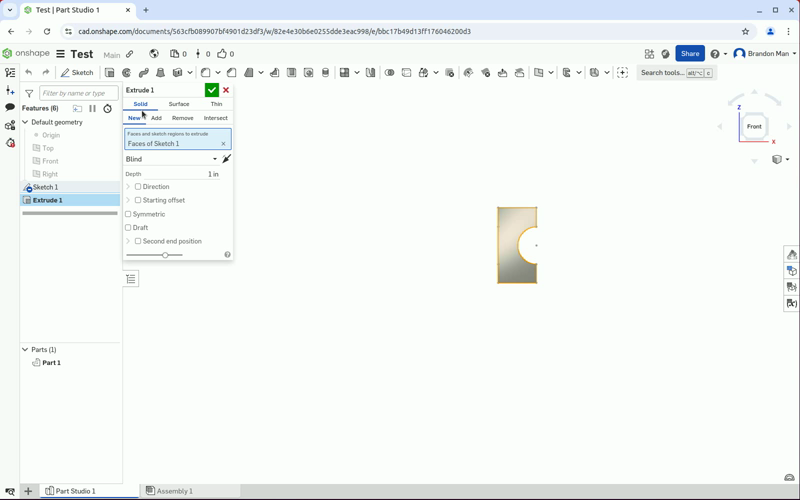
mouse_move(137, 120)
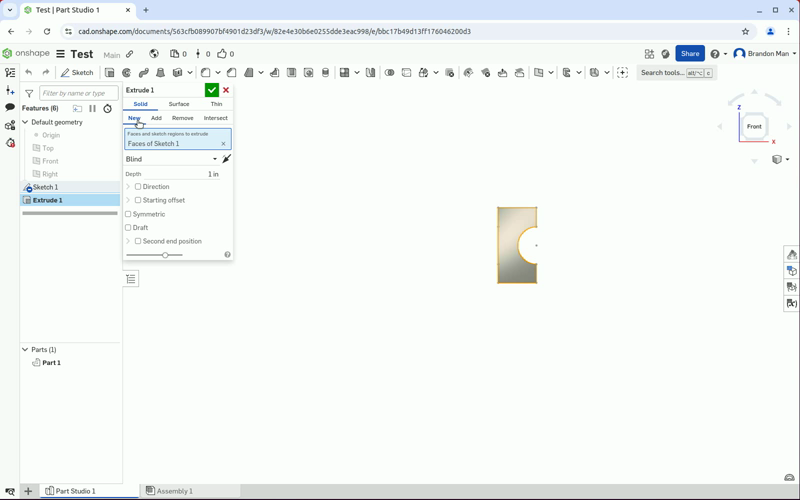
click(137, 120)
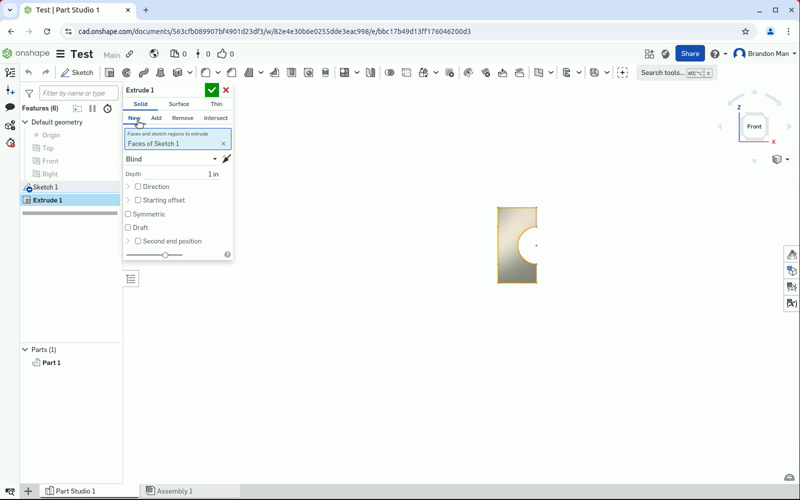
key(tab, 4)
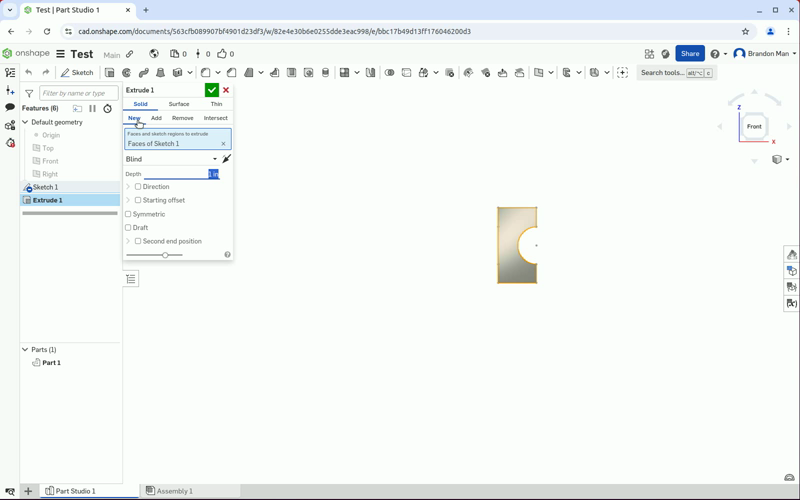
text(7.703)
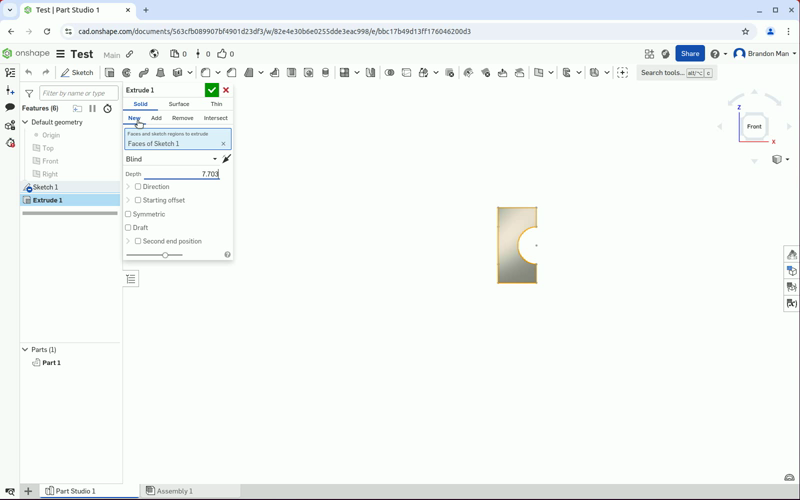
key(enter)
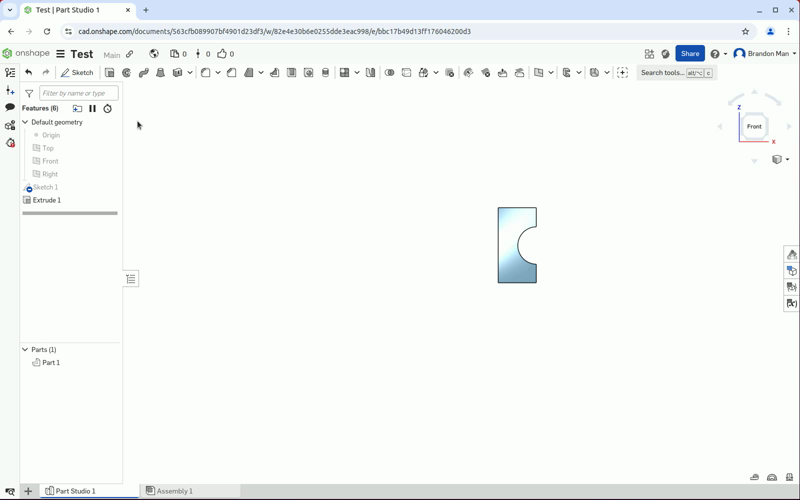
key(shift+h)
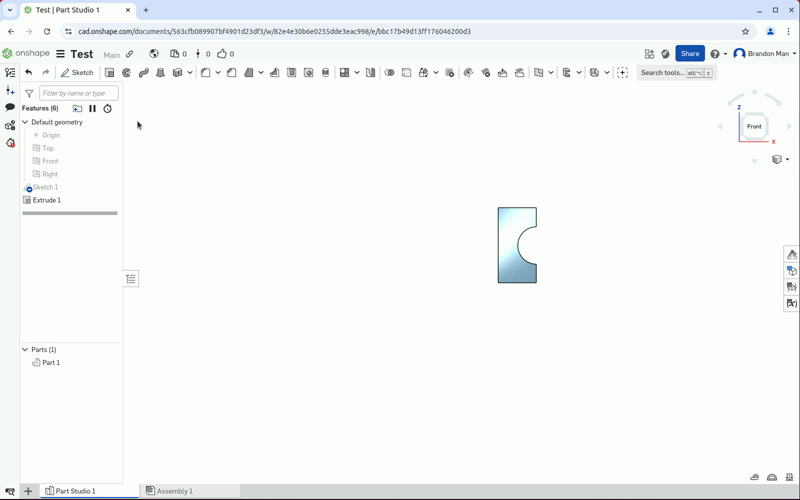
key(shift+h)
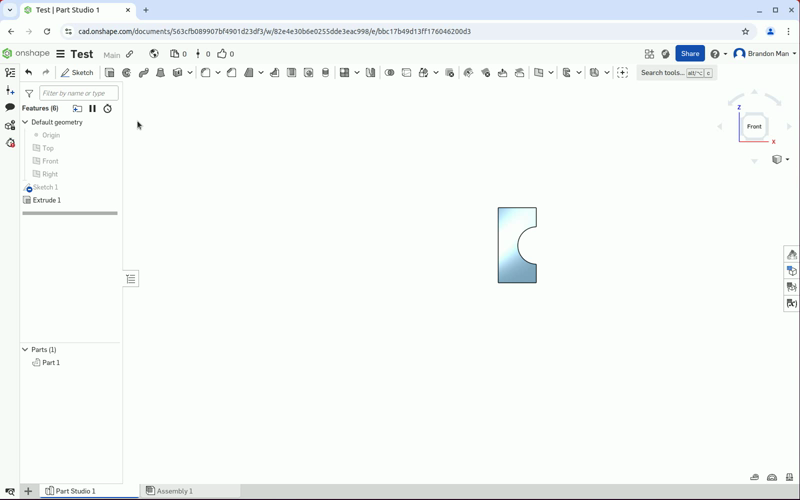
mouse_move(73, 189)
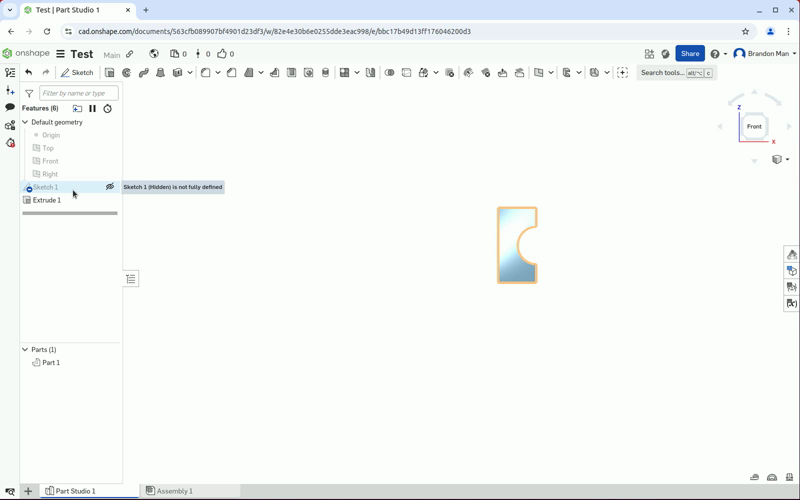
click(73, 189)
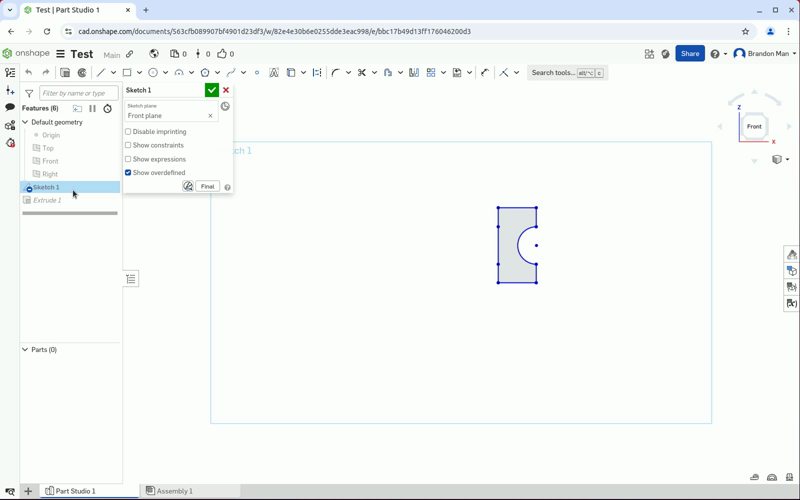
mouse_move(229, 92)
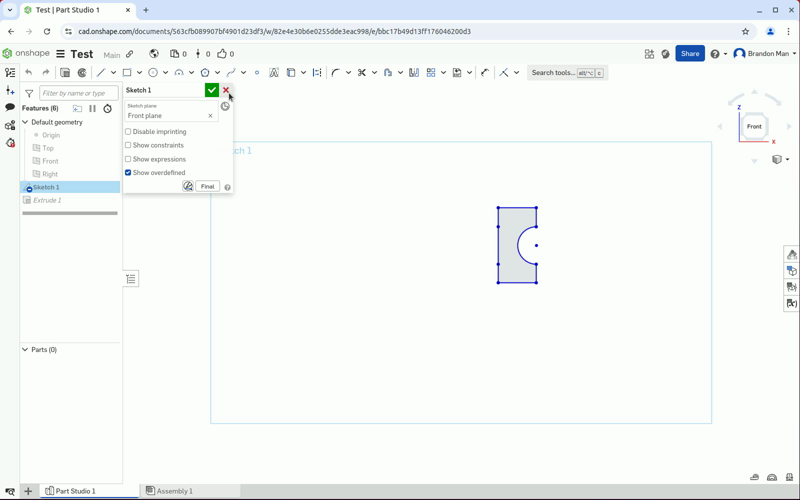
click(229, 92)
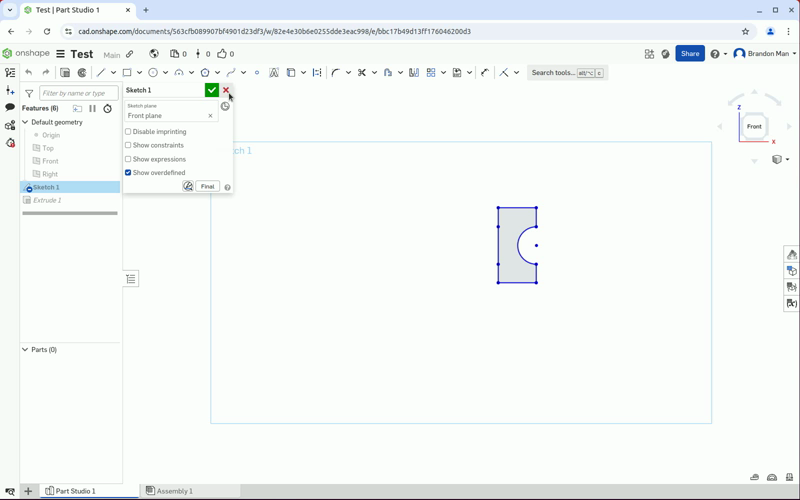
key(shift+s)
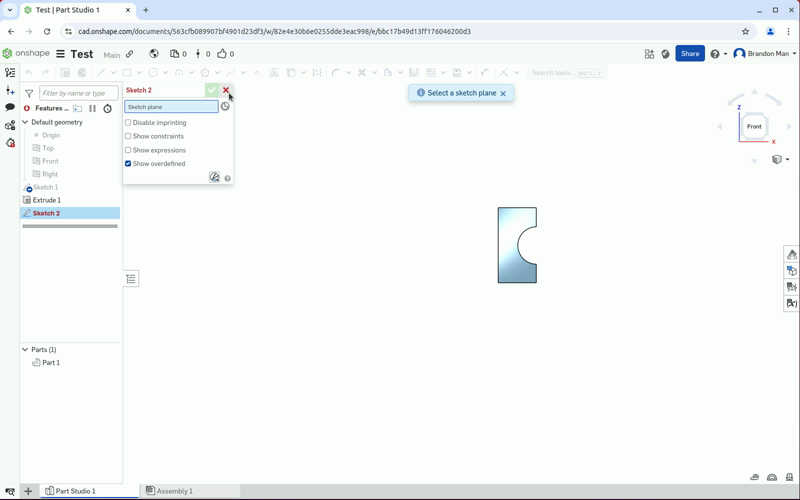
mouse_move(73, 163)
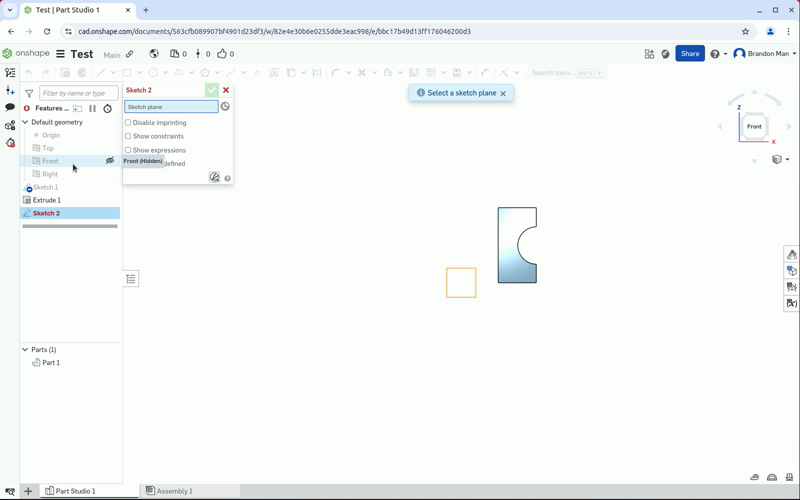
click(73, 163)
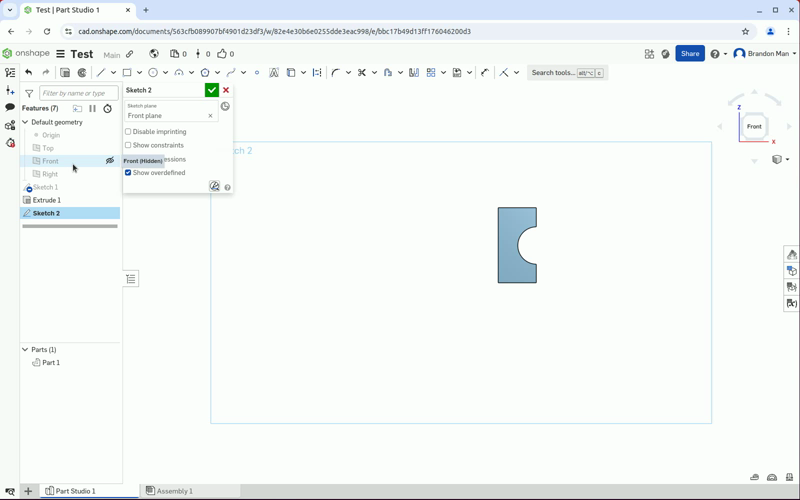
mouse_move(73, 352)
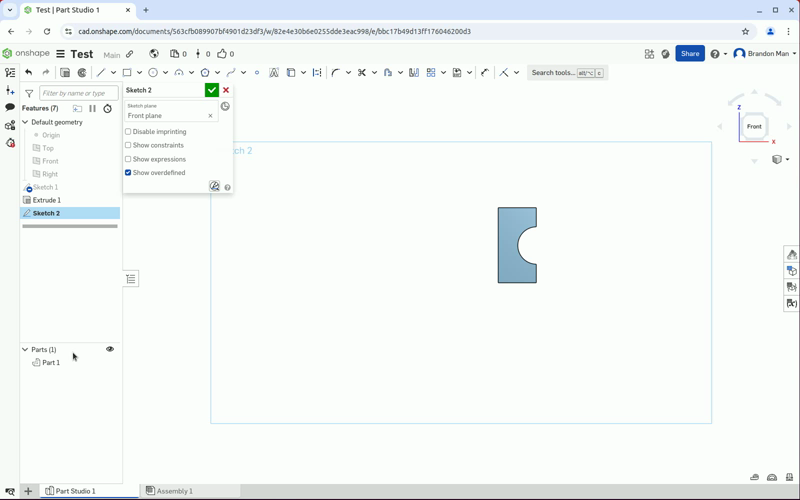
key(y)
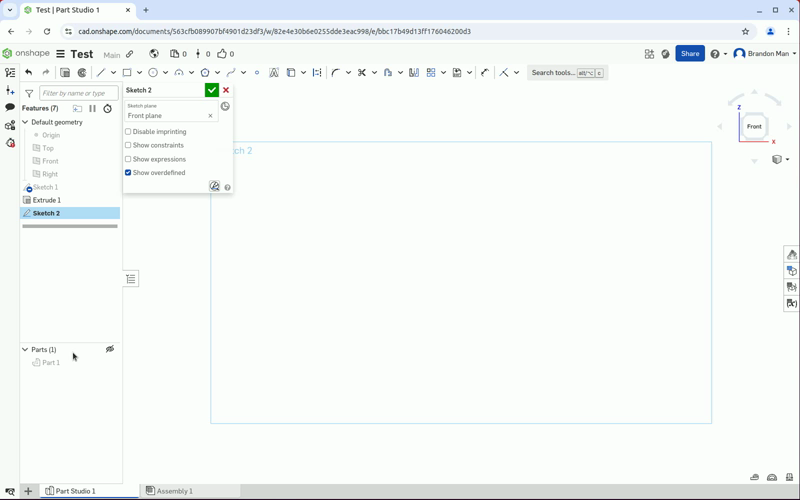
key(a)
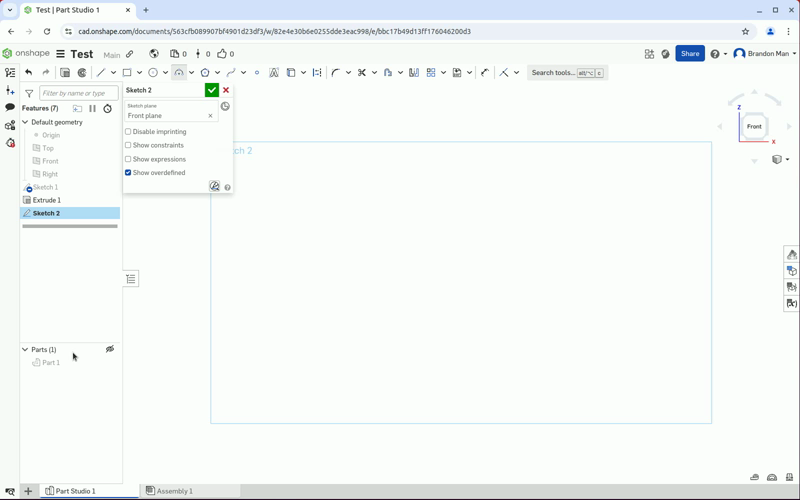
key_down(shift)
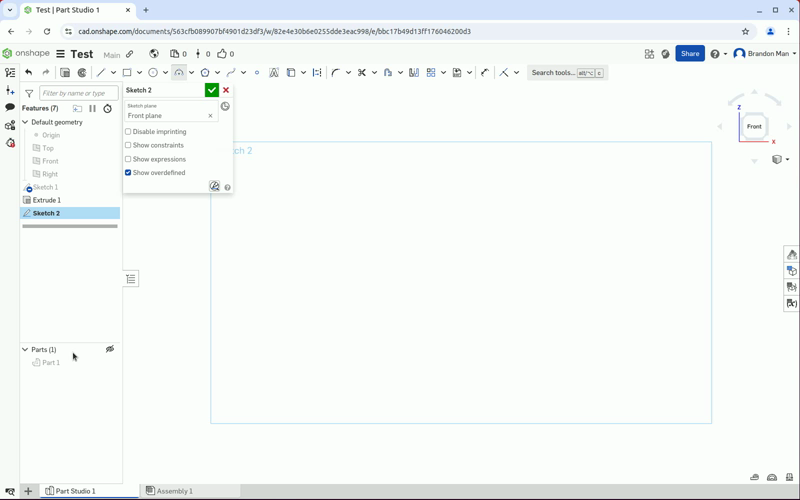
mouse_move(535, 282)
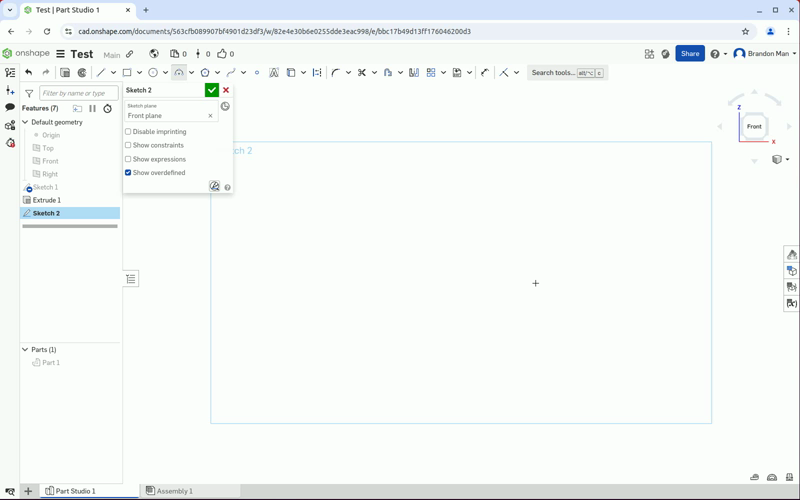
click(535, 282)
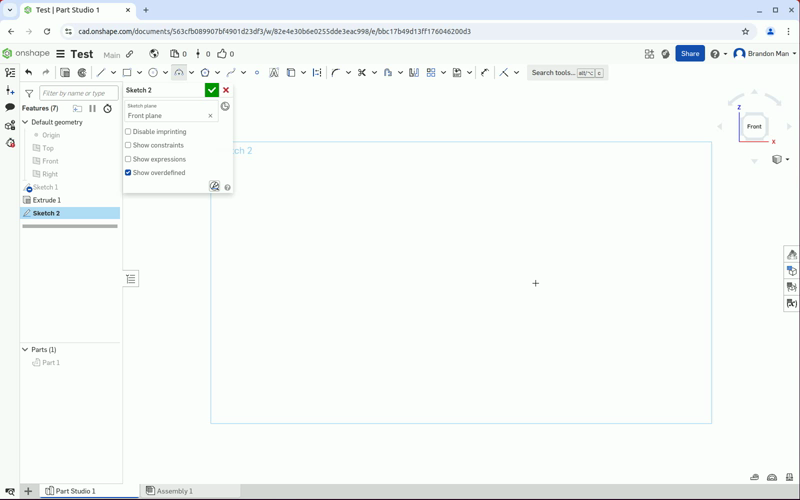
key_up(shift)
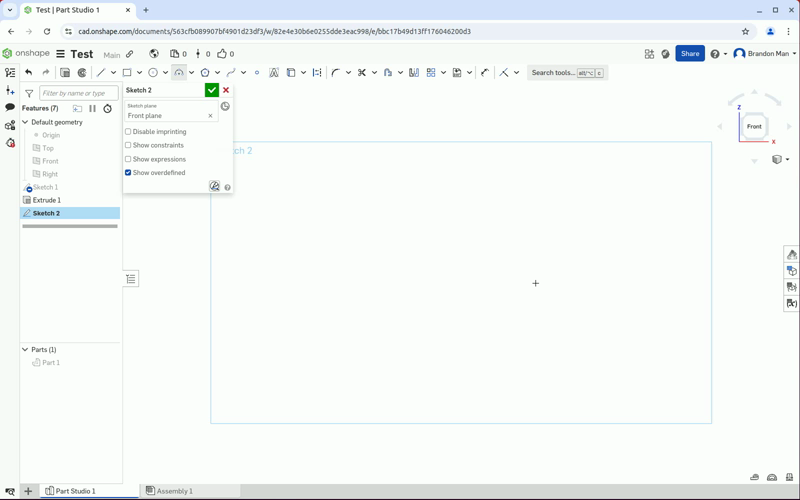
key_down(shift)
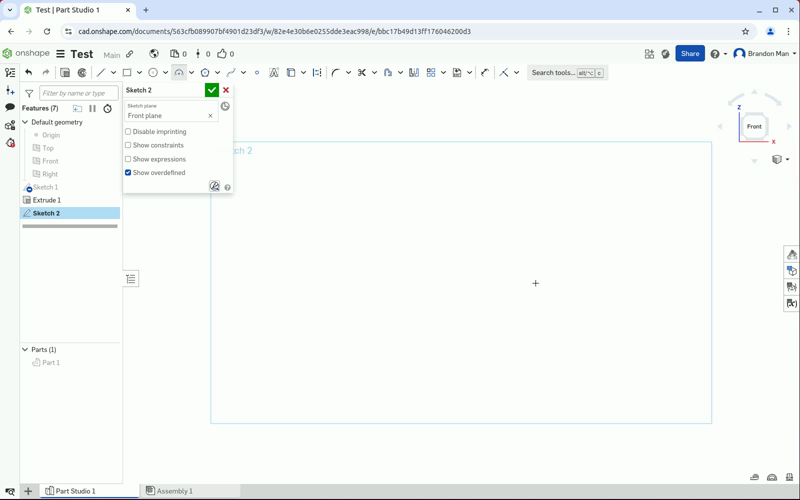
mouse_move(535, 207)
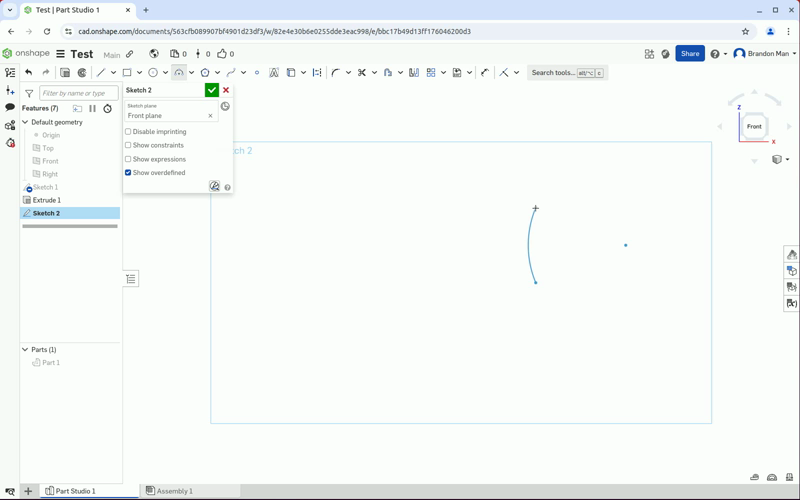
click(535, 207)
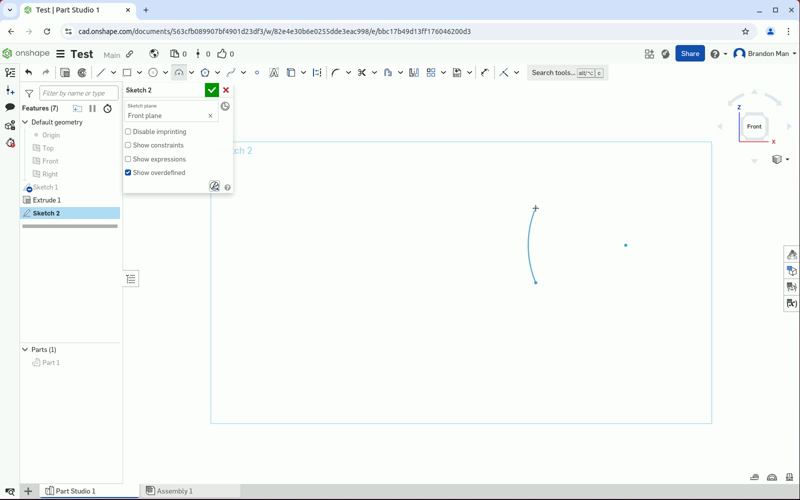
mouse_move(573, 245)
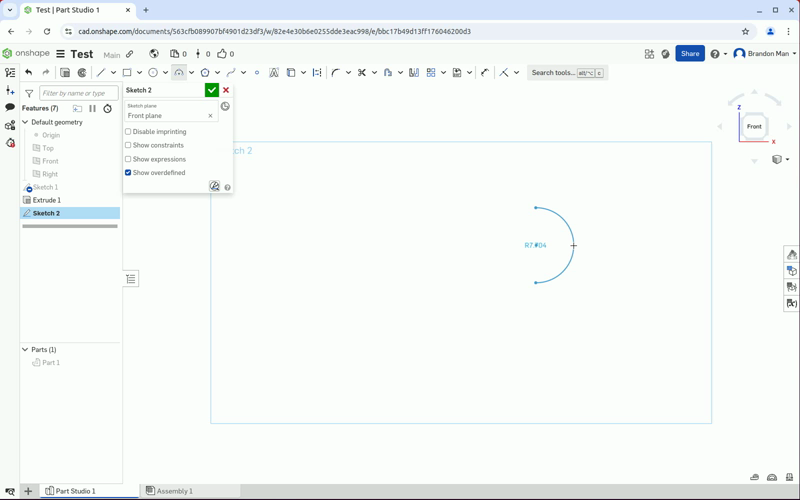
click(573, 245)
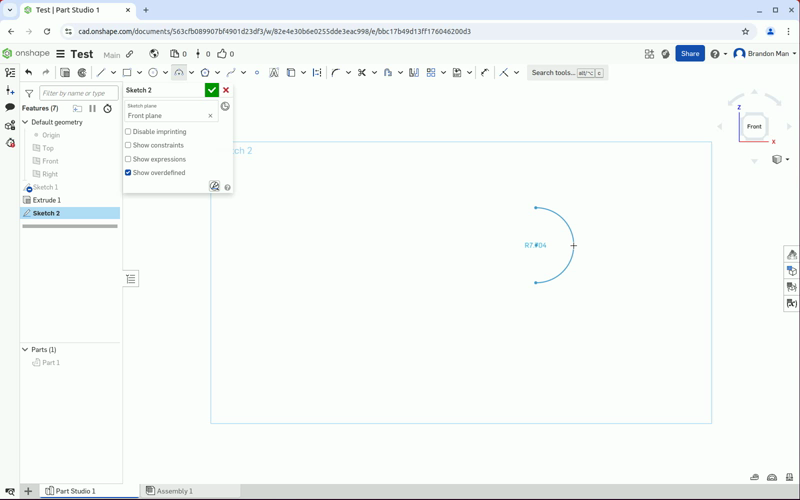
key_up(shift)
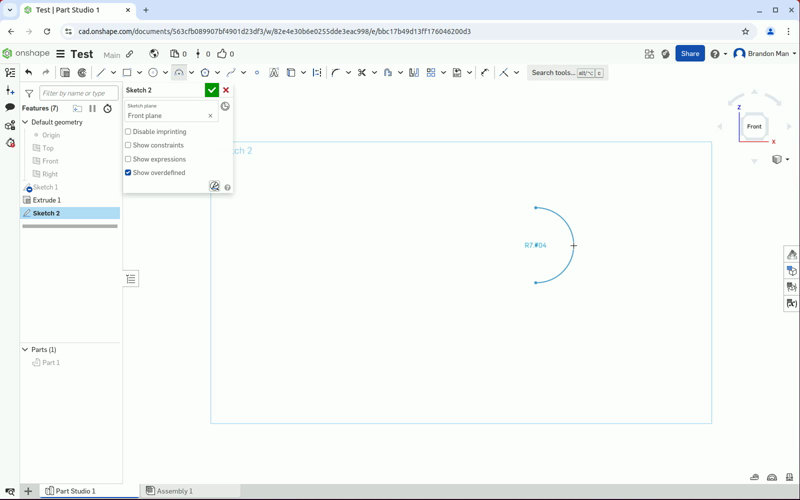
key(esc)
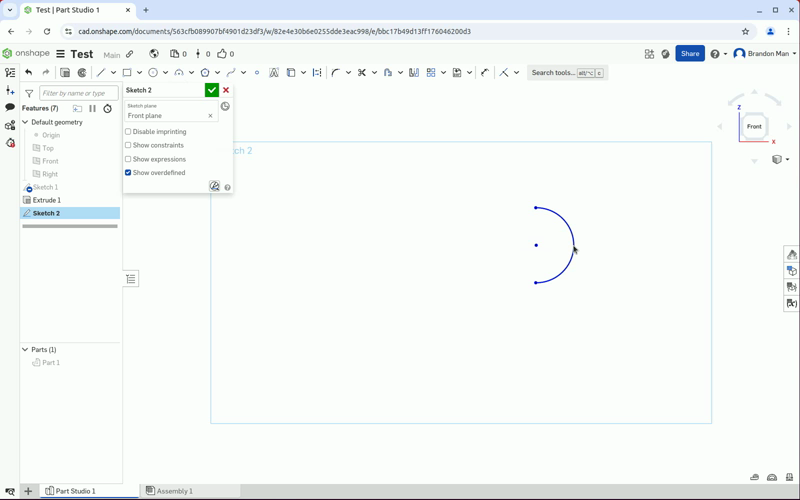
key(l)
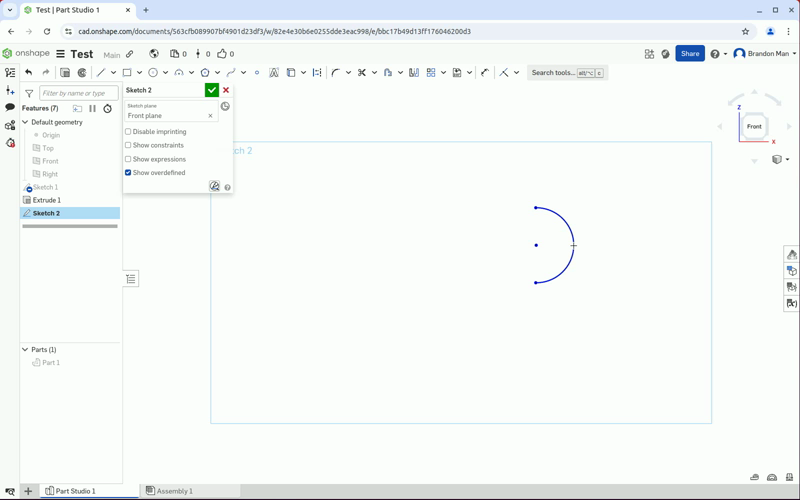
mouse_move(535, 207)
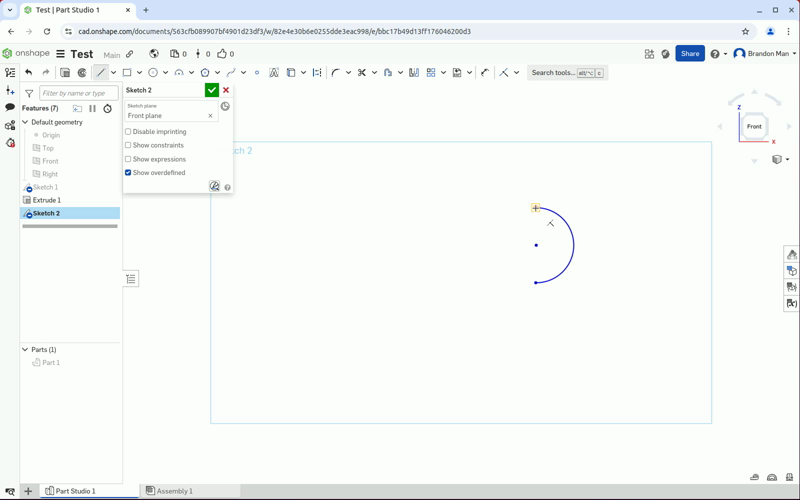
click(535, 207)
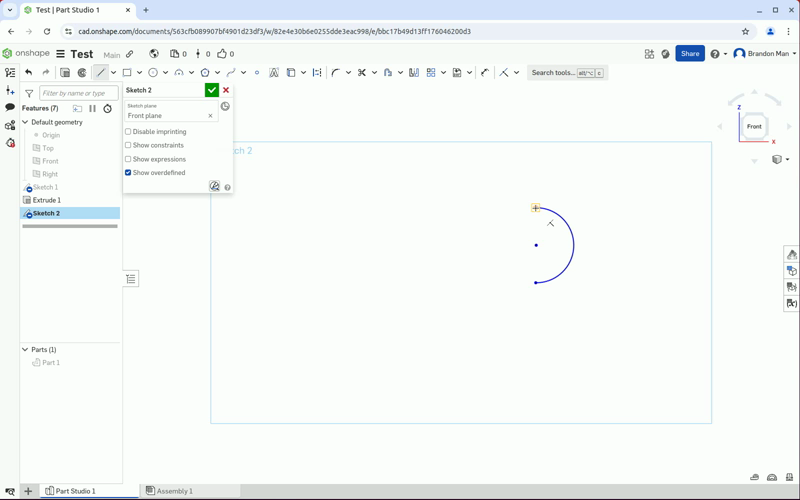
key_down(shift)
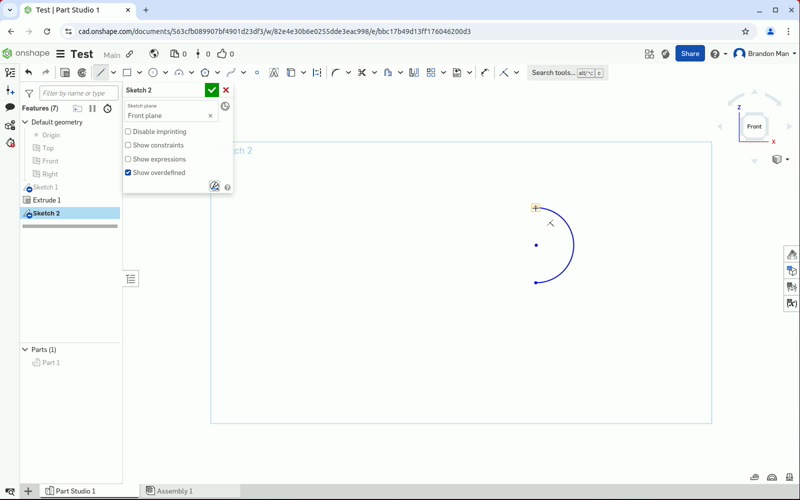
mouse_move(565, 207)
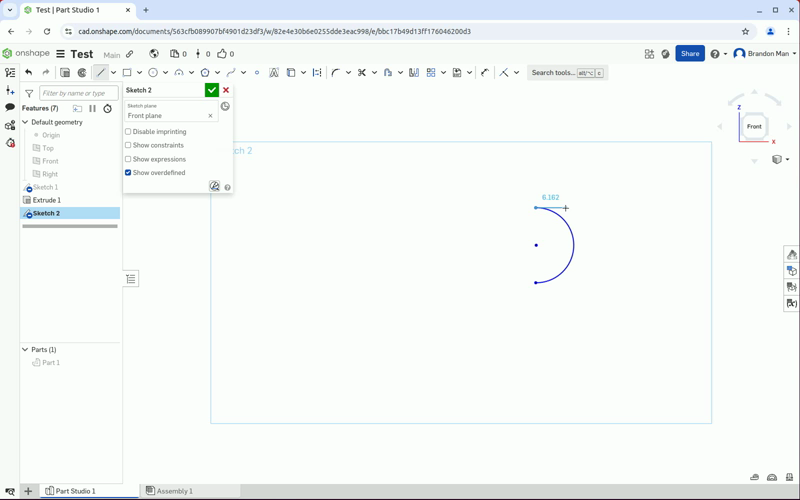
mouse_move(535, 226)
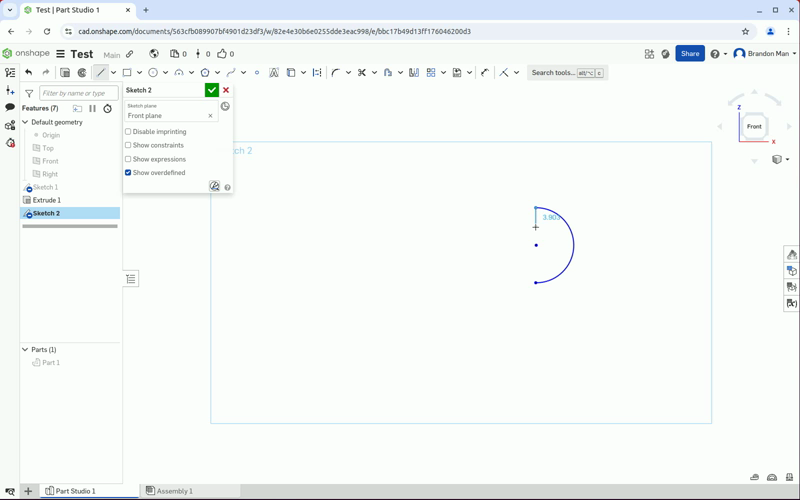
click(535, 226)
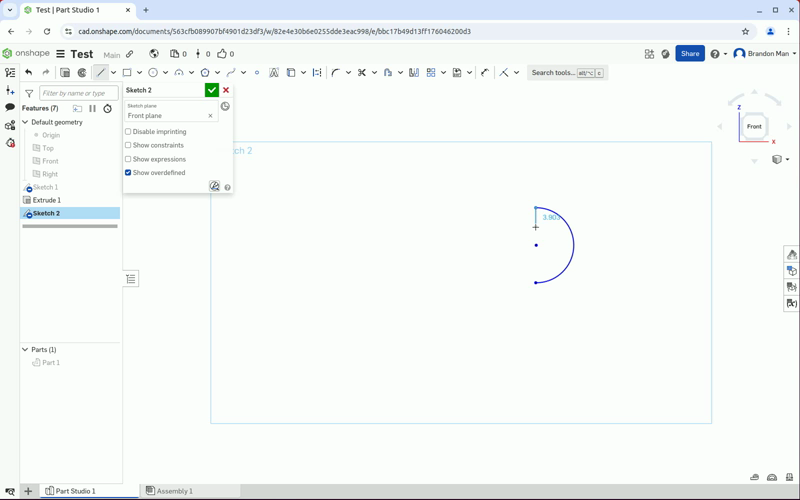
key_up(shift)
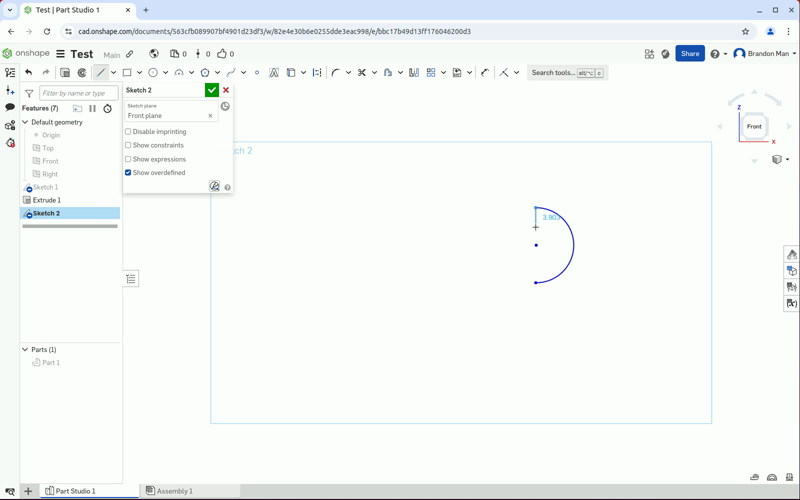
key(esc)
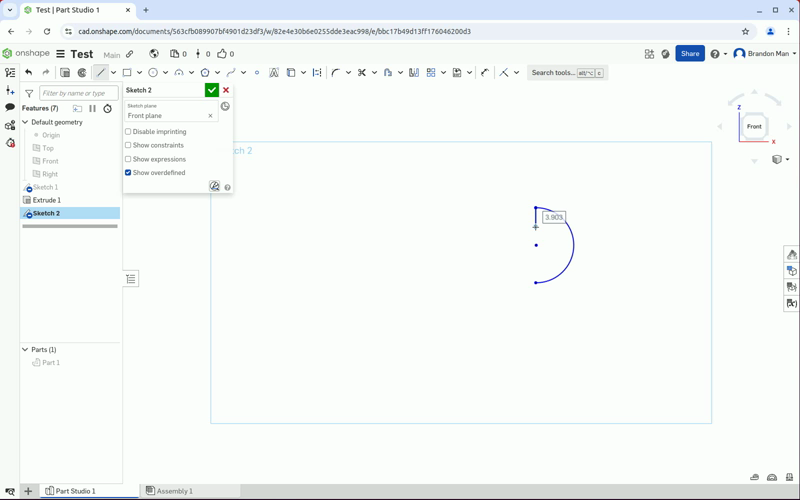
key(a)
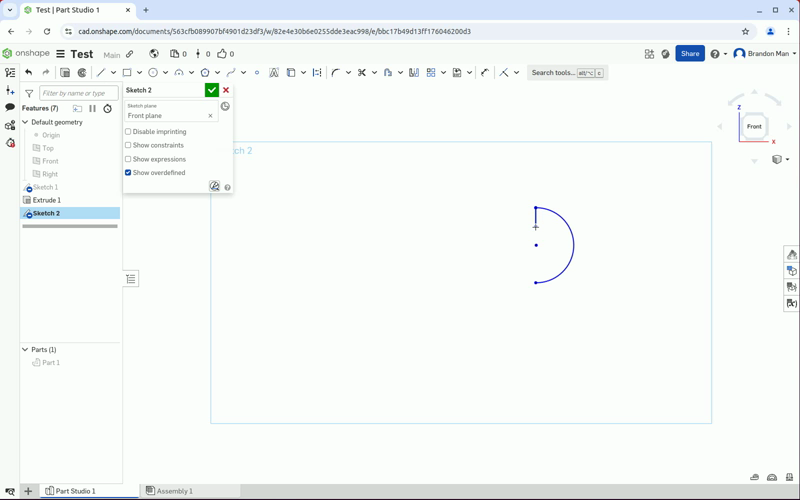
mouse_move(535, 226)
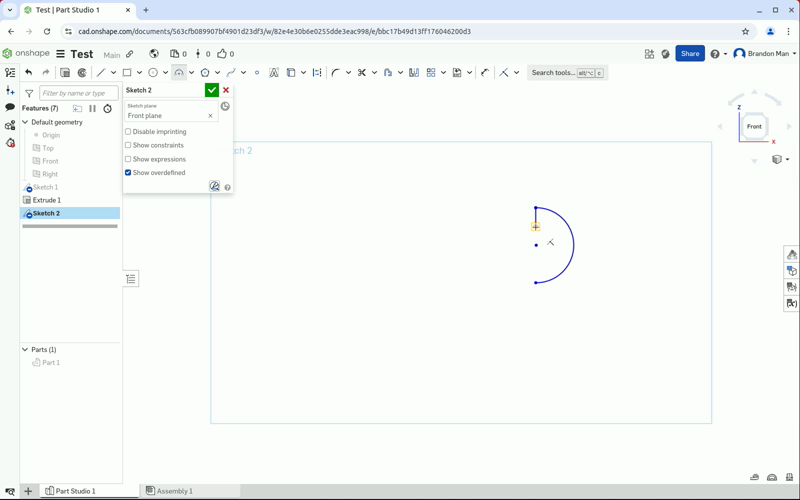
click(535, 226)
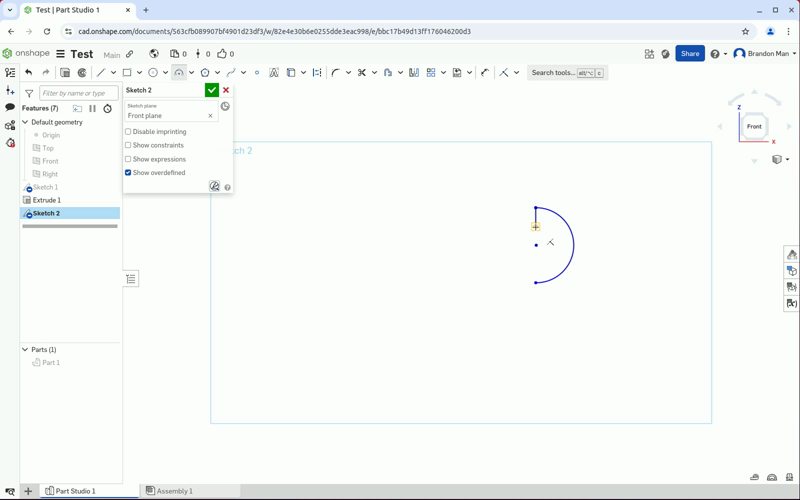
key_down(shift)
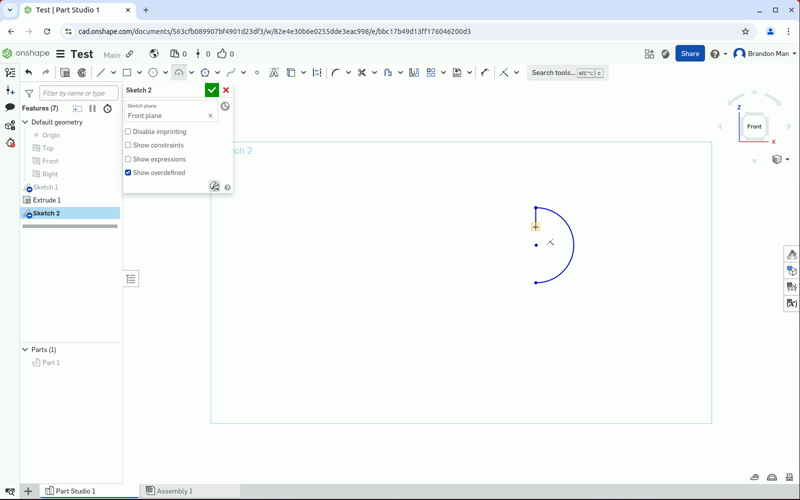
mouse_move(535, 264)
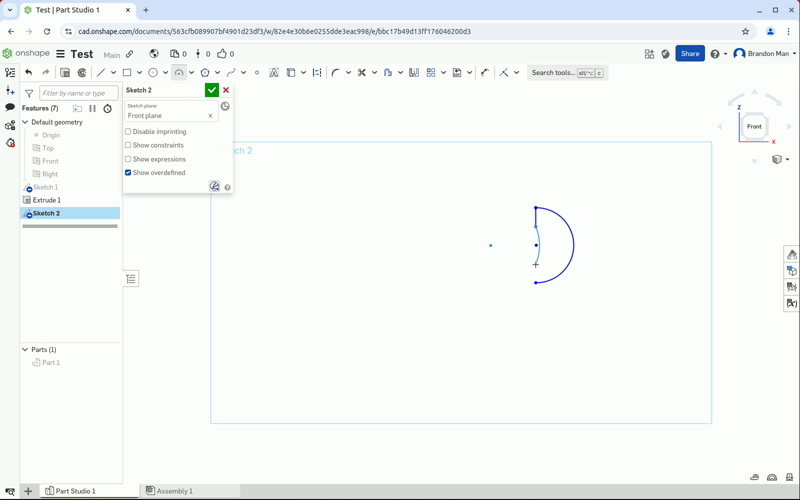
click(535, 264)
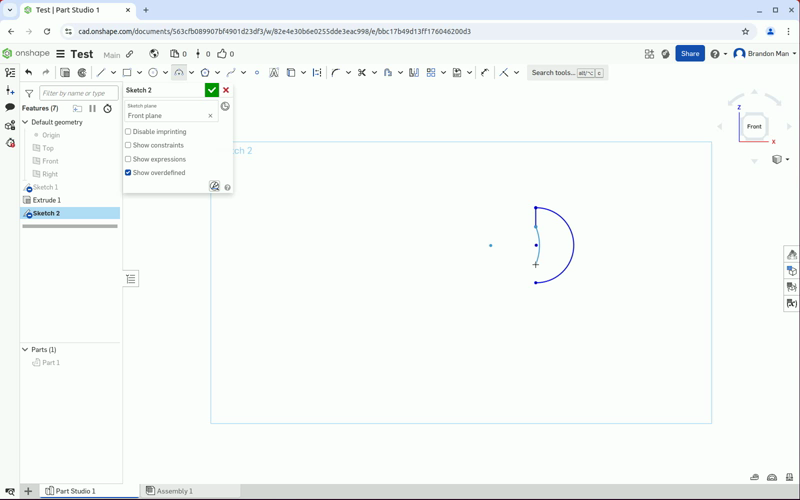
mouse_move(554, 245)
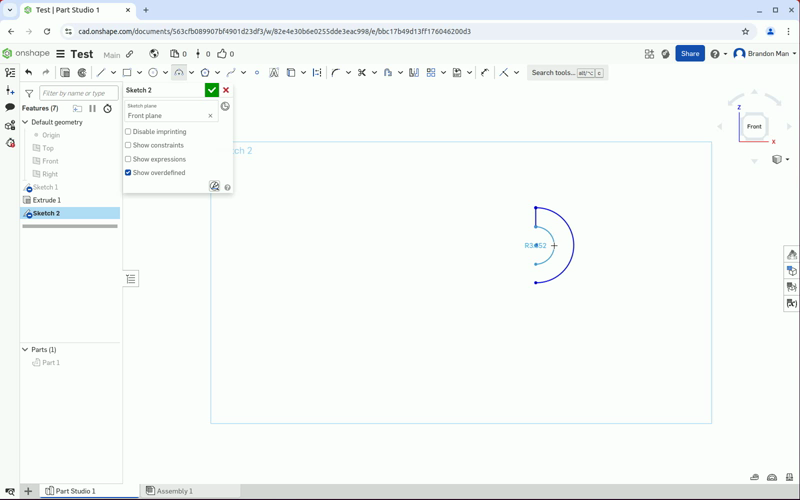
click(554, 245)
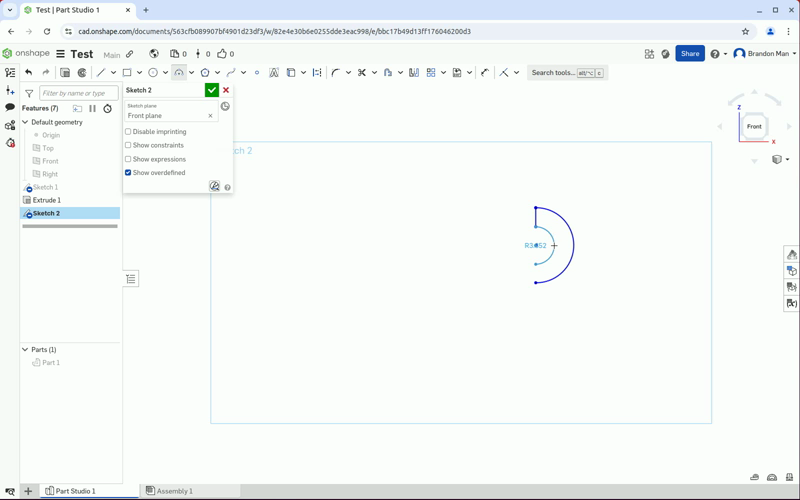
key_up(shift)
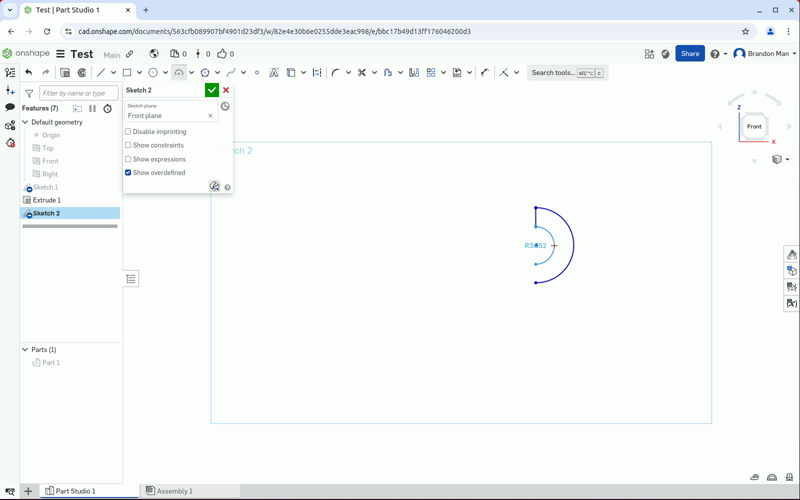
key(esc)
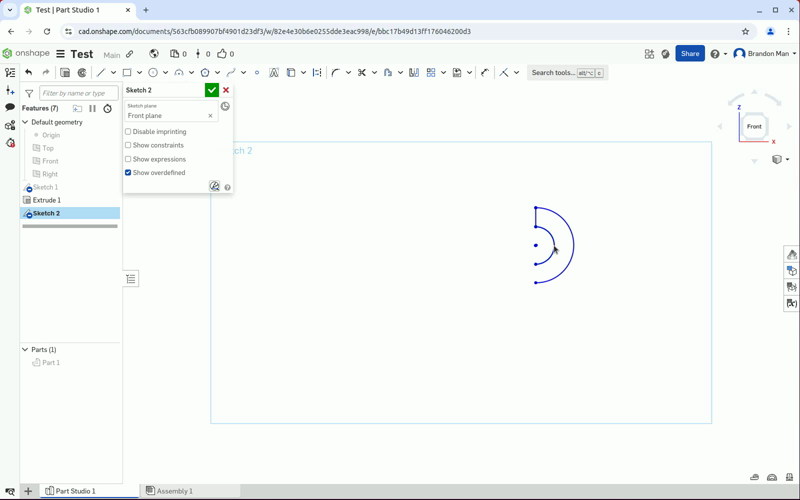
key(l)
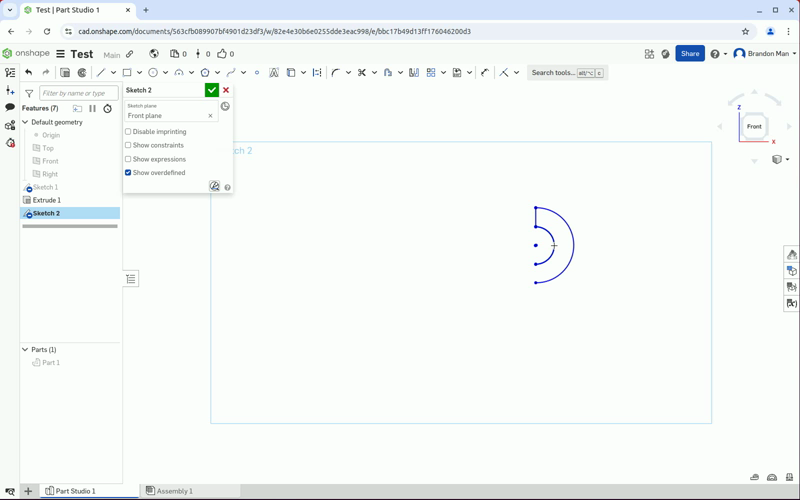
mouse_move(535, 264)
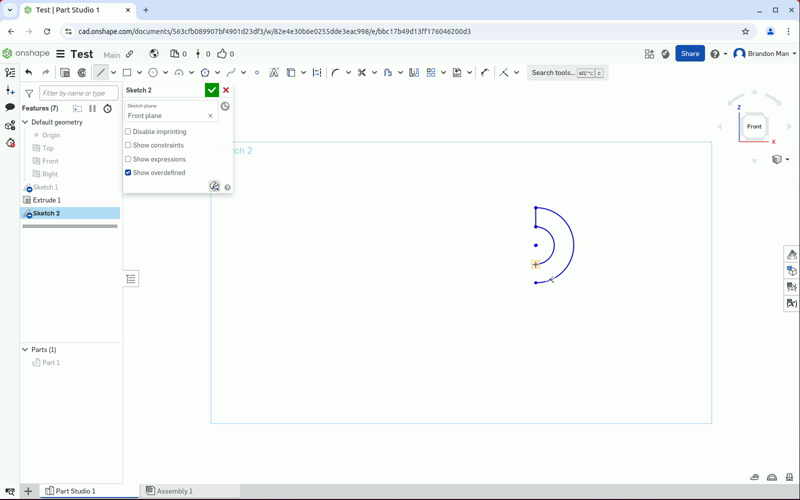
click(535, 264)
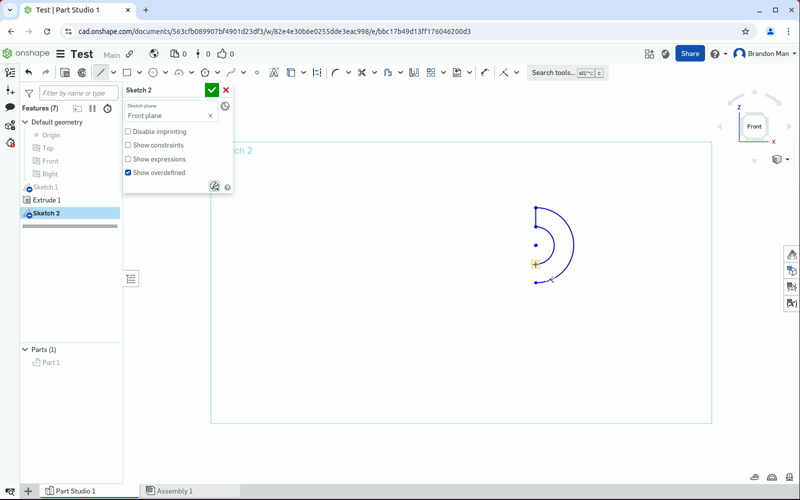
mouse_move(565, 264)
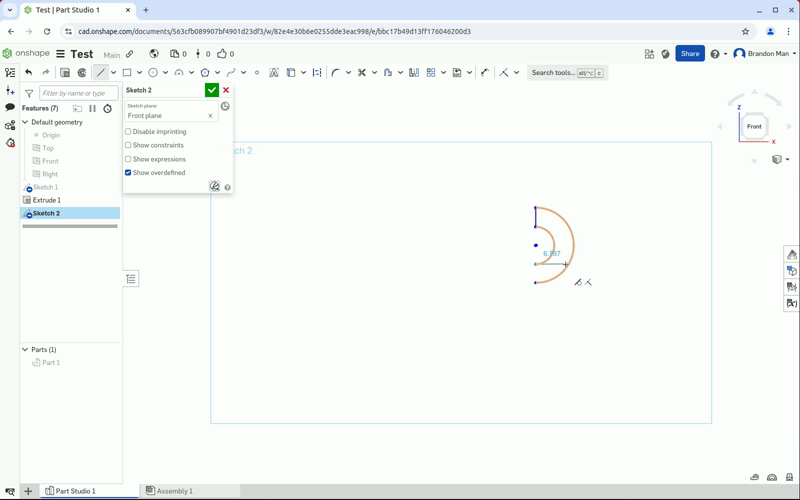
key_down(shift)
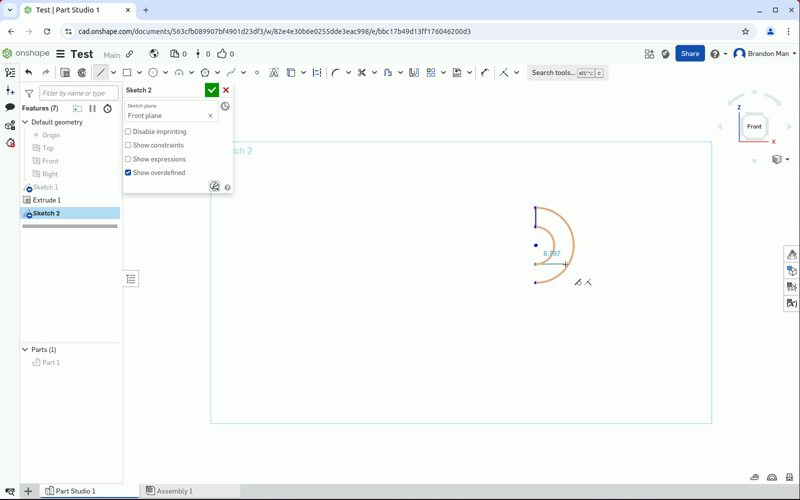
mouse_move(535, 282)
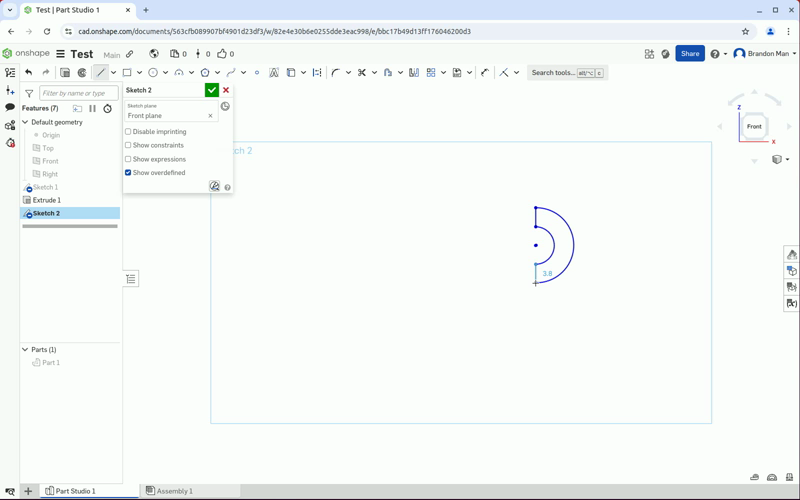
key_up(shift)
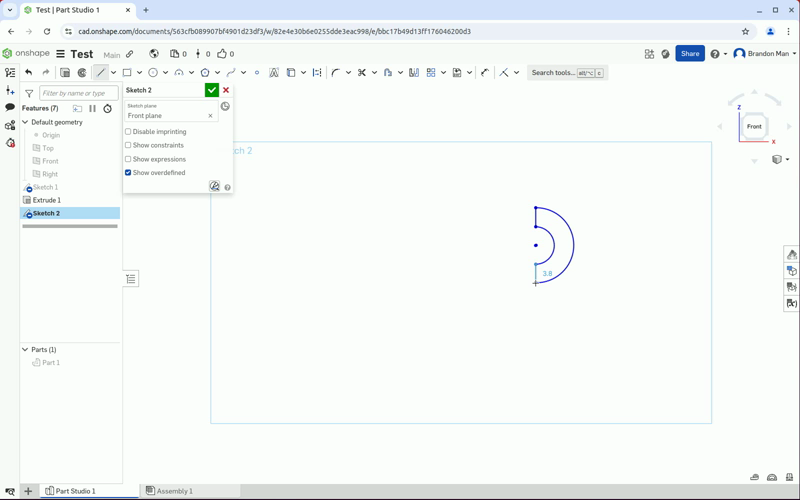
click(535, 282)
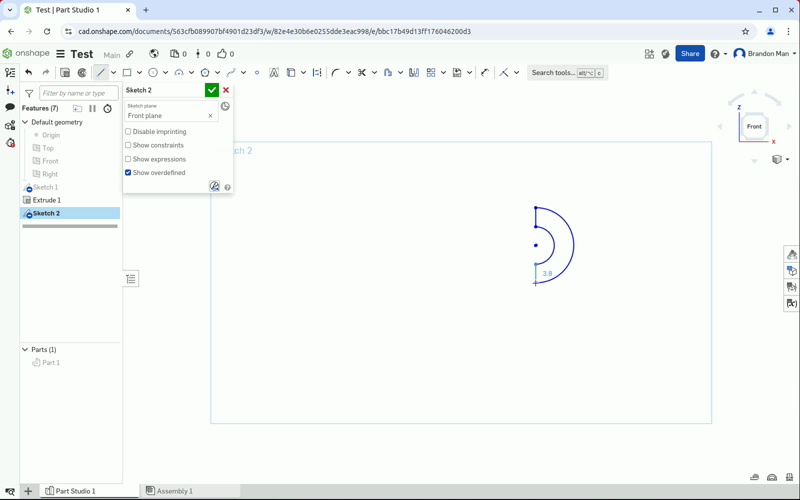
key(esc)
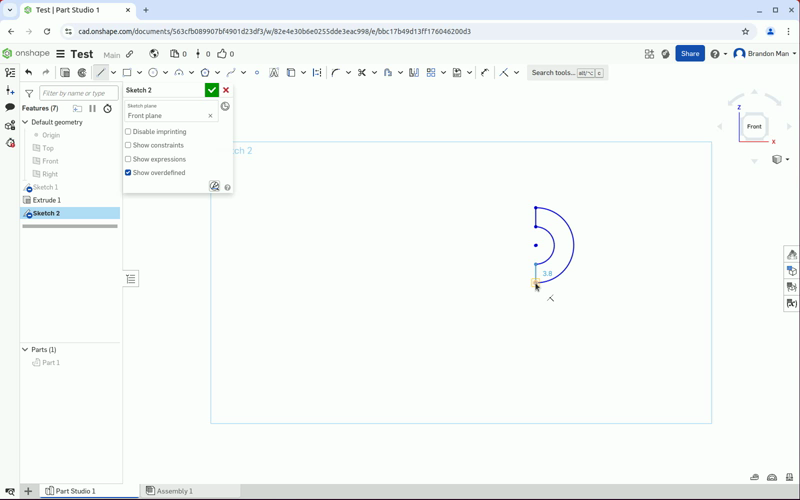
mouse_move(563, 230)
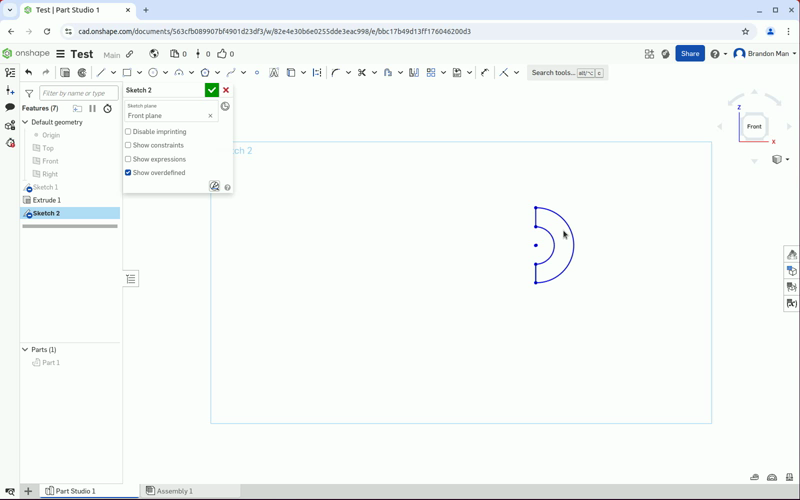
scroll(6)
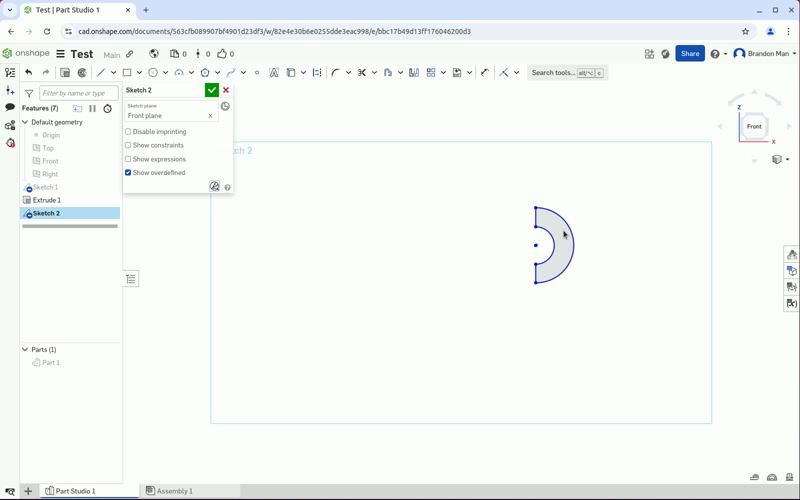
scroll(6)
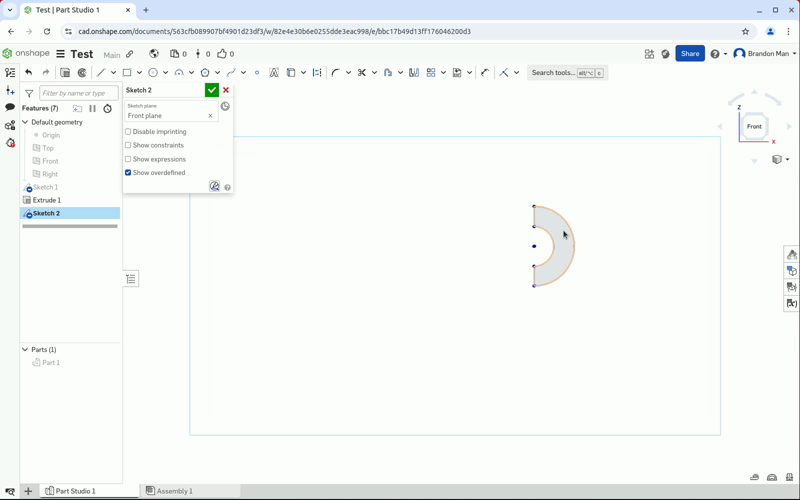
scroll(6)
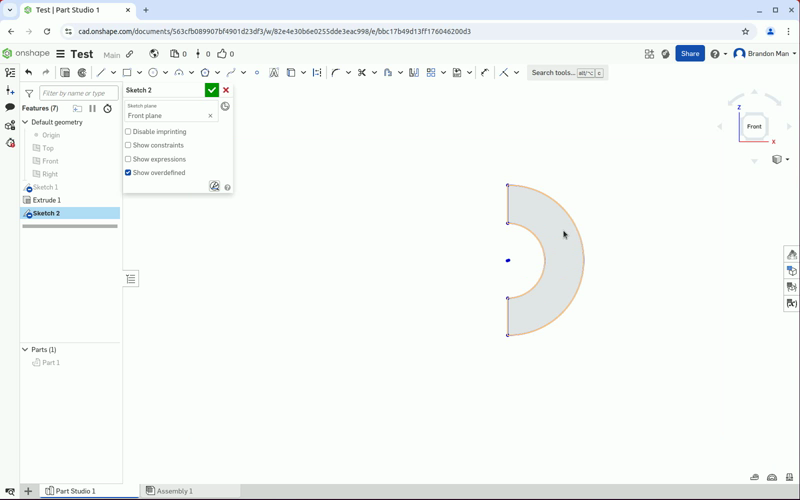
scroll(6)
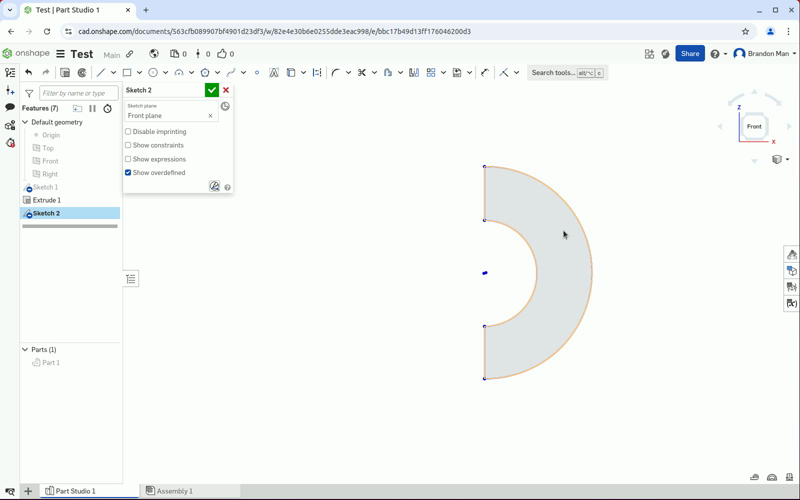
scroll(6)
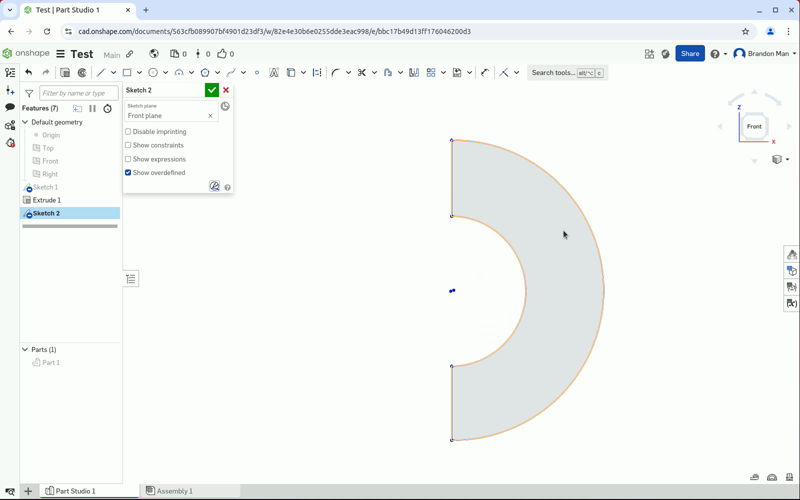
scroll(6)
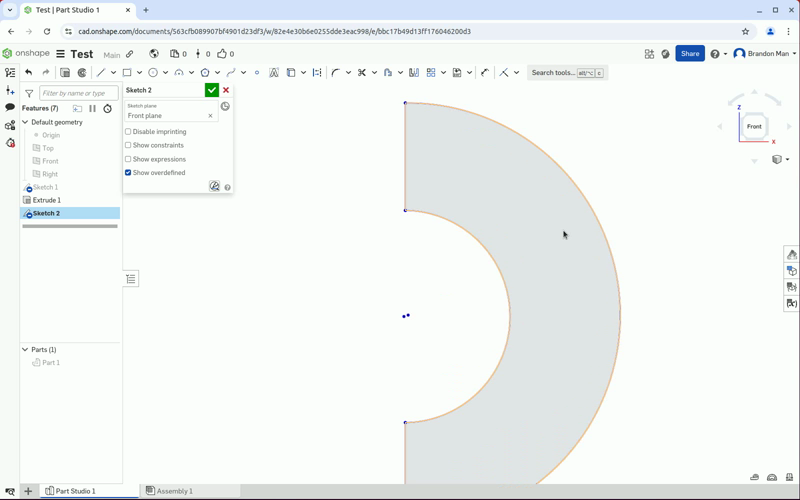
scroll(6)
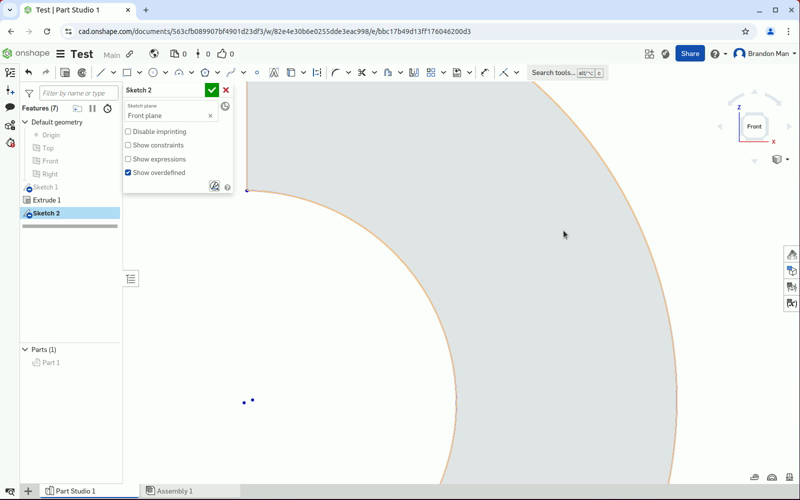
click(563, 230)
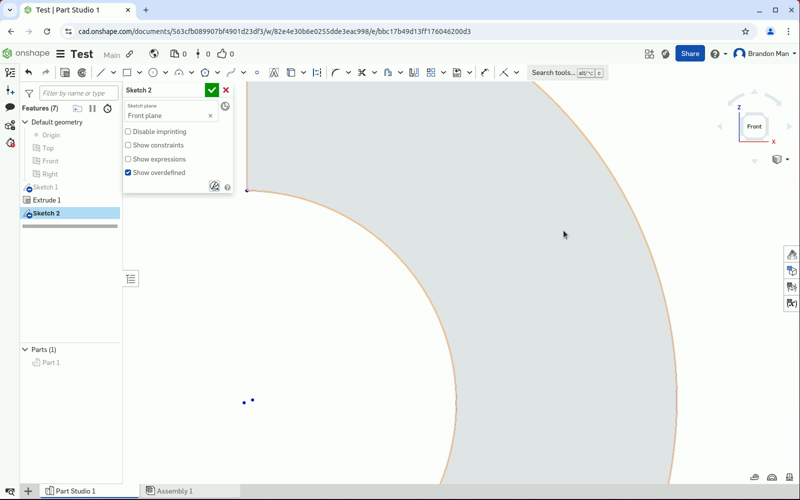
scroll(-6)
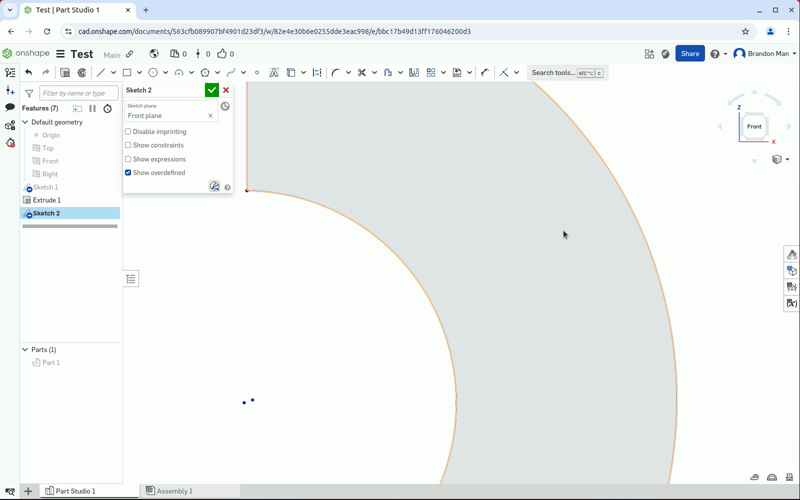
scroll(-6)
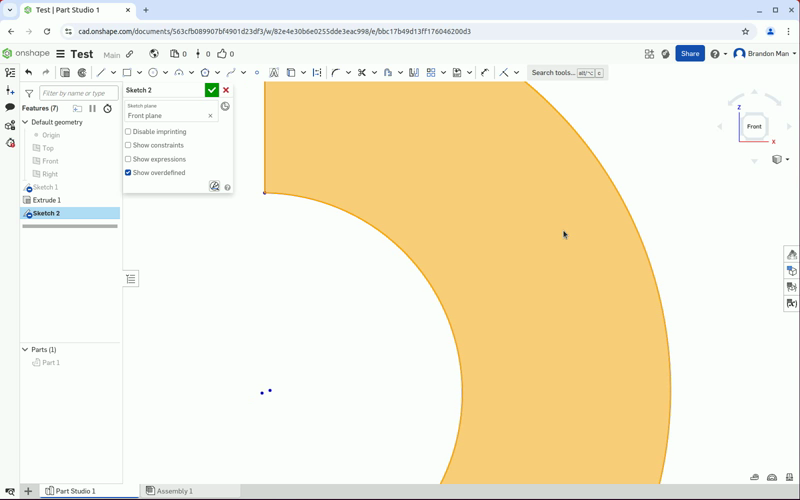
scroll(-6)
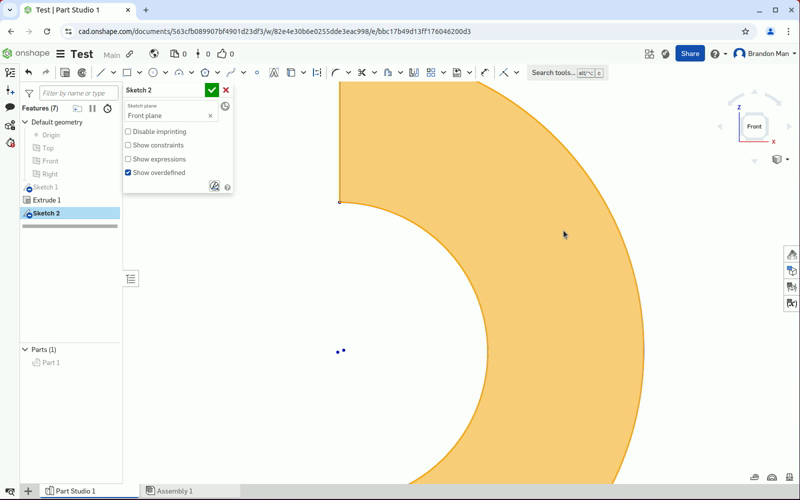
scroll(-6)
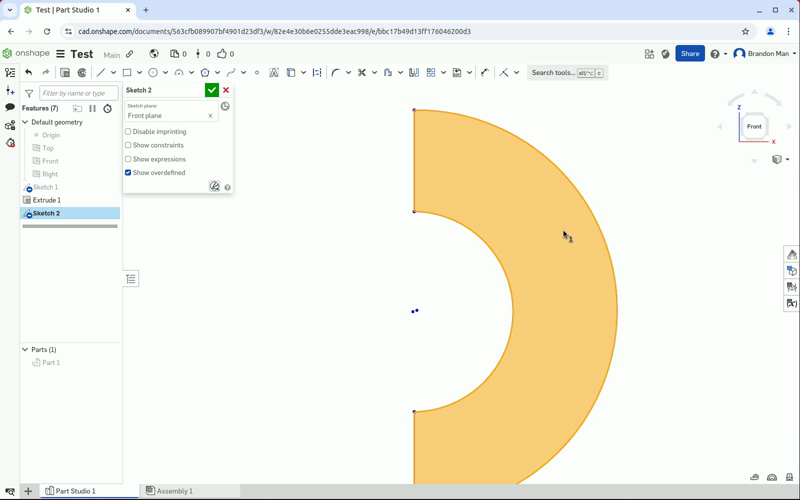
scroll(-6)
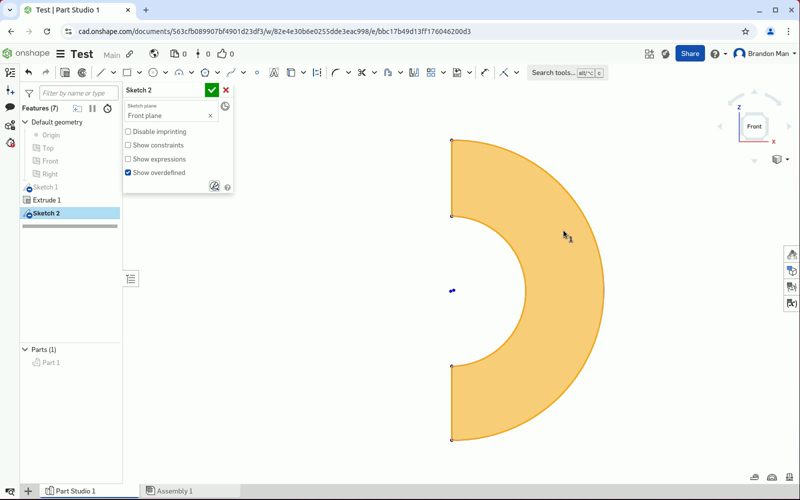
scroll(-6)
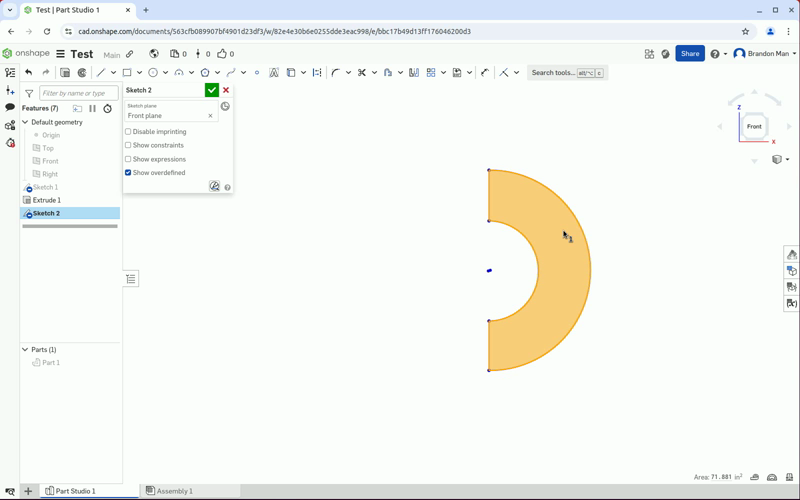
scroll(-6)
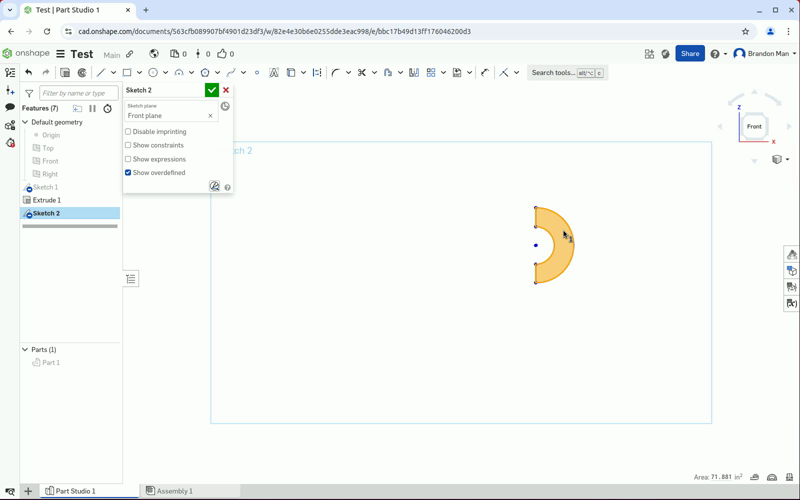
mouse_move(73, 352)
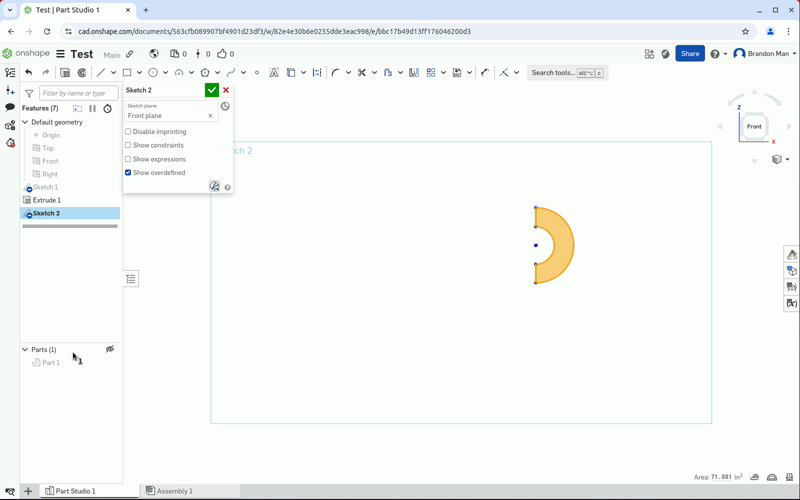
key(shift+y)
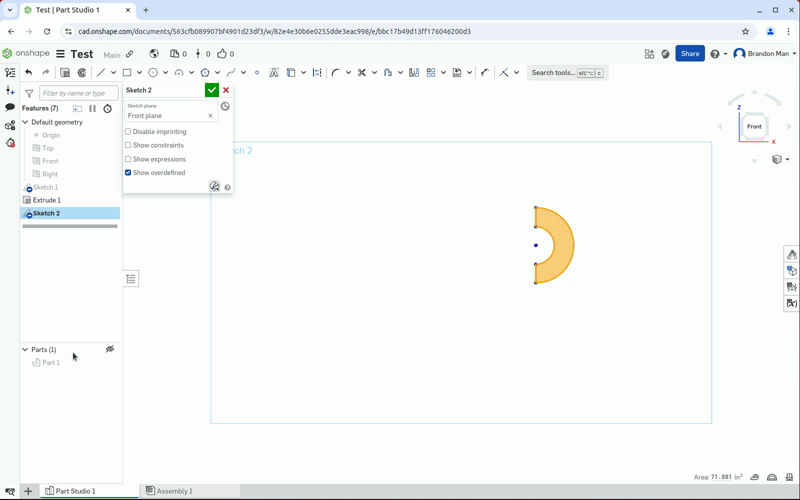
key(shift+e)
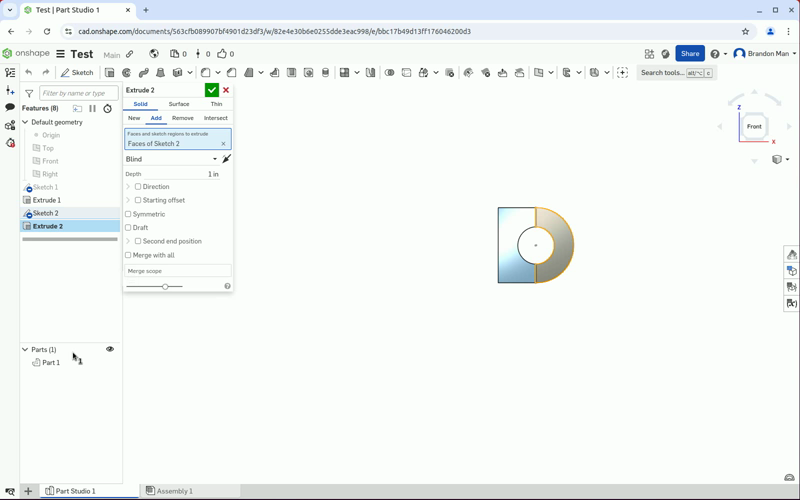
mouse_move(143, 106)
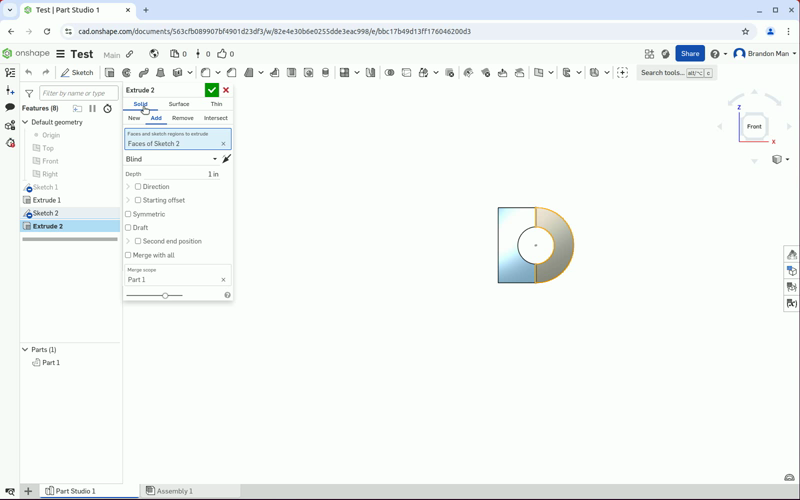
click(143, 106)
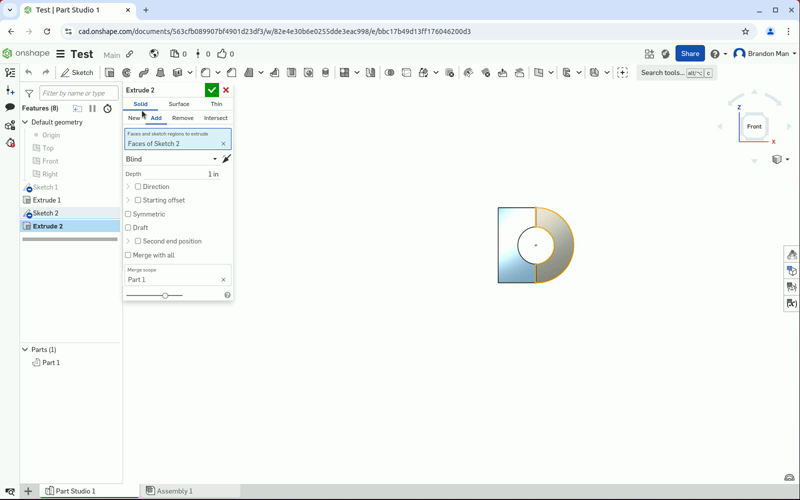
mouse_move(137, 120)
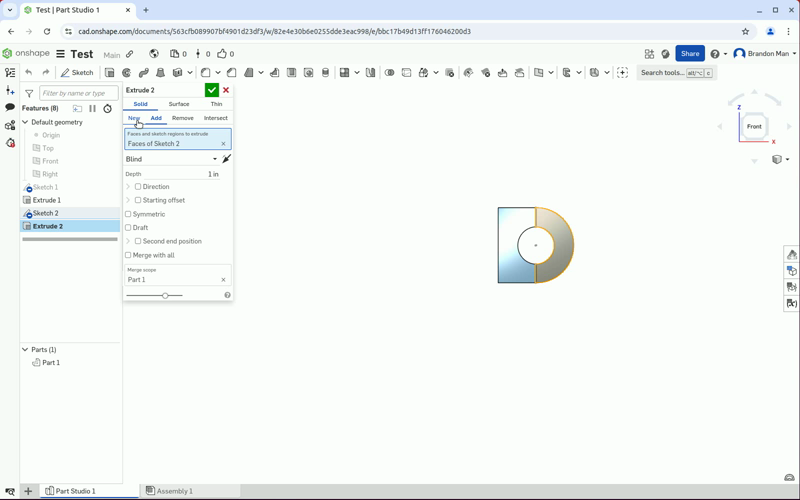
click(137, 120)
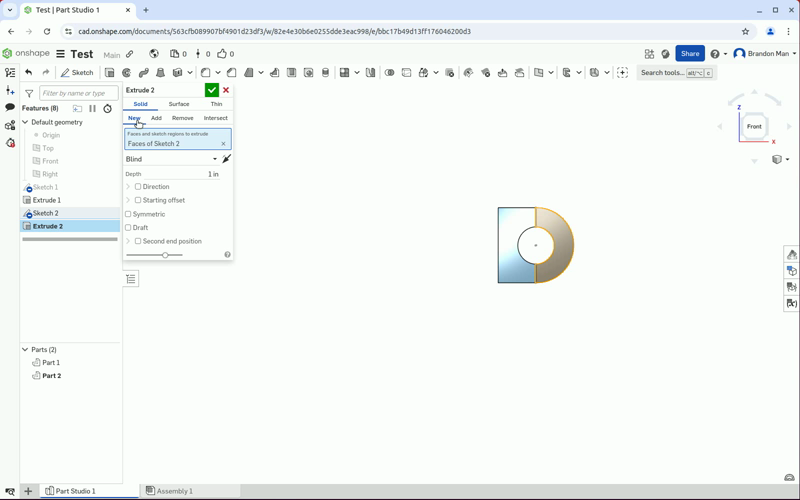
key(tab, 4)
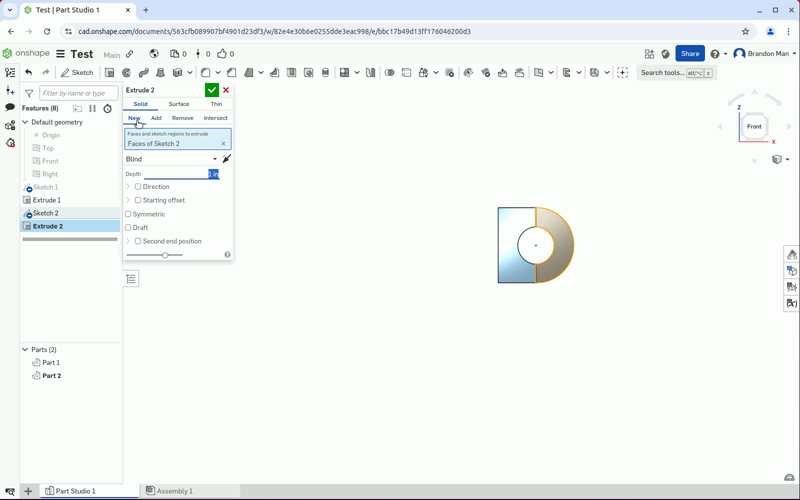
text(7.703)
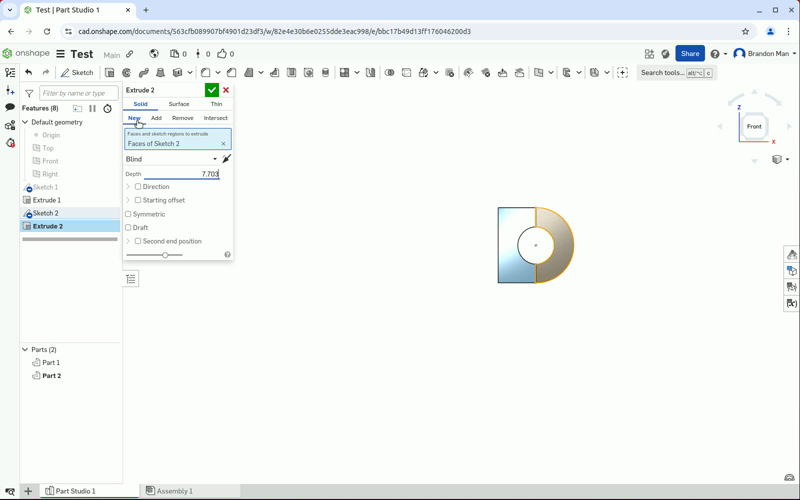
key(enter)
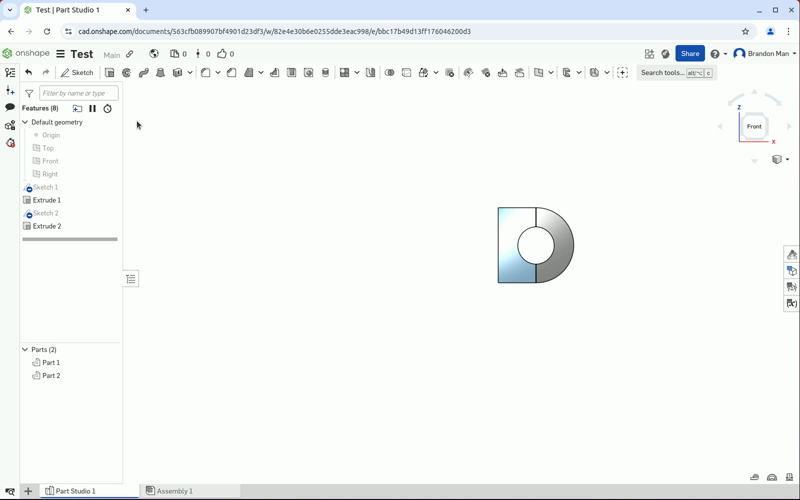
key(shift+h)
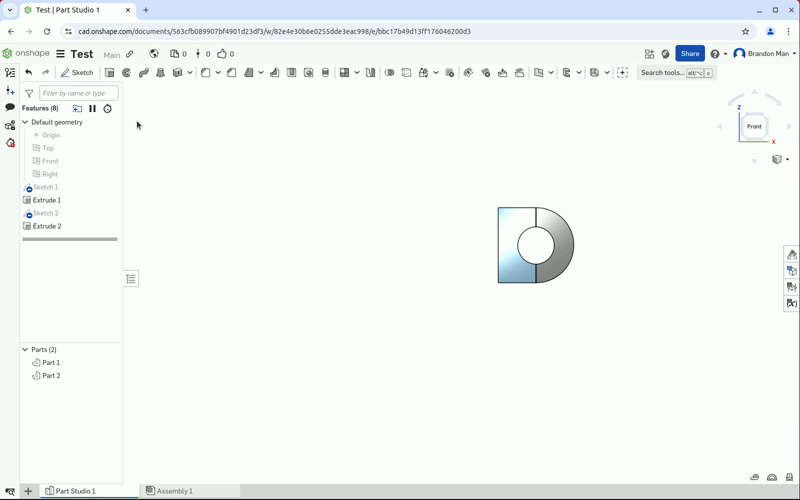
key(shift+h)
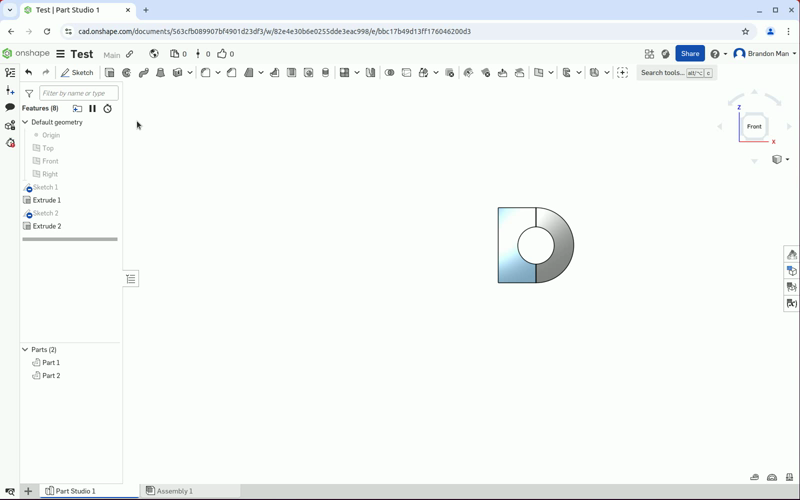
mouse_move(73, 189)
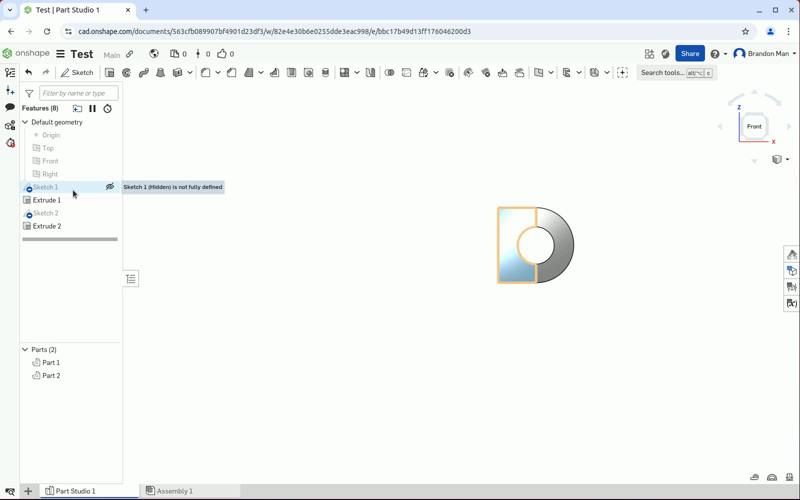
click(73, 189)
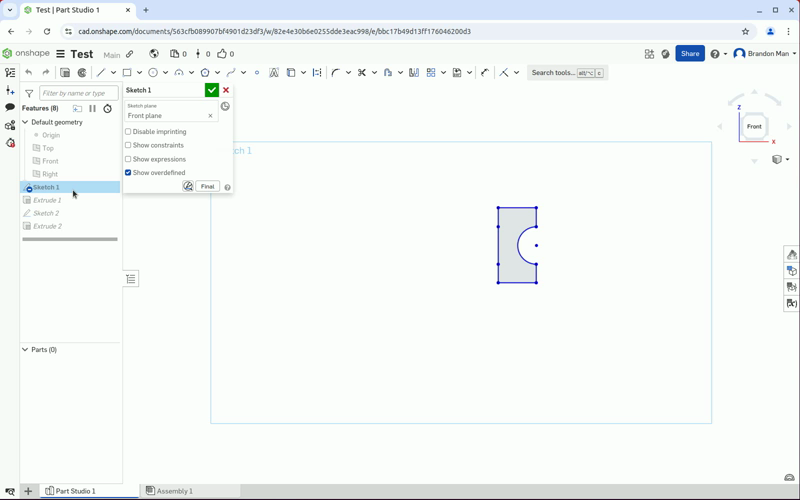
mouse_move(229, 92)
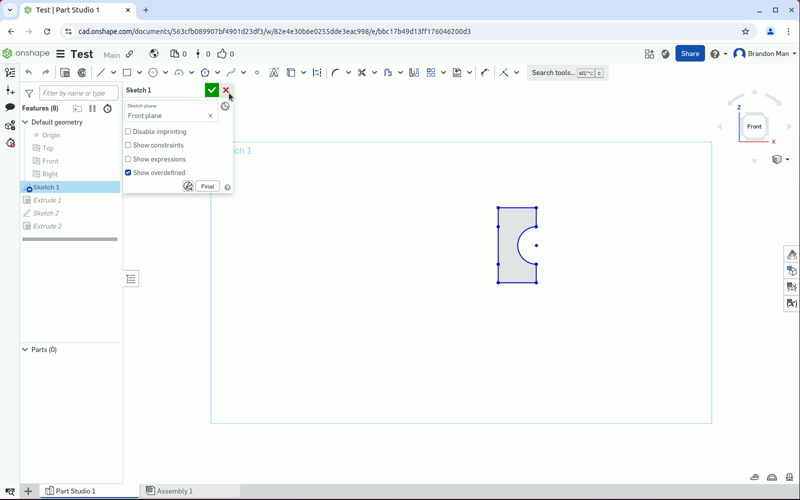
click(229, 92)
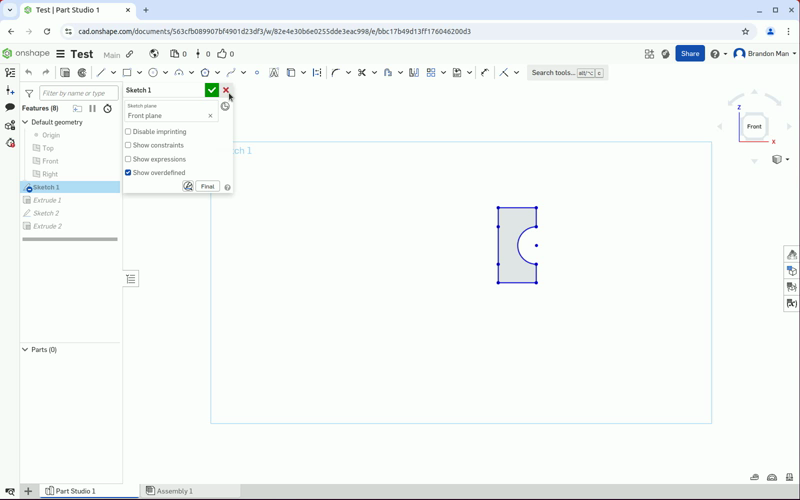
key(shift+s)
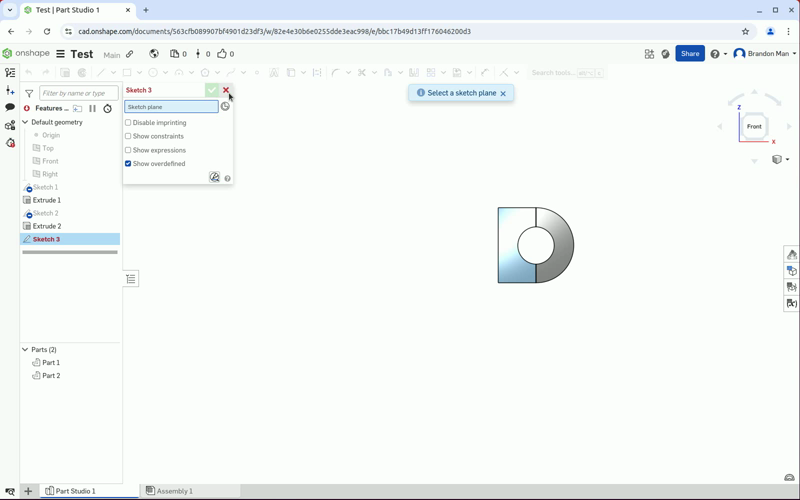
mouse_move(73, 163)
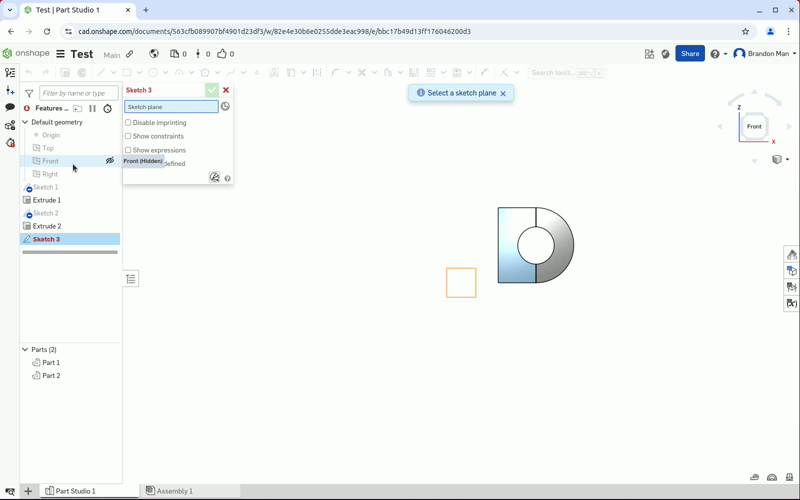
click(73, 163)
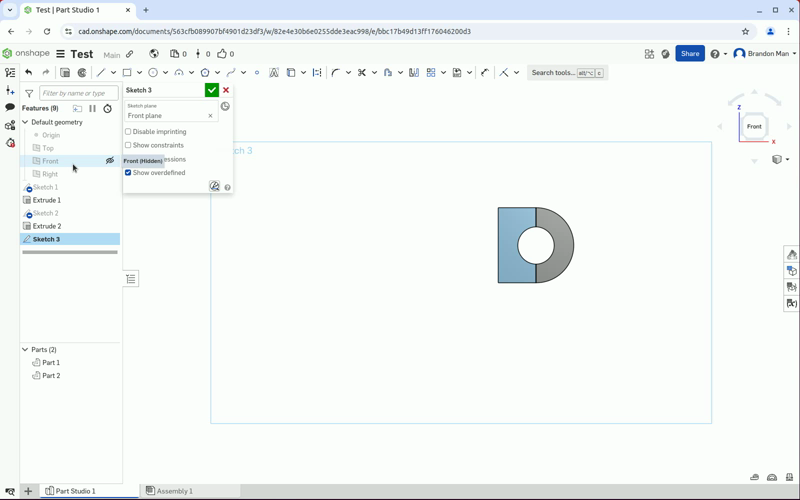
mouse_move(73, 352)
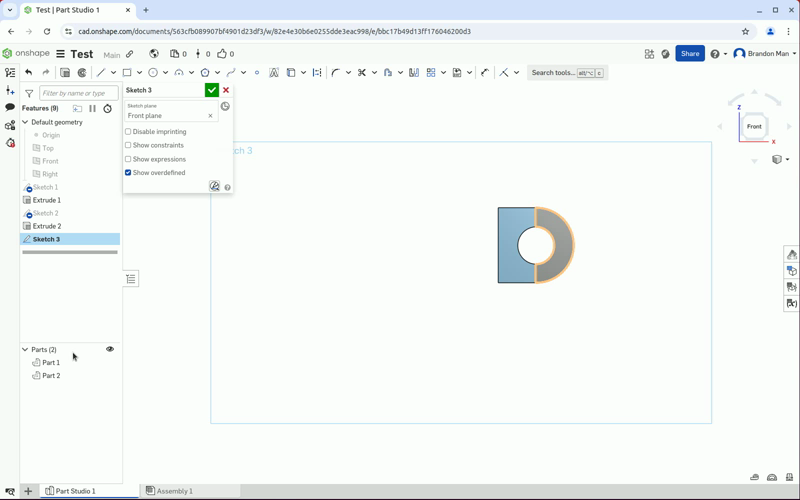
key(y)
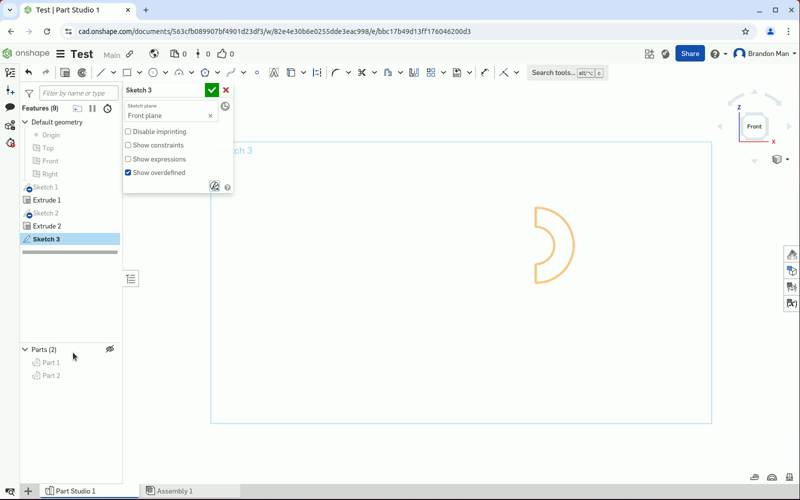
key(l)
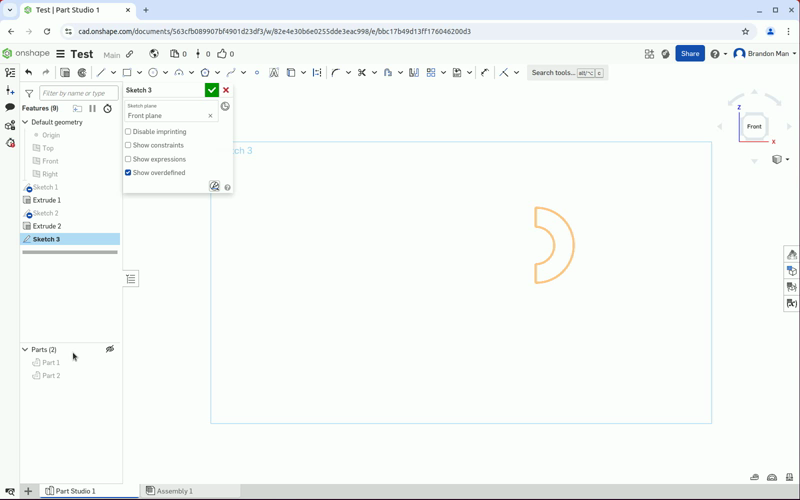
key_down(shift)
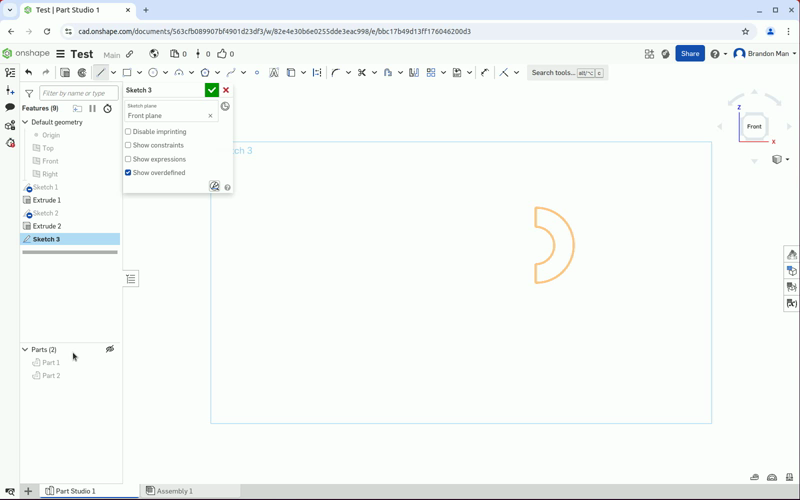
mouse_move(460, 226)
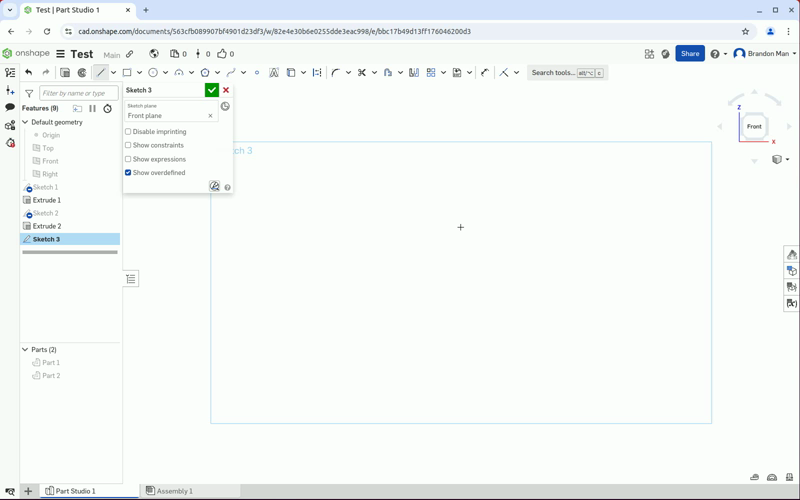
click(460, 226)
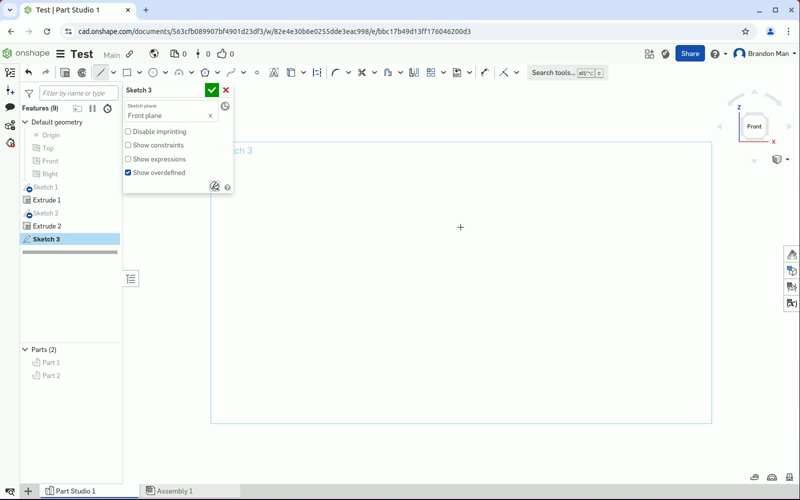
key_up(shift)
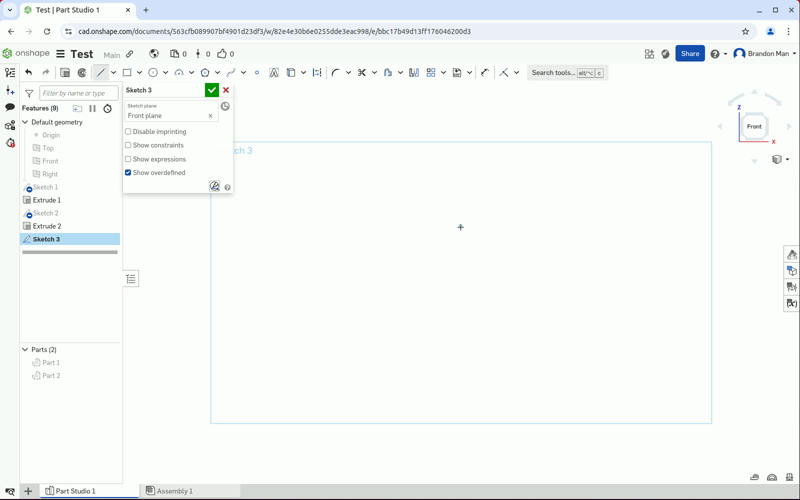
key_down(shift)
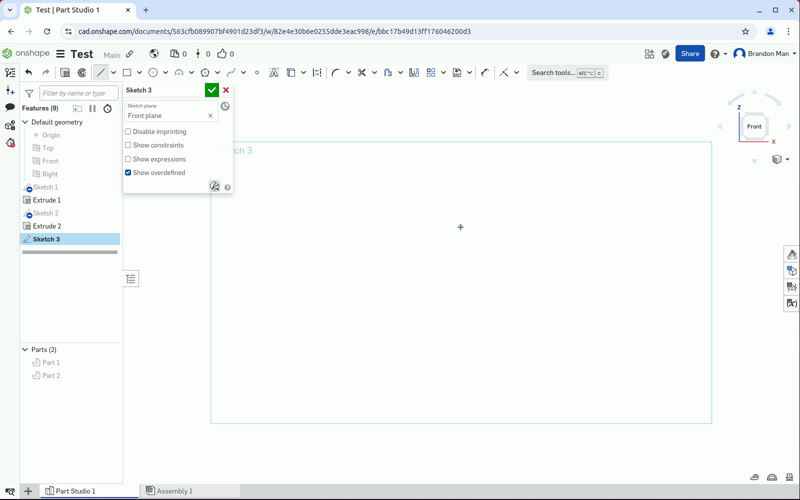
mouse_move(490, 226)
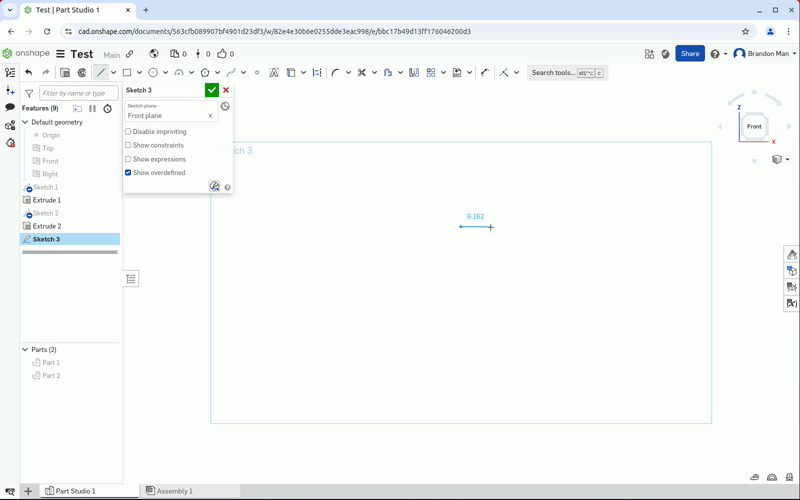
mouse_move(499, 226)
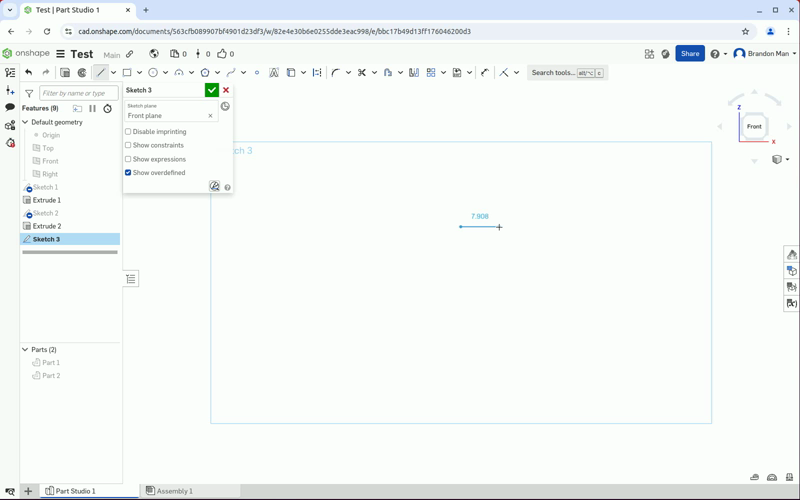
click(499, 226)
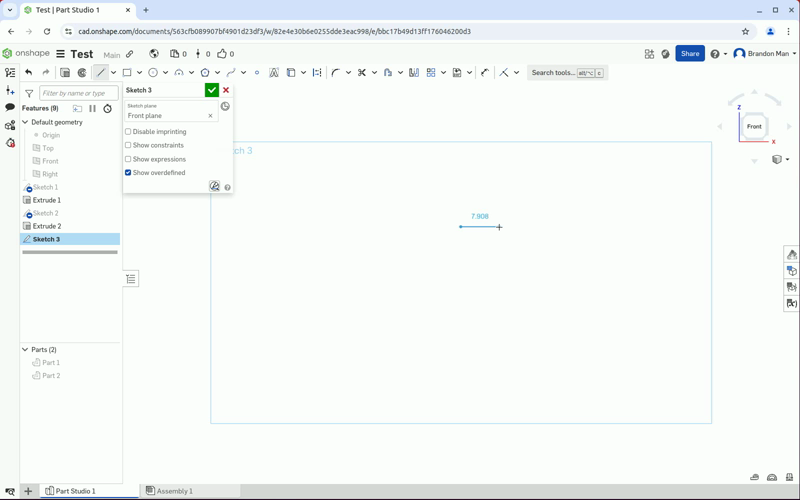
key_up(shift)
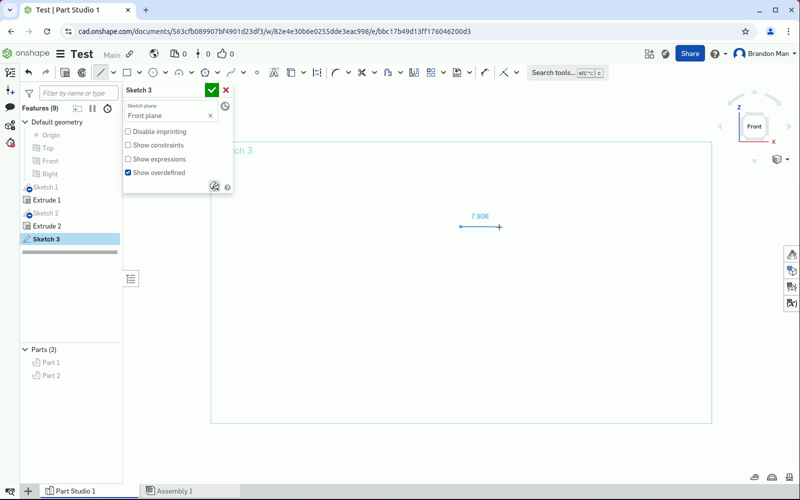
key_down(shift)
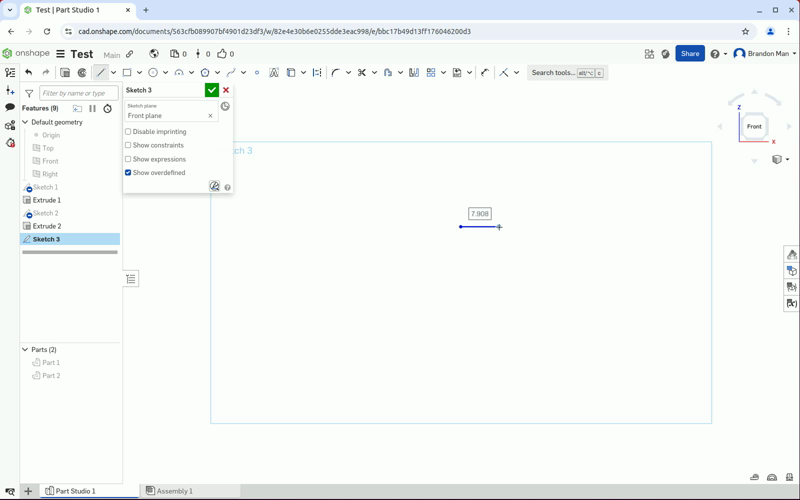
mouse_move(529, 226)
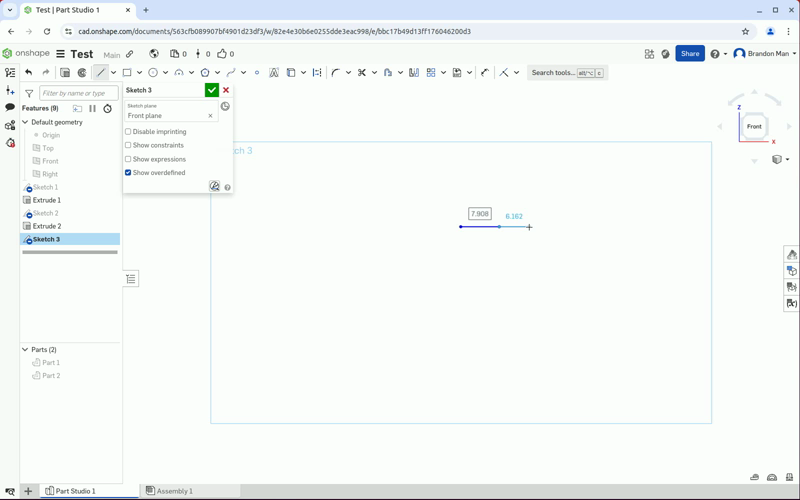
mouse_move(499, 207)
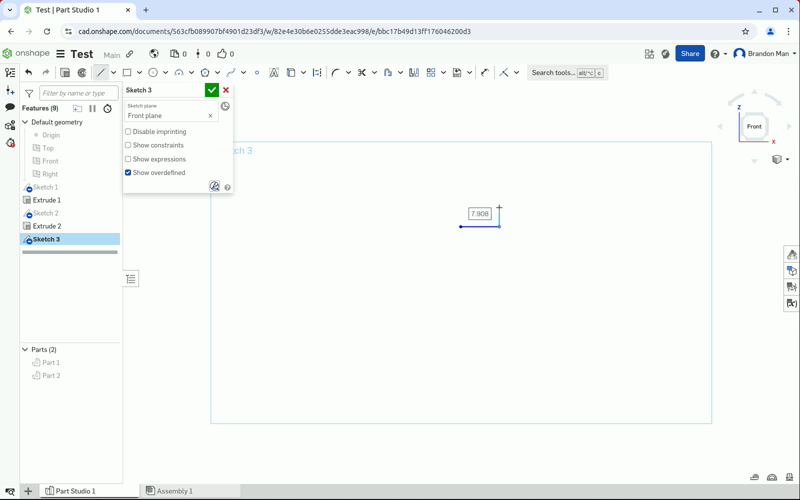
click(499, 207)
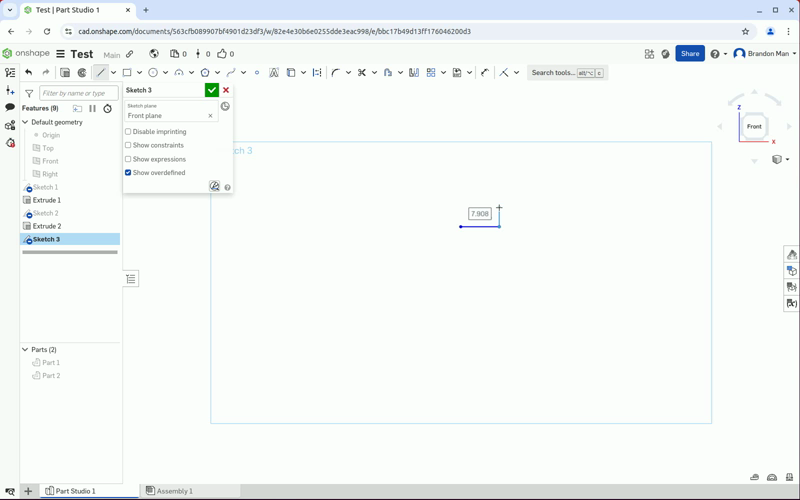
key_up(shift)
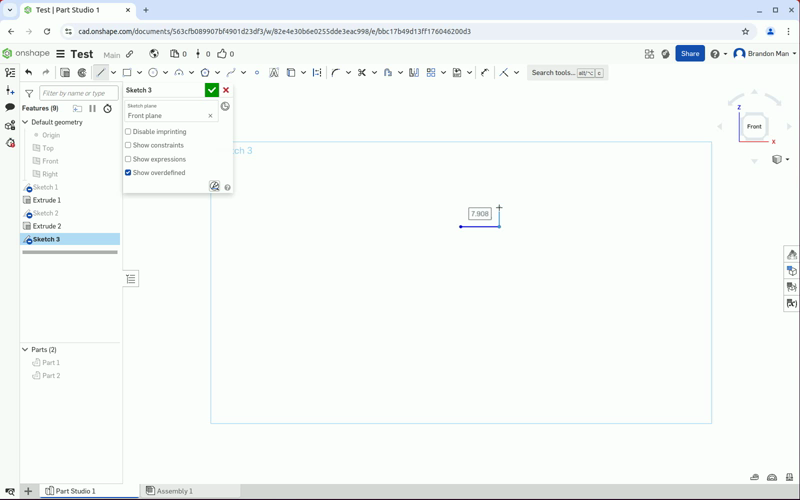
key_down(shift)
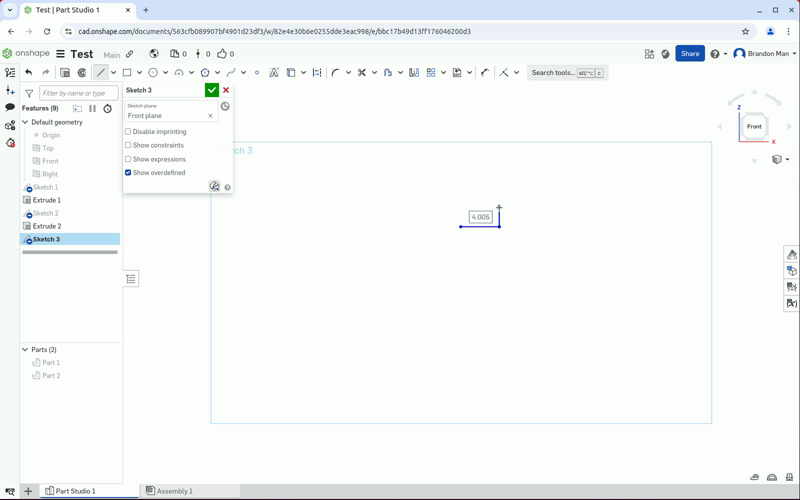
mouse_move(529, 207)
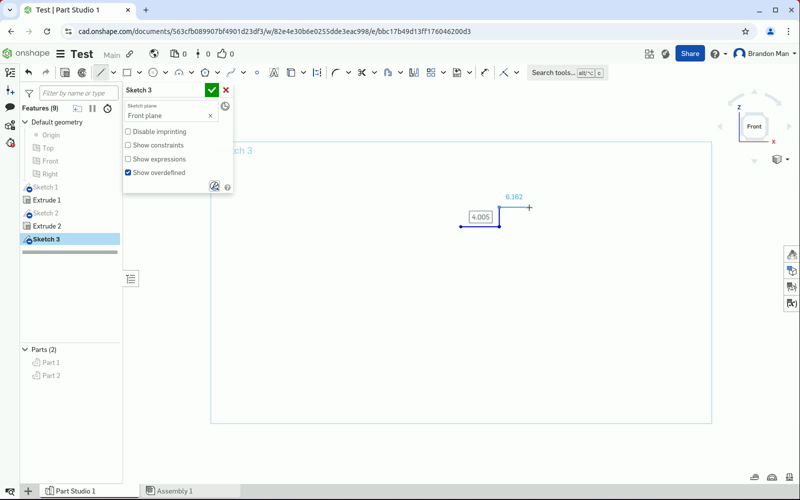
mouse_move(460, 207)
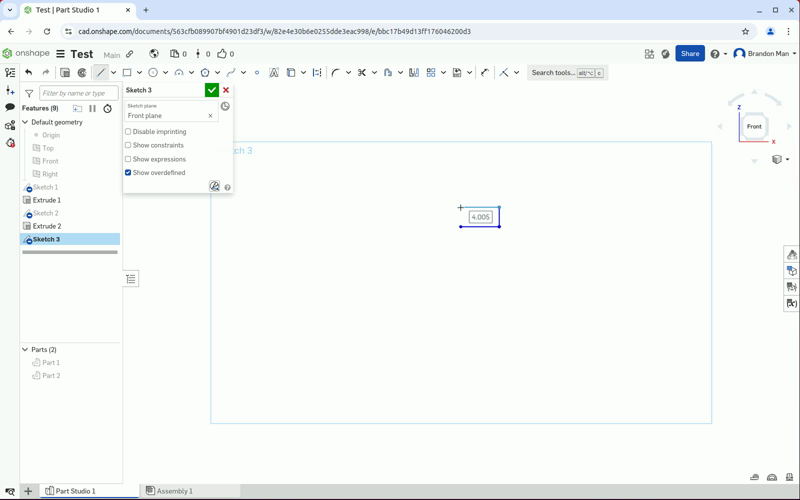
click(460, 207)
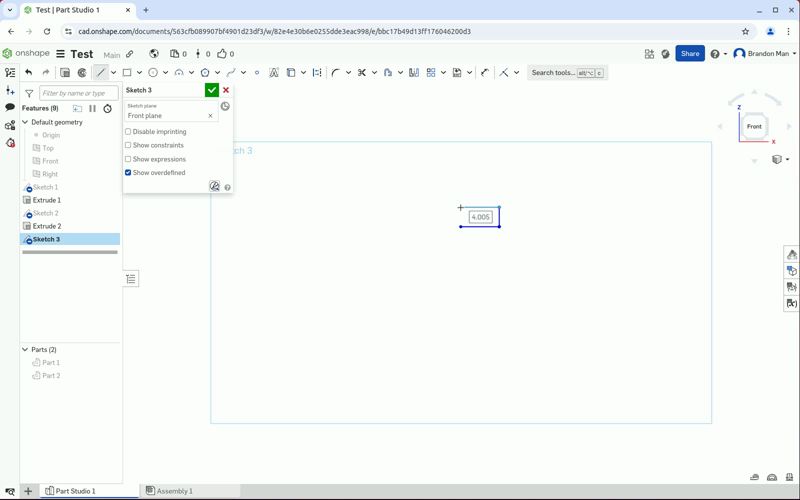
key_up(shift)
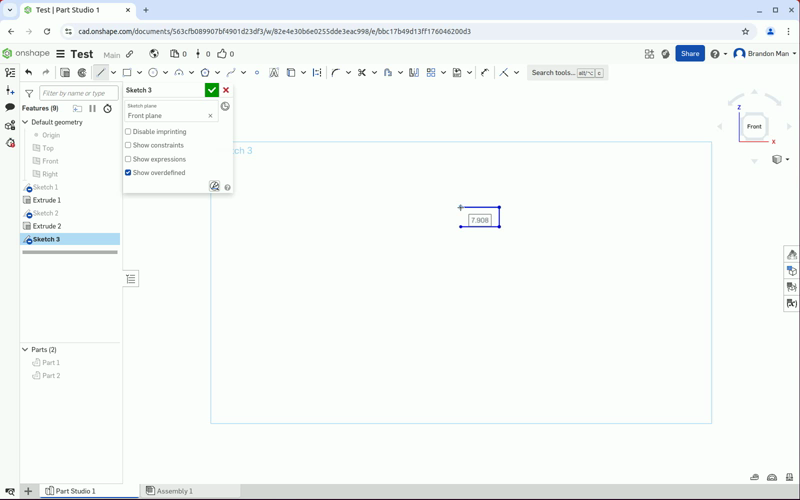
mouse_move(490, 207)
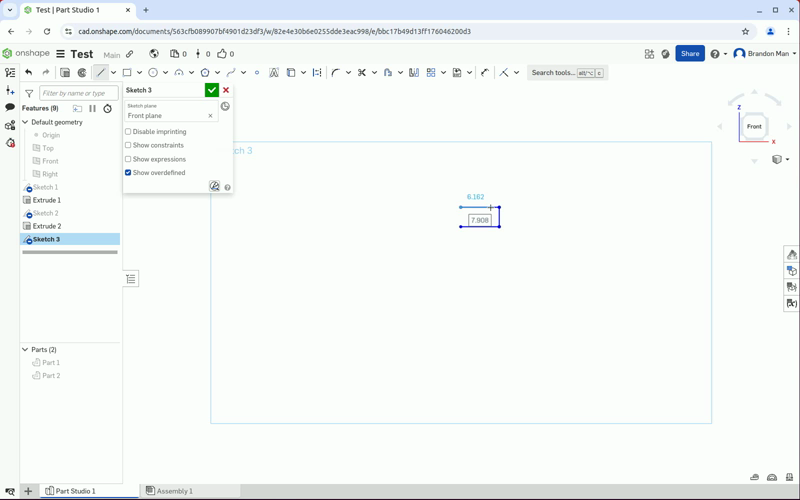
key_down(shift)
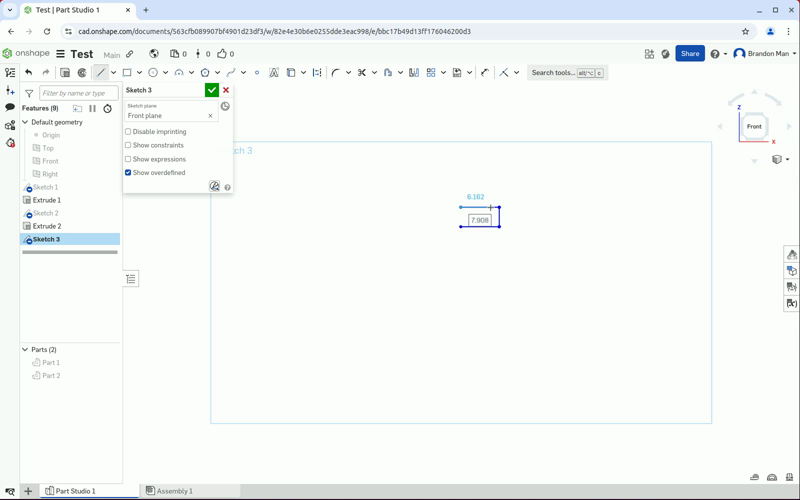
mouse_move(460, 226)
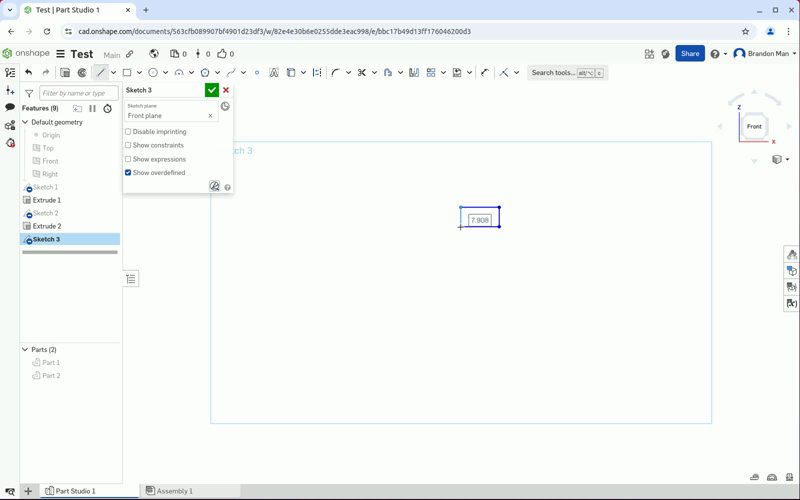
key_up(shift)
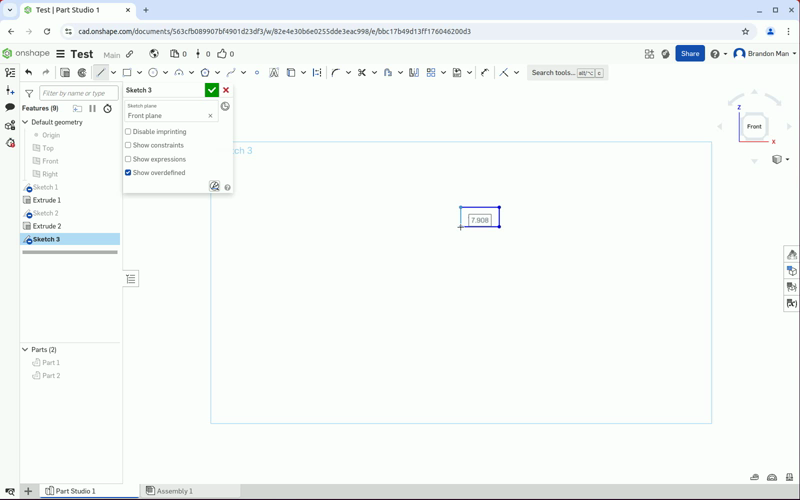
click(460, 226)
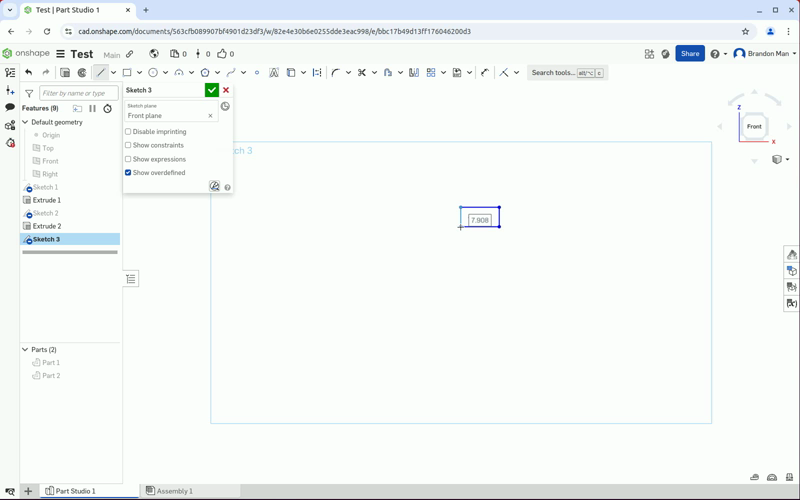
key(esc)
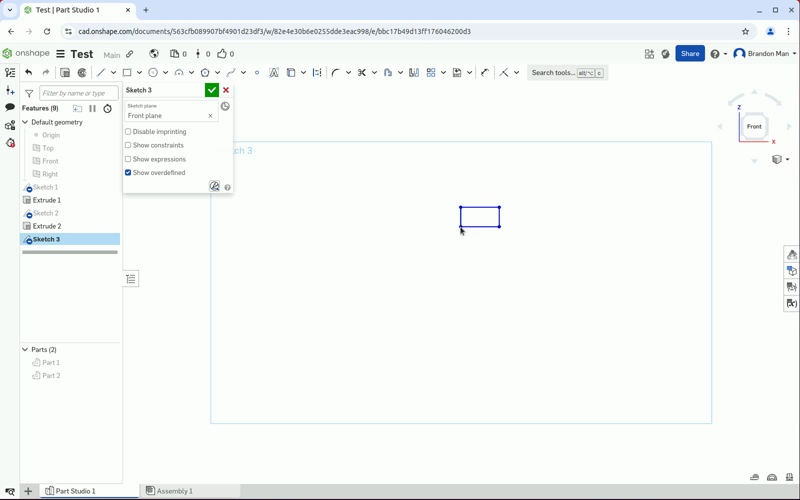
mouse_move(498, 221)
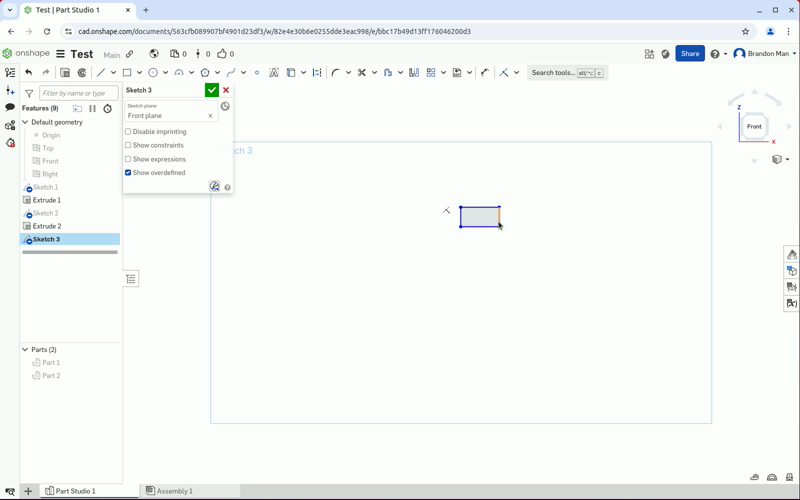
scroll(6)
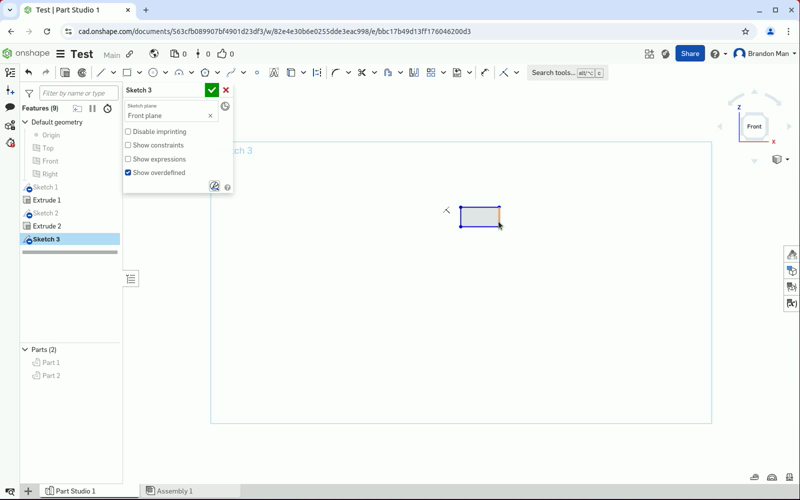
scroll(6)
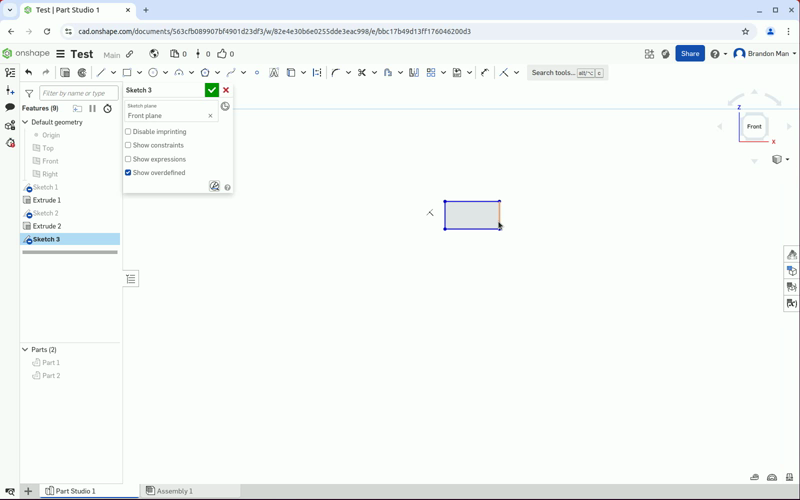
scroll(6)
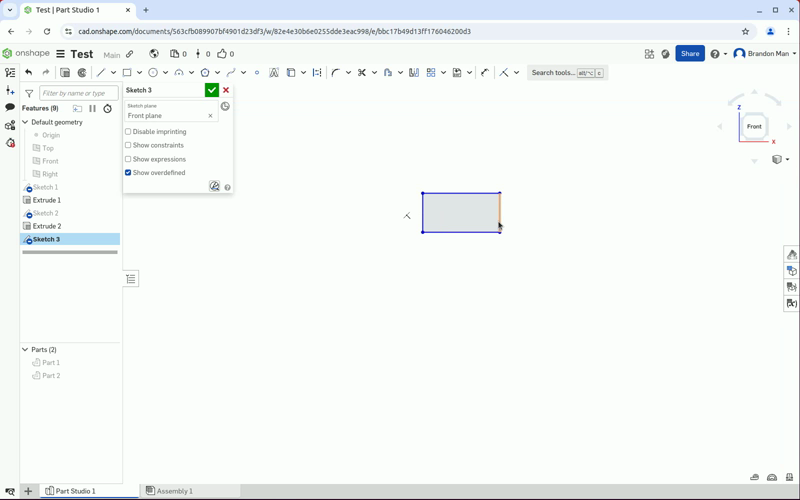
scroll(6)
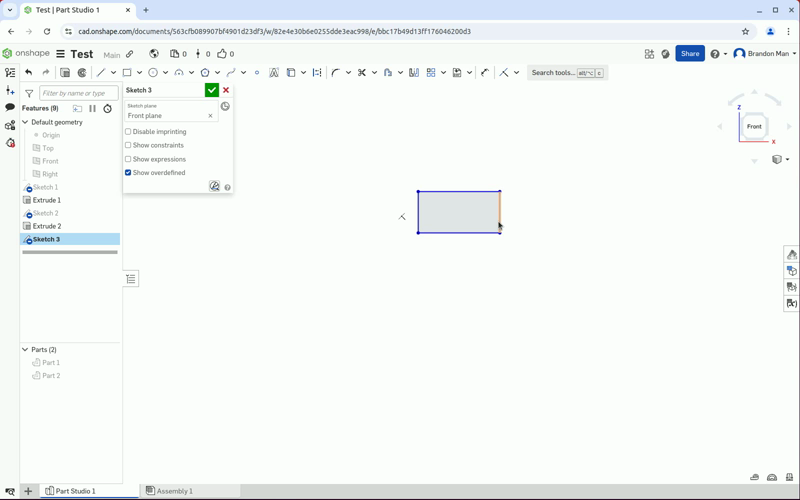
scroll(6)
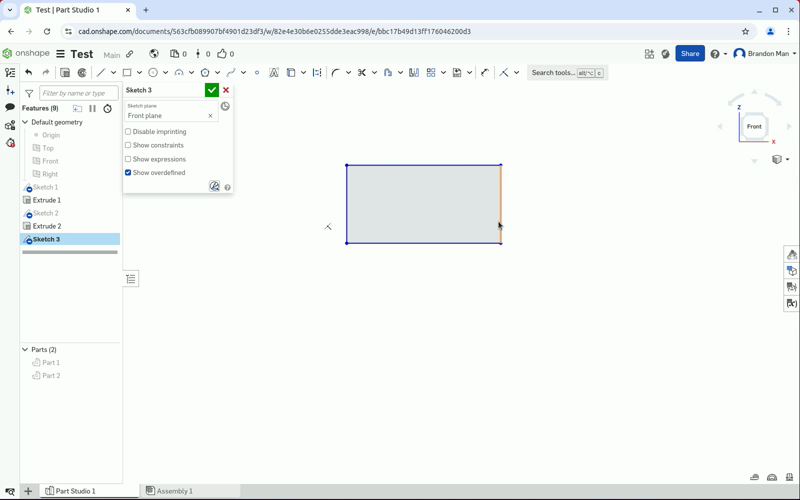
scroll(6)
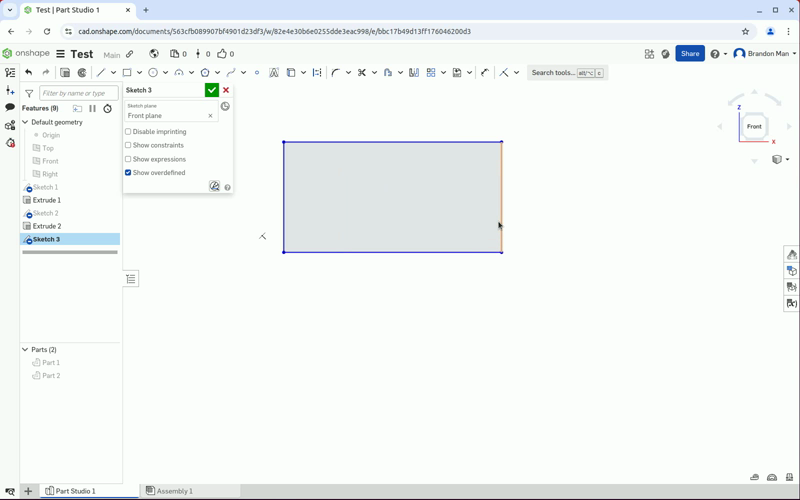
scroll(6)
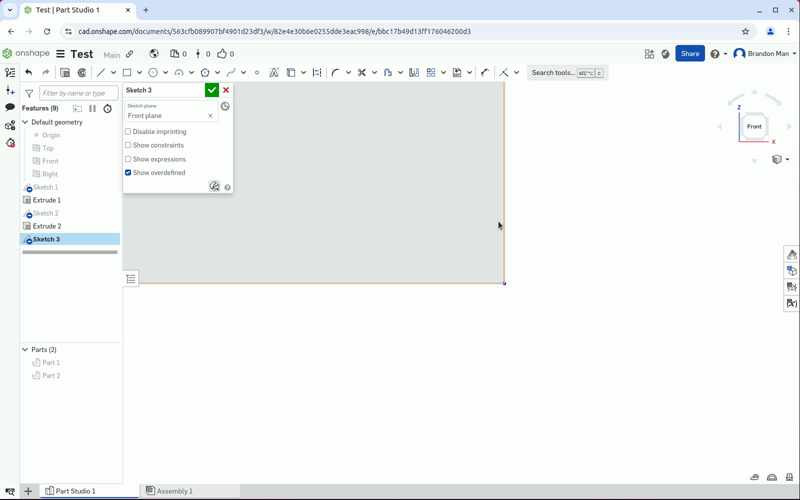
click(498, 221)
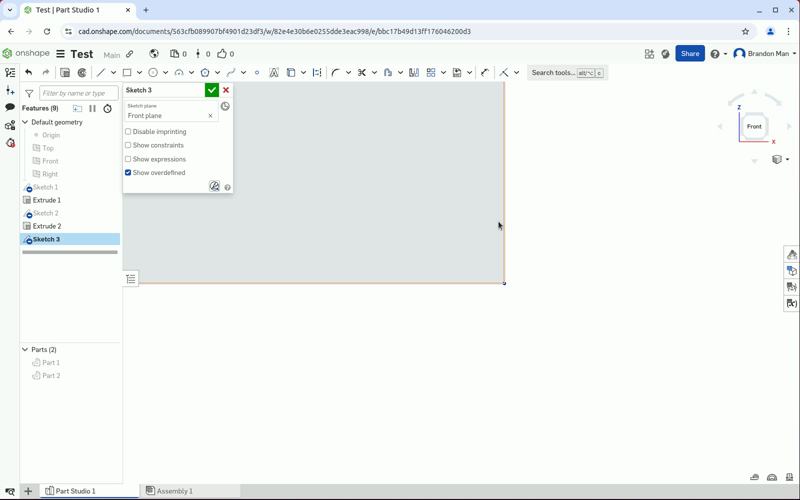
scroll(-6)
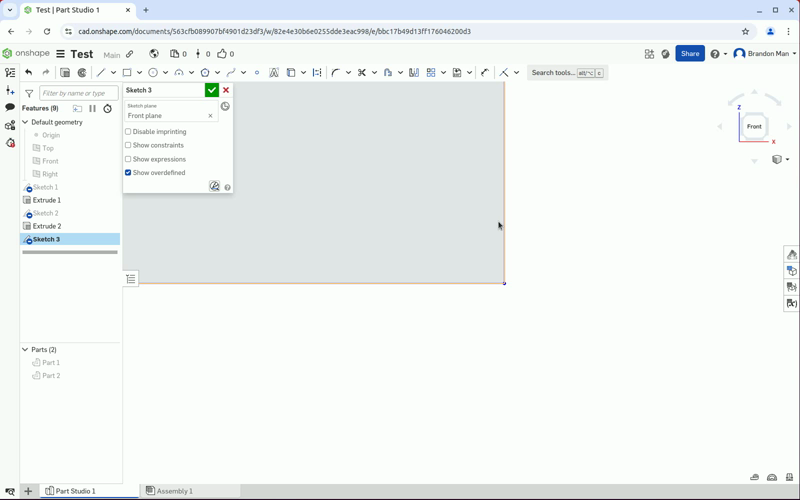
scroll(-6)
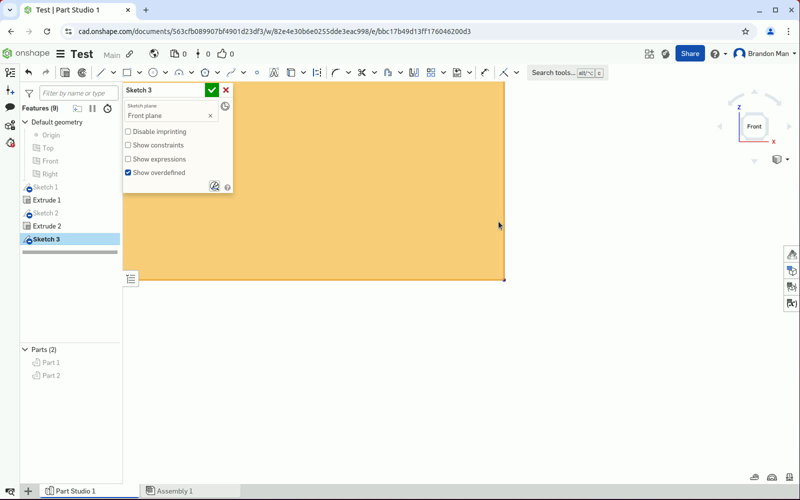
scroll(-6)
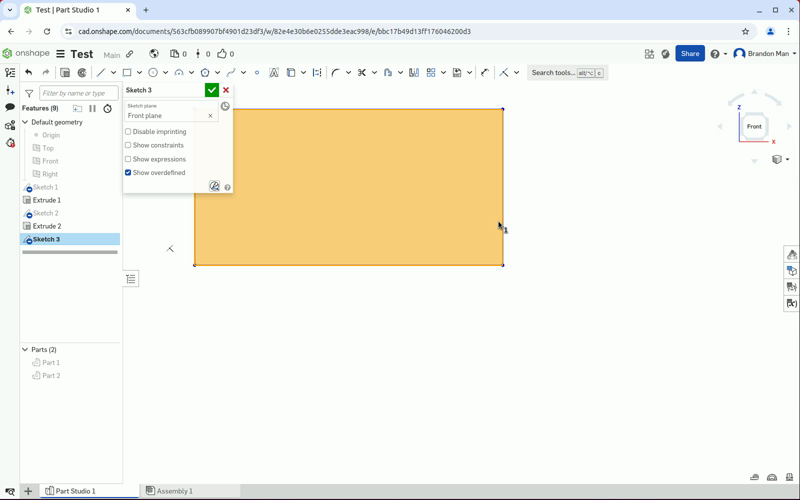
scroll(-6)
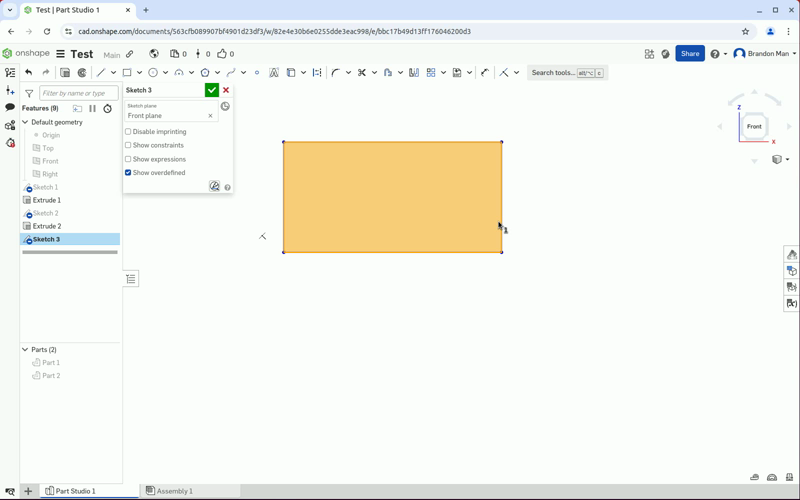
scroll(-6)
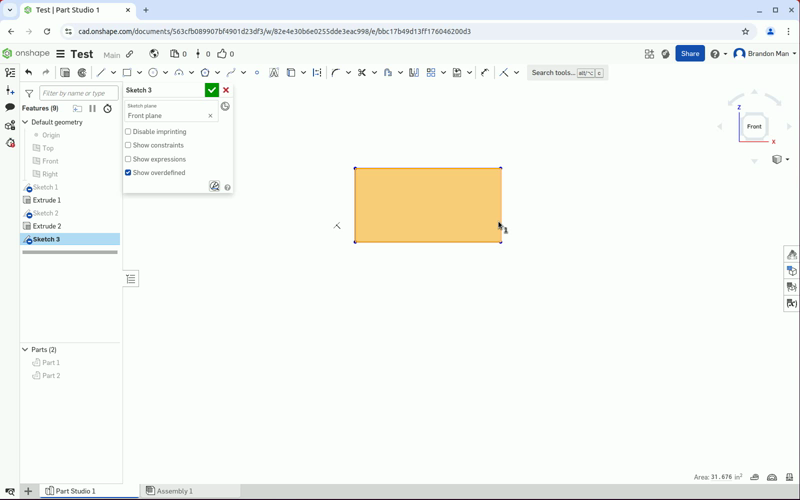
scroll(-6)
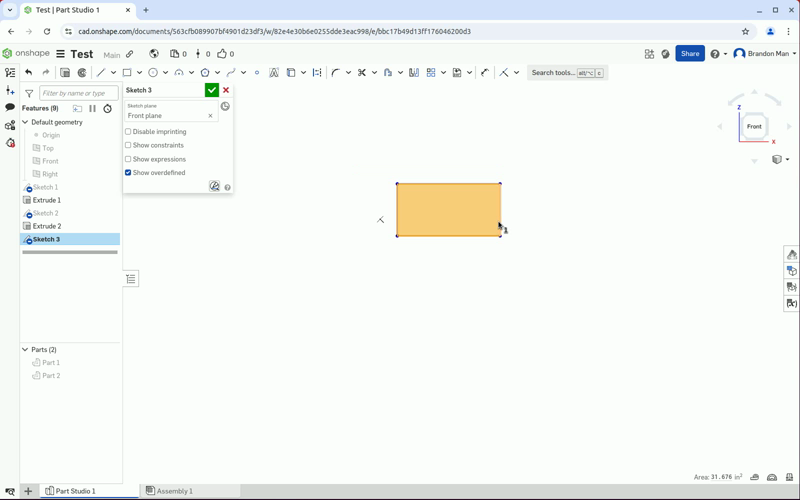
scroll(-6)
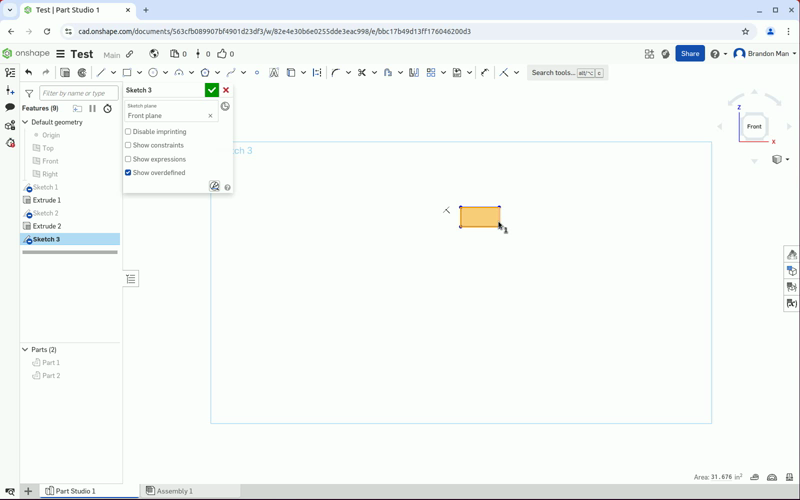
mouse_move(73, 352)
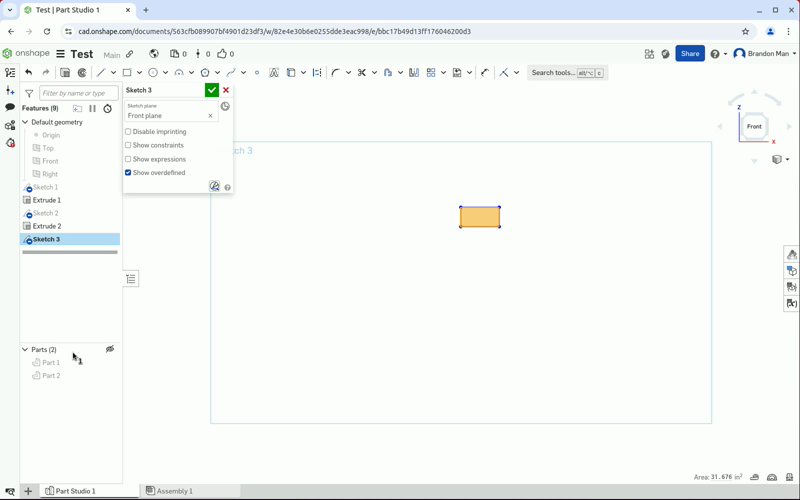
key(shift+y)
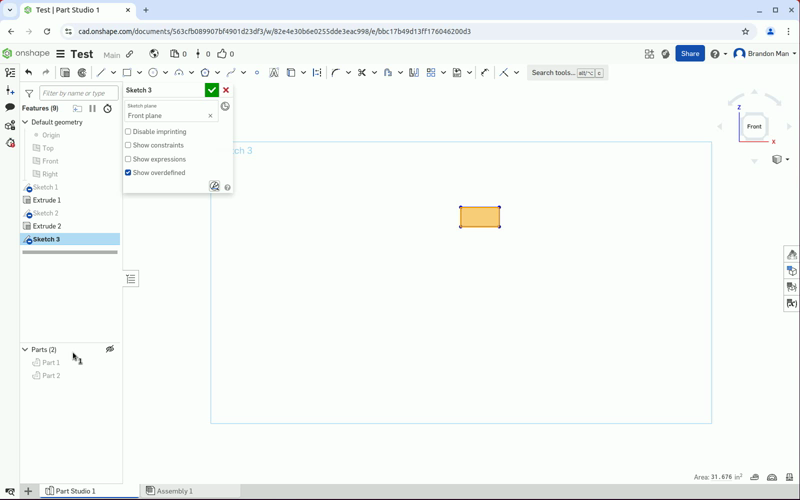
key(shift+e)
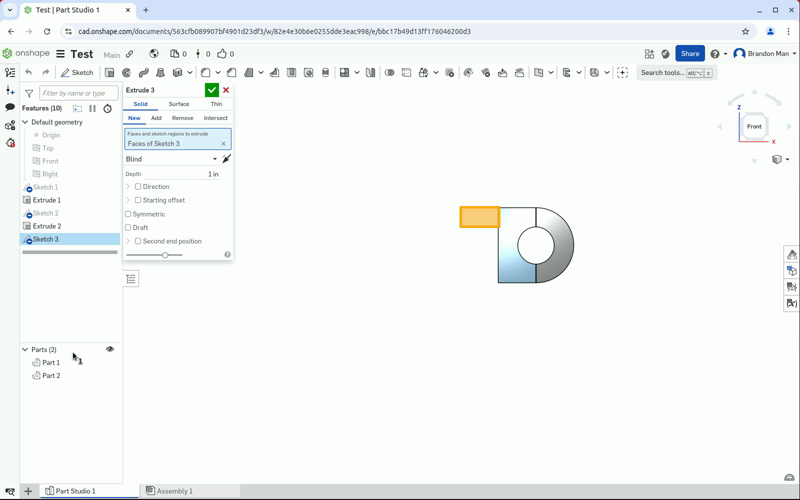
mouse_move(143, 106)
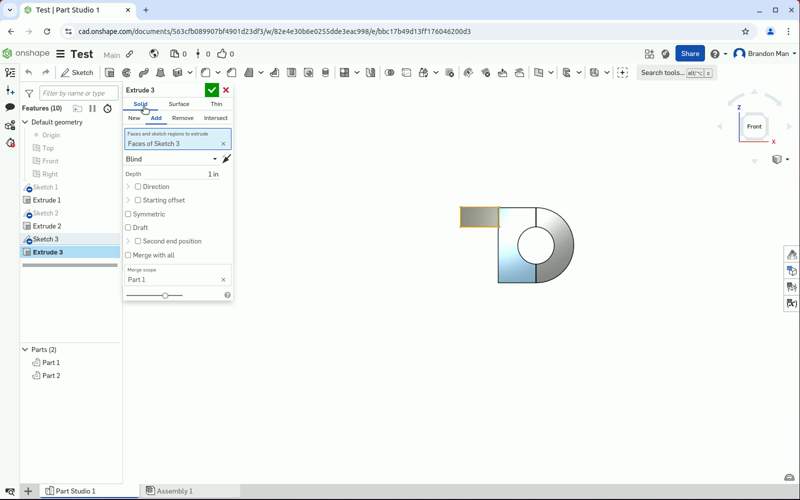
click(143, 106)
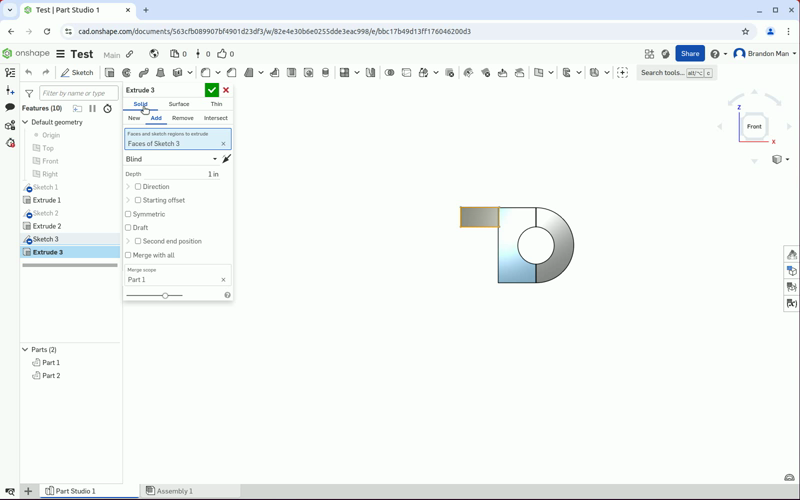
mouse_move(137, 120)
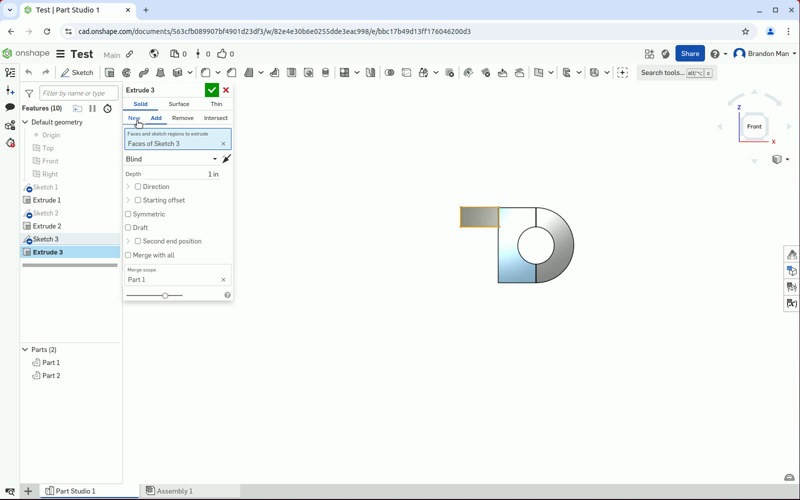
click(137, 120)
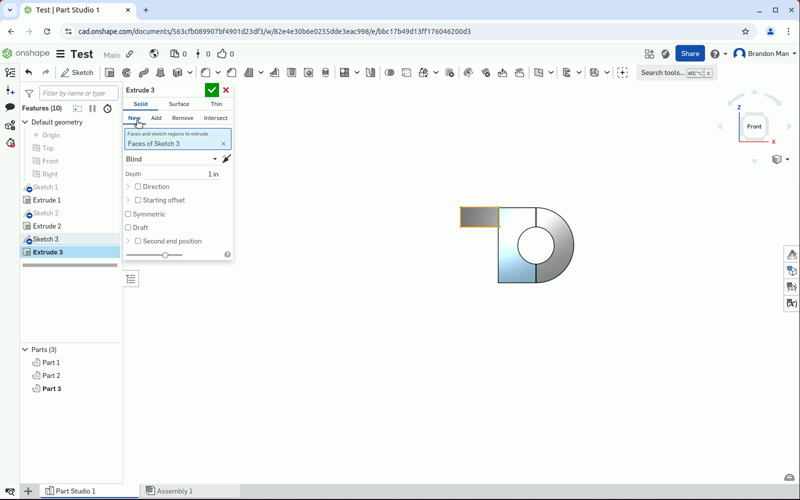
key(tab, 4)
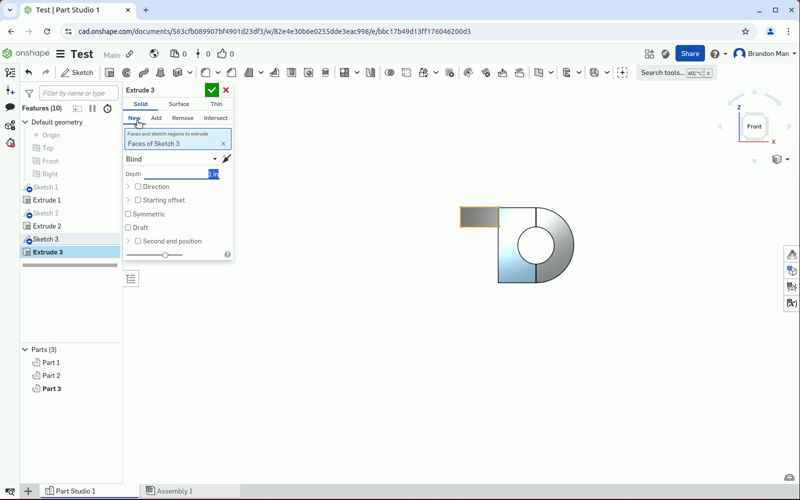
text(15.405)
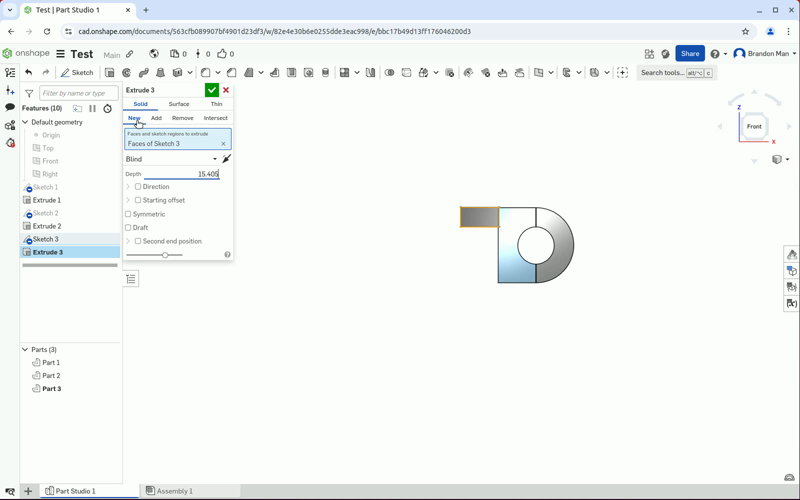
key(enter)
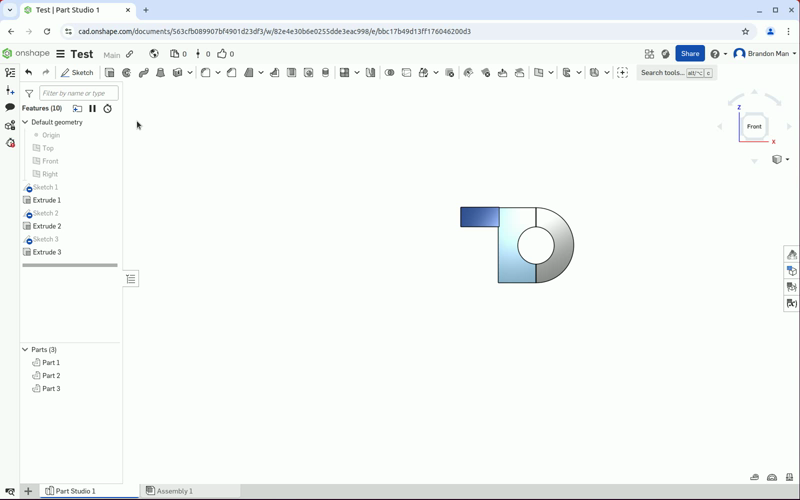
key(shift+h)
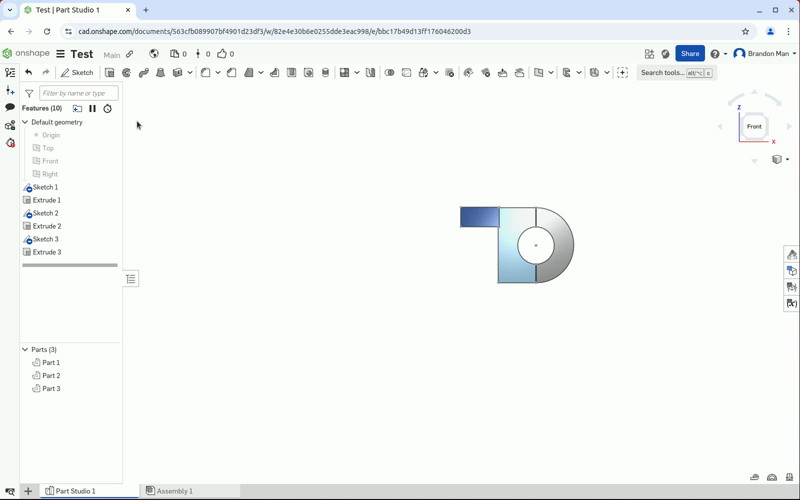
key(shift+h)
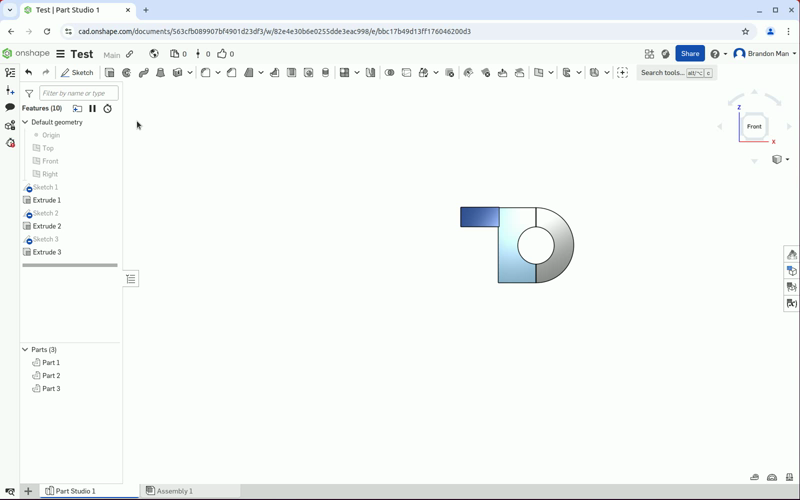
mouse_move(73, 189)
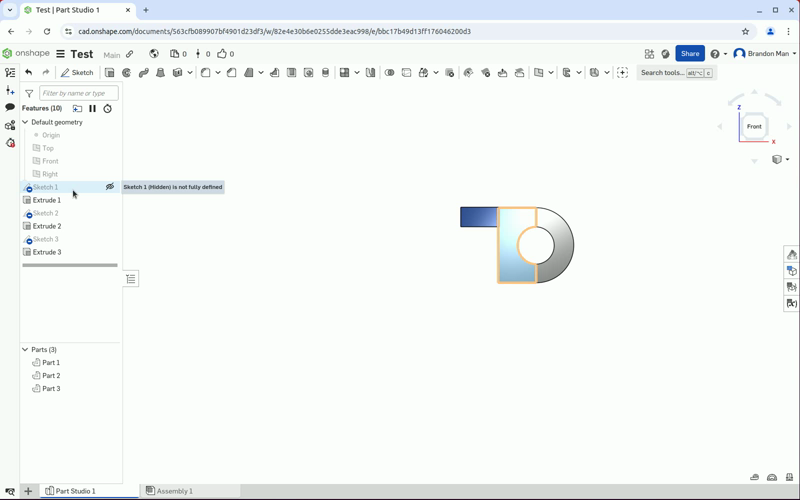
click(73, 189)
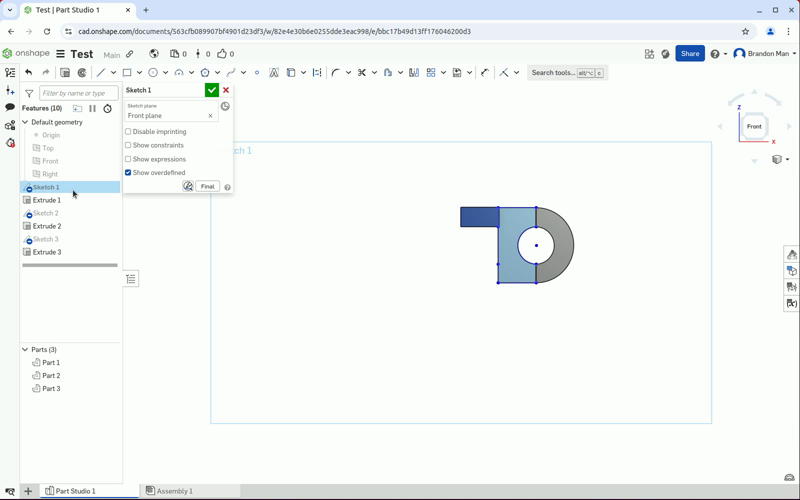
mouse_move(229, 92)
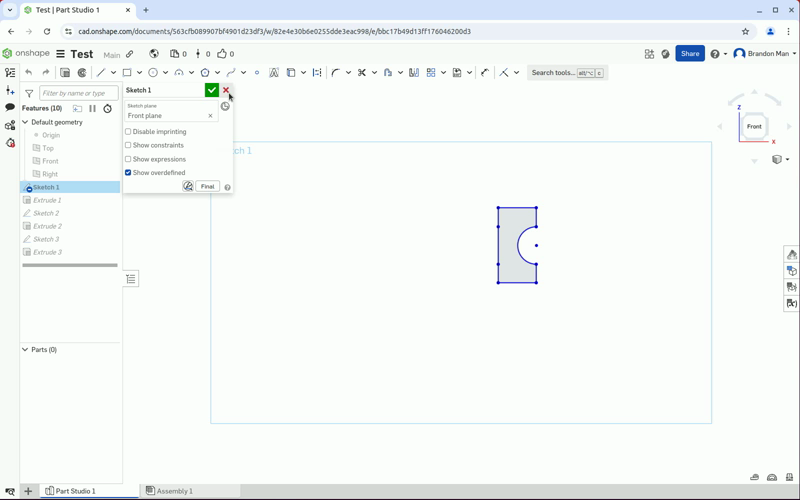
click(229, 92)
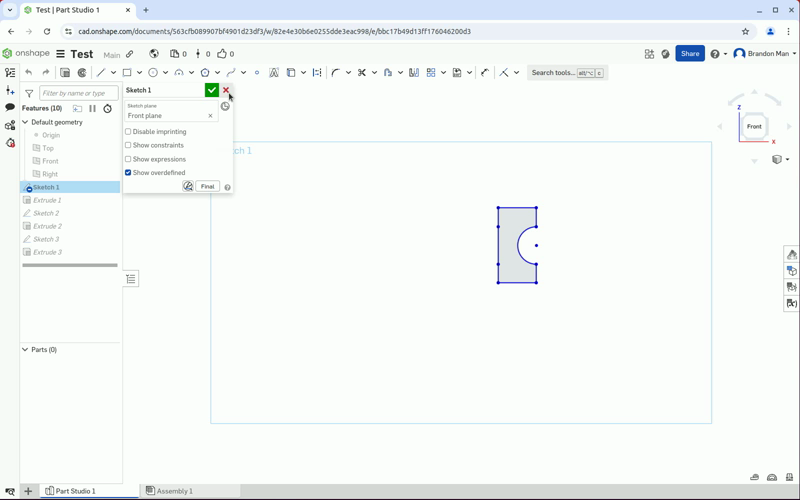
key(shift+s)
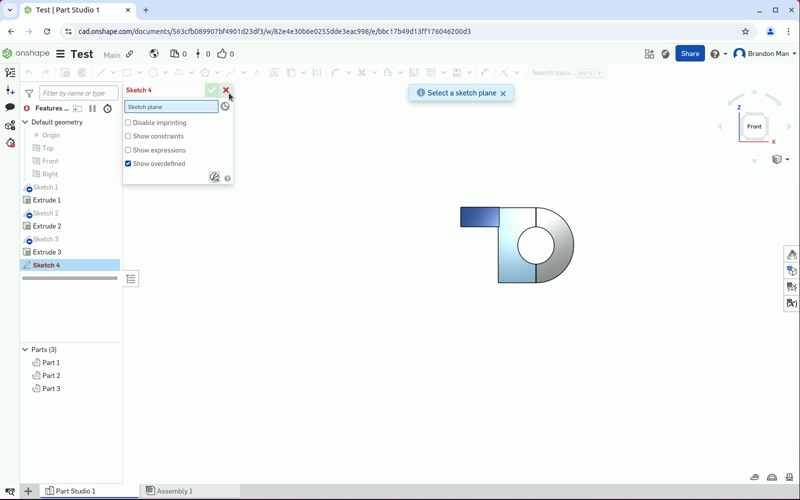
mouse_move(73, 163)
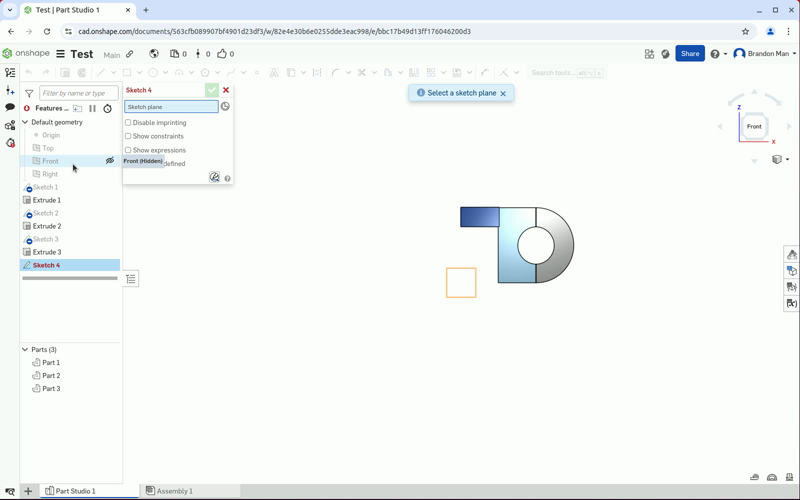
click(73, 163)
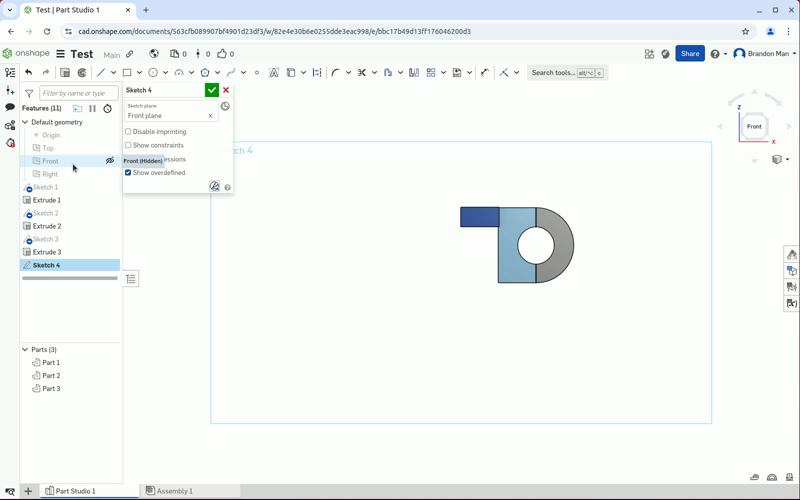
mouse_move(73, 352)
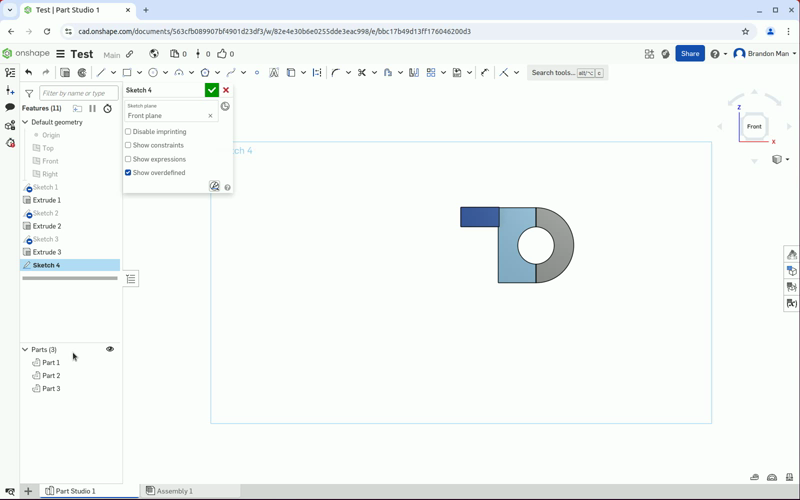
key(y)
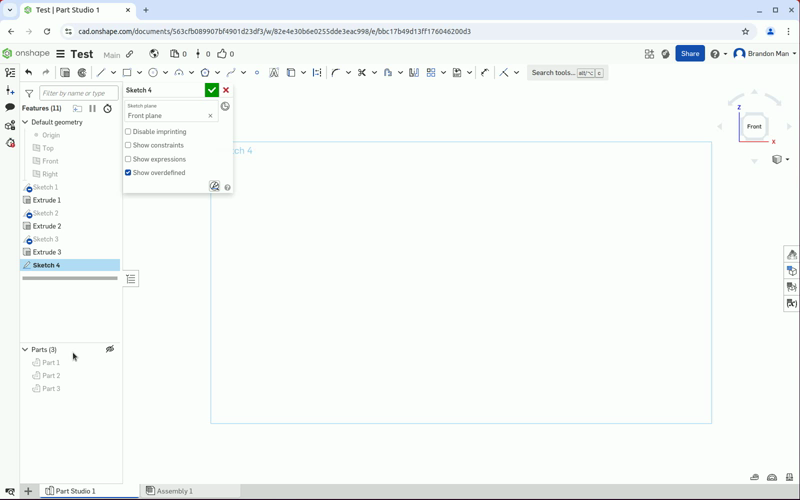
key(l)
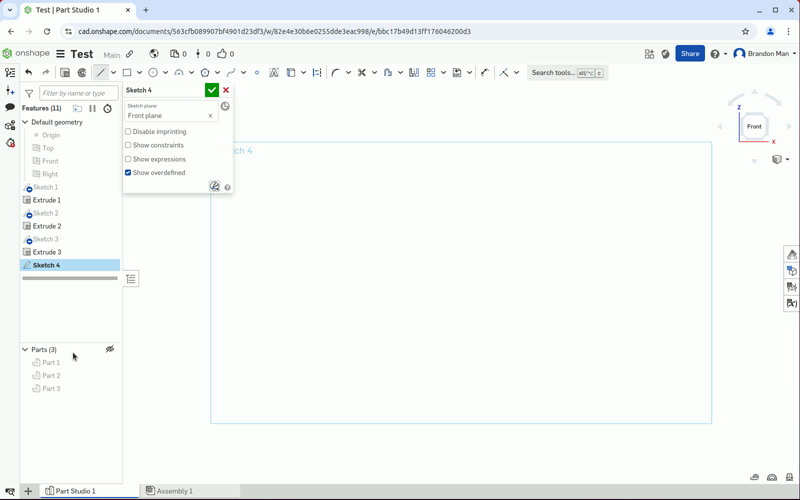
key_down(shift)
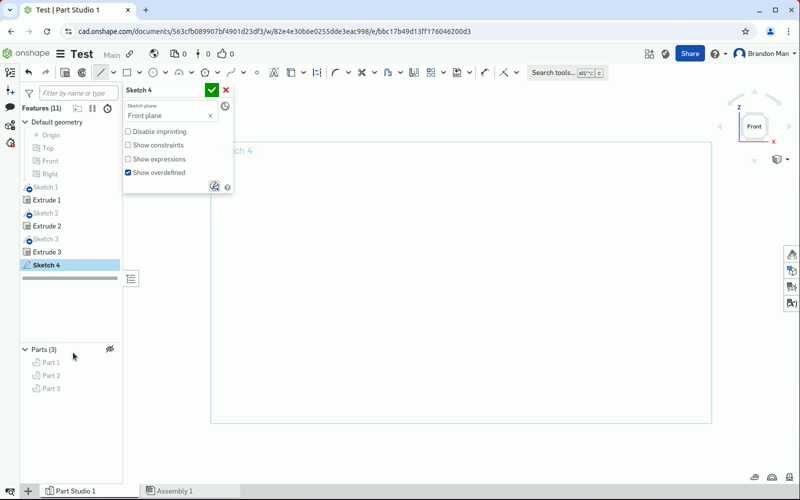
mouse_move(460, 282)
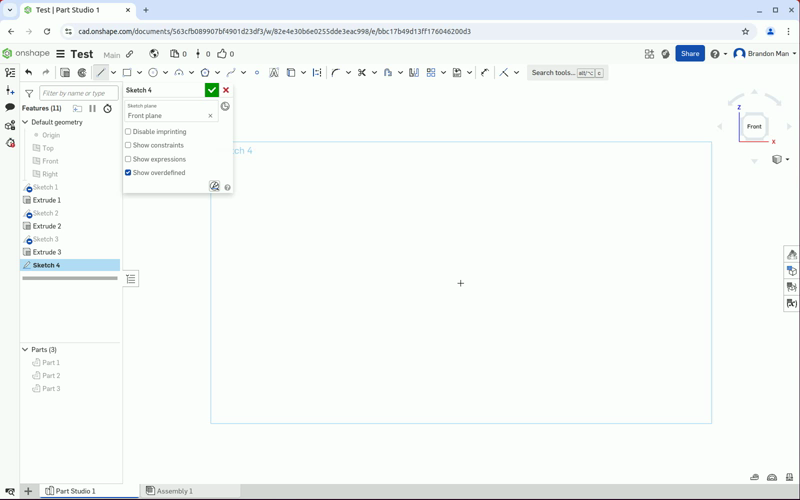
click(460, 282)
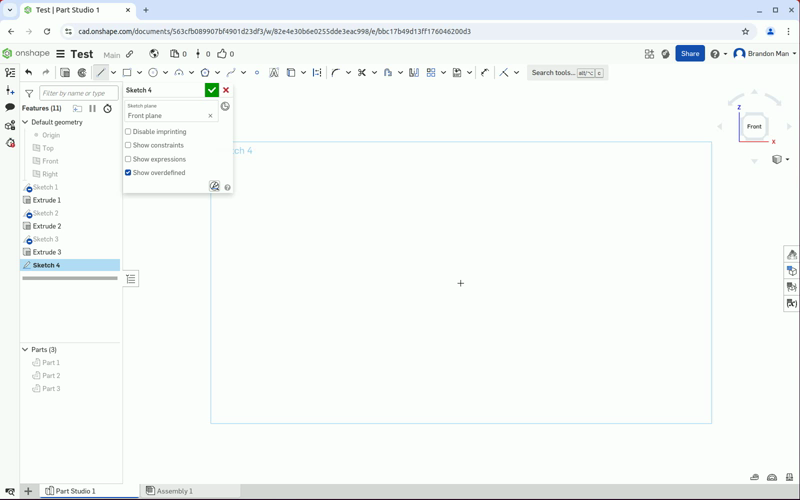
key_up(shift)
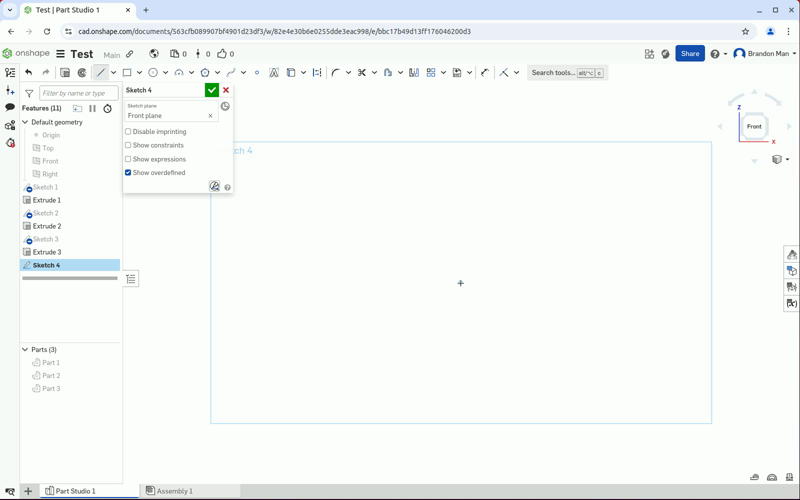
key_down(shift)
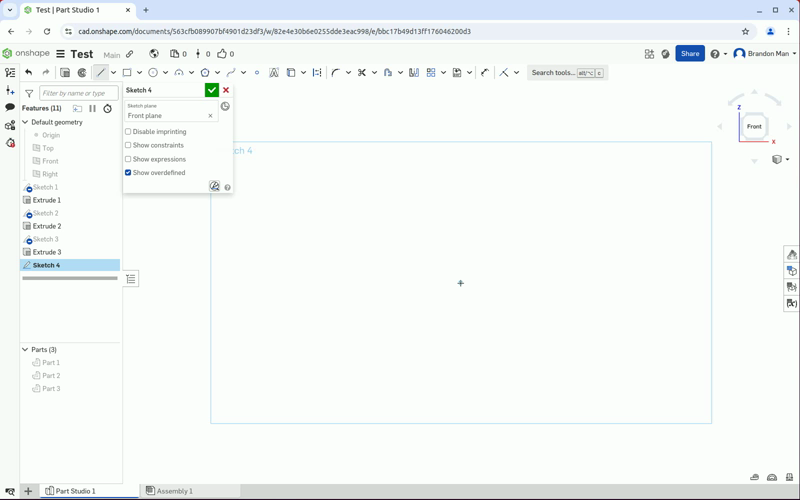
mouse_move(490, 282)
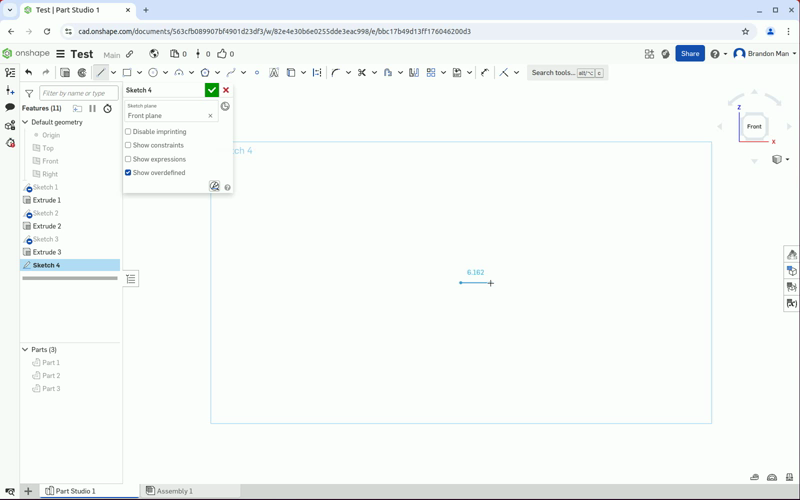
mouse_move(499, 282)
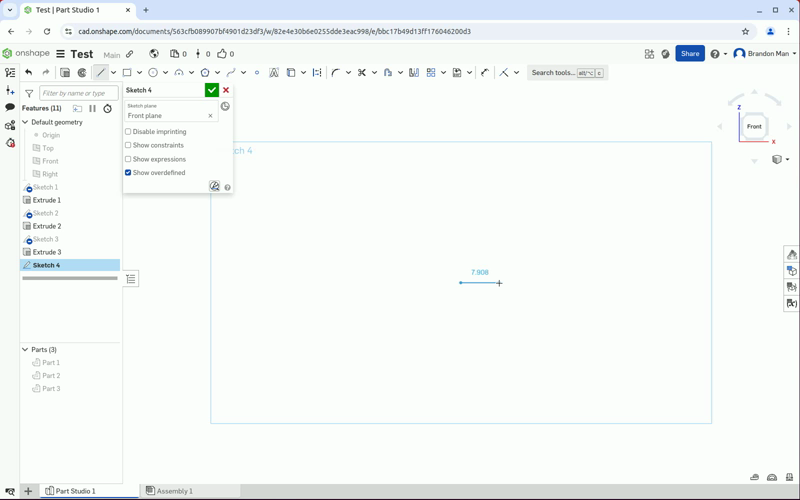
click(499, 282)
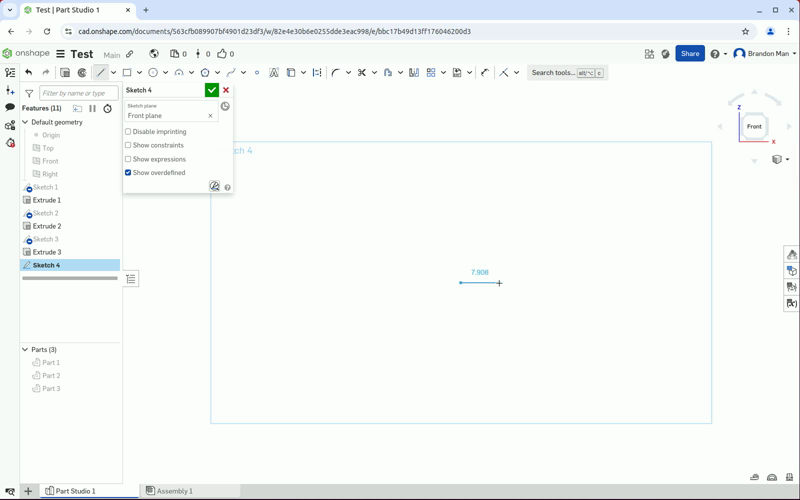
key_up(shift)
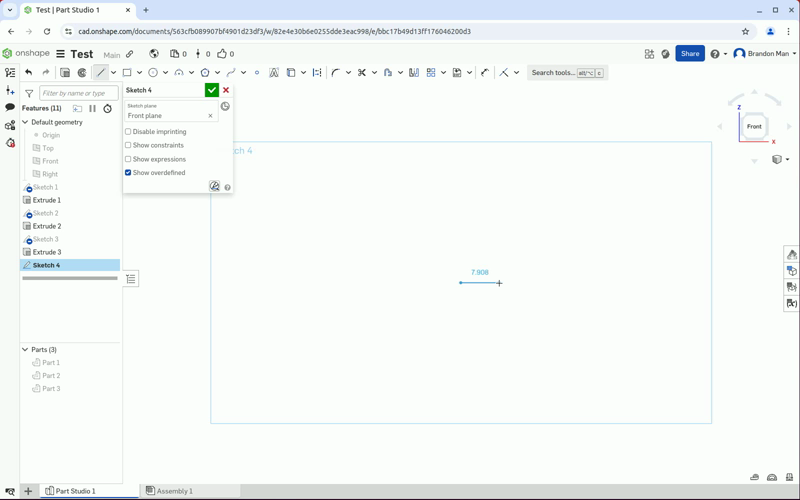
key_down(shift)
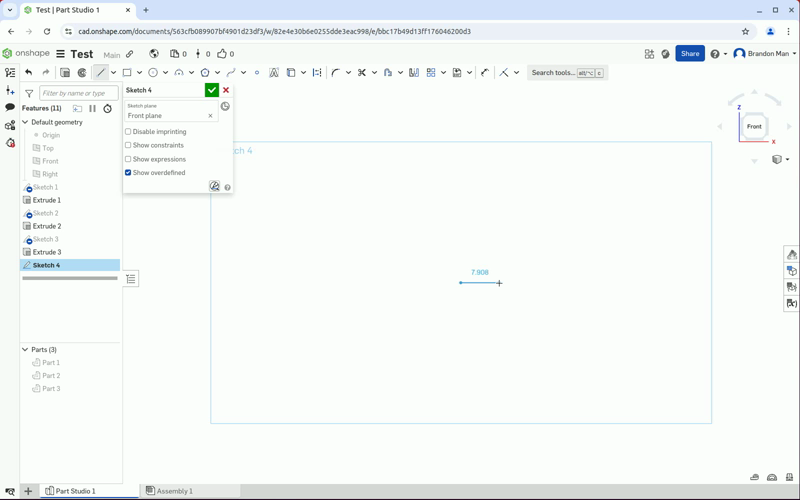
mouse_move(529, 282)
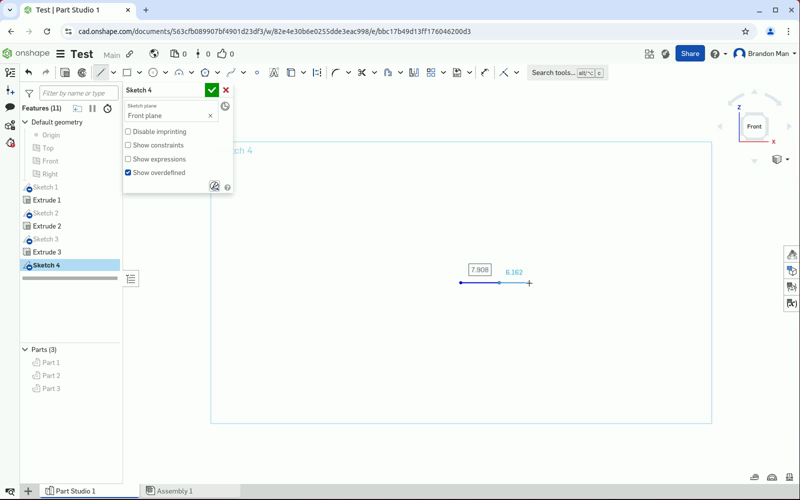
mouse_move(499, 263)
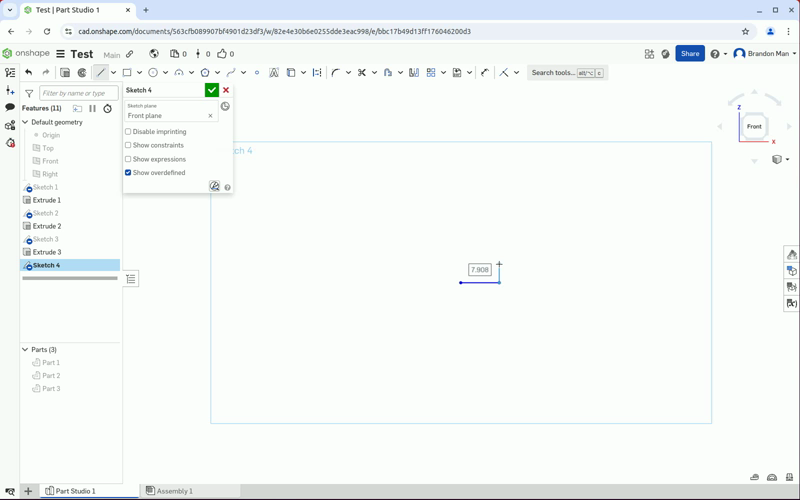
click(499, 263)
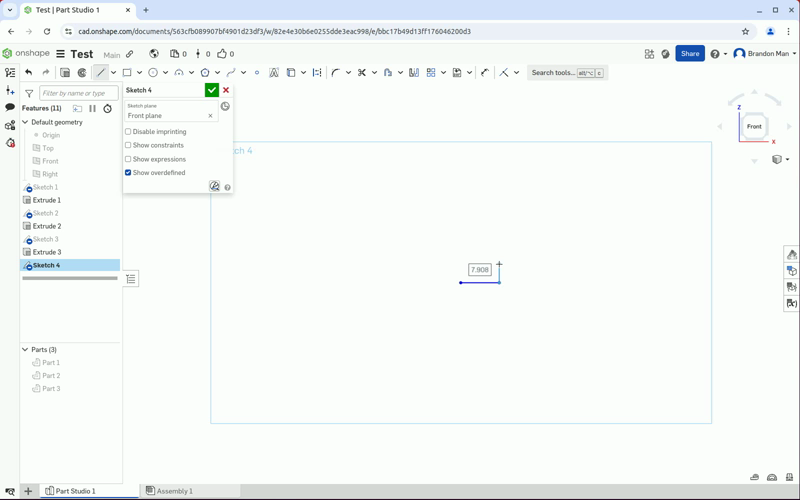
key_up(shift)
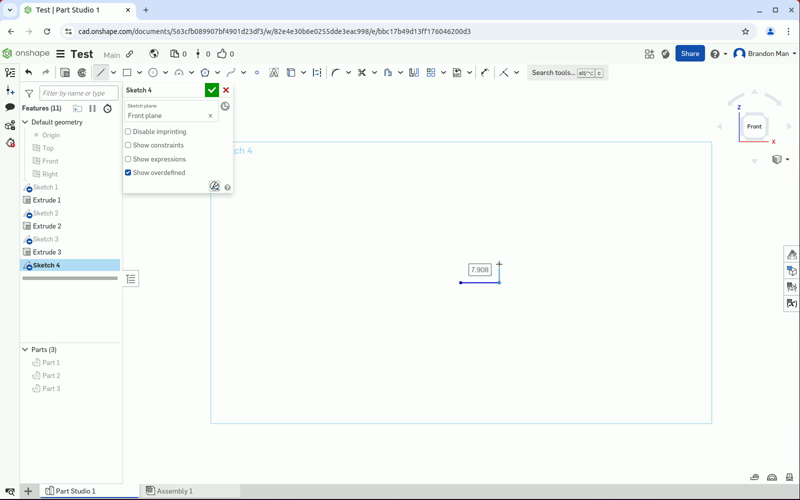
key_down(shift)
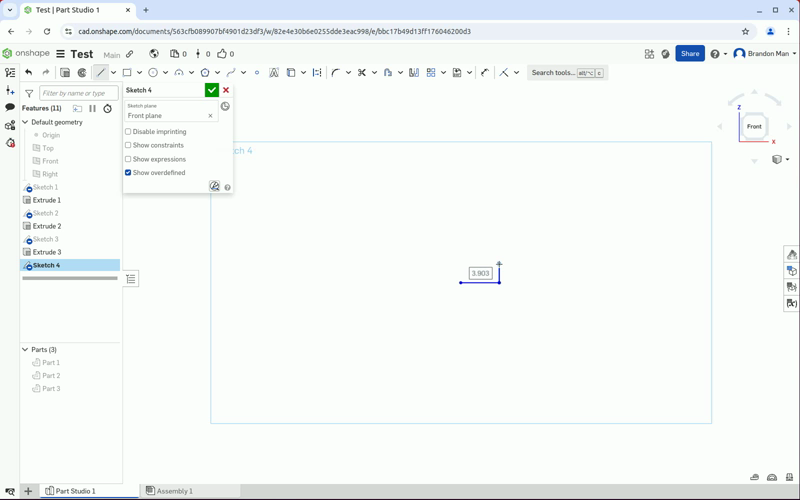
mouse_move(529, 263)
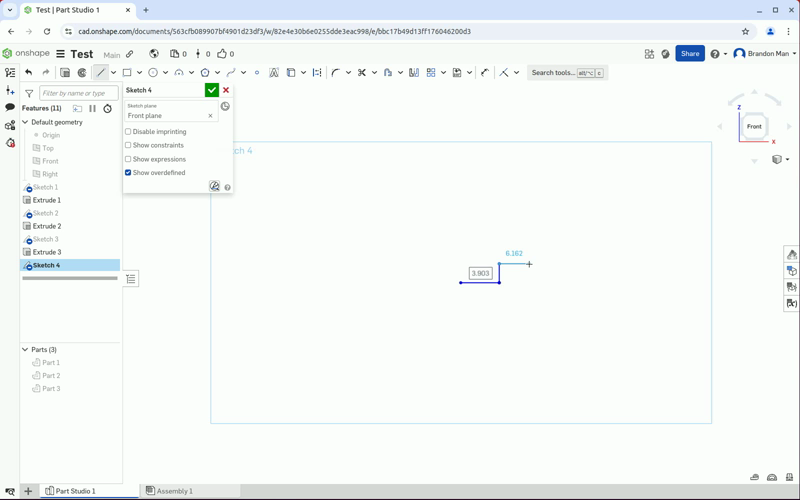
mouse_move(460, 263)
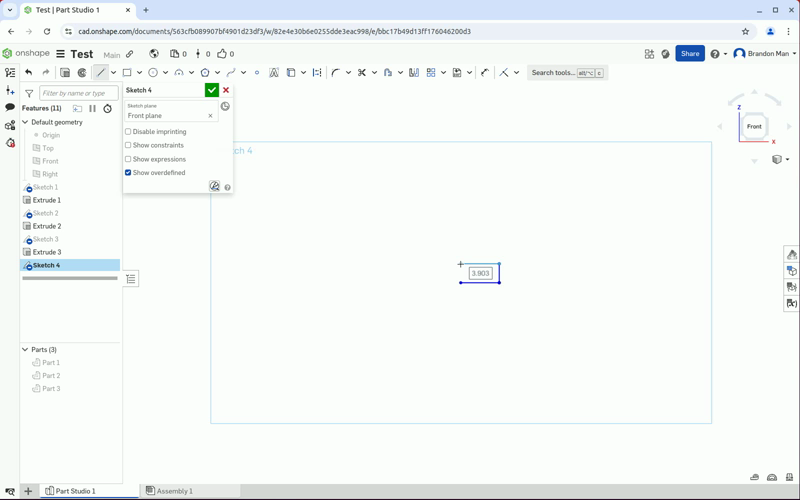
click(460, 263)
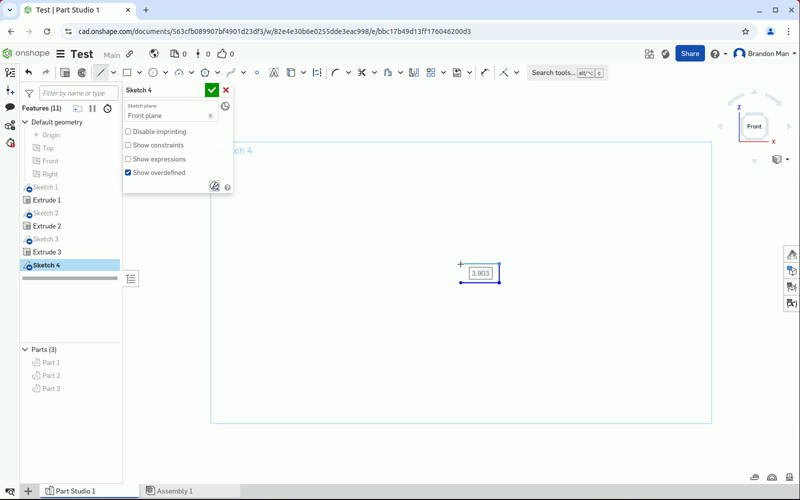
key_up(shift)
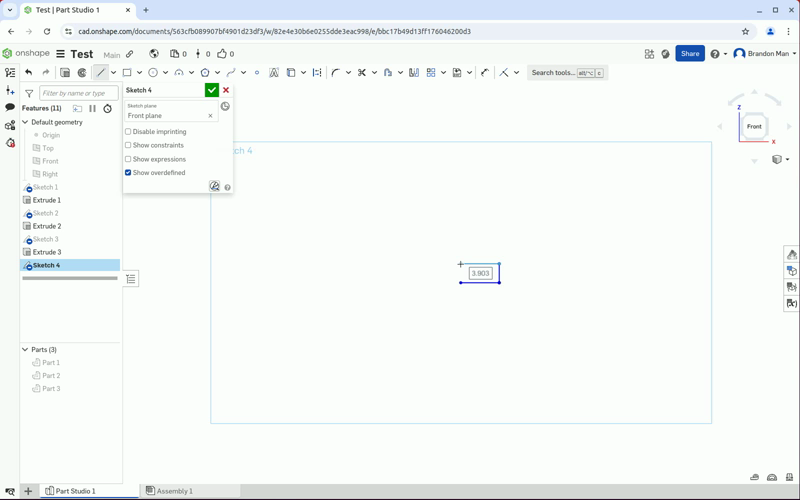
mouse_move(490, 263)
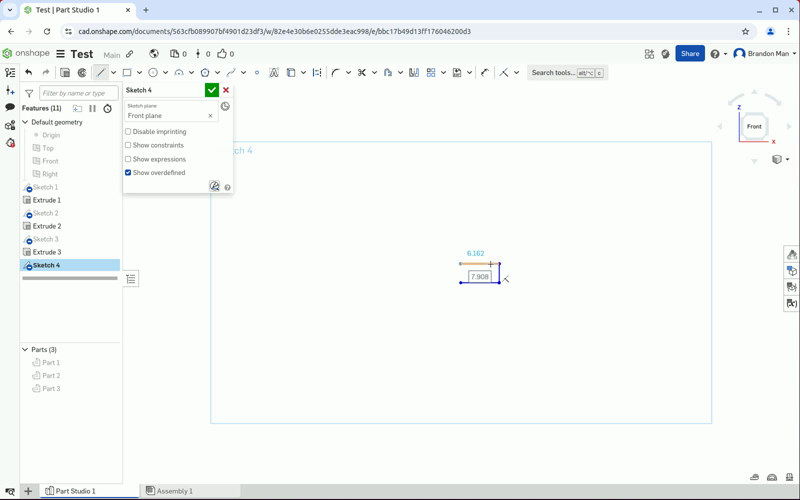
key_down(shift)
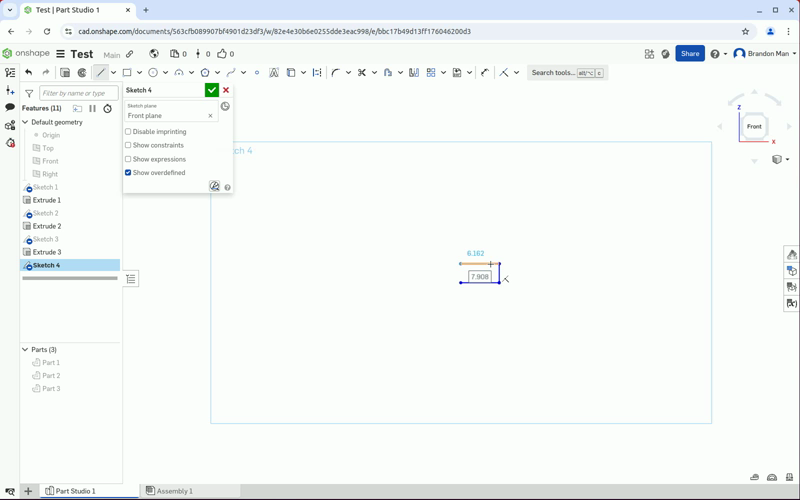
mouse_move(460, 282)
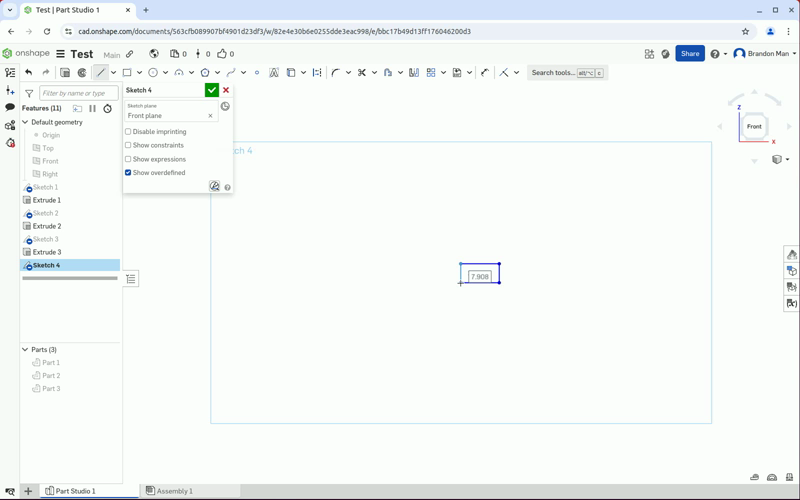
key_up(shift)
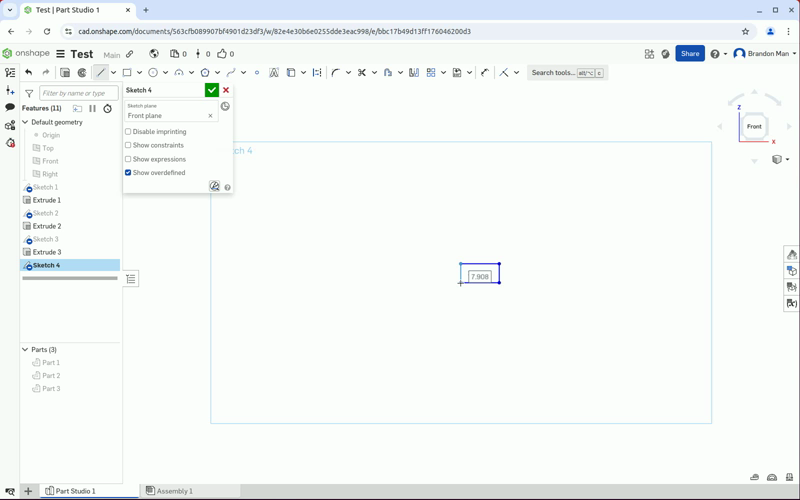
click(460, 282)
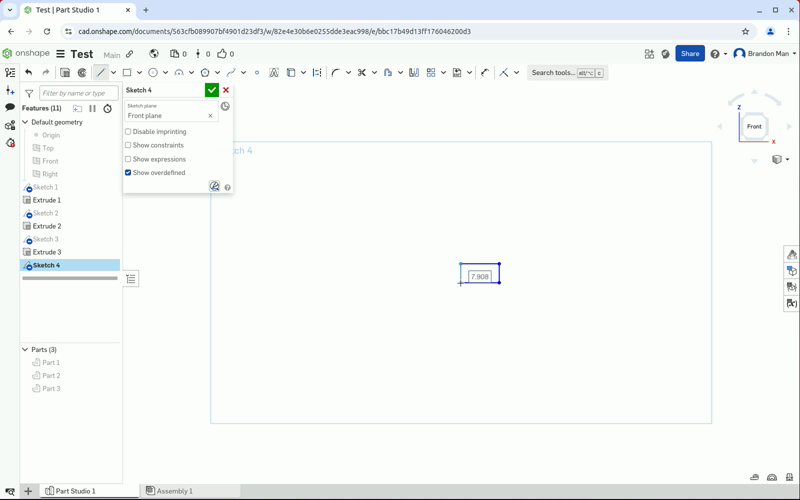
key(esc)
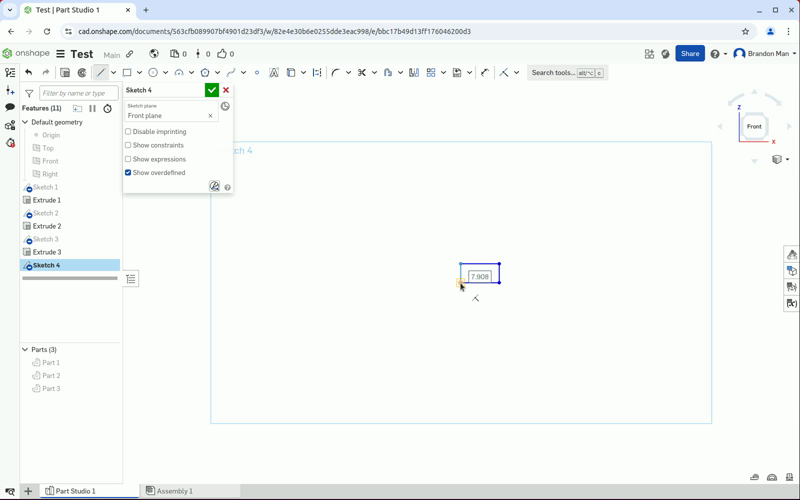
mouse_move(494, 280)
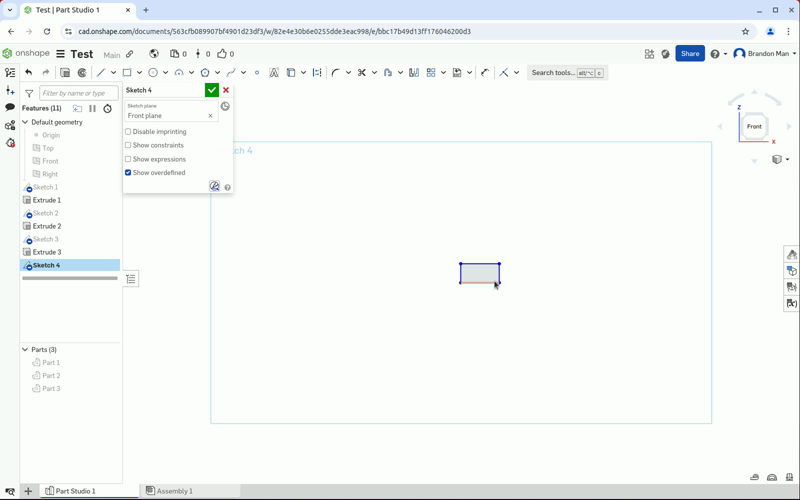
scroll(6)
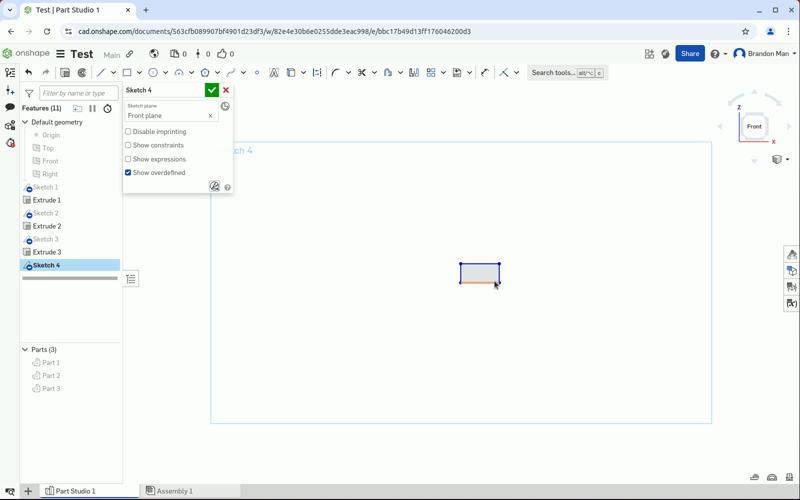
scroll(6)
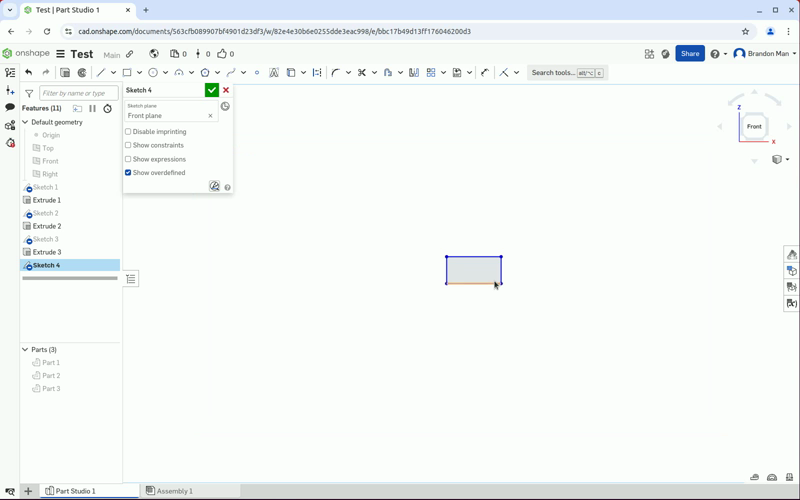
scroll(6)
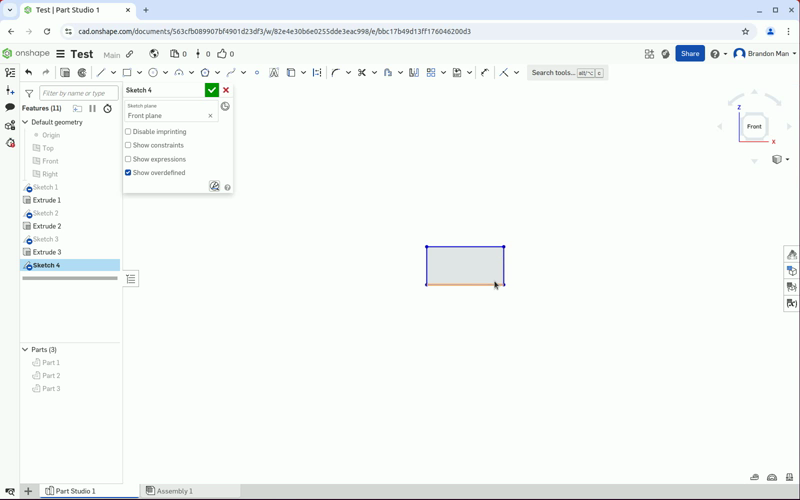
scroll(6)
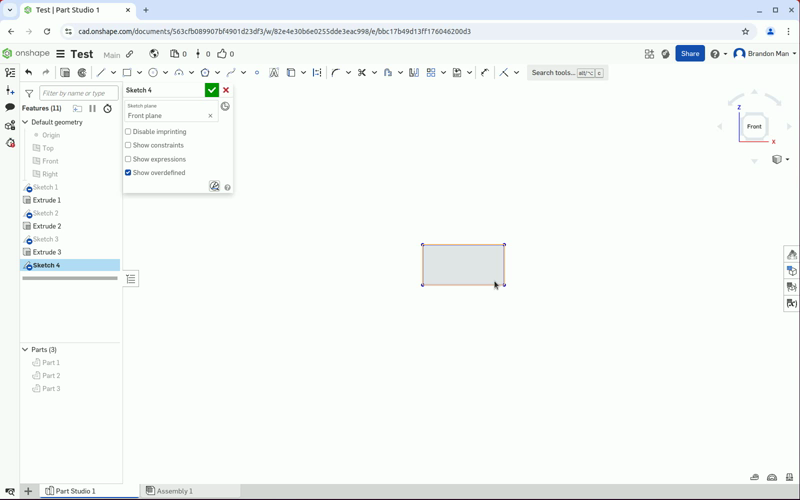
scroll(6)
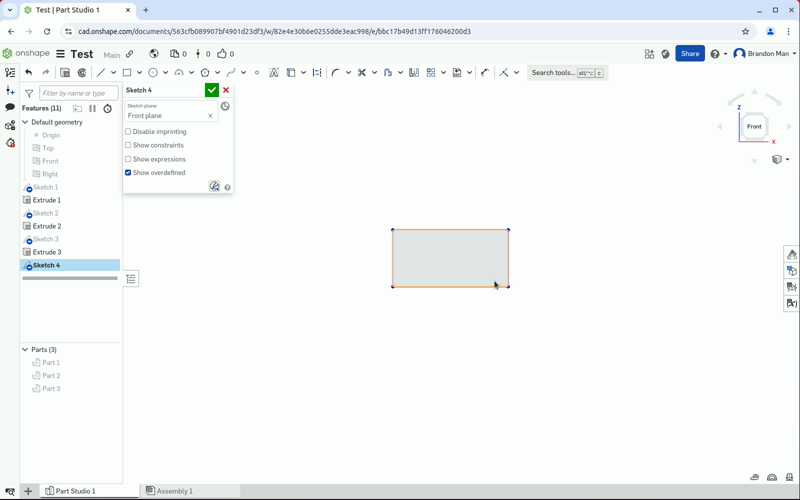
scroll(6)
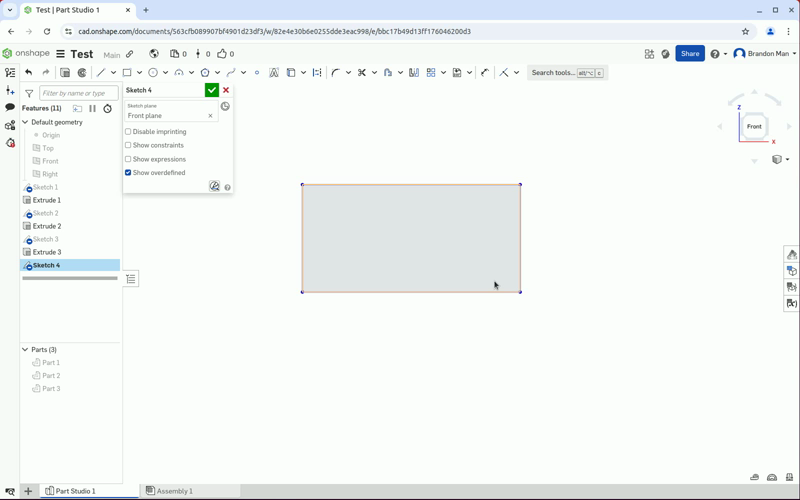
scroll(6)
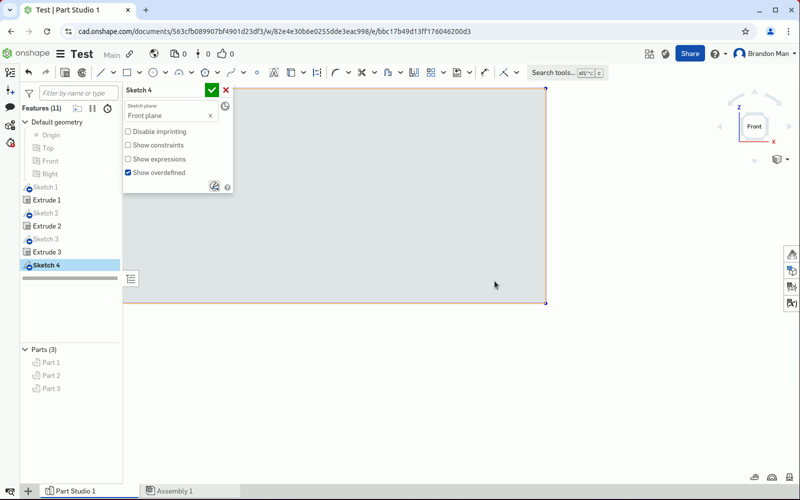
click(494, 280)
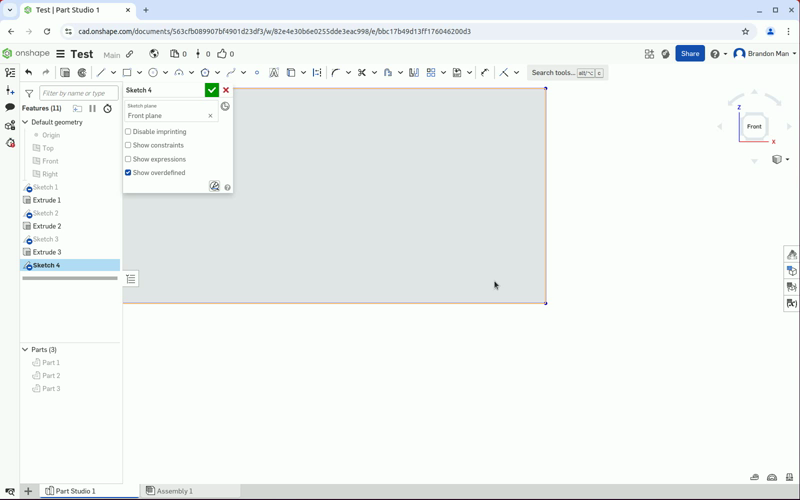
scroll(-6)
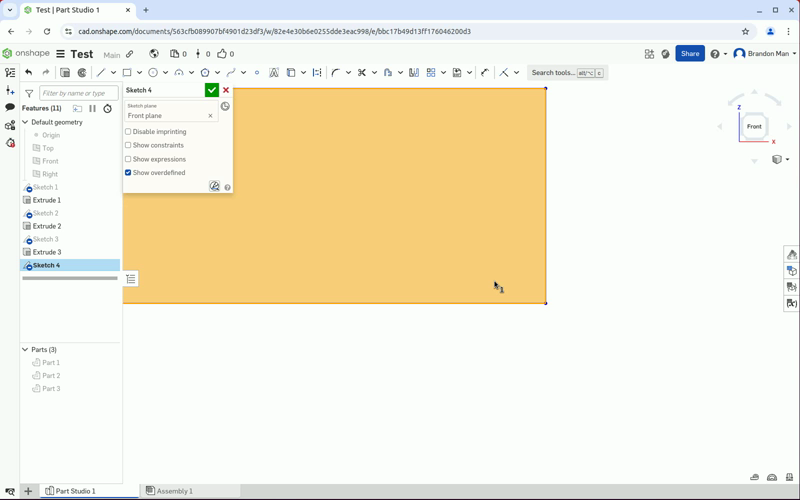
scroll(-6)
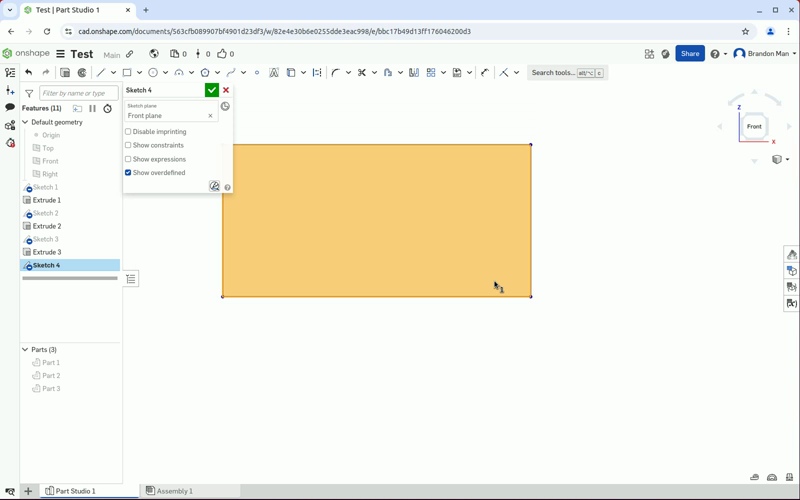
scroll(-6)
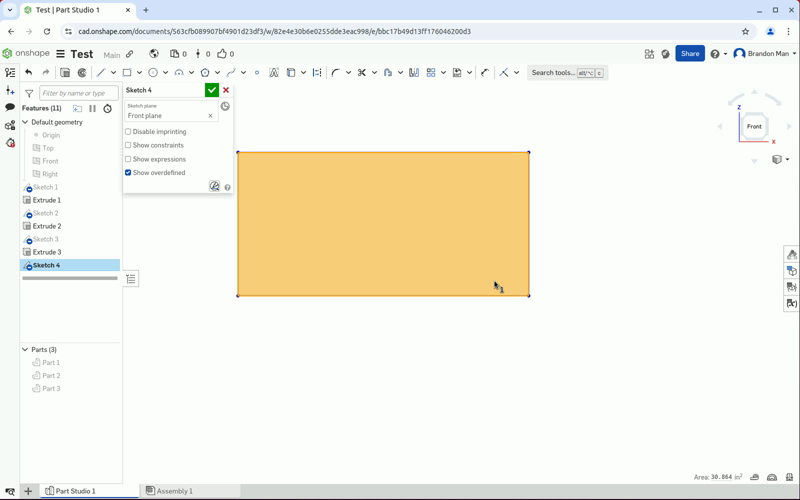
scroll(-6)
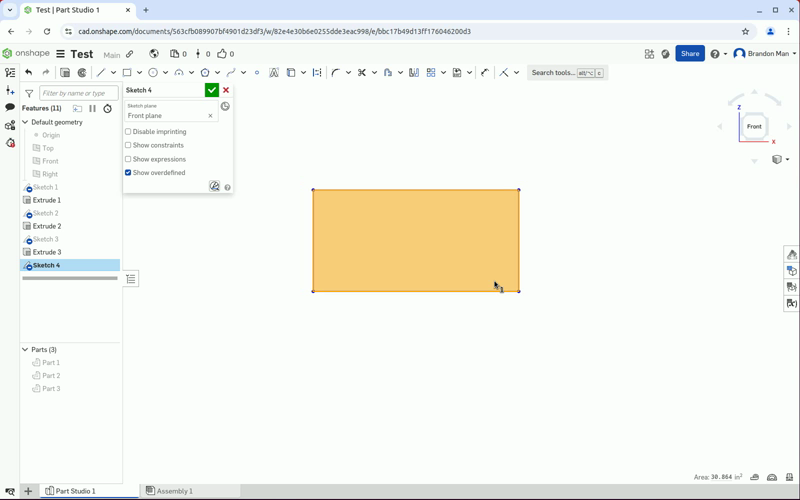
scroll(-6)
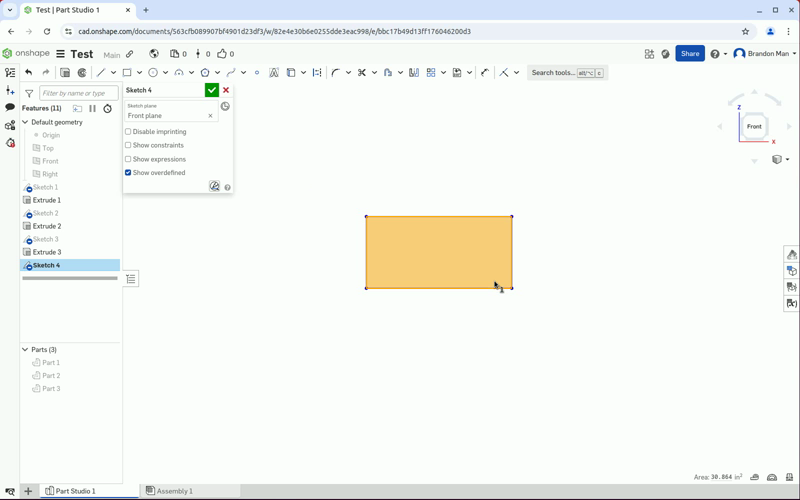
scroll(-6)
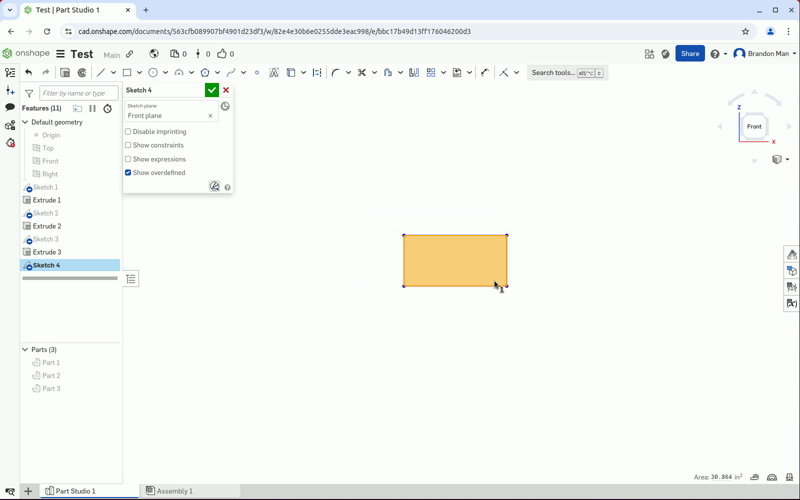
scroll(-6)
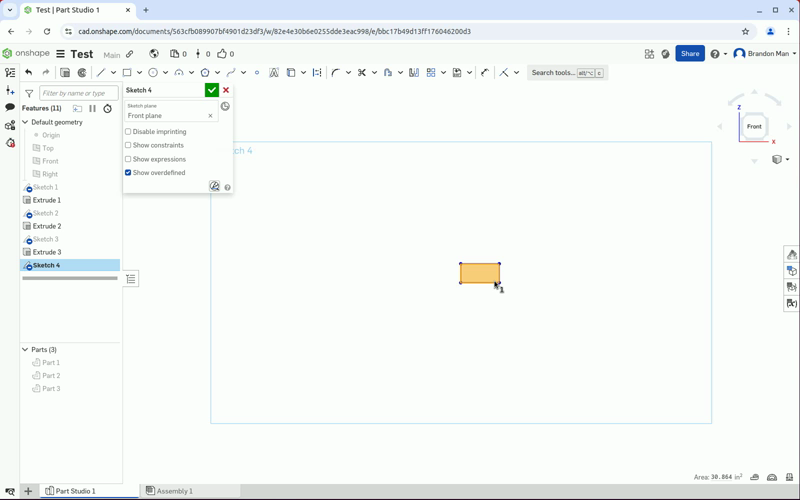
mouse_move(73, 352)
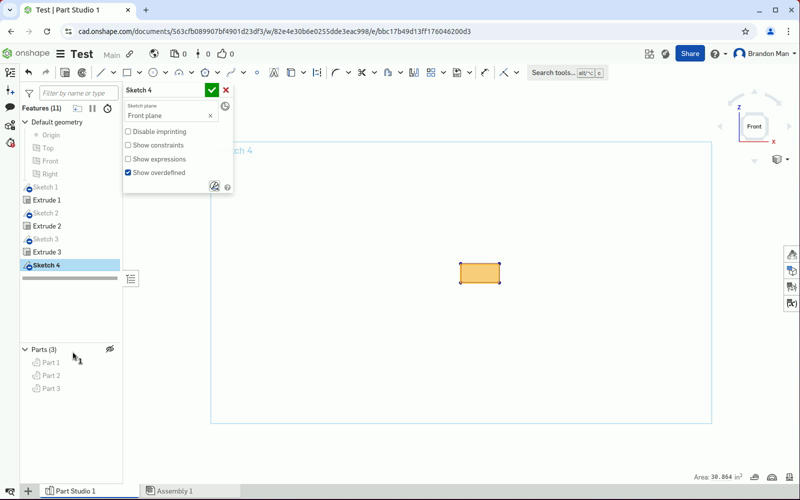
key(shift+y)
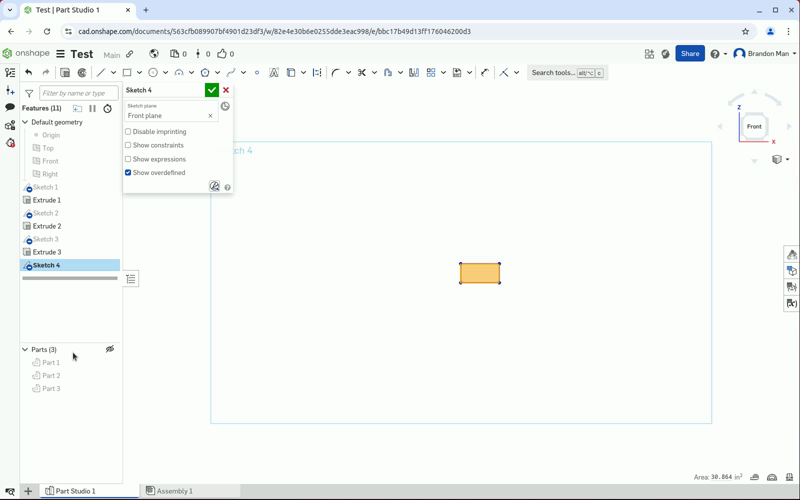
key(shift+e)
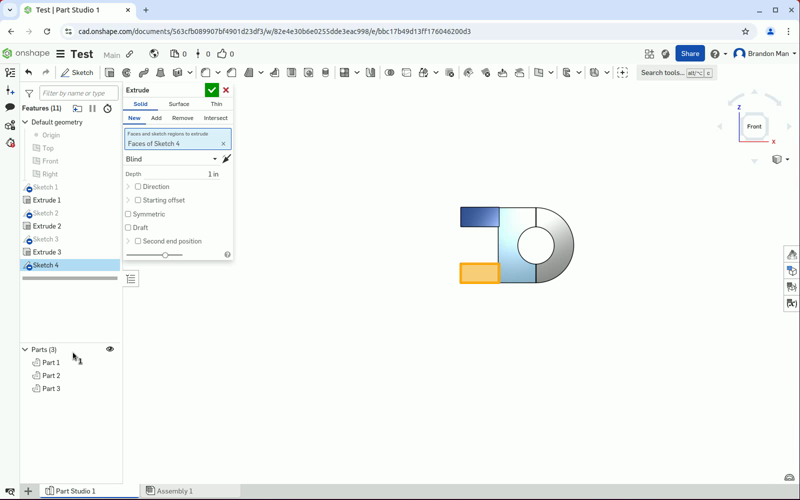
mouse_move(143, 106)
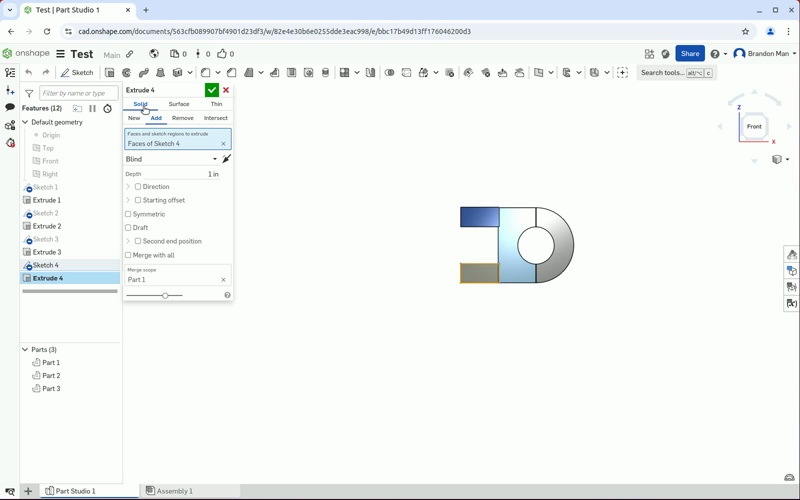
click(143, 106)
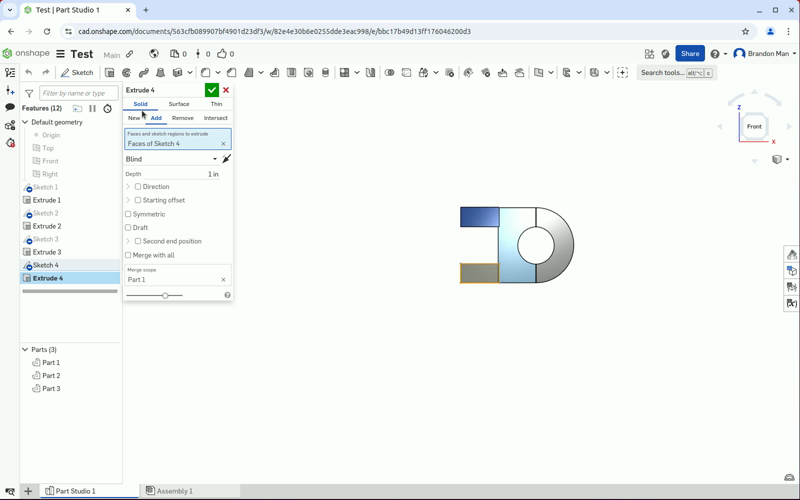
mouse_move(137, 120)
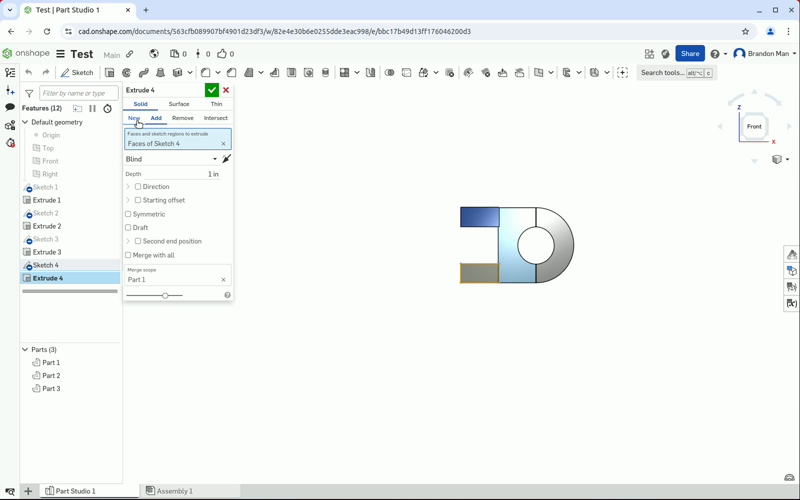
click(137, 120)
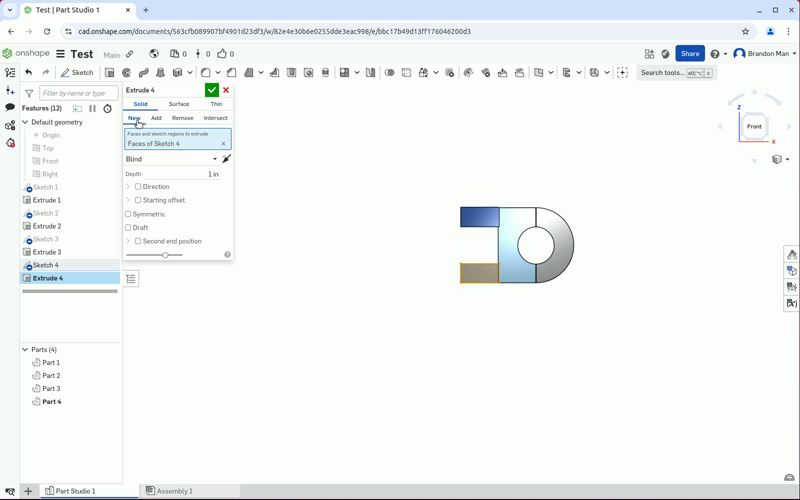
key(tab, 4)
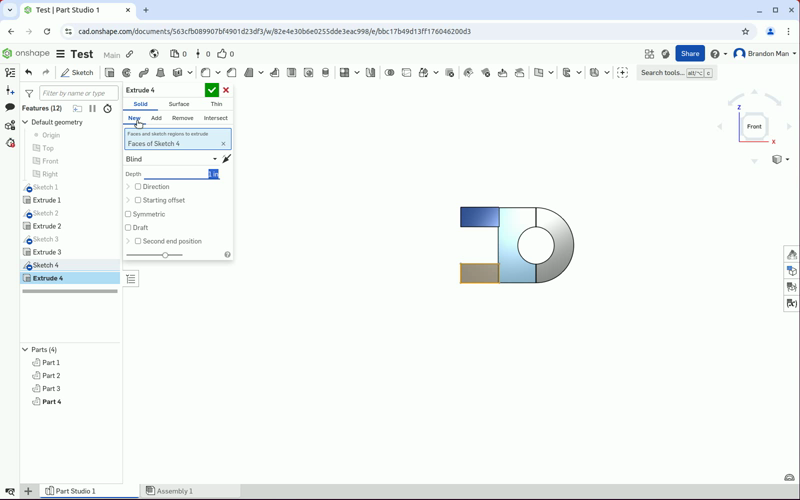
text(15.405)
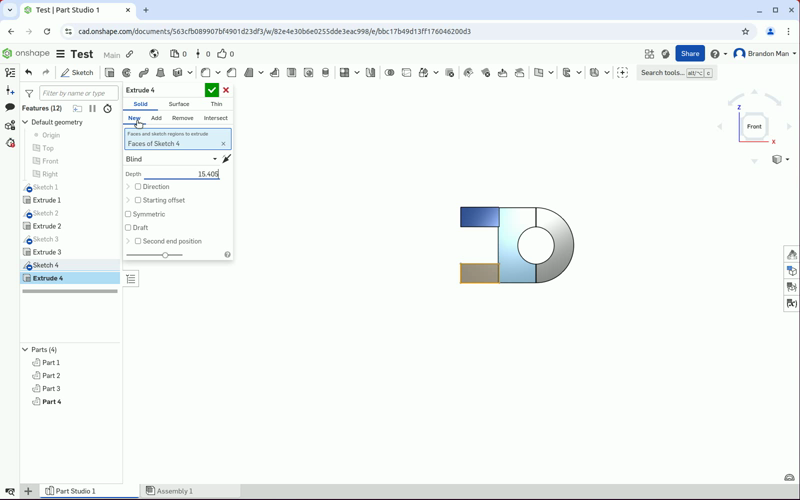
key(enter)
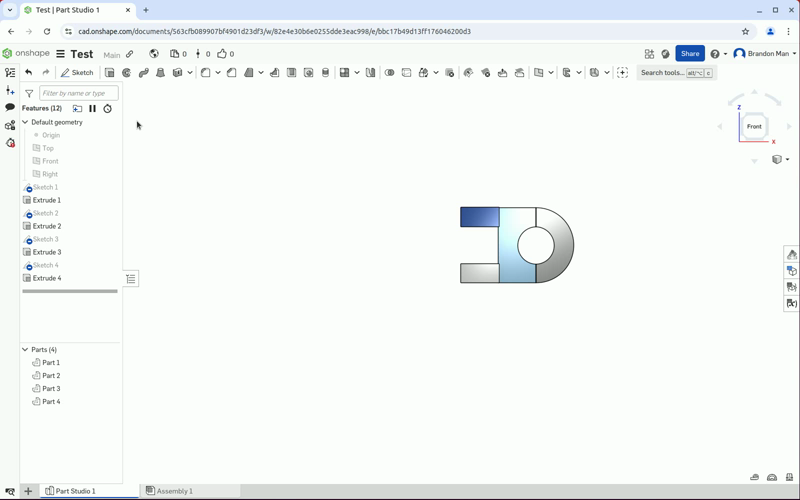
key(shift+h)
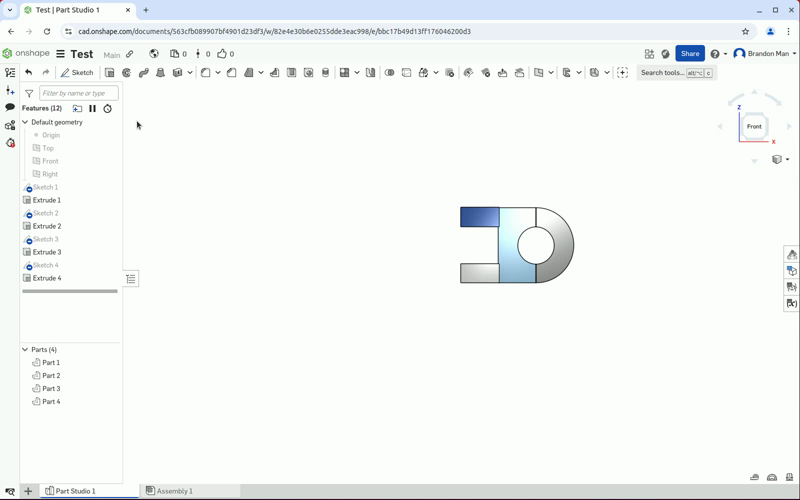
key(shift+h)
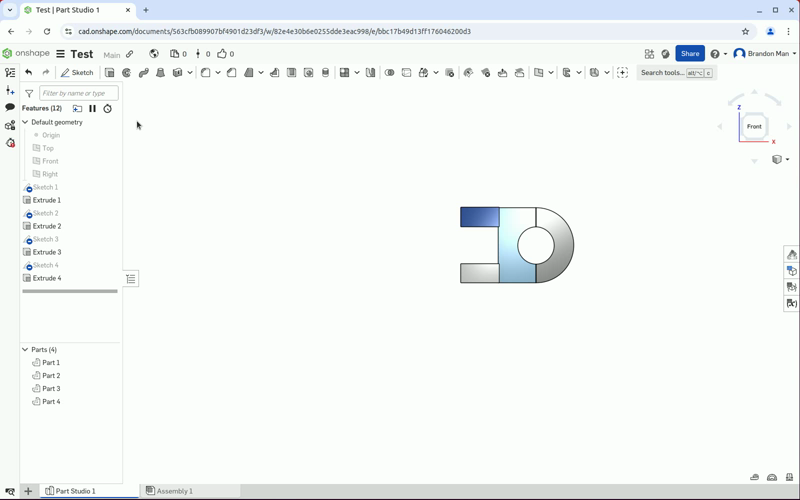
mouse_move(73, 189)
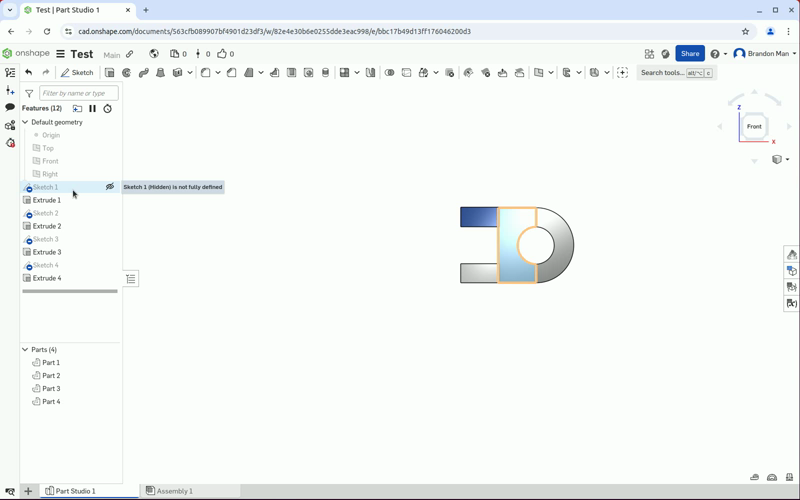
click(73, 189)
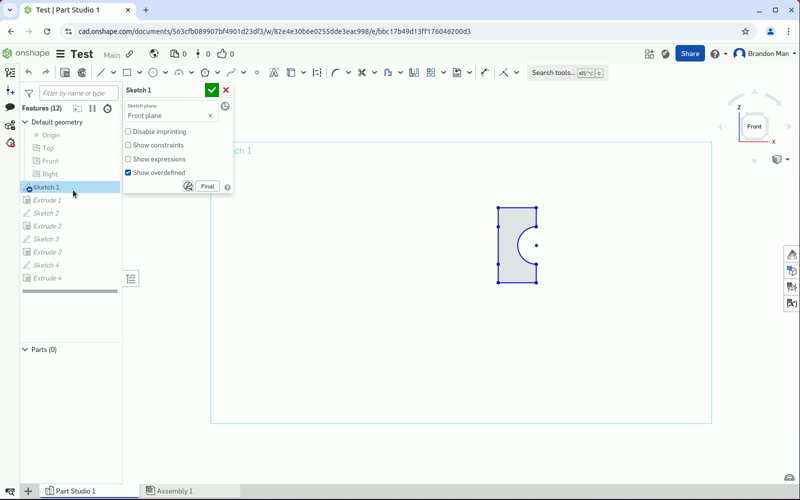
mouse_move(229, 92)
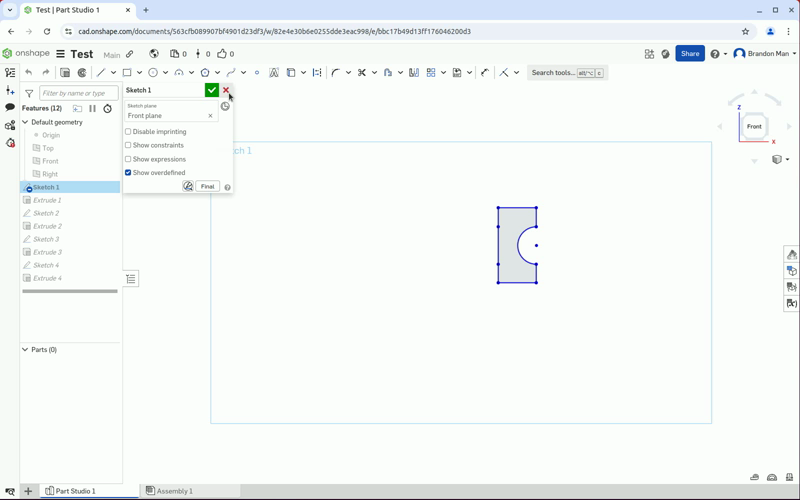
click(229, 92)
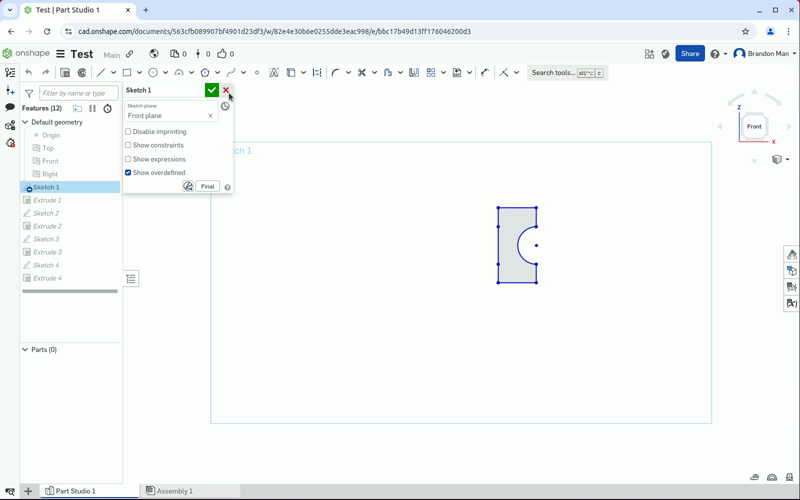
key(shift+s)
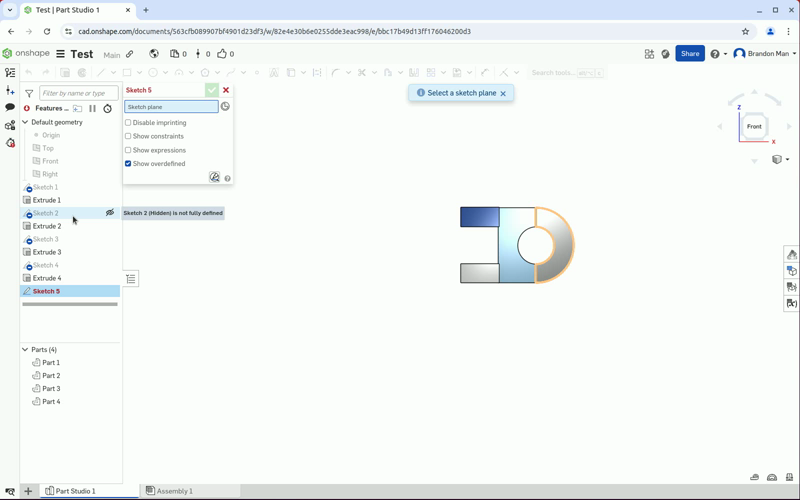
scroll(3)
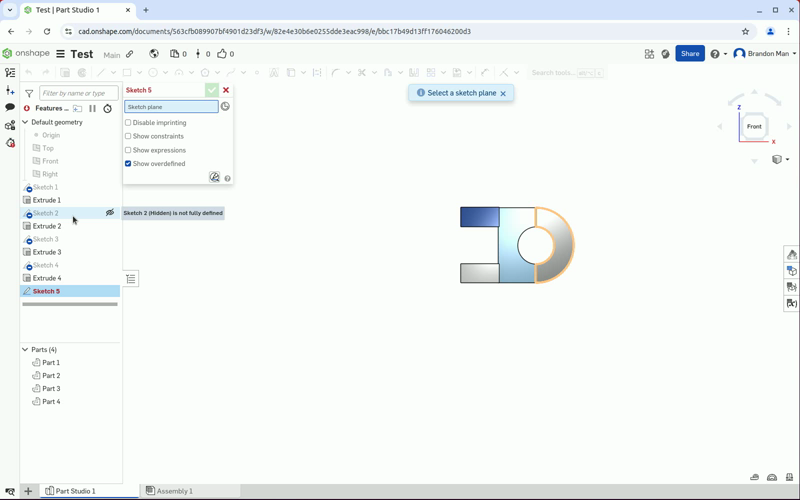
mouse_move(73, 163)
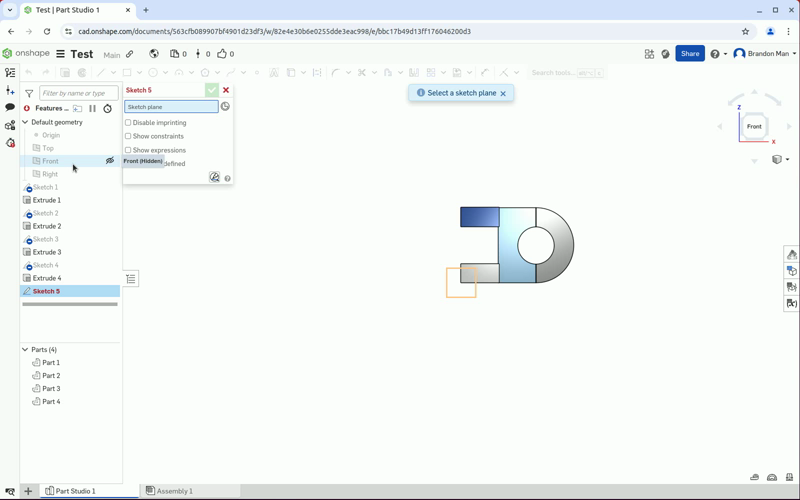
click(73, 163)
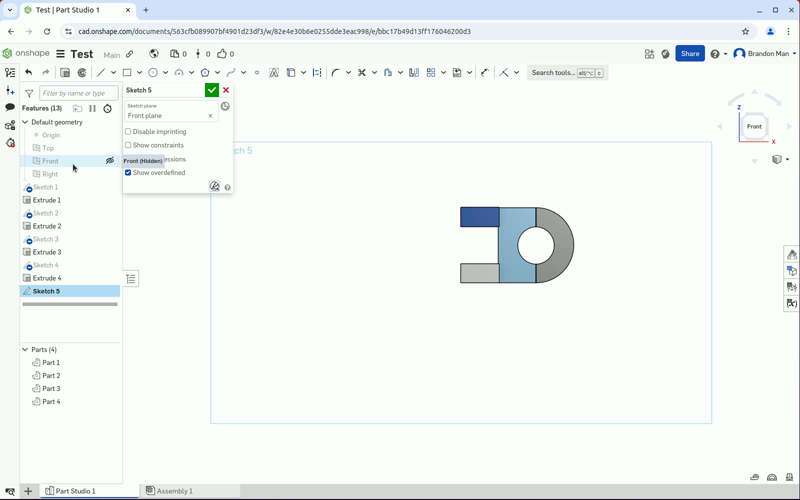
mouse_move(73, 352)
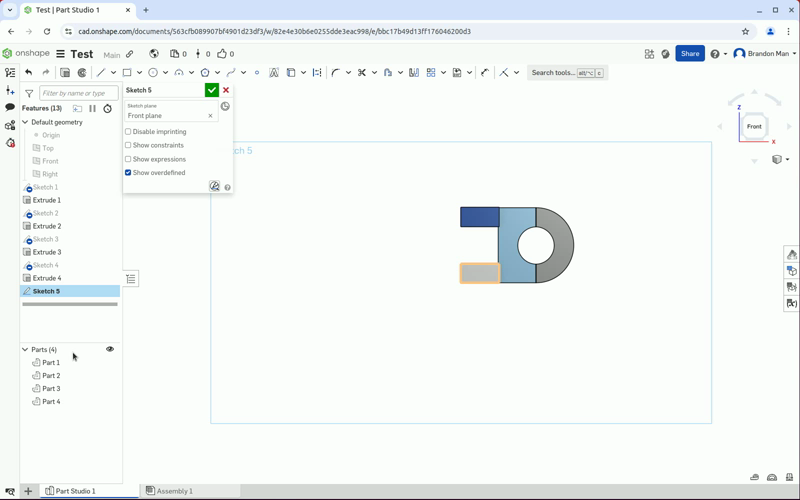
key(y)
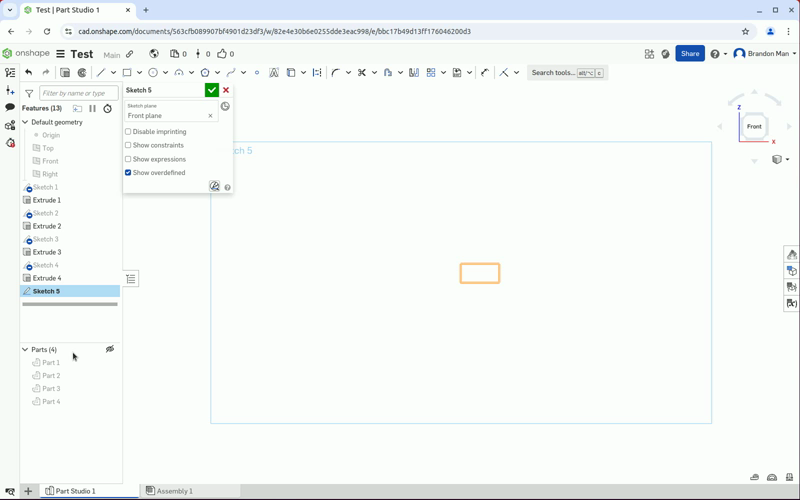
key(l)
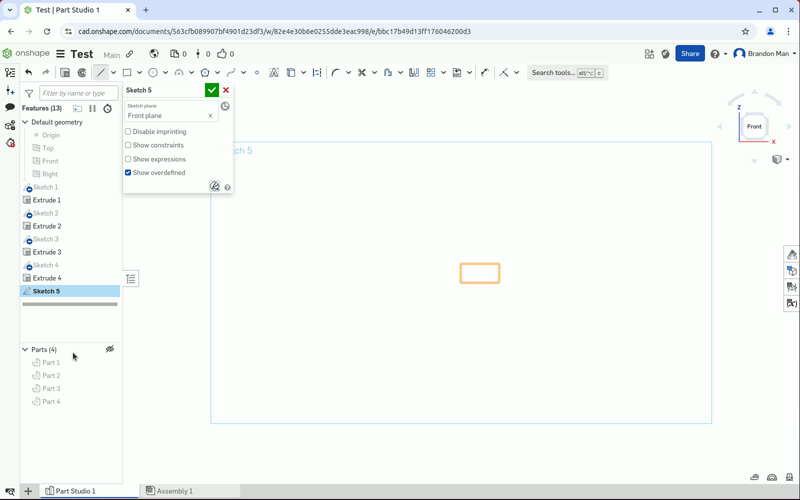
key_down(shift)
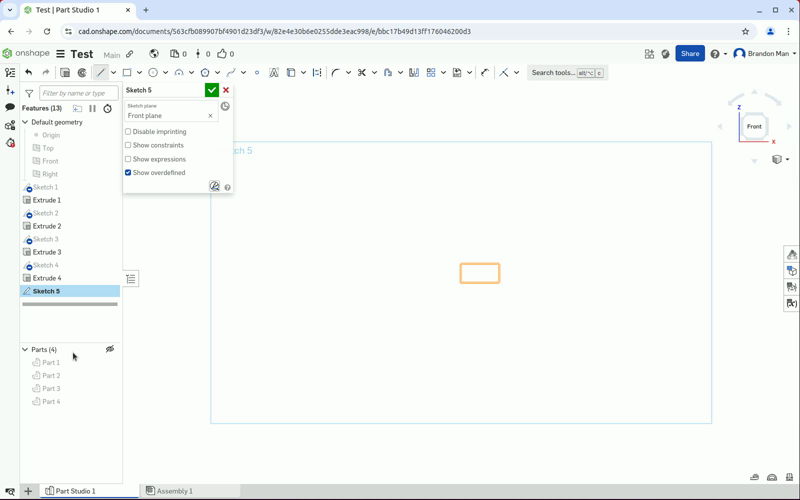
mouse_move(460, 264)
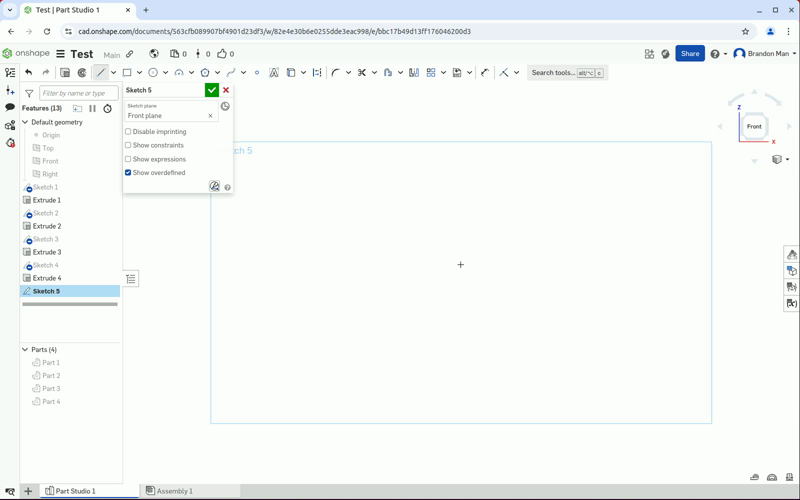
click(460, 264)
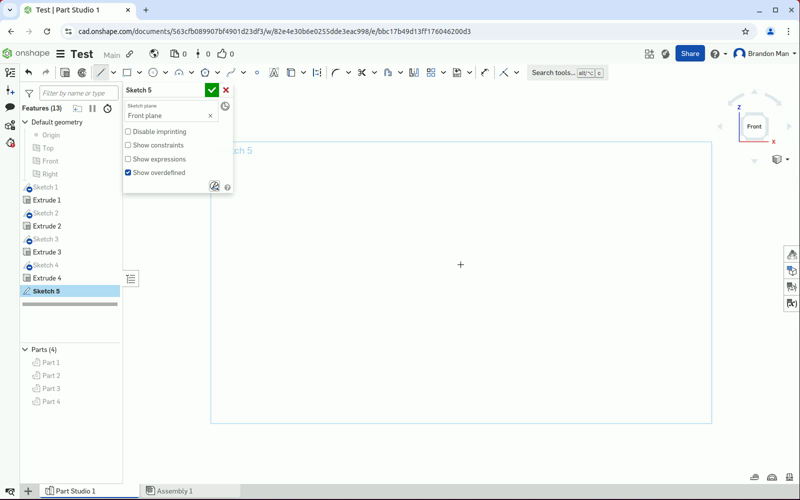
key_up(shift)
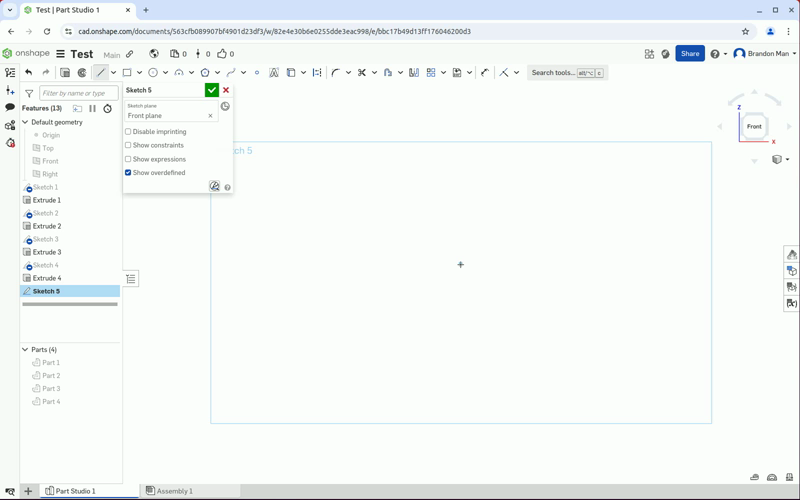
key_down(shift)
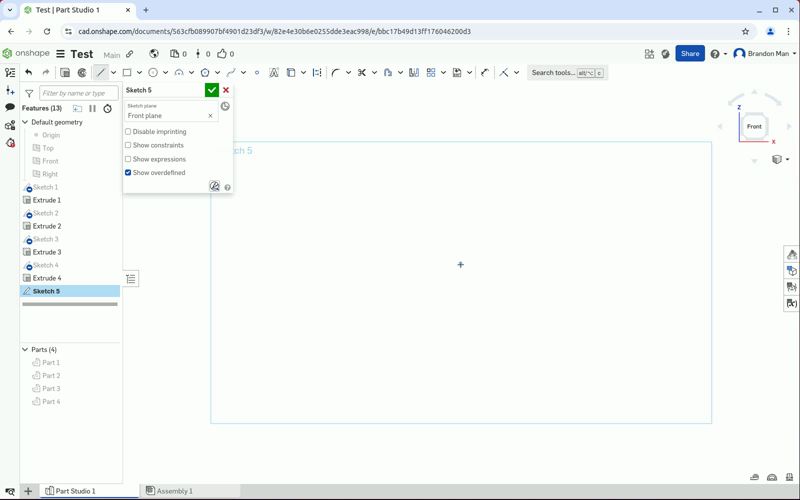
mouse_move(490, 264)
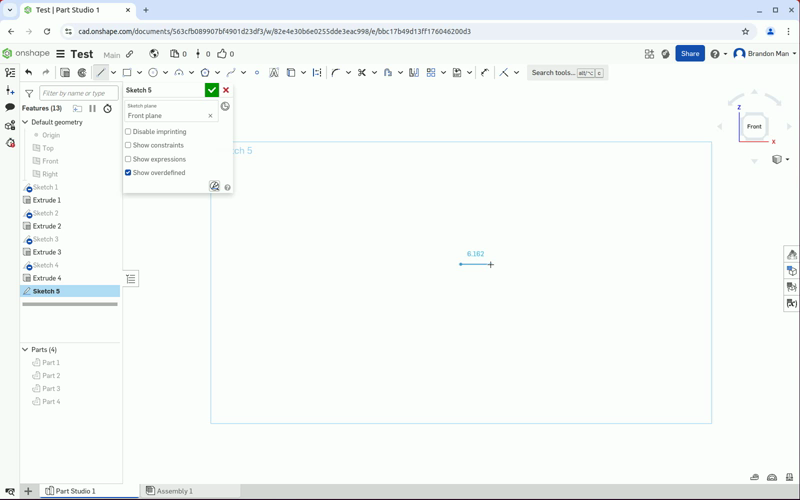
mouse_move(499, 264)
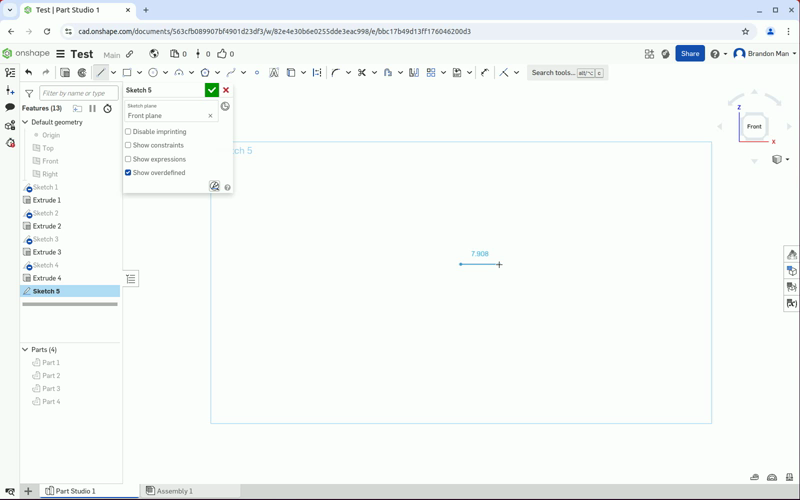
click(499, 264)
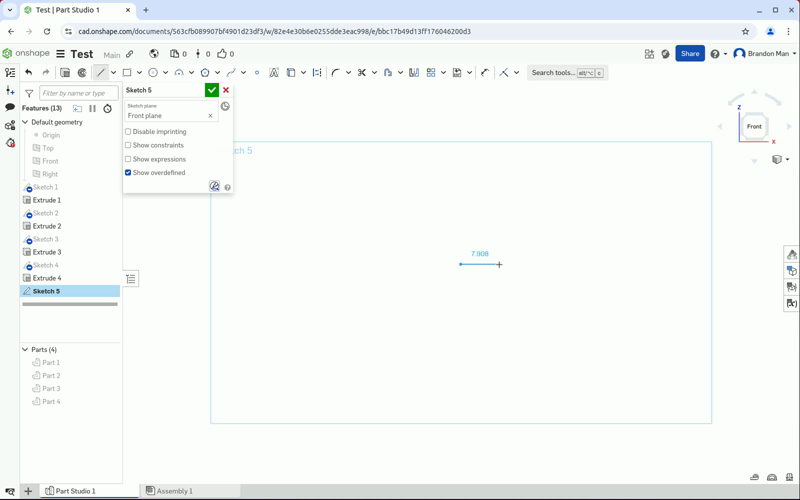
key_up(shift)
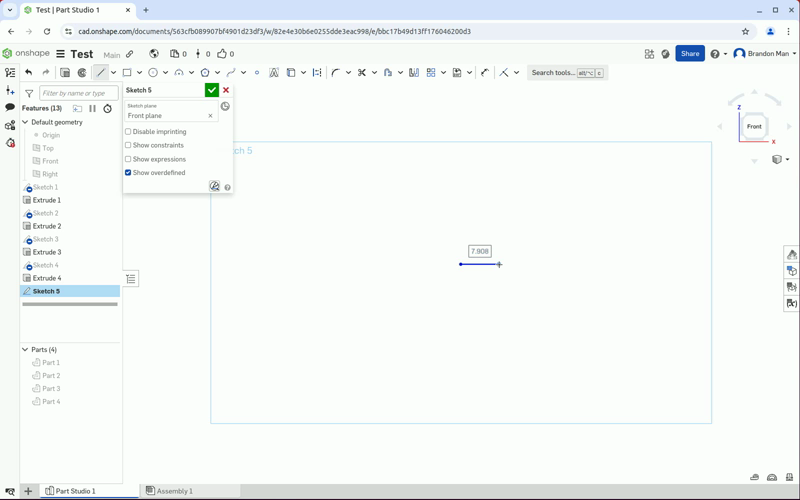
key_down(shift)
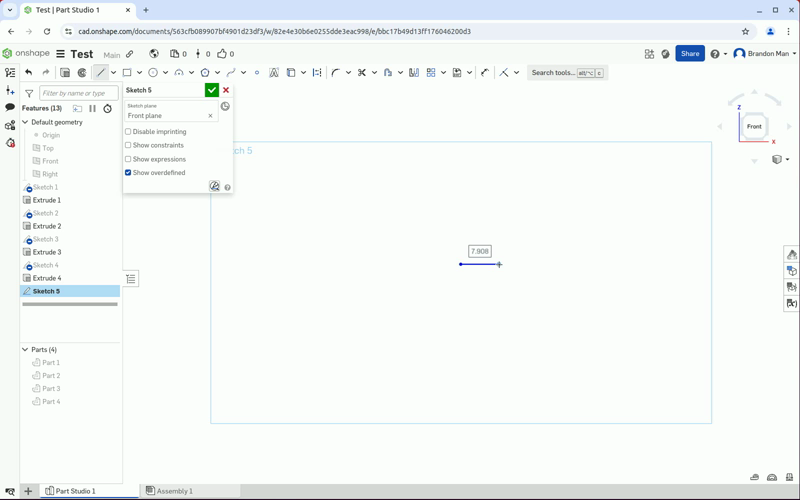
mouse_move(529, 264)
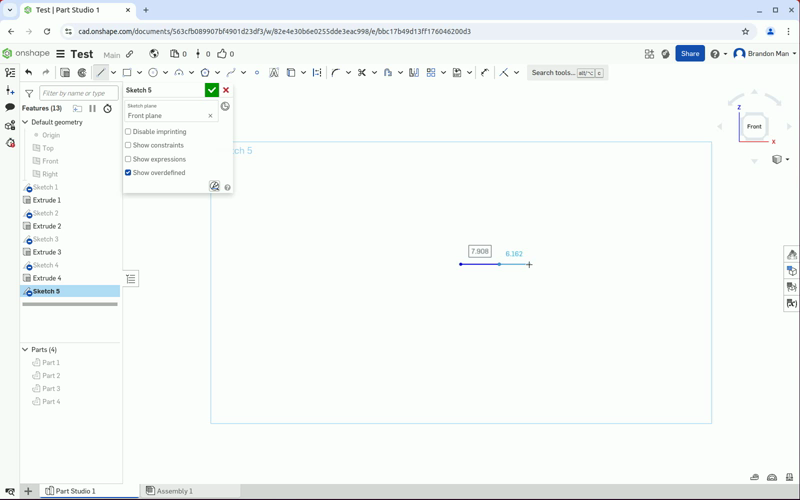
mouse_move(499, 225)
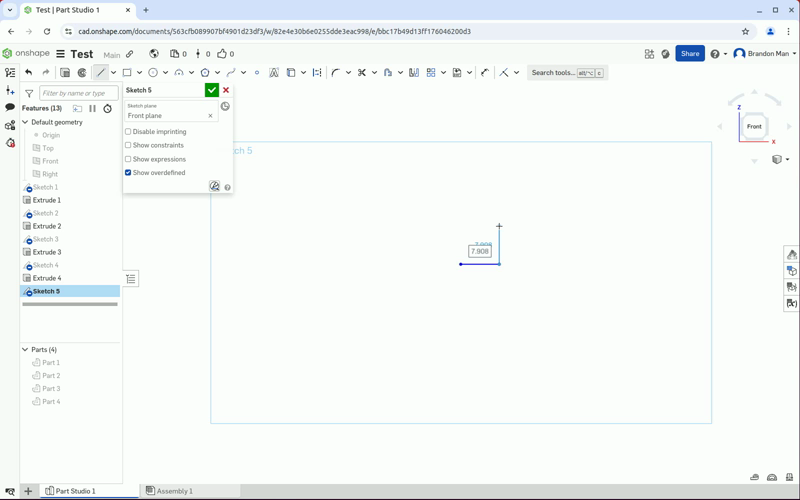
click(499, 225)
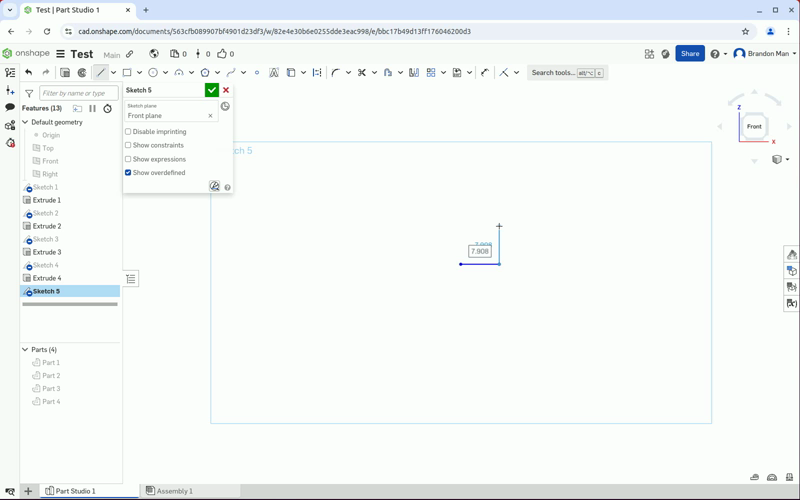
key_up(shift)
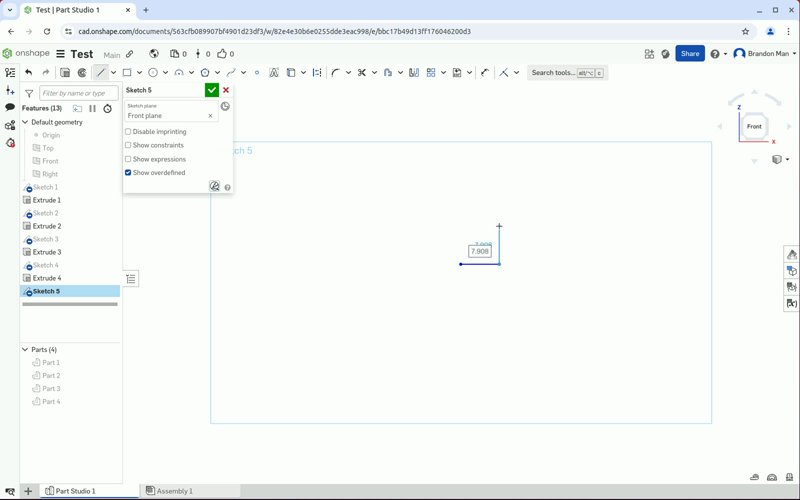
key_down(shift)
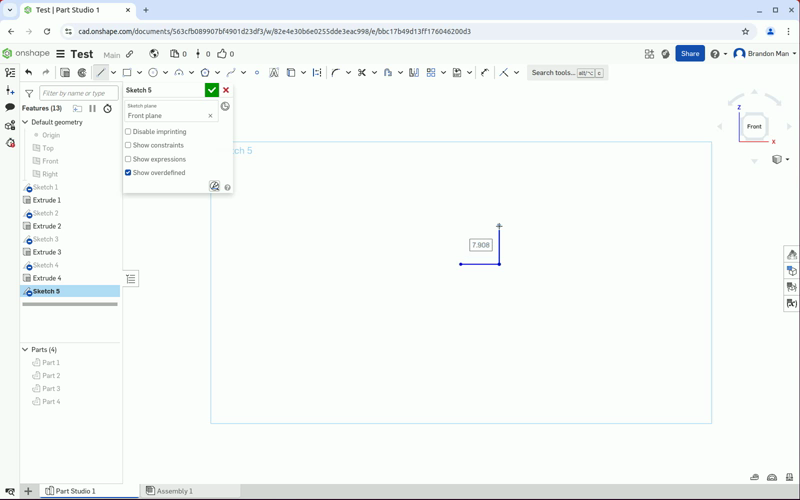
mouse_move(529, 225)
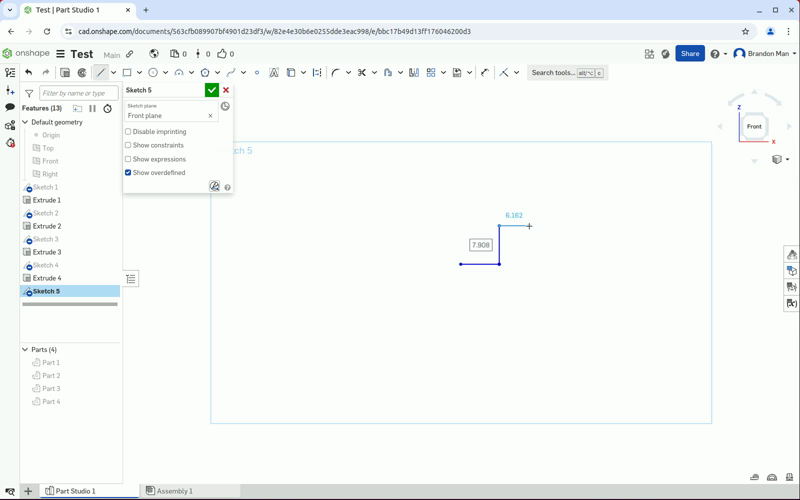
mouse_move(460, 225)
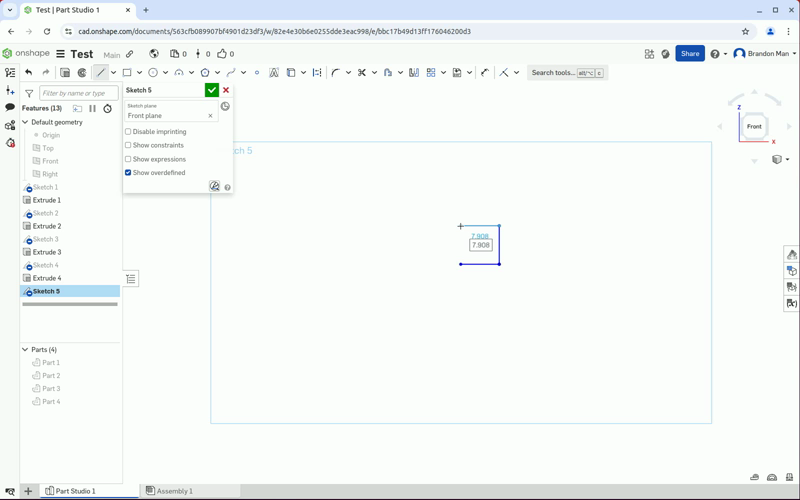
click(460, 225)
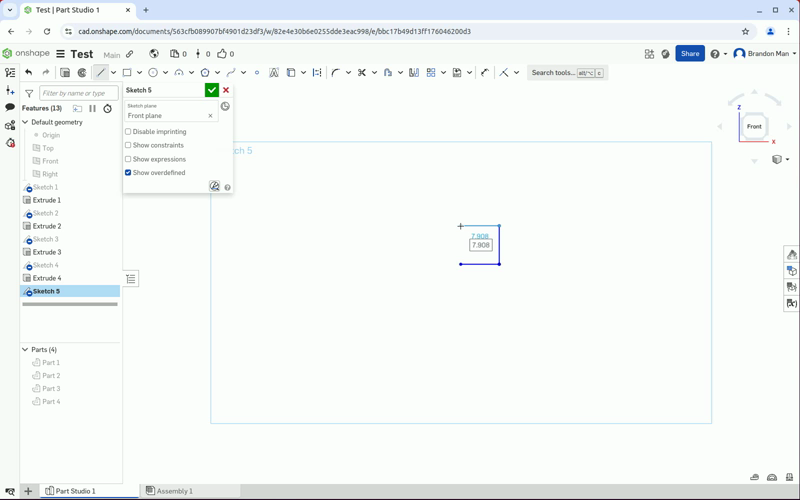
key_up(shift)
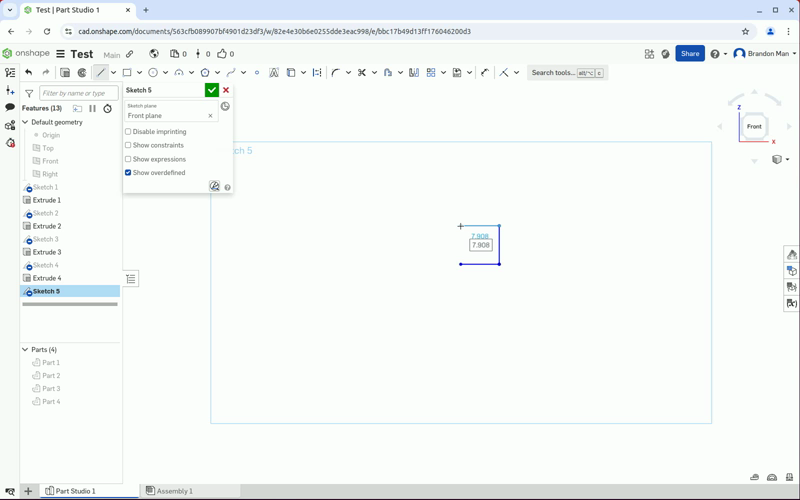
mouse_move(490, 225)
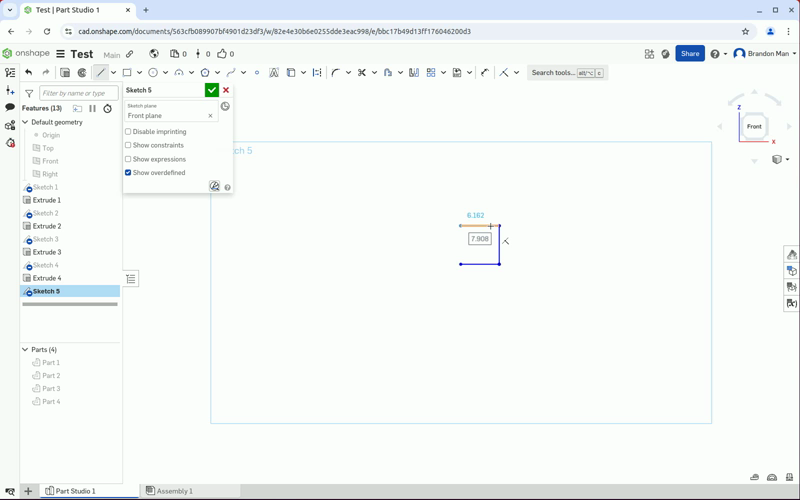
key_down(shift)
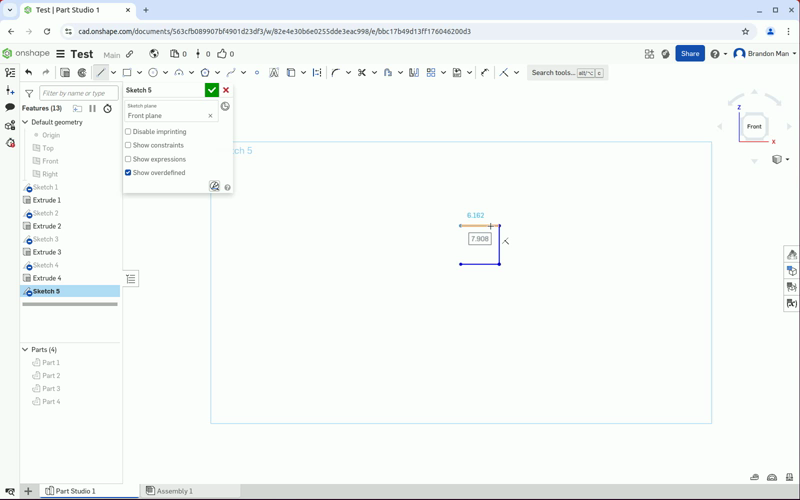
mouse_move(460, 264)
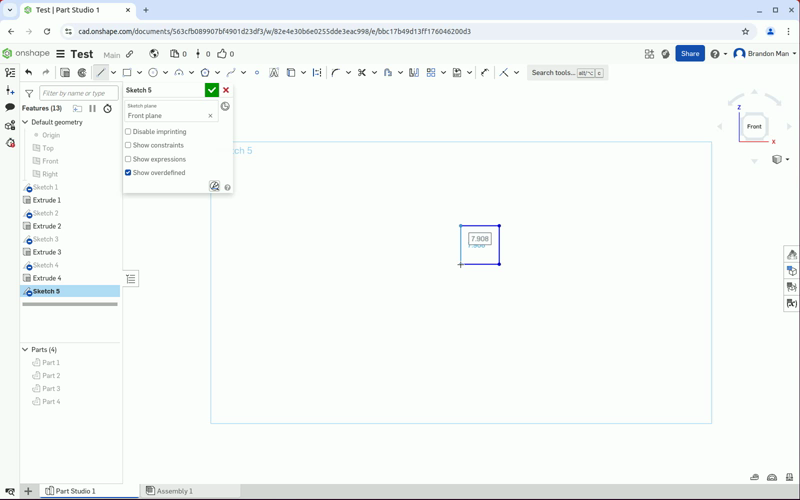
key_up(shift)
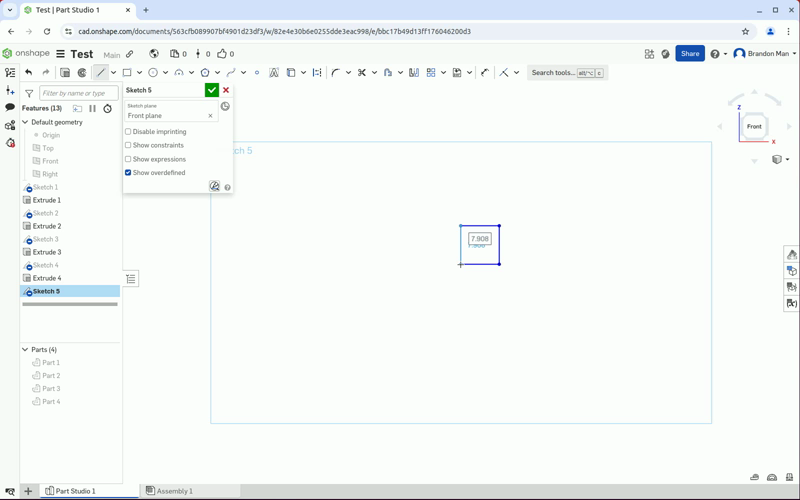
click(460, 264)
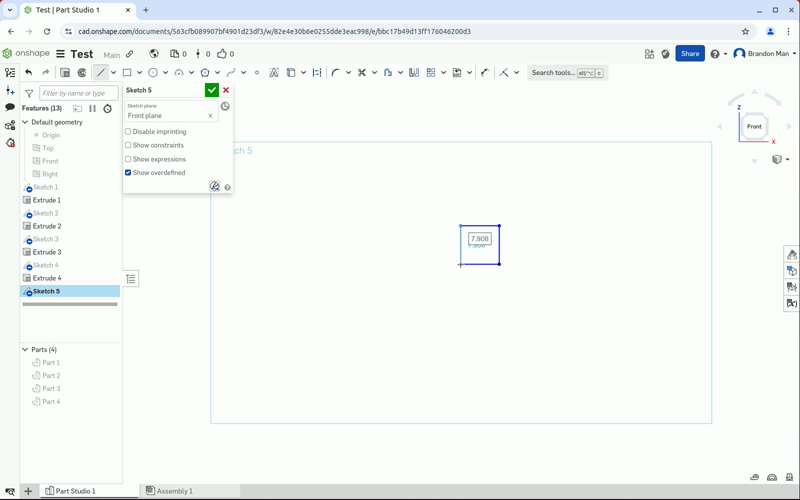
key(esc)
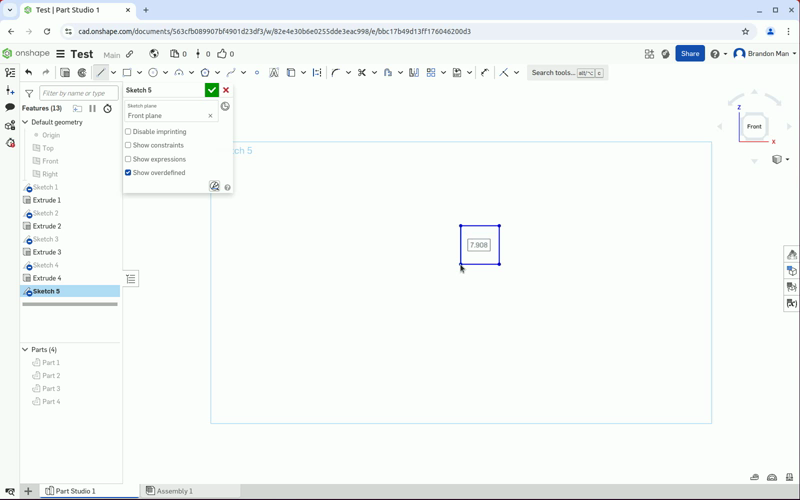
mouse_move(474, 247)
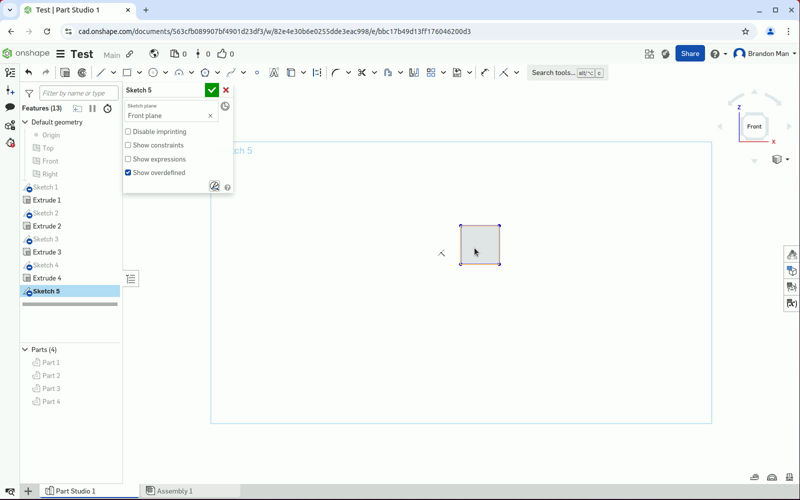
scroll(6)
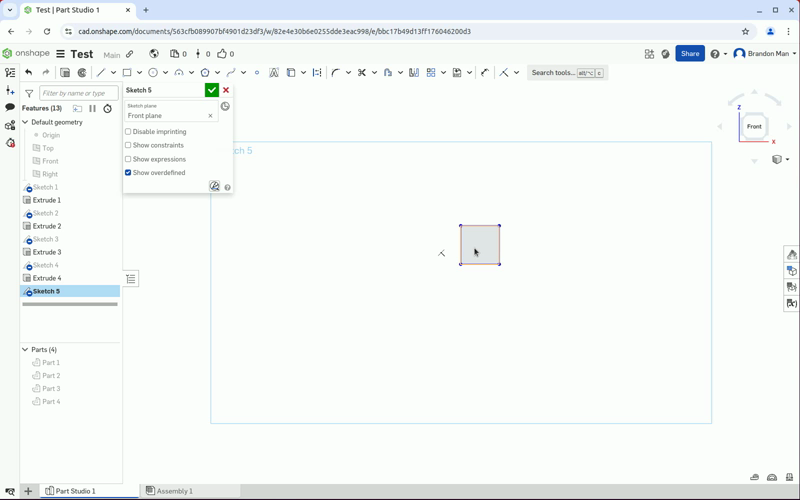
scroll(6)
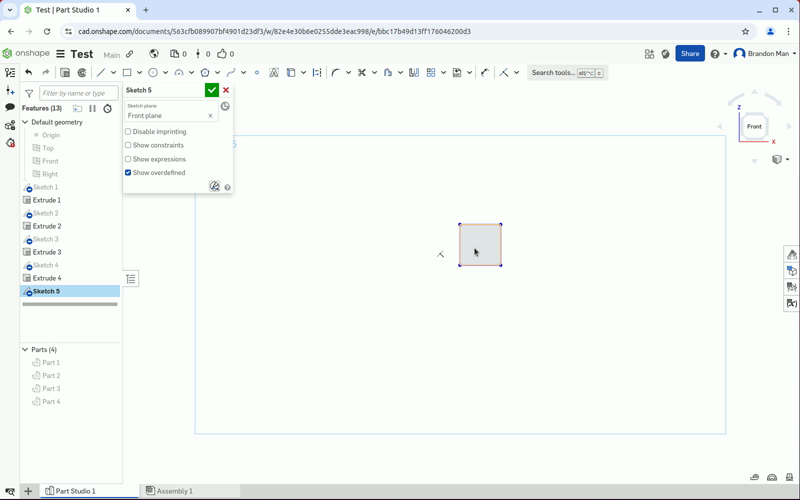
scroll(6)
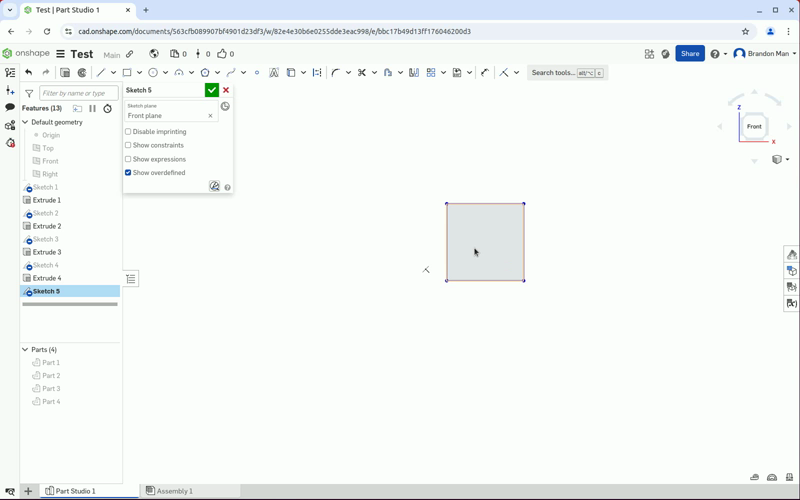
scroll(6)
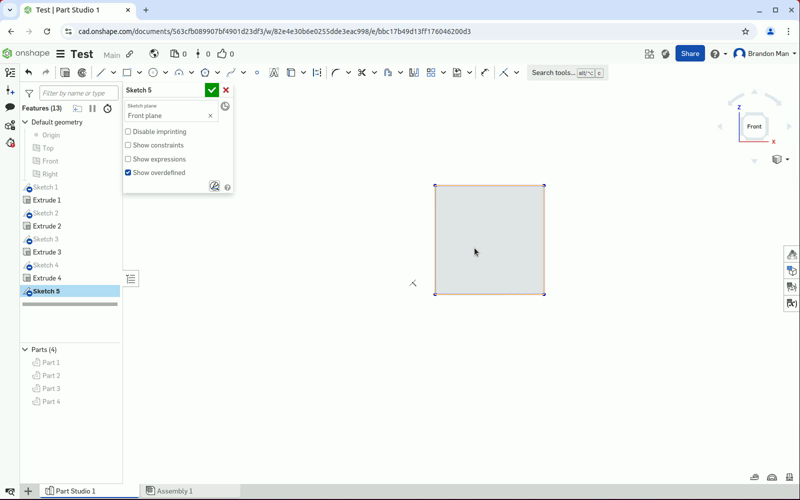
scroll(6)
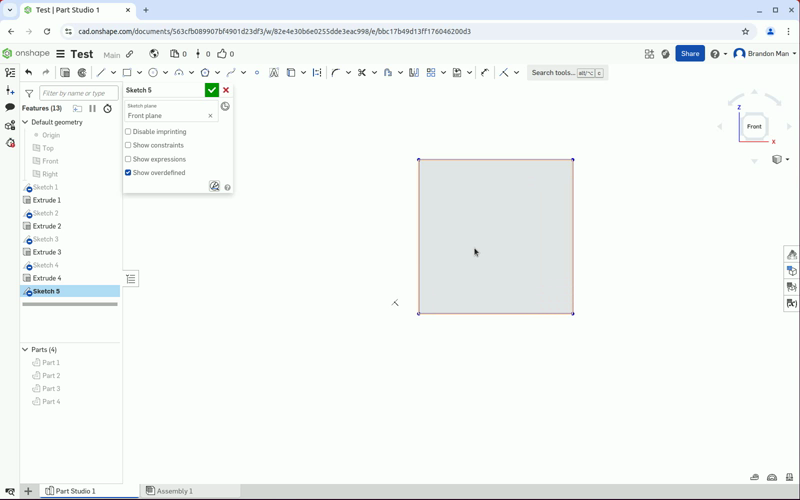
scroll(6)
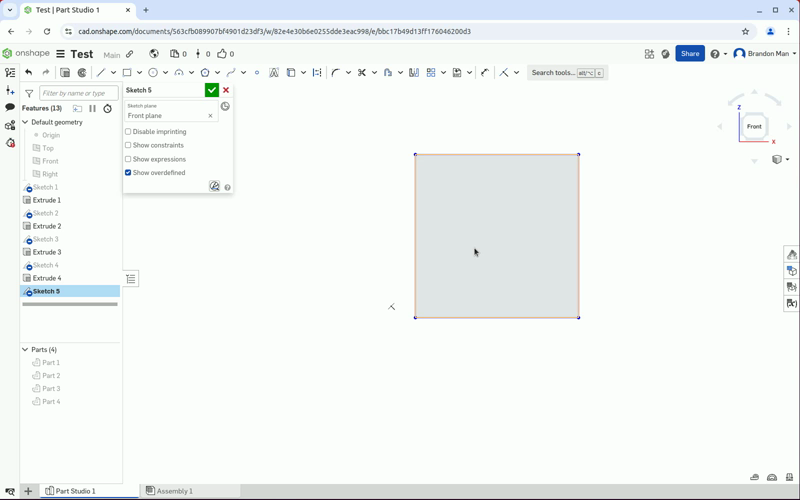
scroll(6)
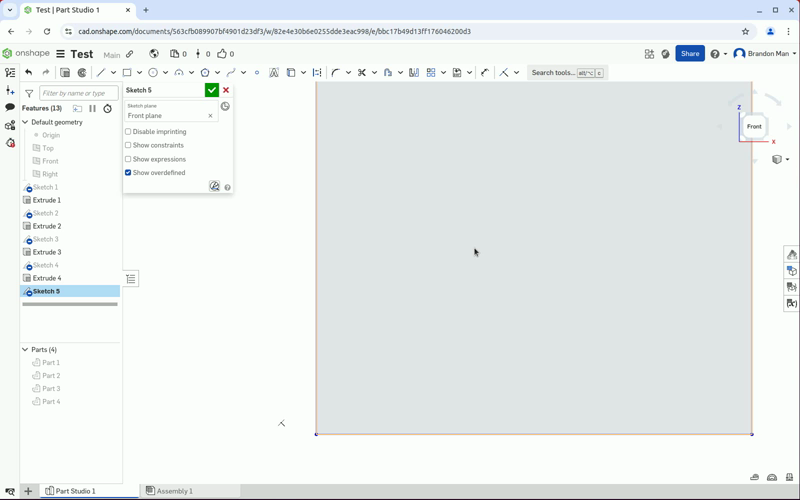
click(474, 247)
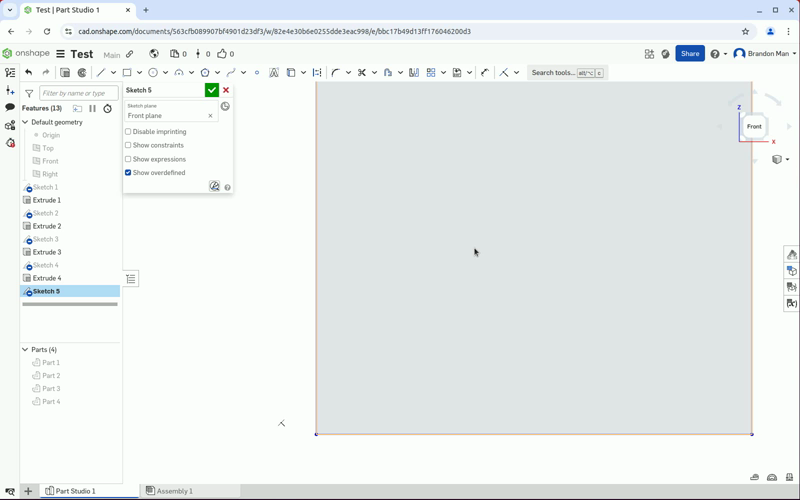
scroll(-6)
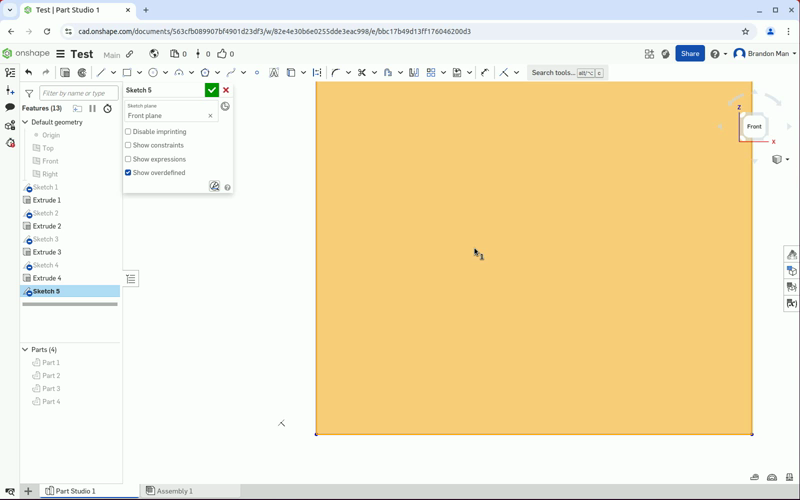
scroll(-6)
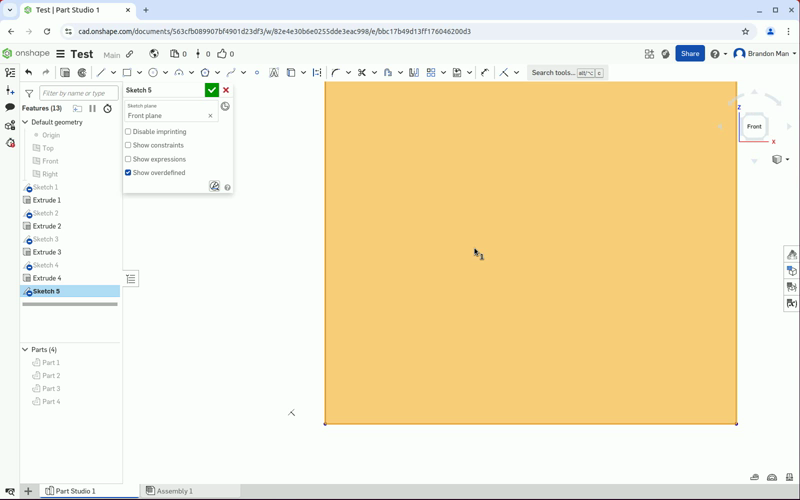
scroll(-6)
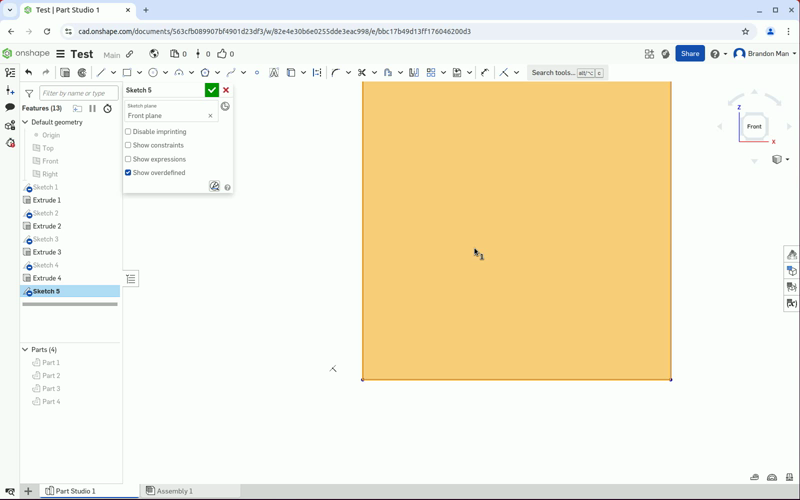
scroll(-6)
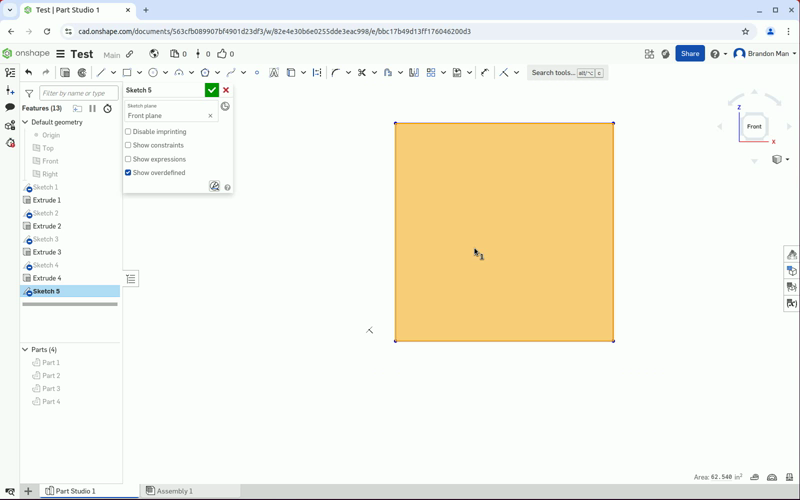
scroll(-6)
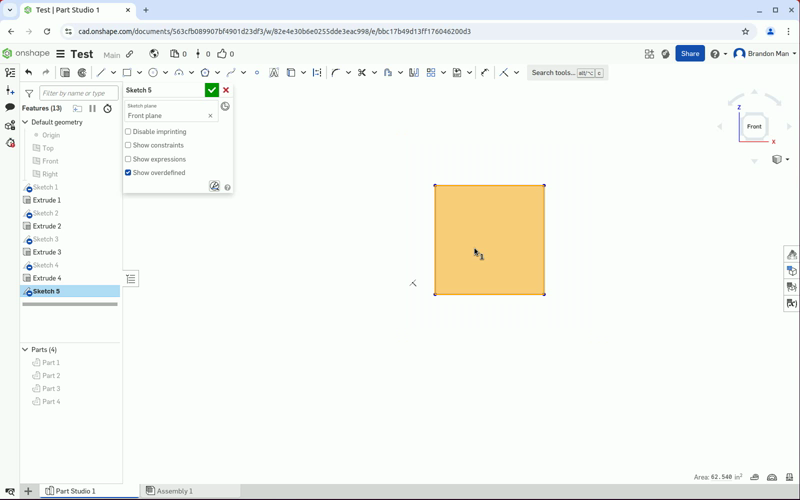
scroll(-6)
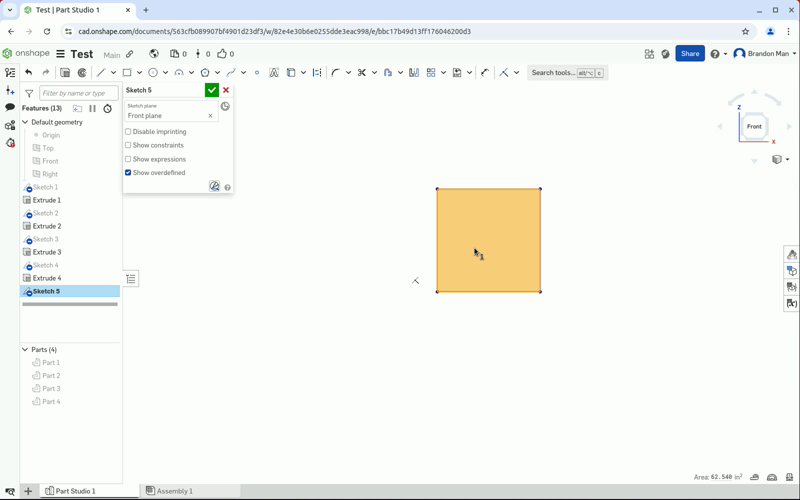
scroll(-6)
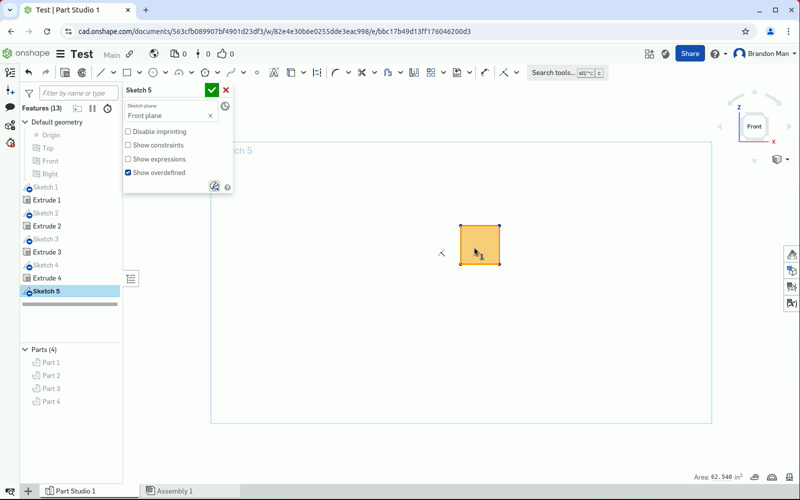
mouse_move(73, 352)
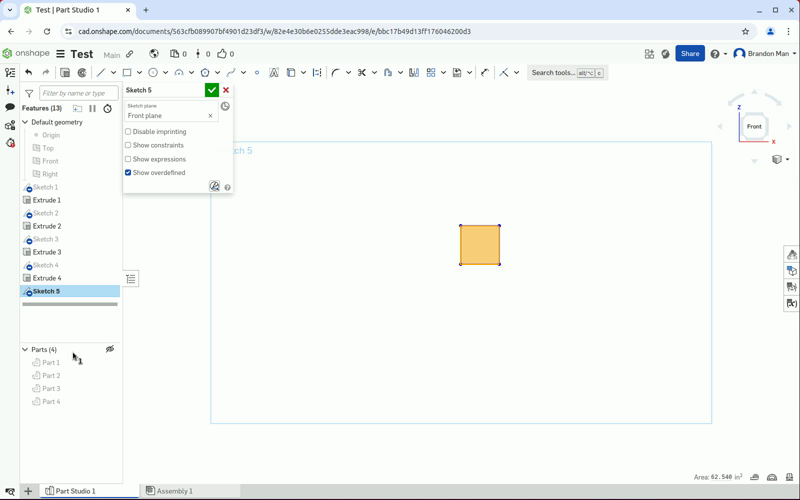
key(shift+y)
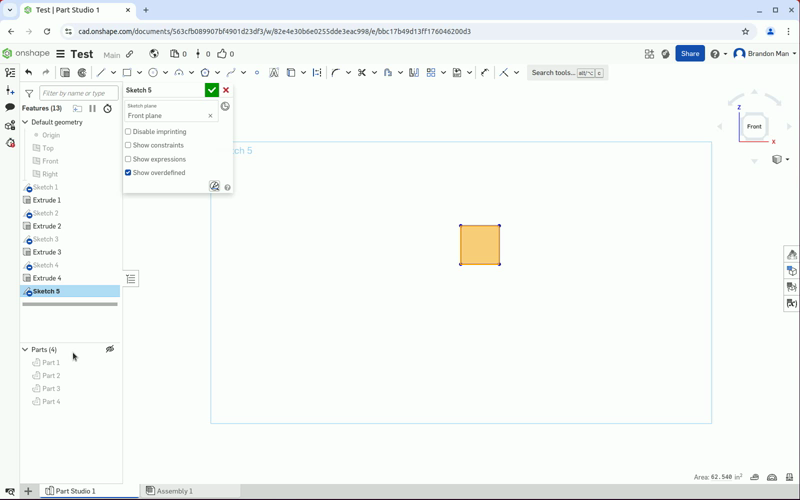
key(shift+e)
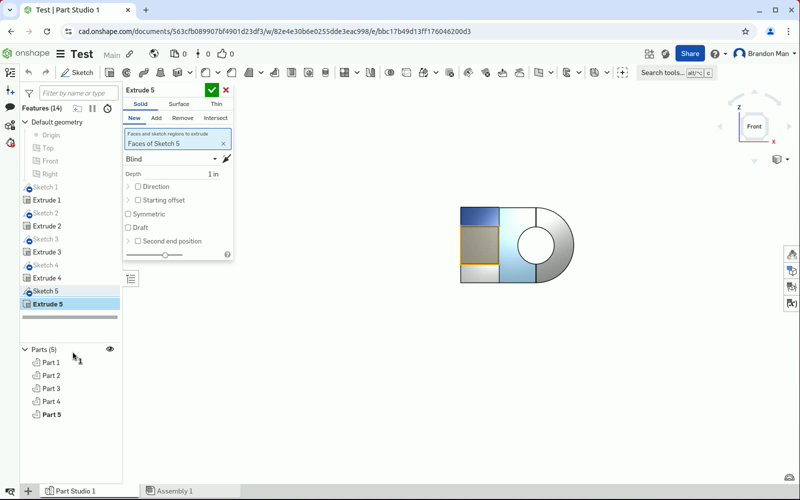
mouse_move(143, 106)
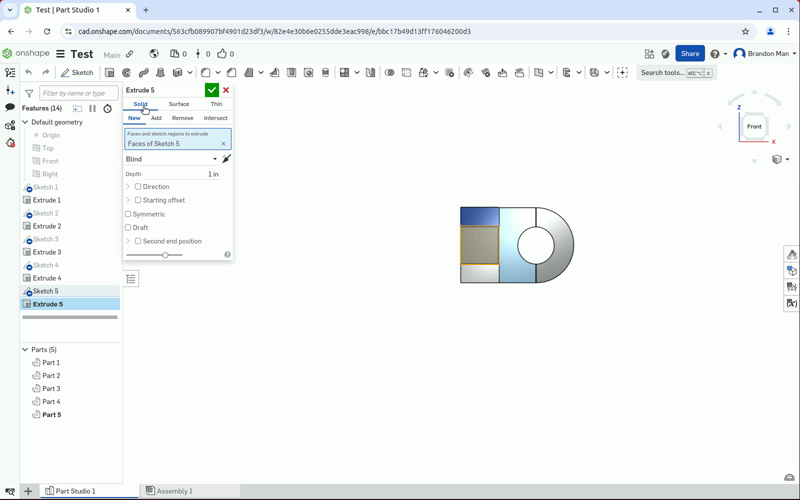
click(143, 106)
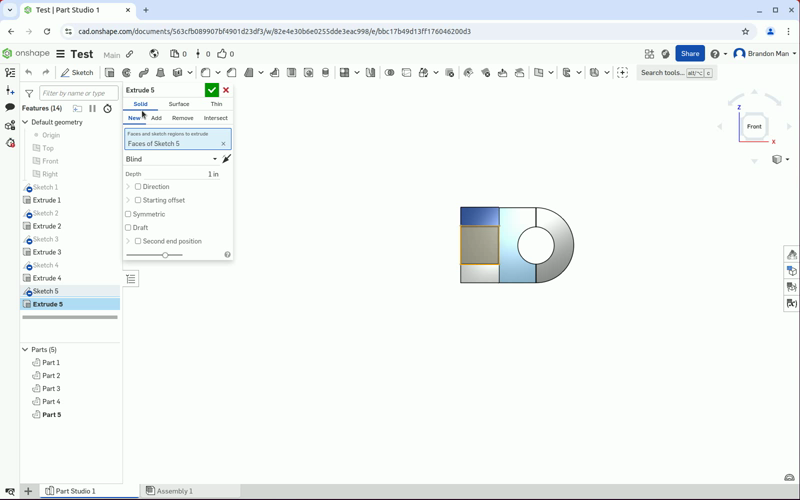
mouse_move(137, 120)
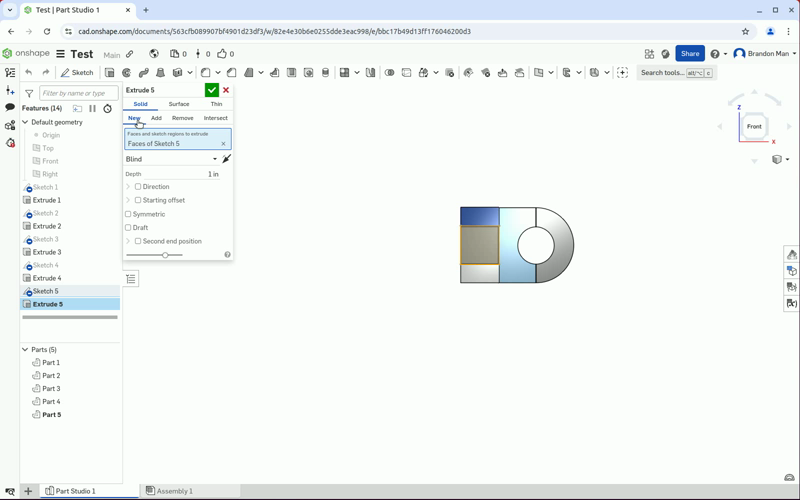
click(137, 120)
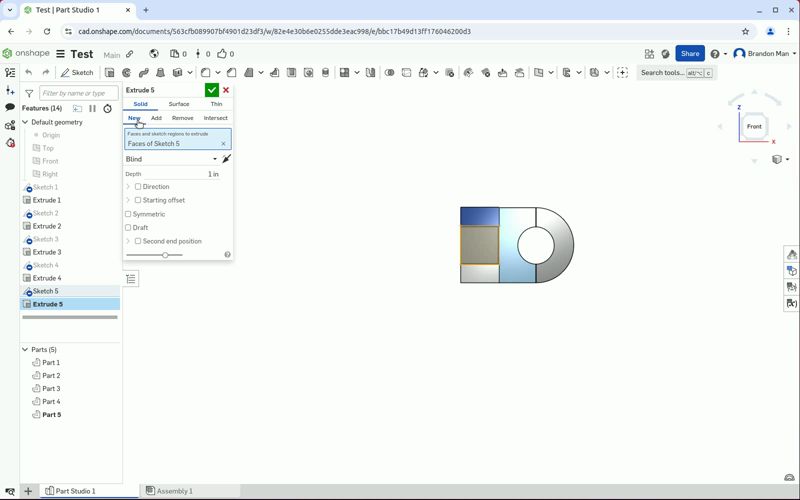
key(tab, 4)
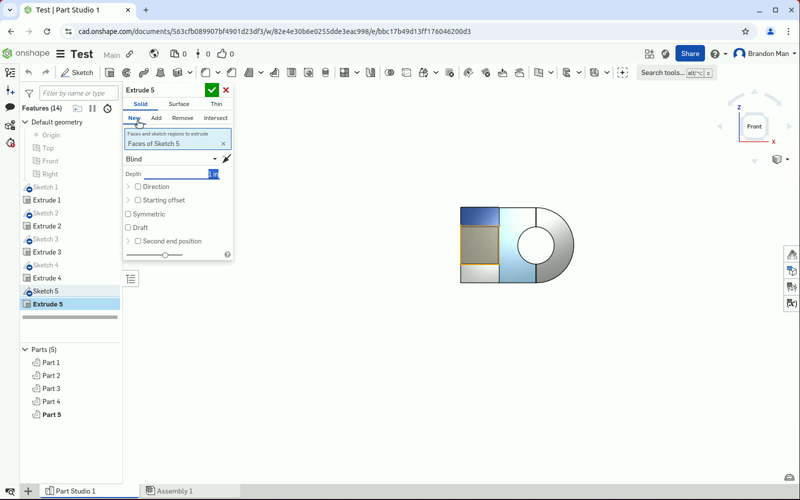
text(11.554)
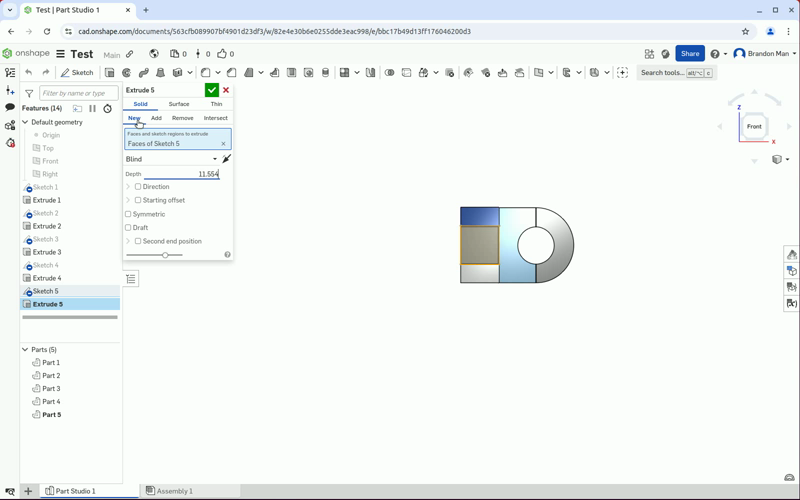
key(enter)
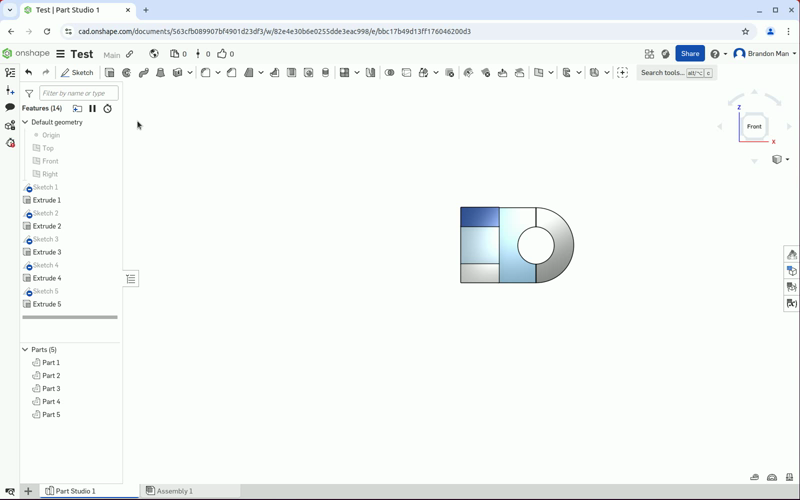
key(shift+h)
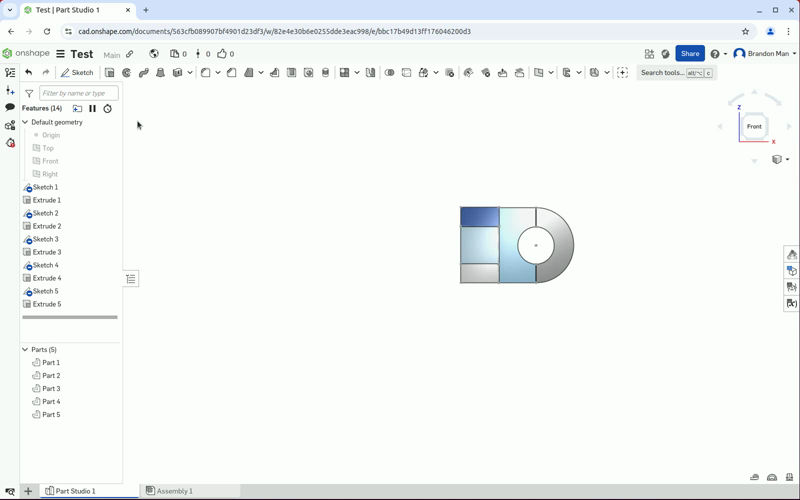
key(shift+h)
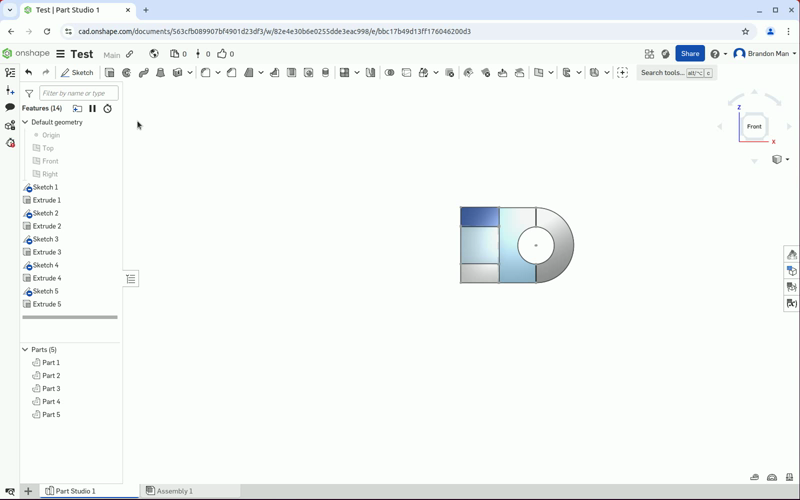
key(shift+7)
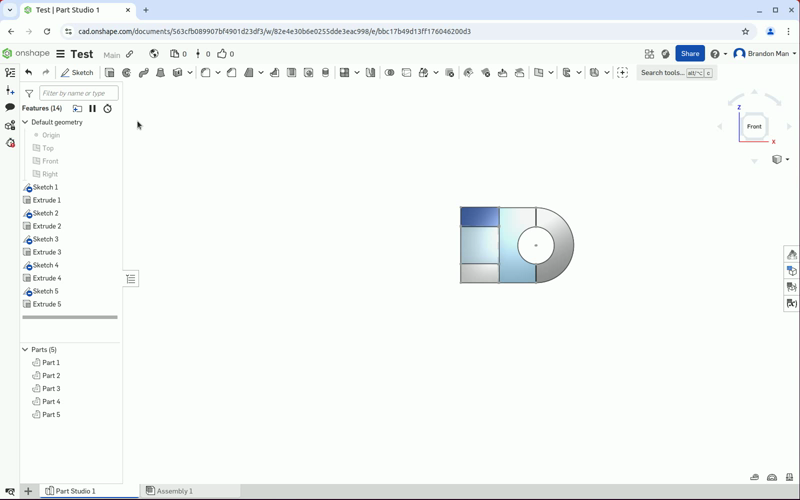
key(left, 2)
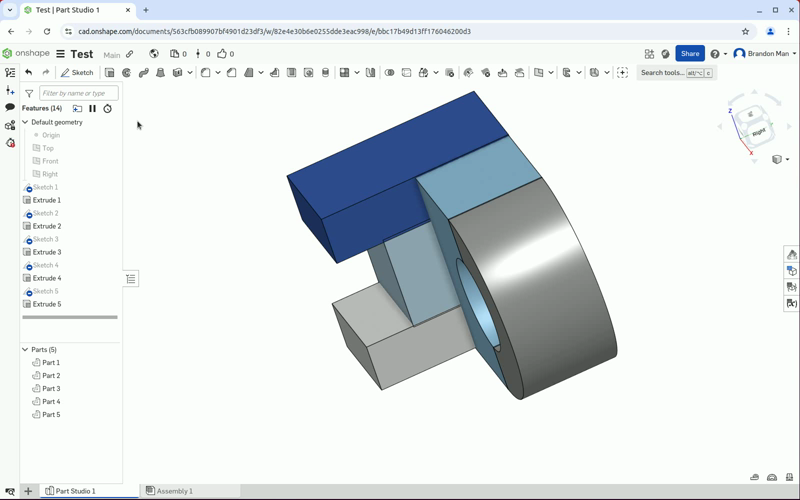
key(down, 2)
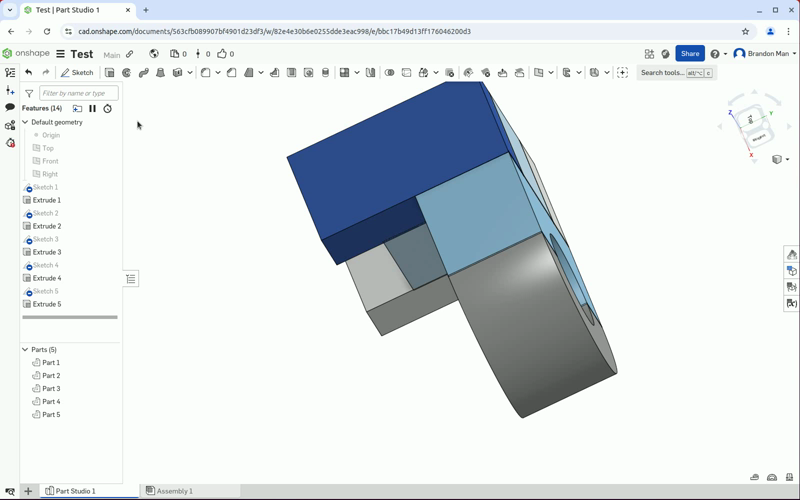
key(up, 2)
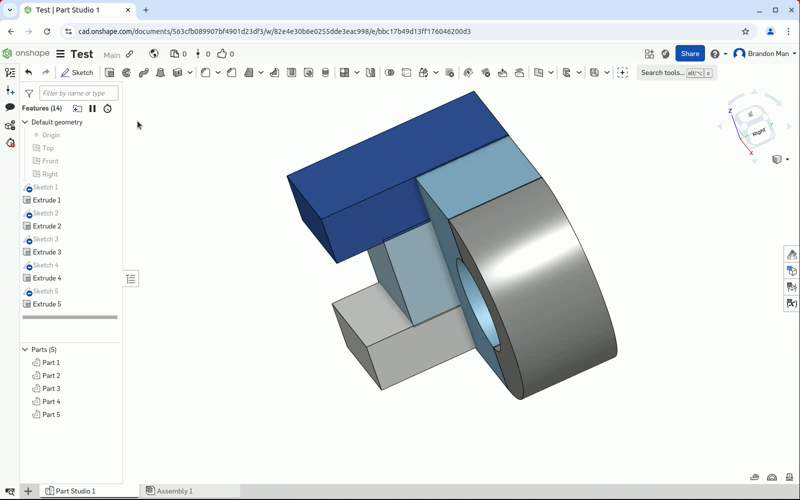
key(right, 2)
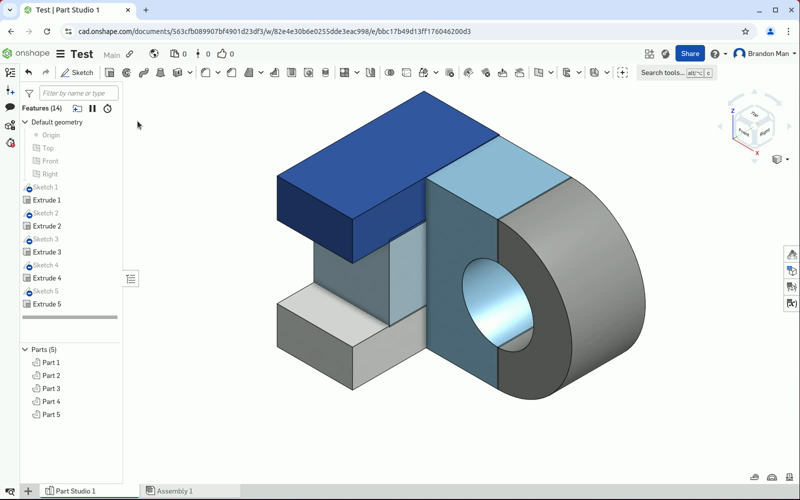
mouse_move(73, 189)
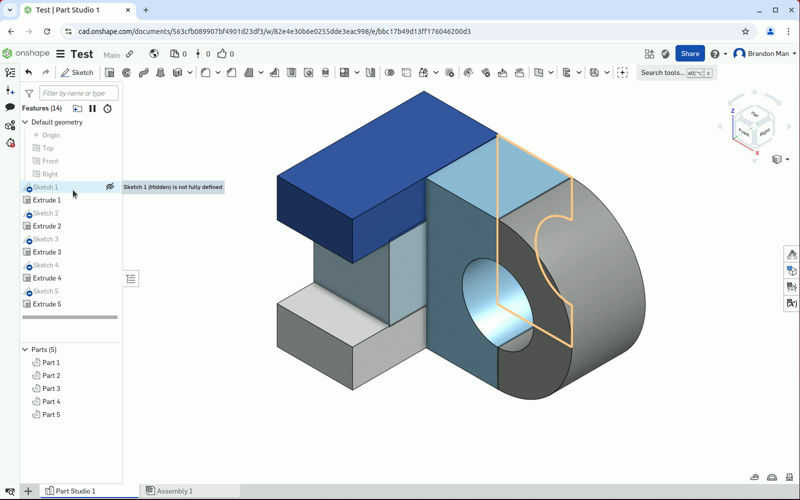
click(73, 189)